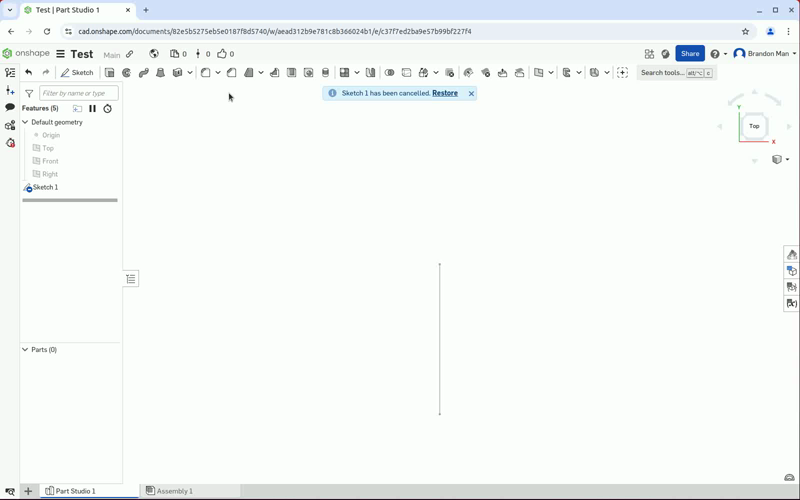
key(shift+h)
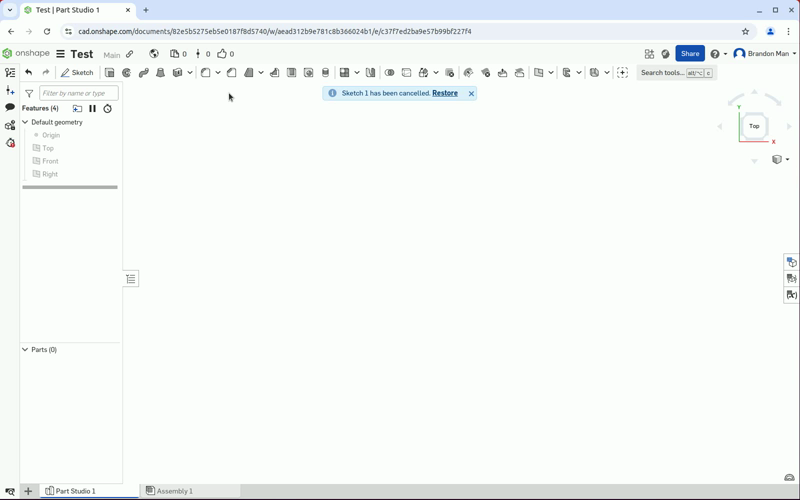
mouse_move(73, 352)
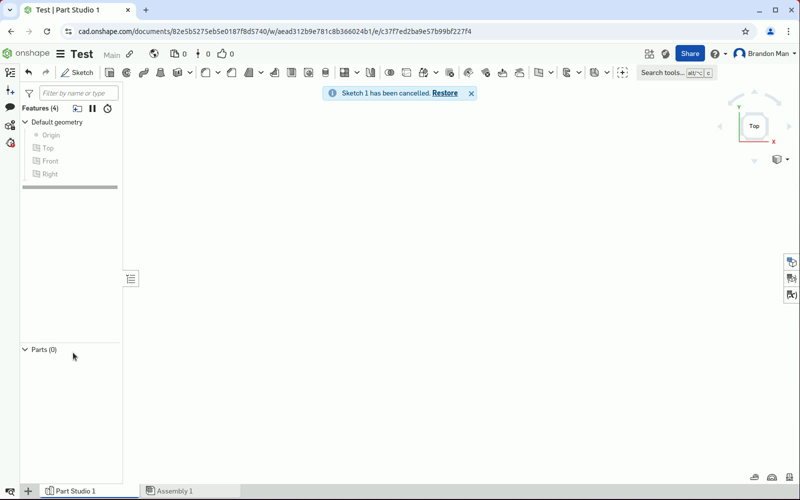
key(y)
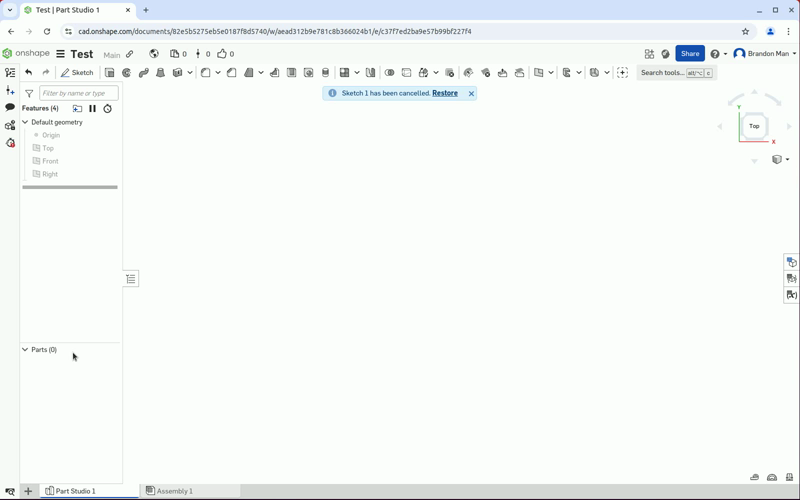
key(shift+p)
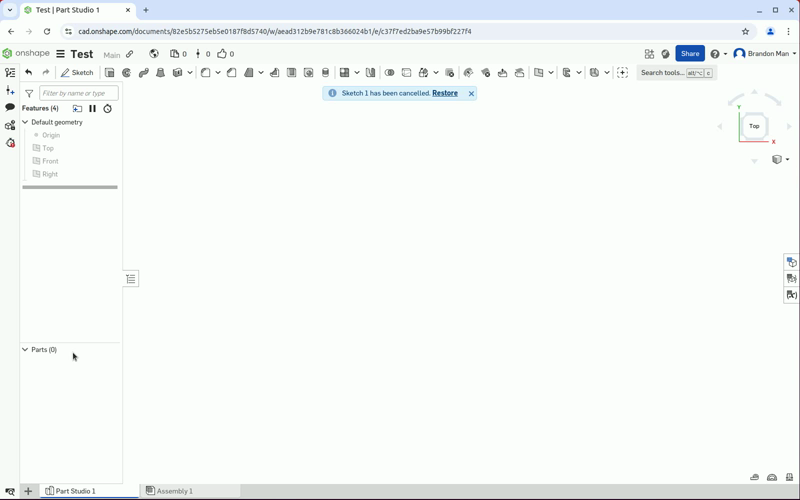
key(space)
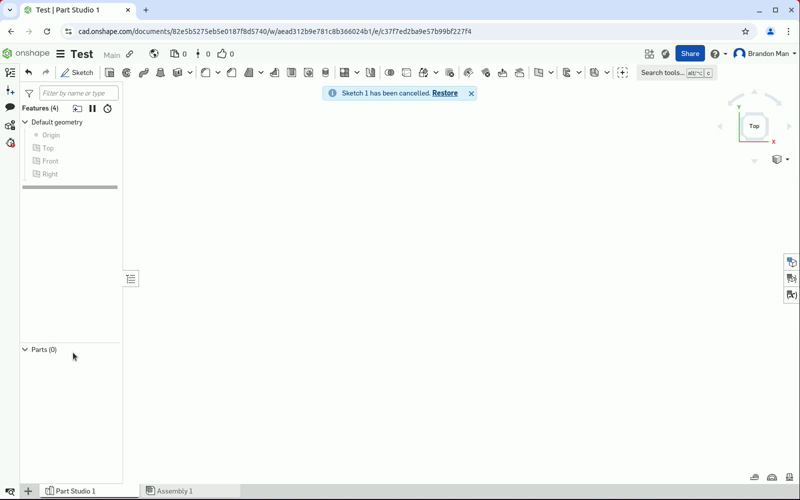
key_down(shift)
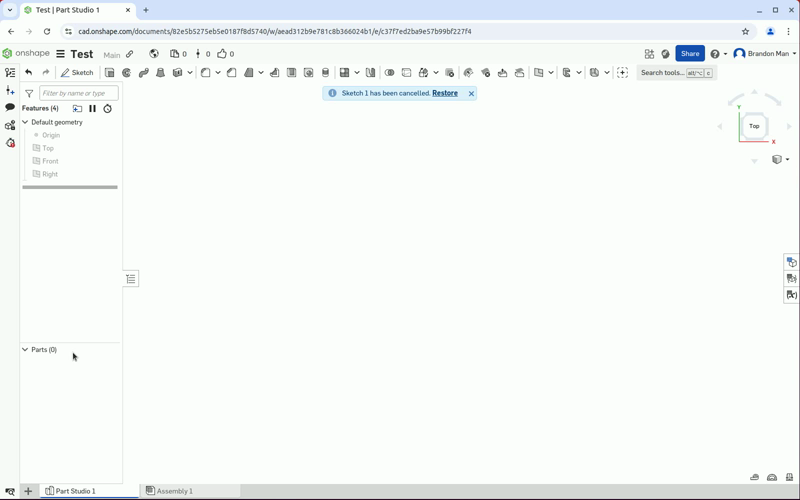
key(up)
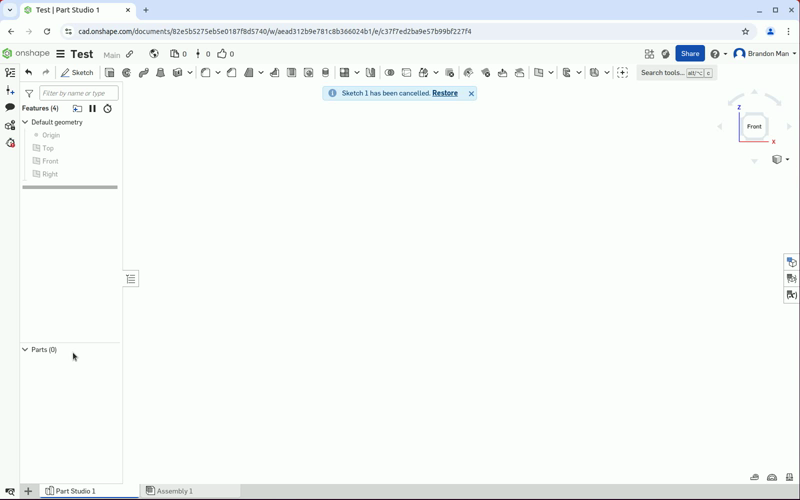
key_up(shift)
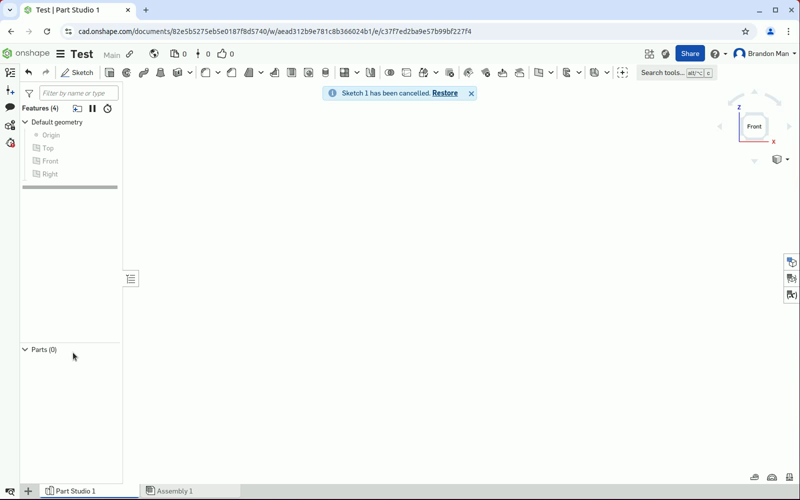
mouse_move(73, 352)
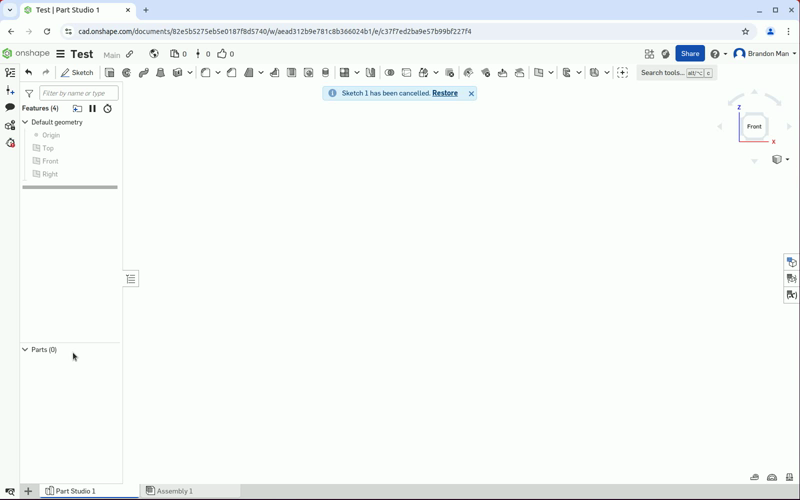
key(shift+y)
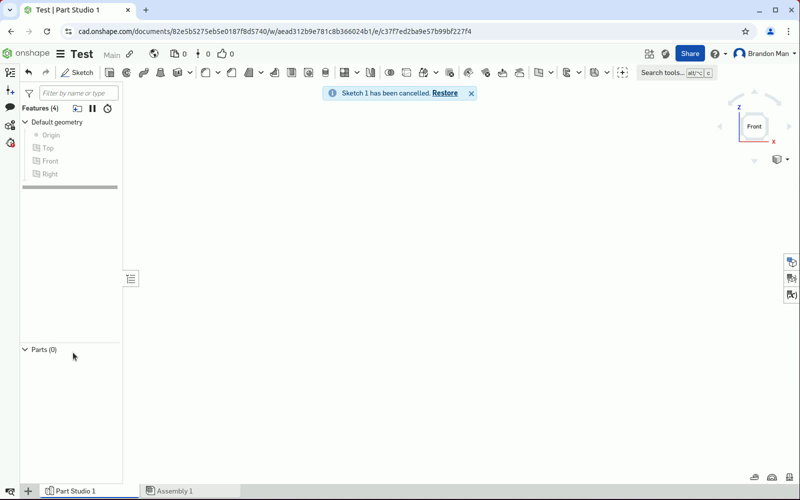
key(shift+s)
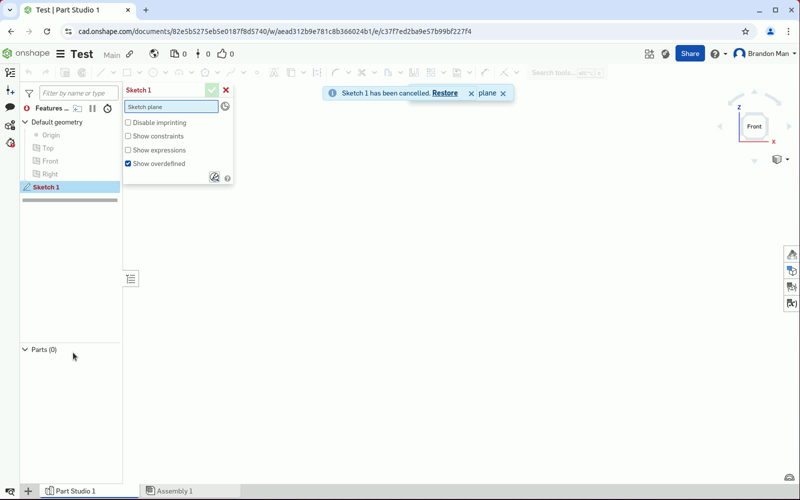
mouse_move(73, 163)
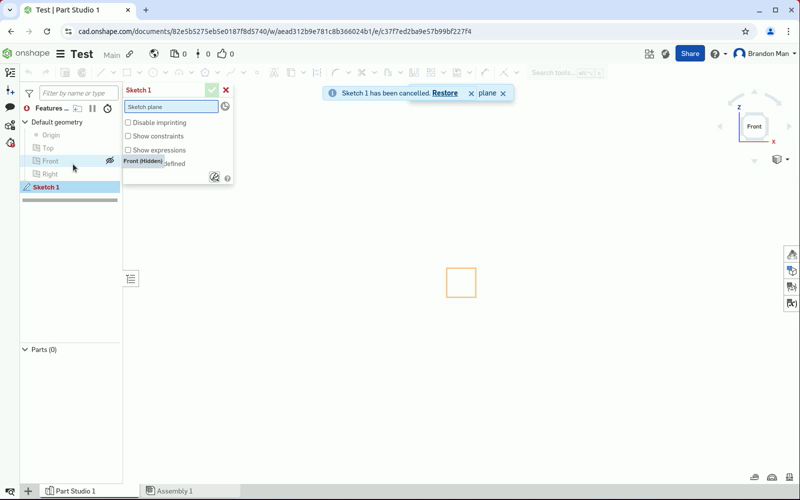
click(73, 163)
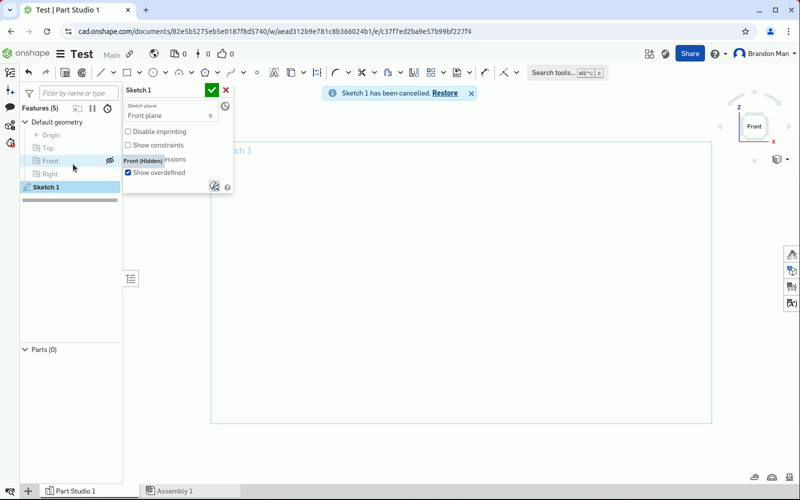
mouse_move(73, 352)
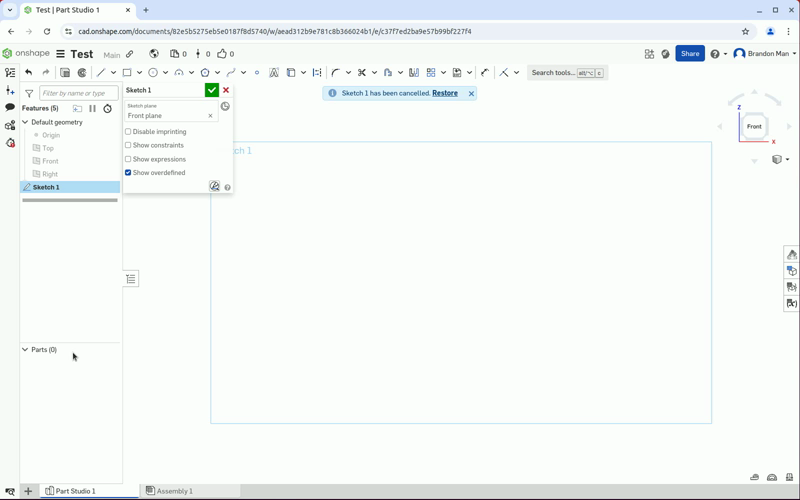
key(y)
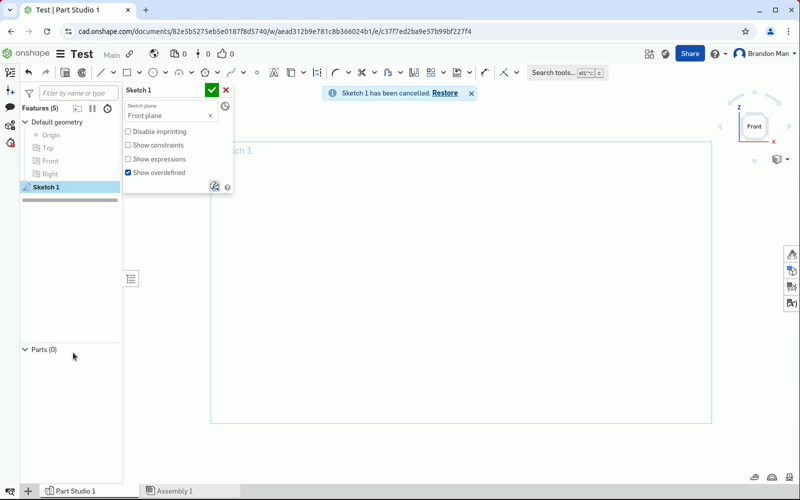
key(c)
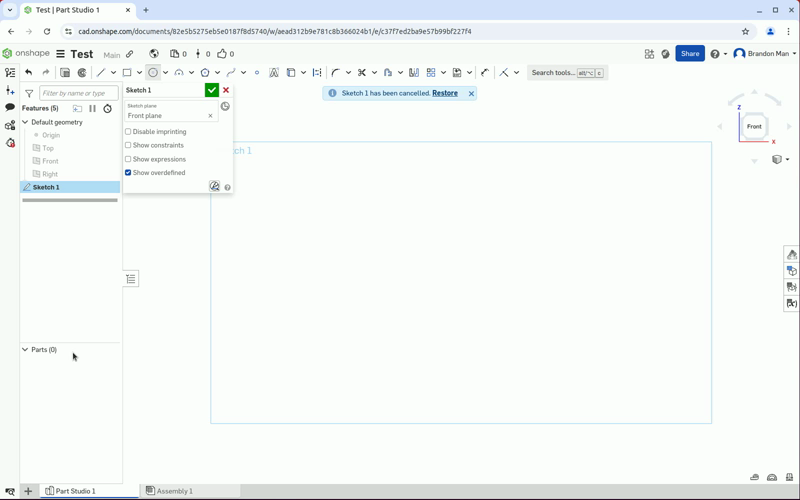
key_down(shift)
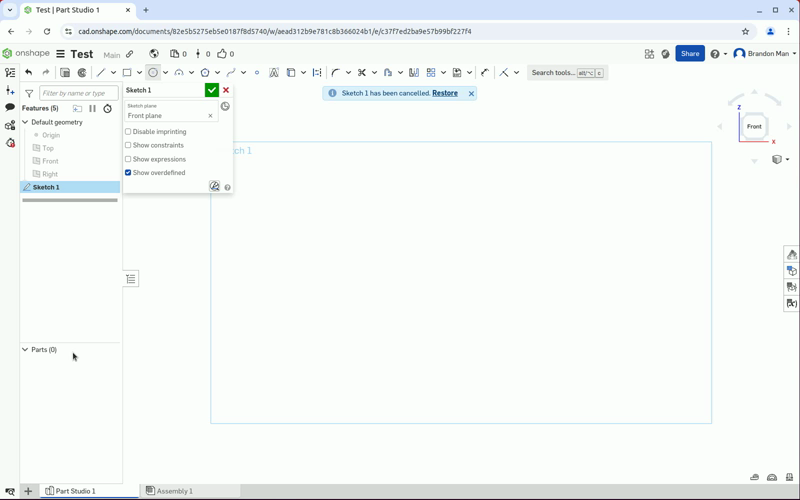
mouse_move(469, 282)
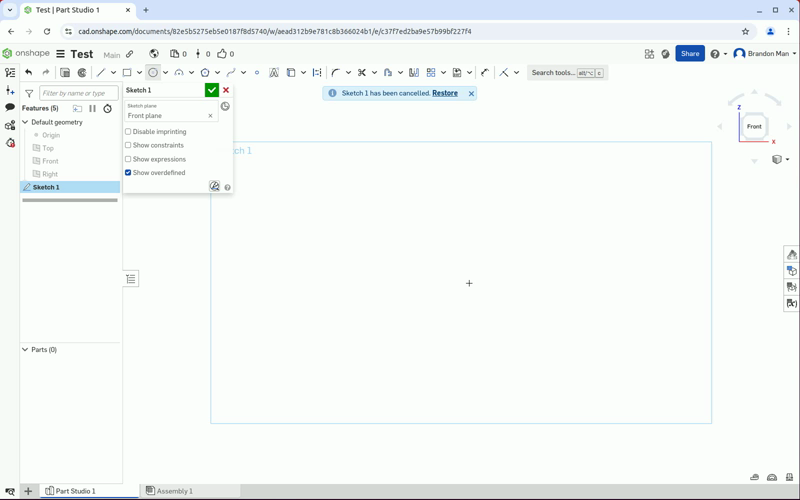
click(469, 282)
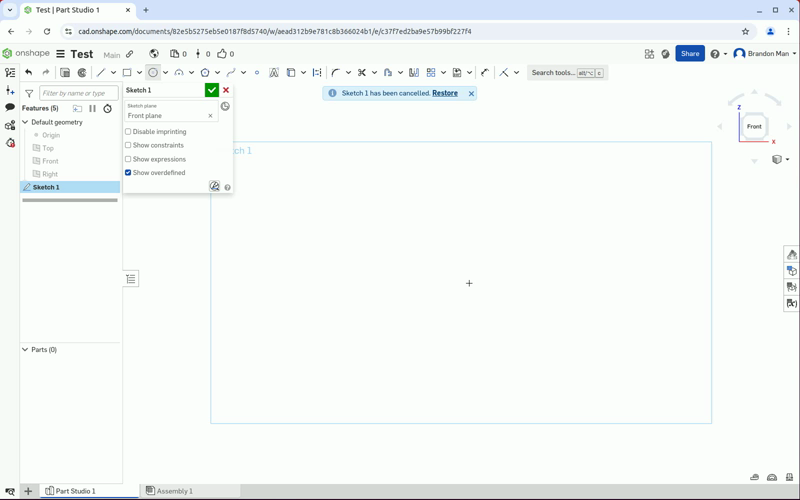
key_up(shift)
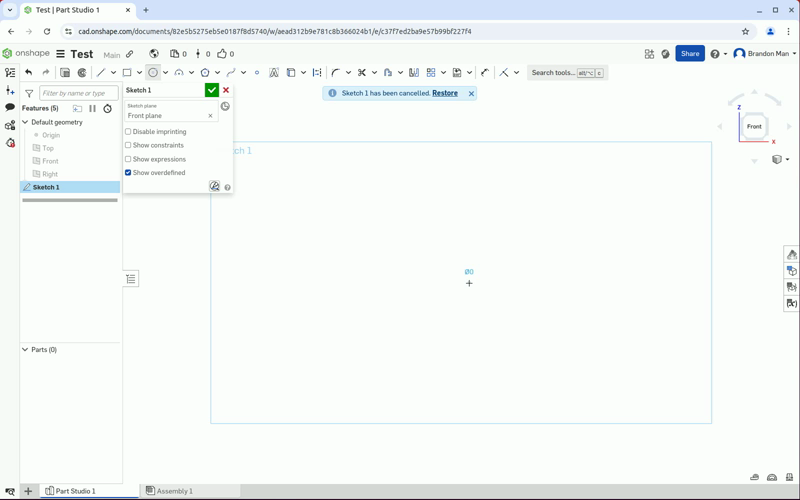
mouse_move(472, 282)
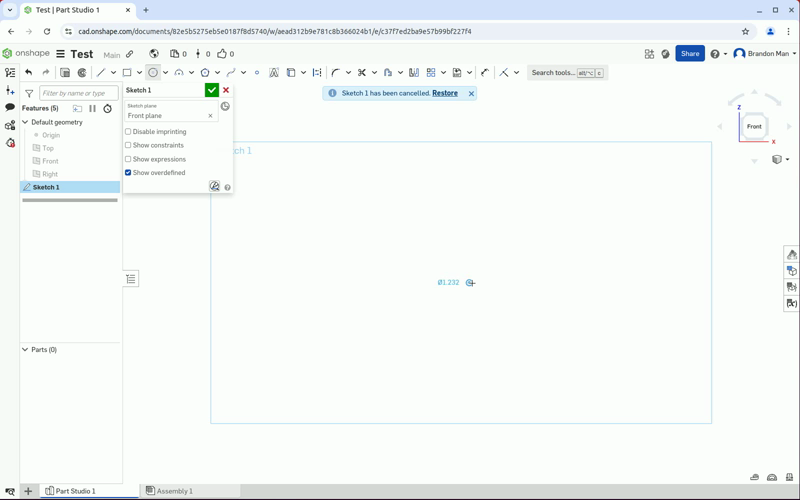
click(472, 282)
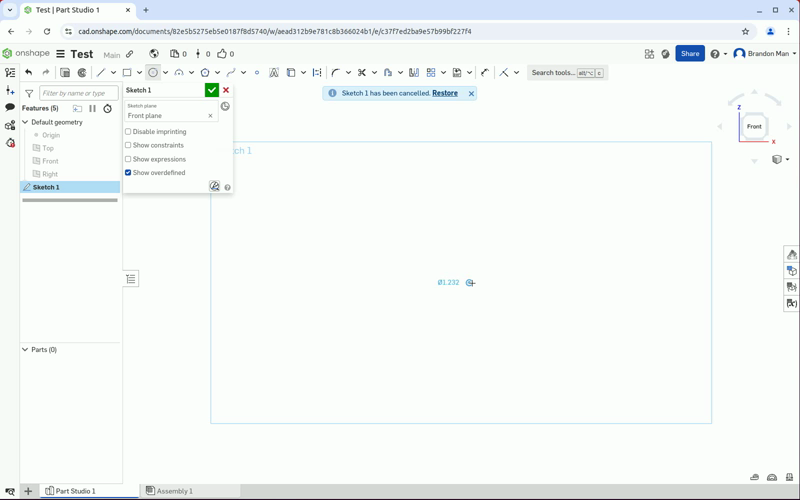
key(esc)
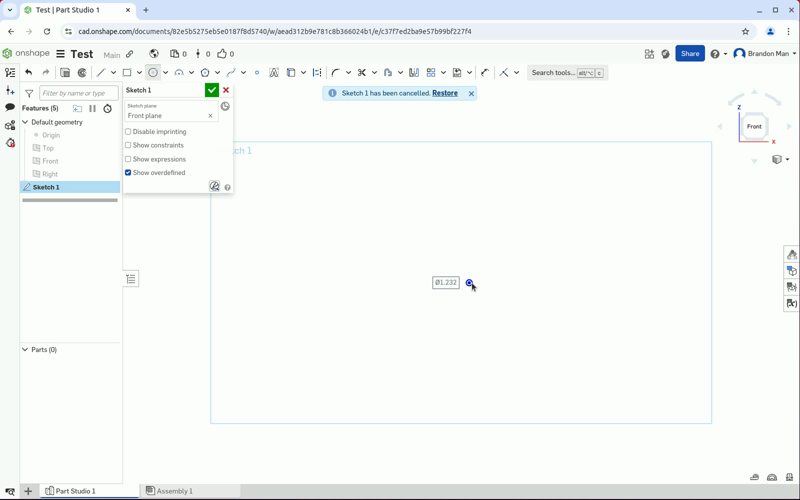
mouse_move(471, 283)
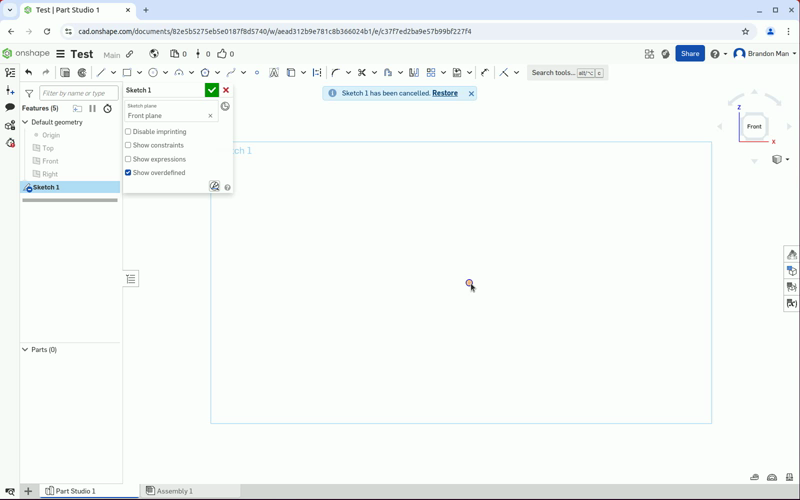
scroll(6)
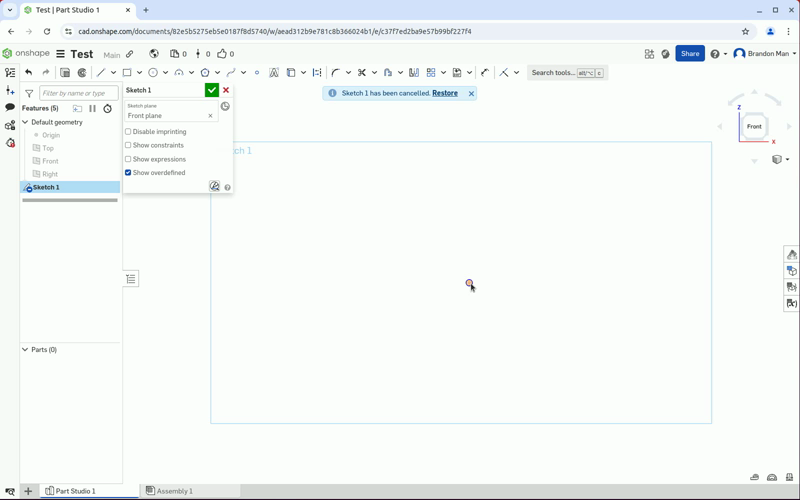
scroll(6)
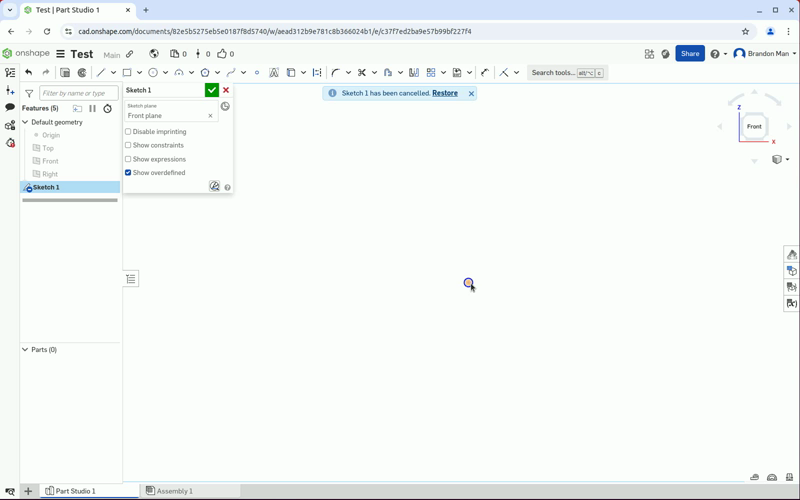
scroll(6)
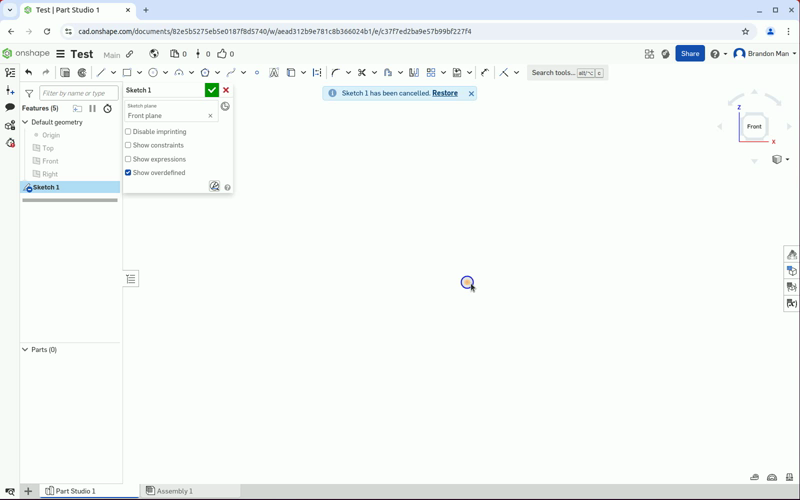
scroll(6)
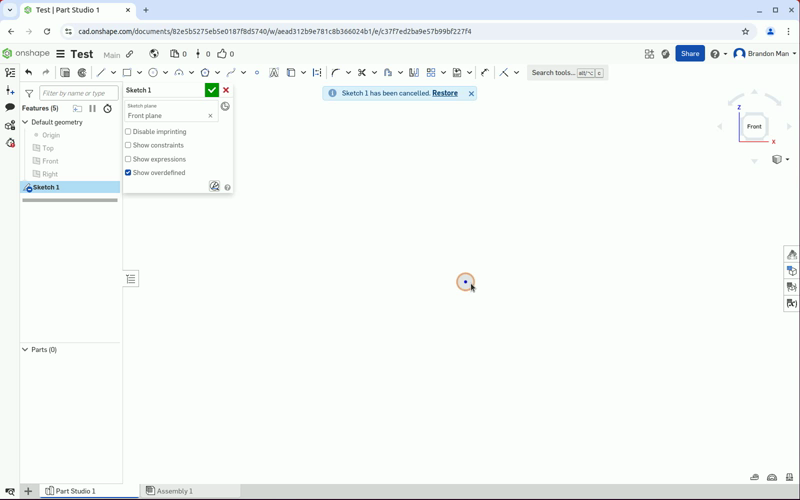
scroll(6)
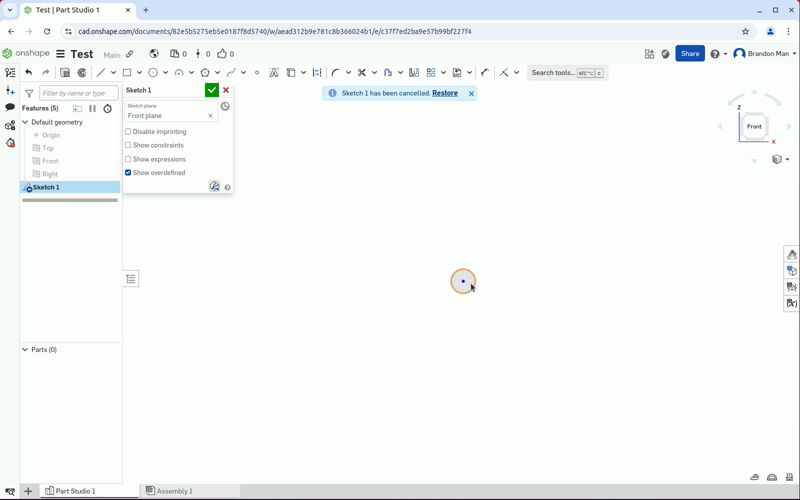
scroll(6)
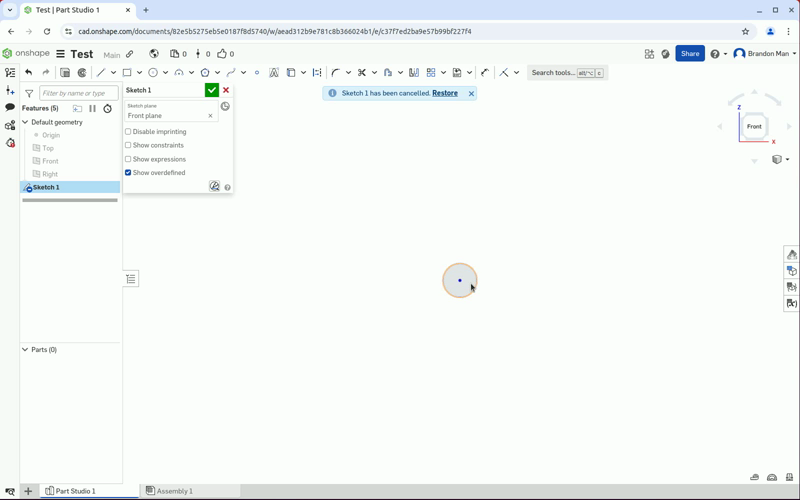
scroll(6)
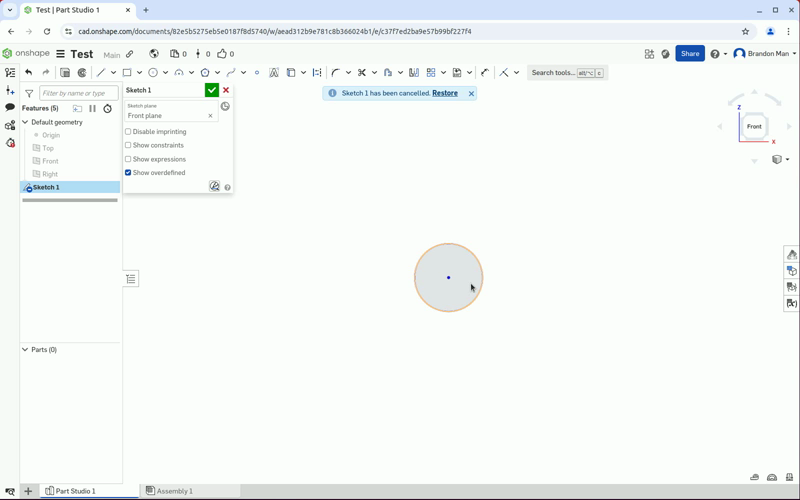
click(471, 283)
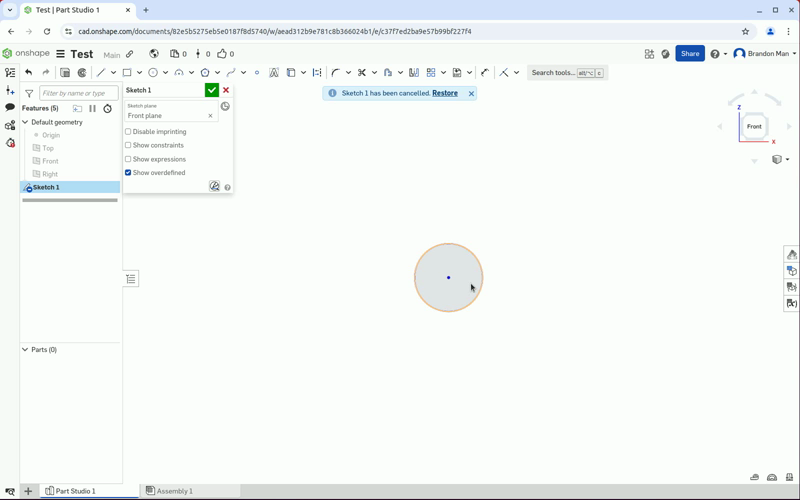
scroll(-6)
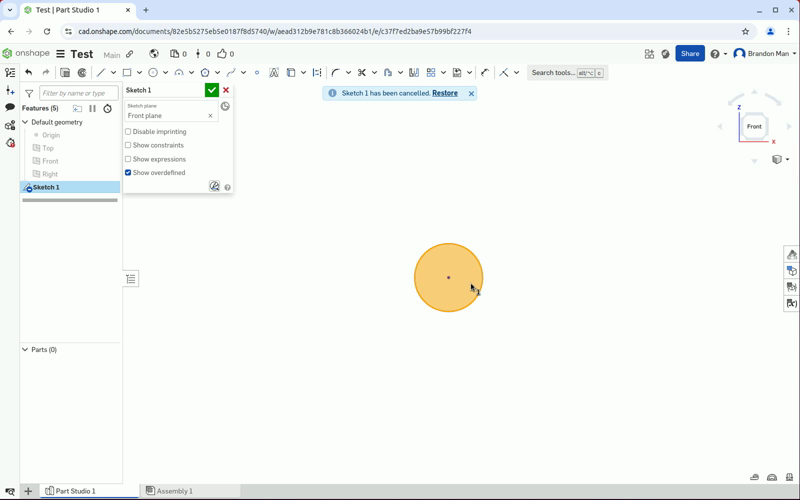
scroll(-6)
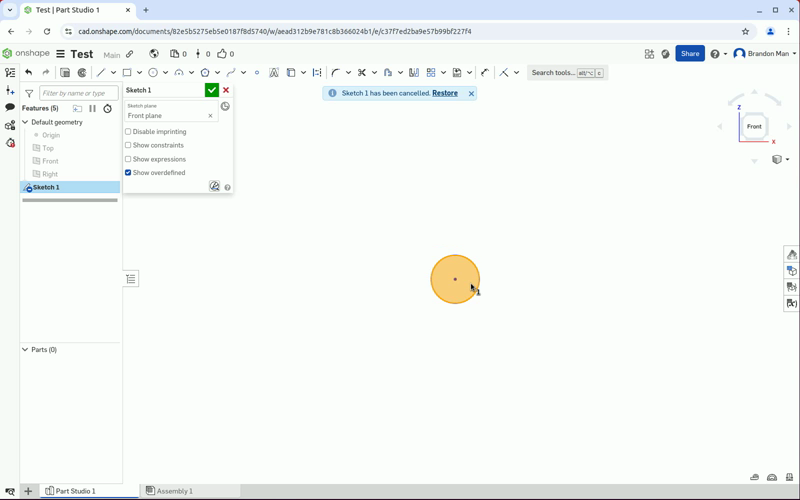
scroll(-6)
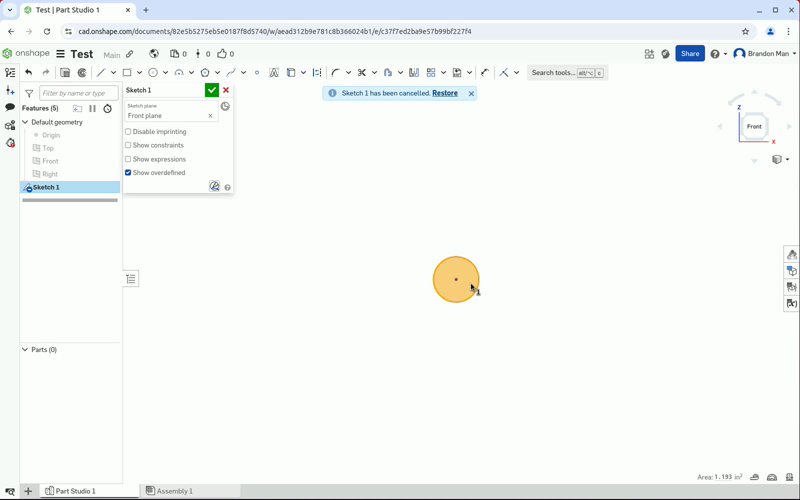
scroll(-6)
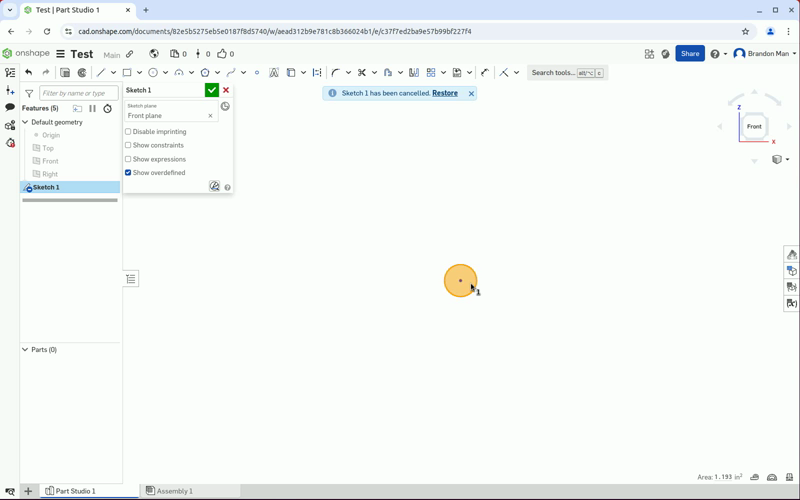
scroll(-6)
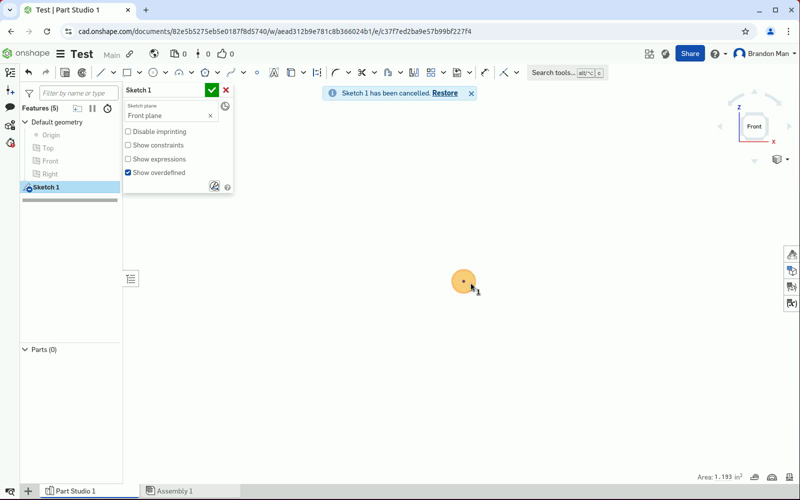
scroll(-6)
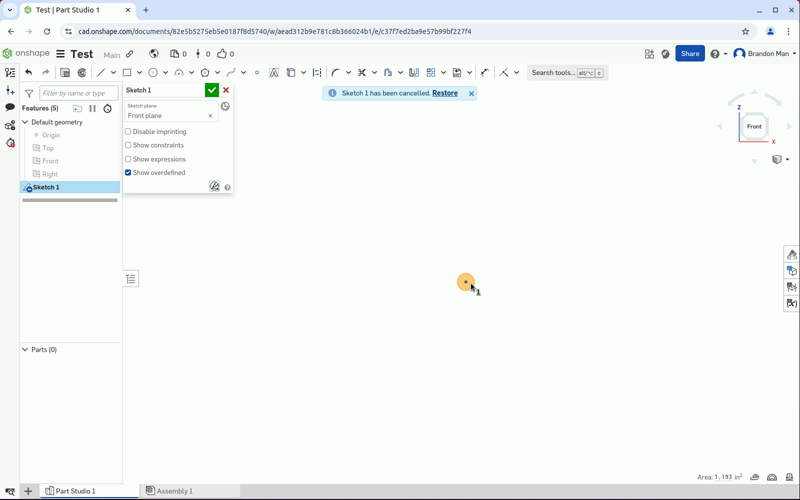
scroll(-6)
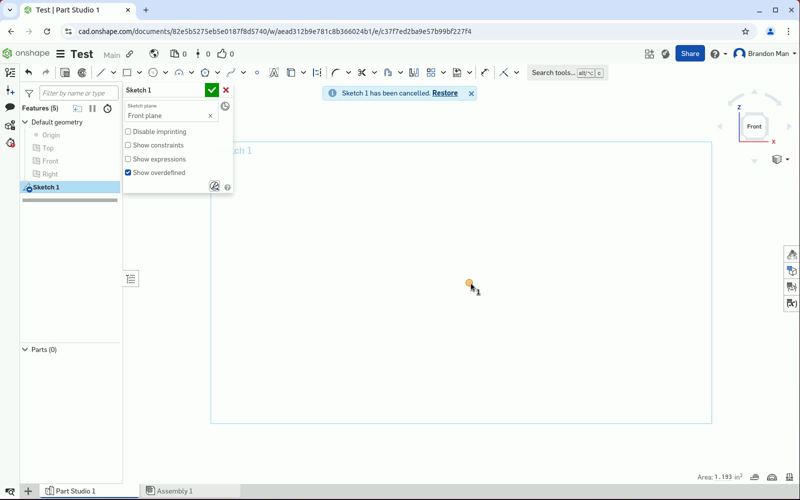
mouse_move(73, 352)
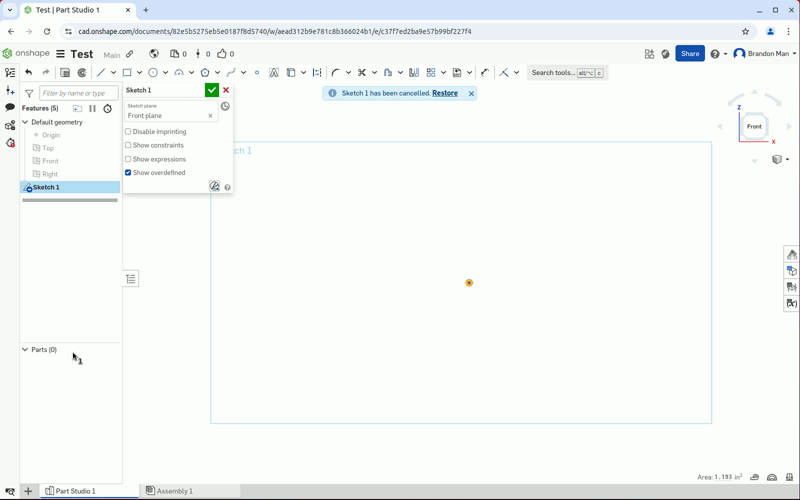
key(shift+y)
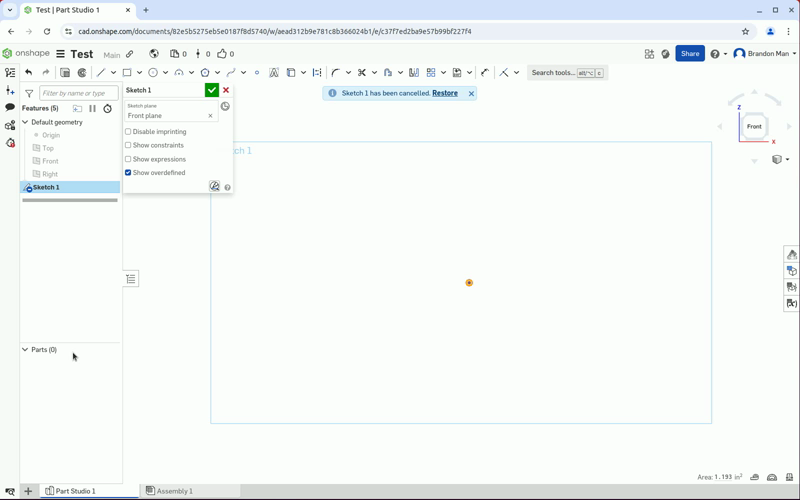
key(shift+e)
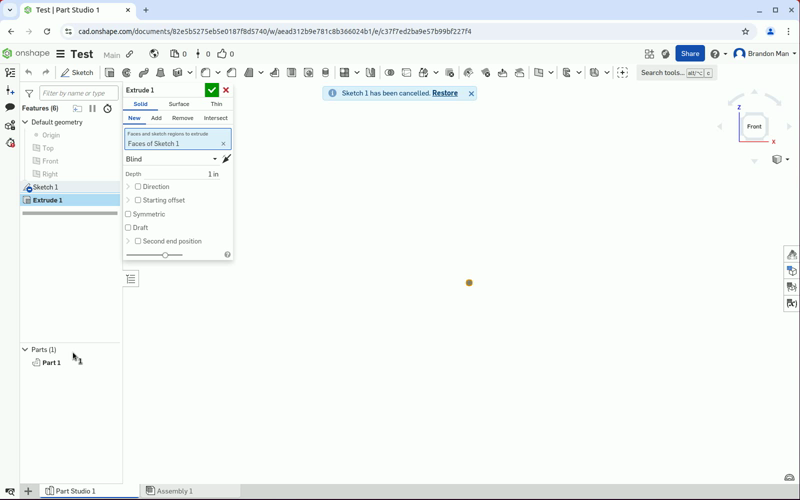
mouse_move(143, 106)
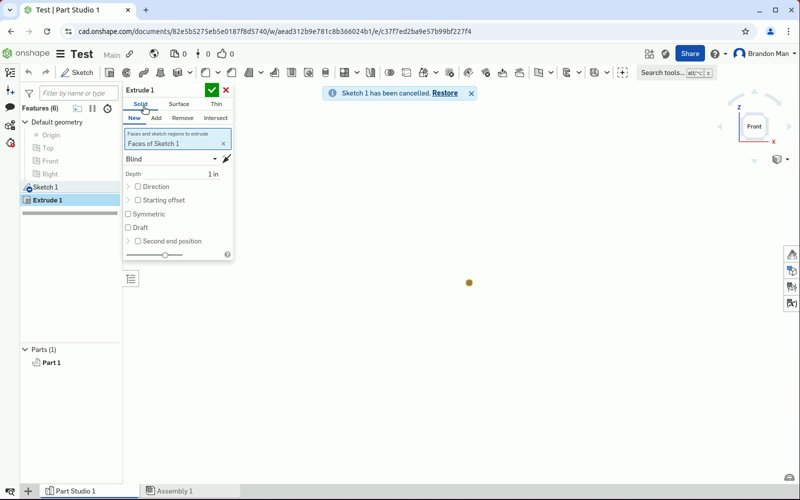
click(143, 106)
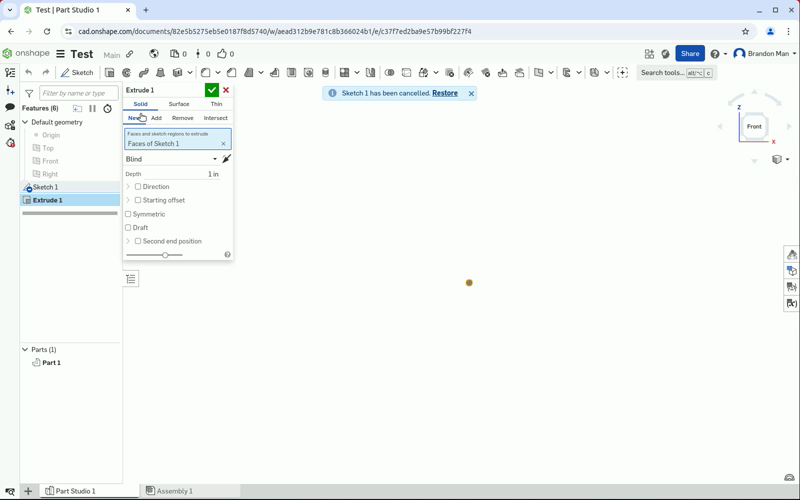
mouse_move(137, 120)
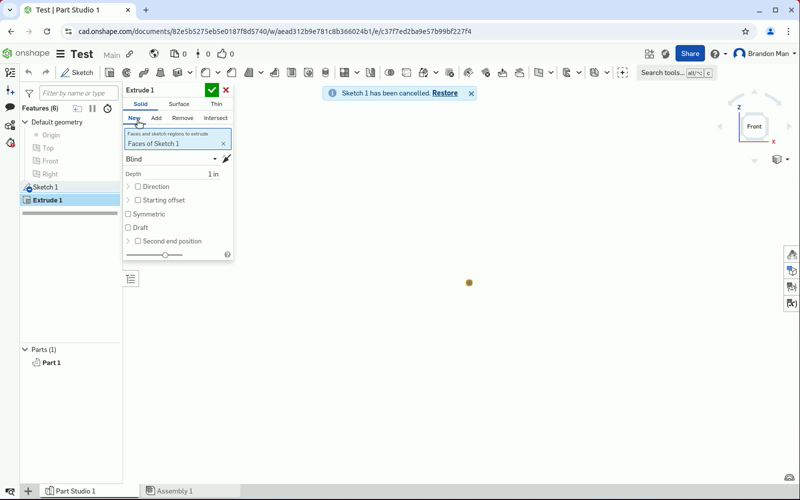
click(137, 120)
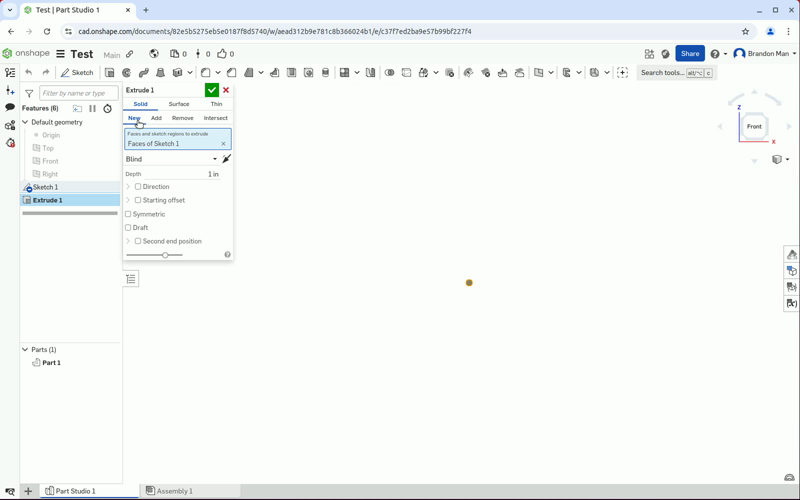
key(tab, 4)
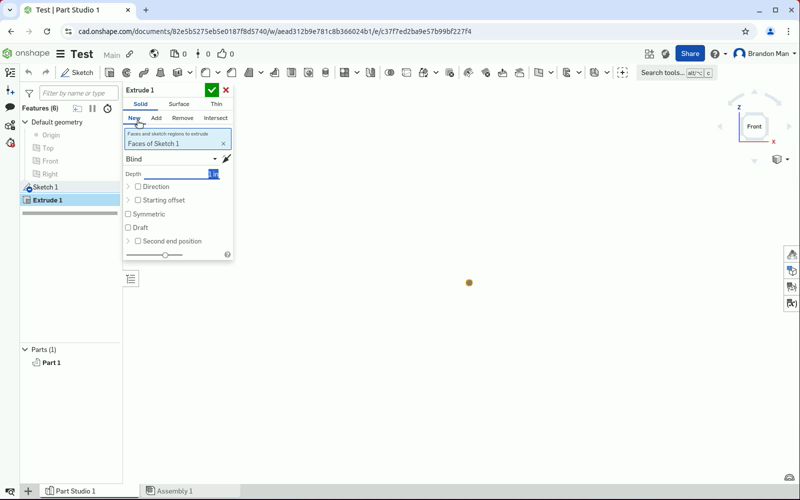
text(5.536)
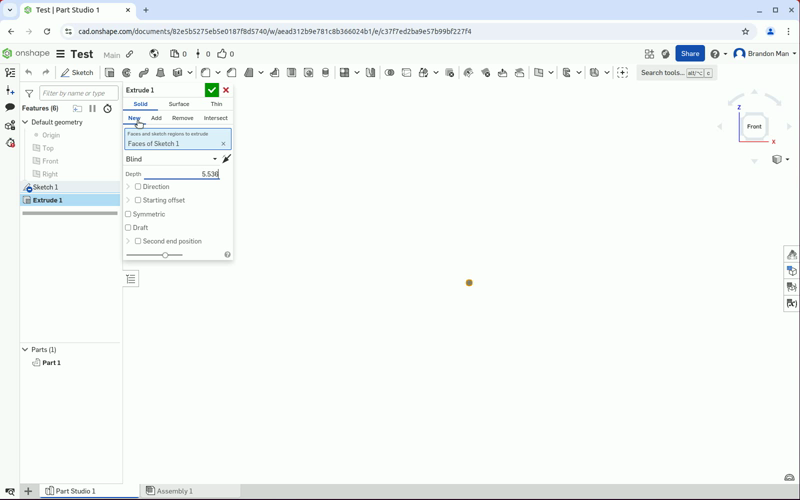
key(enter)
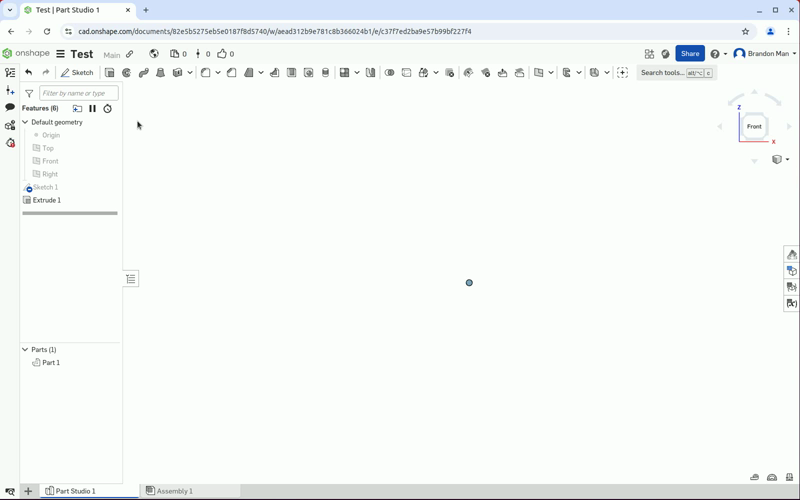
key(shift+h)
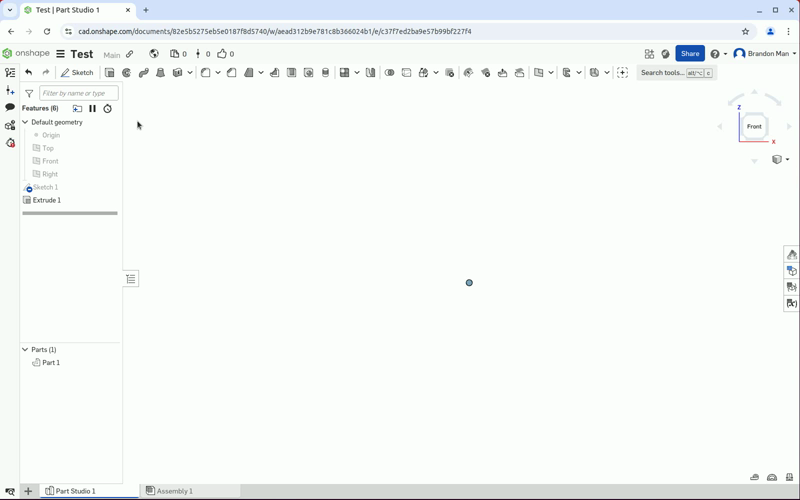
key(shift+h)
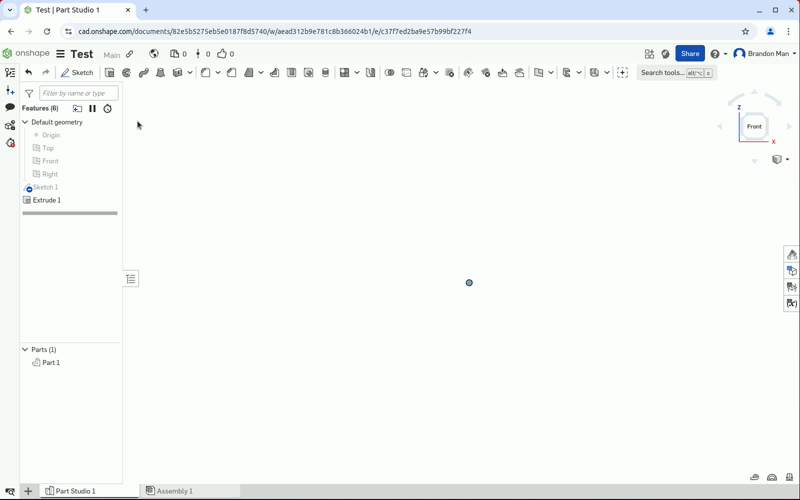
mouse_move(73, 189)
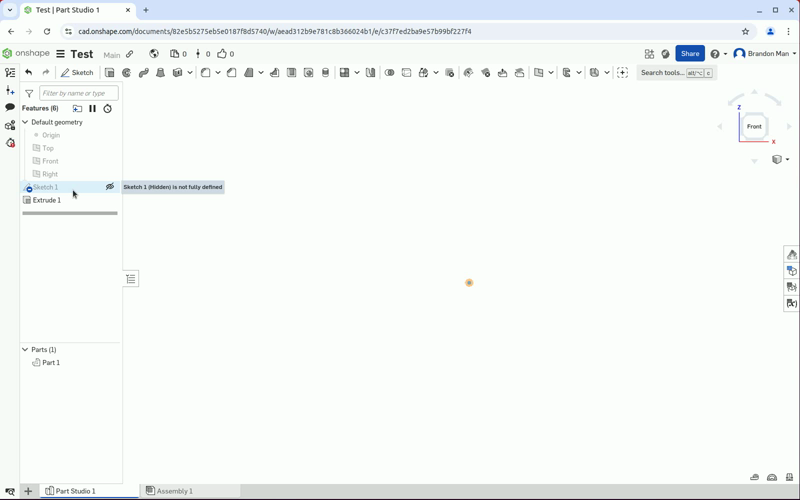
click(73, 189)
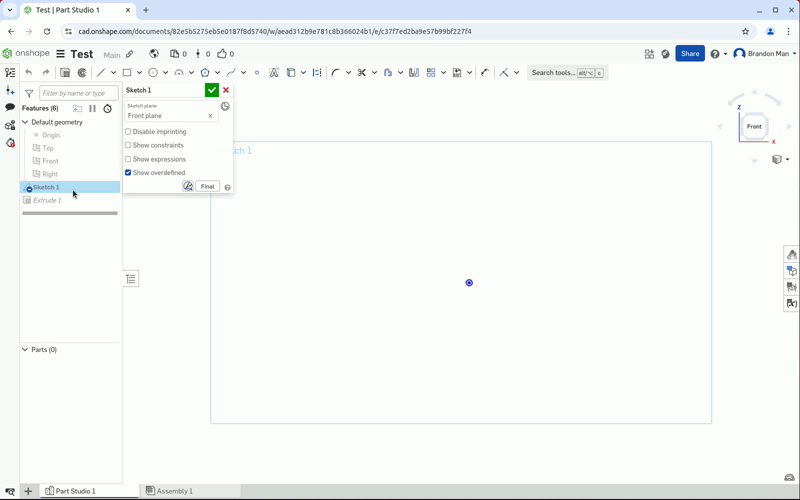
mouse_move(229, 92)
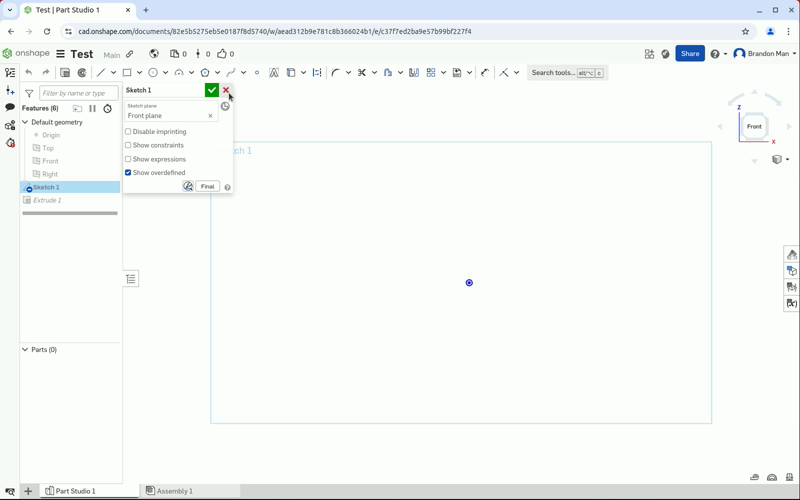
click(229, 92)
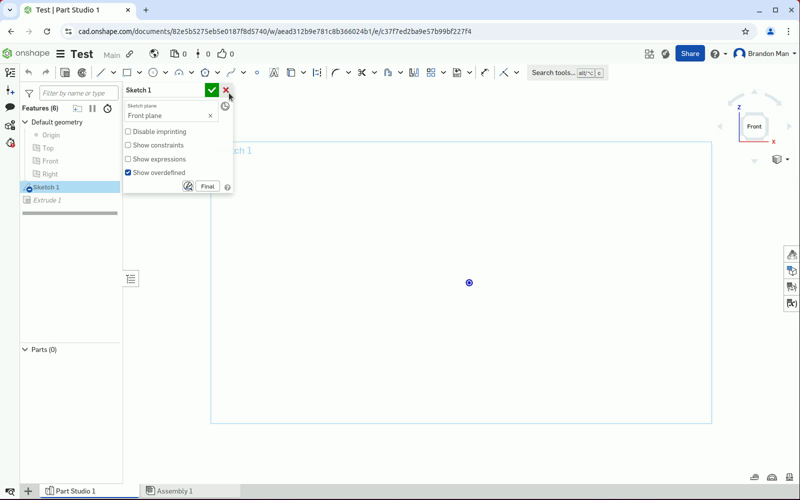
key(shift+s)
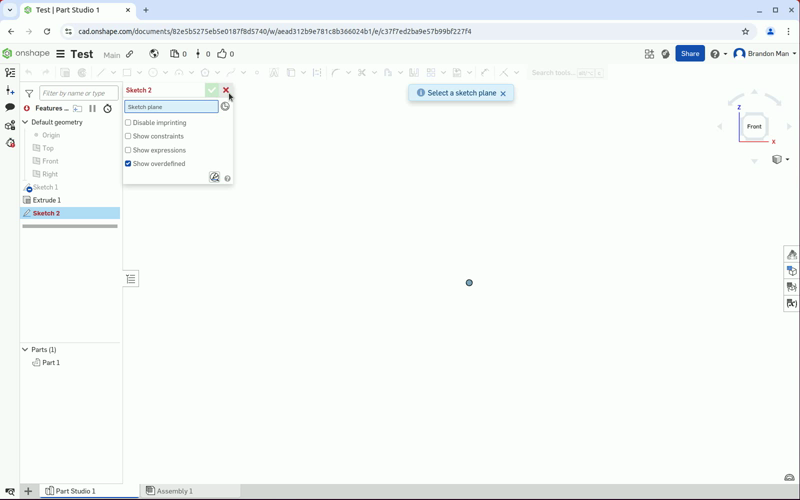
mouse_move(73, 163)
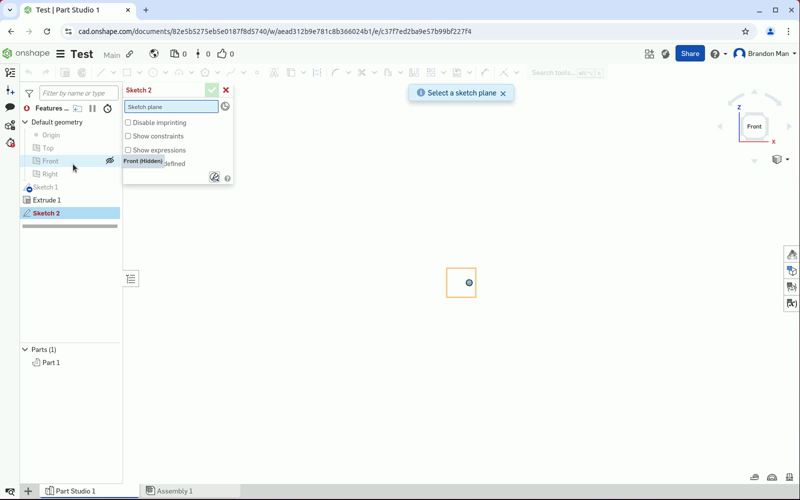
click(73, 163)
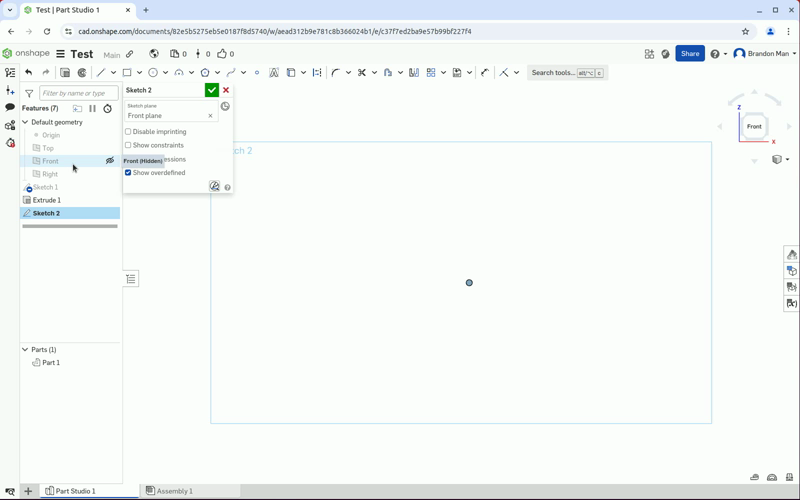
mouse_move(73, 352)
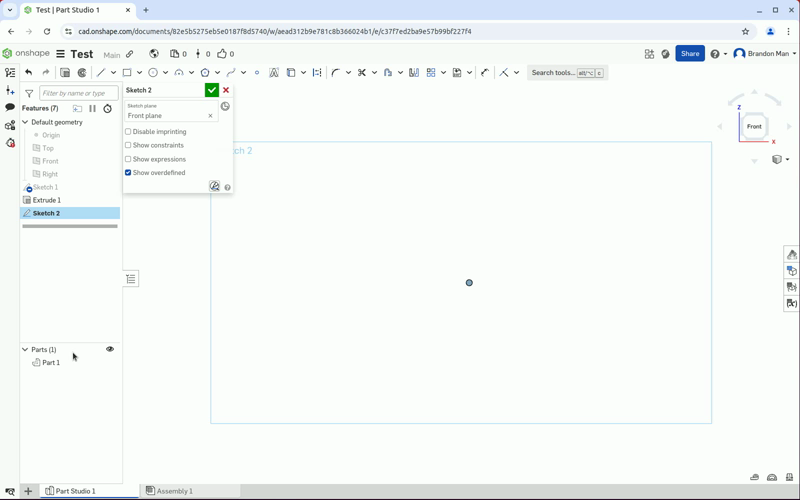
key(y)
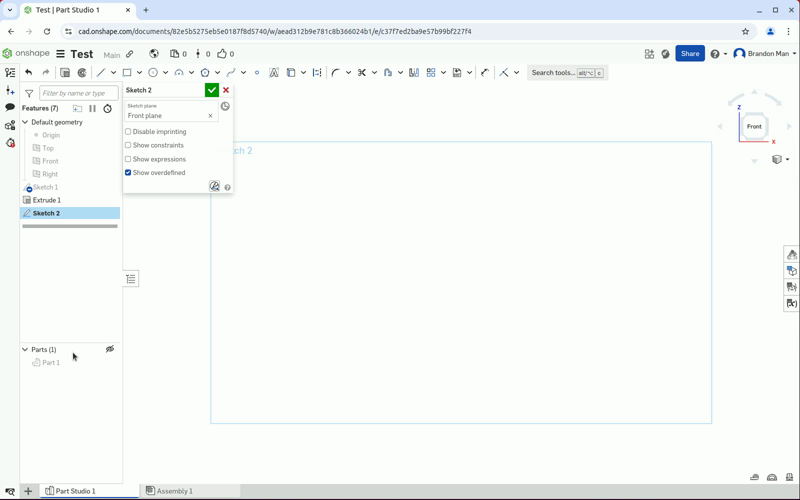
key(c)
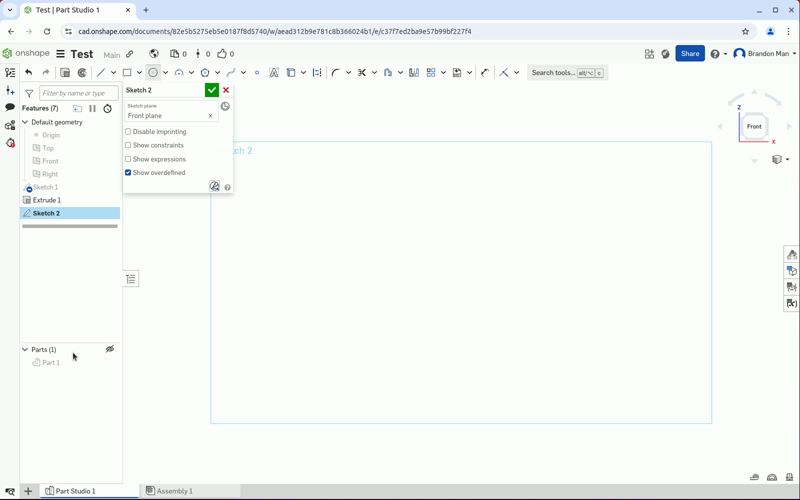
key_down(shift)
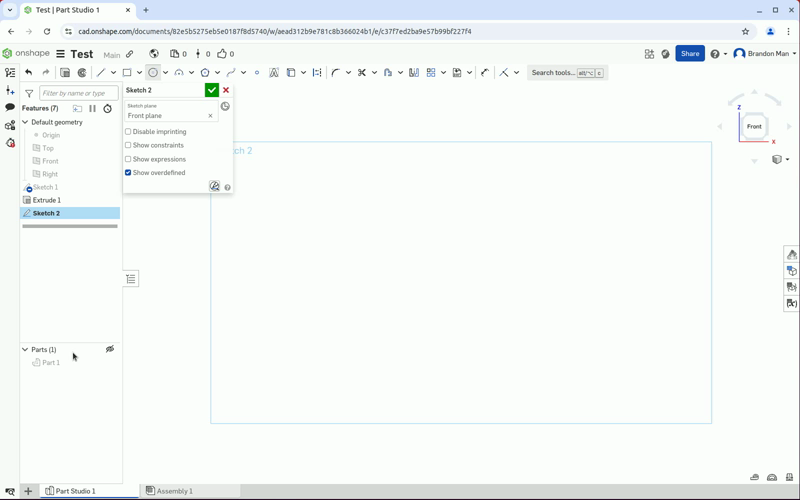
mouse_move(487, 282)
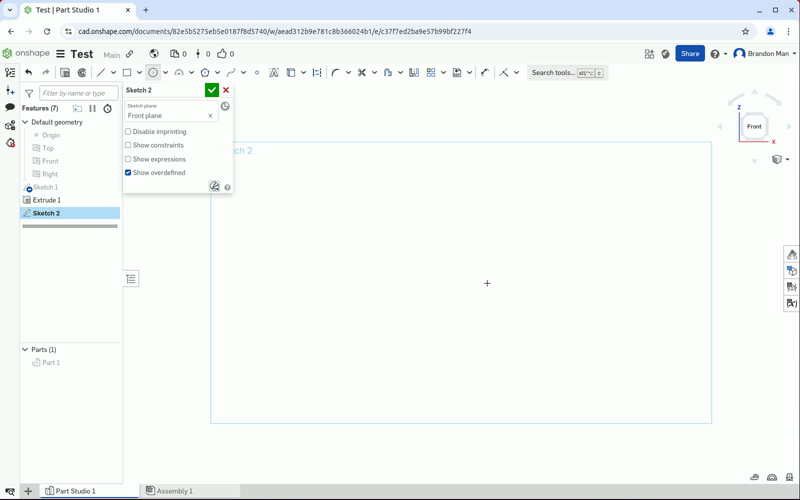
click(487, 282)
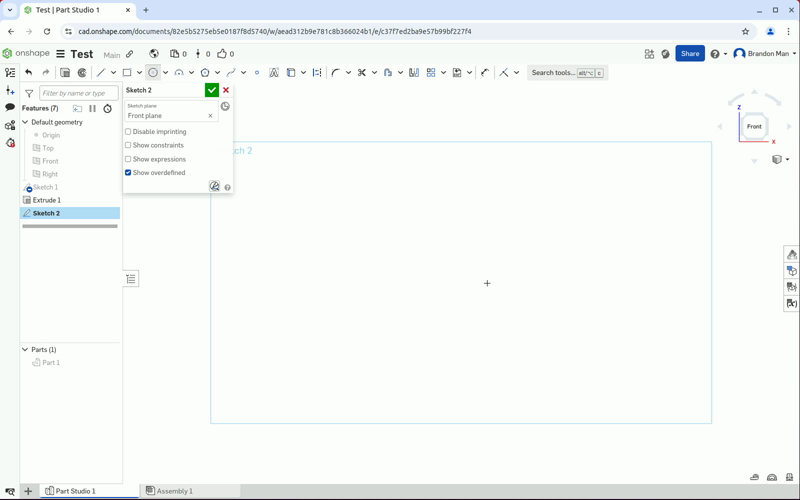
key_up(shift)
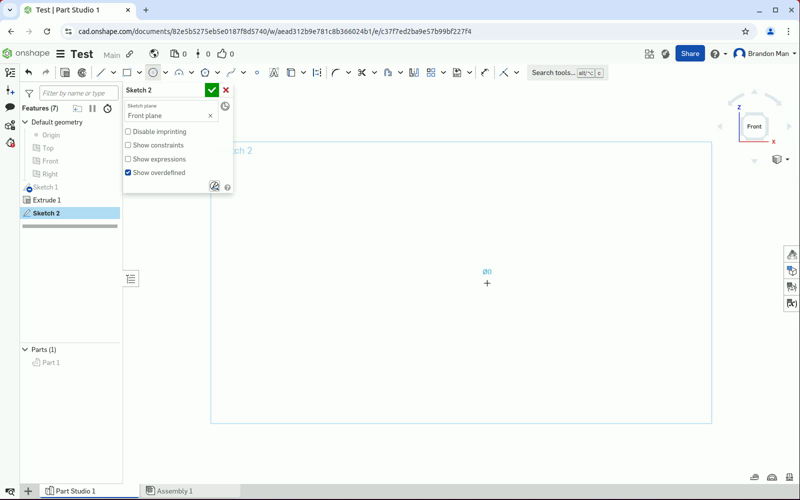
mouse_move(490, 282)
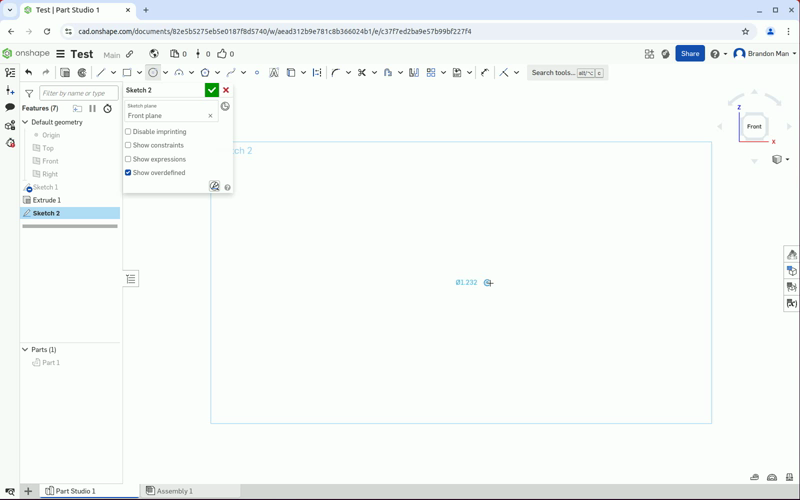
click(490, 282)
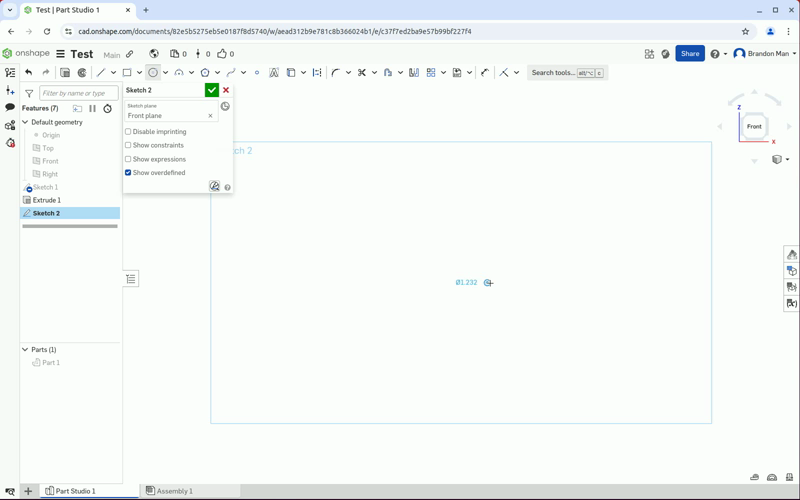
key(esc)
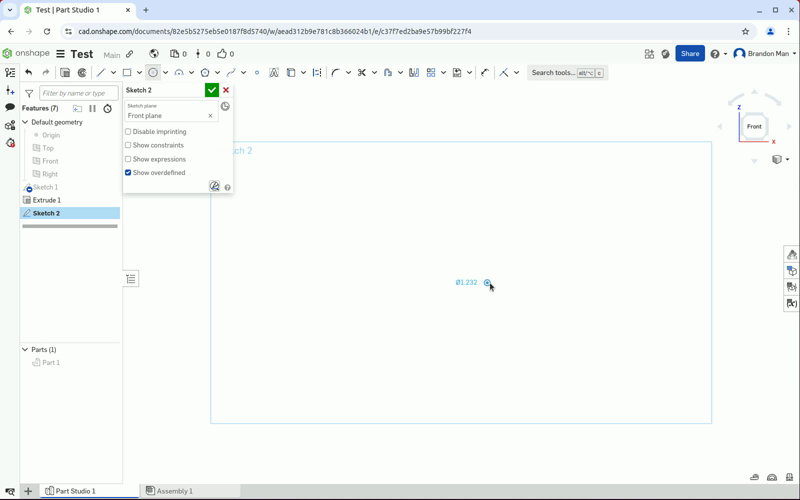
mouse_move(486, 284)
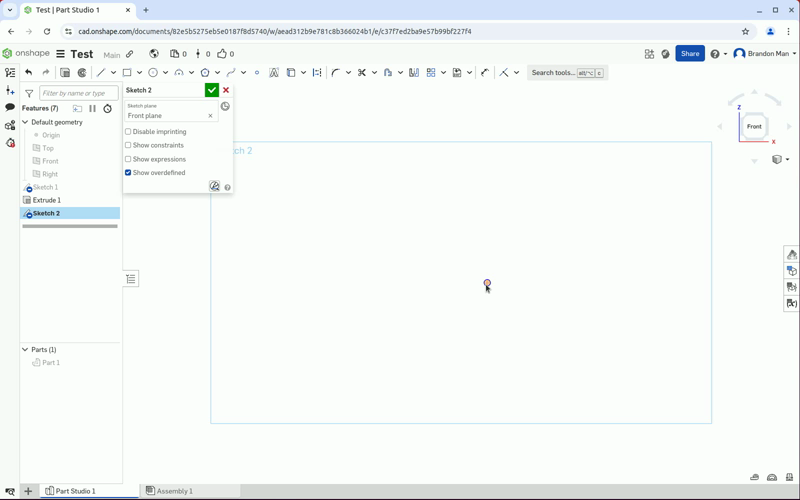
scroll(6)
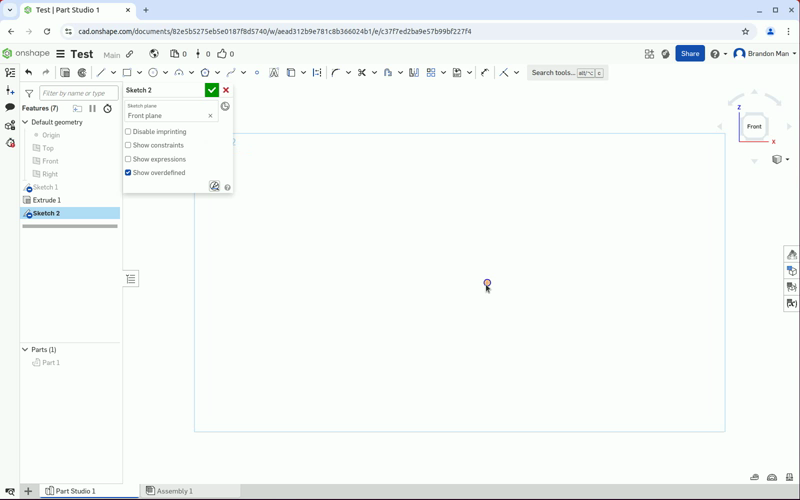
scroll(6)
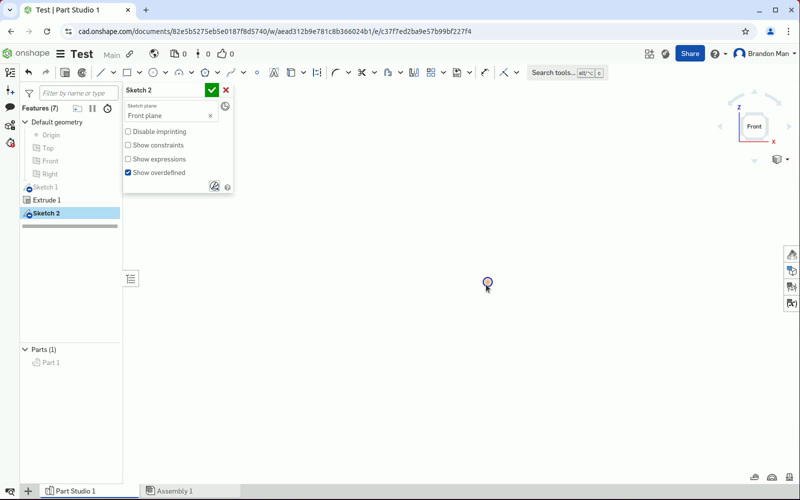
scroll(6)
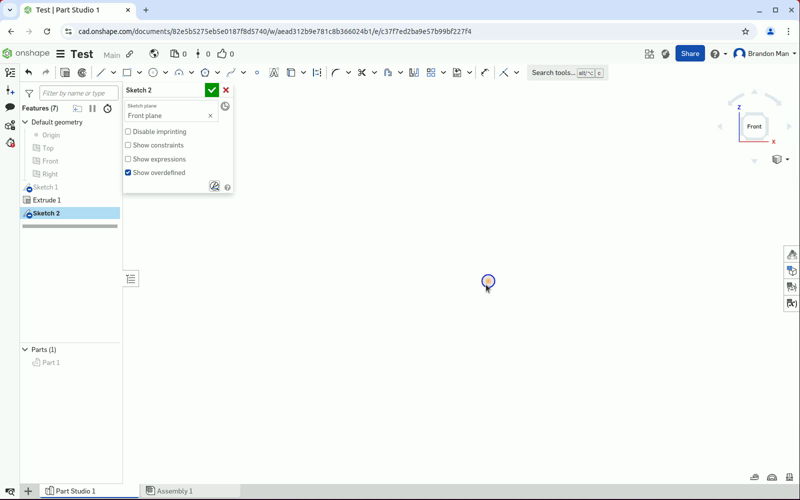
scroll(6)
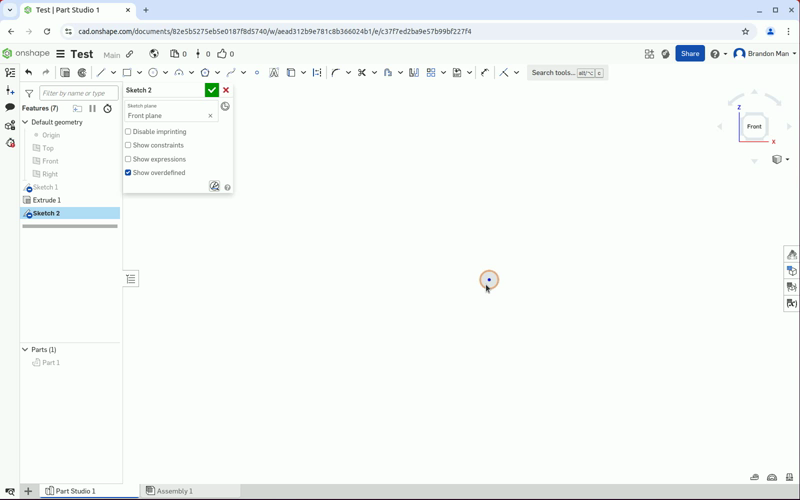
scroll(6)
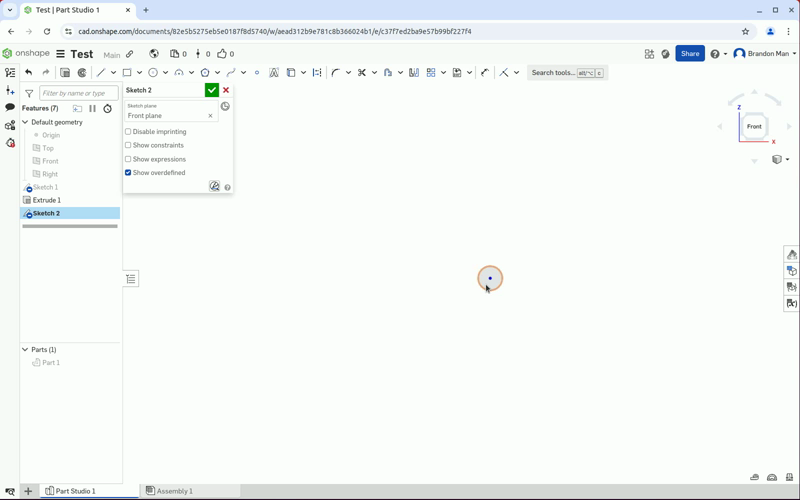
scroll(6)
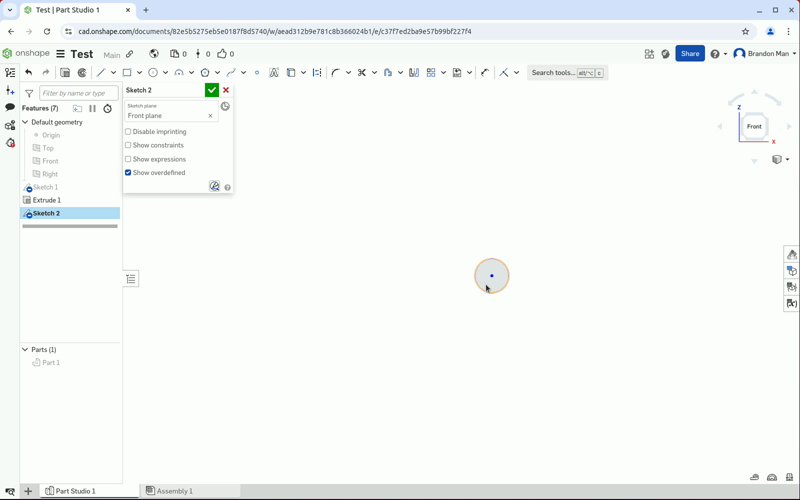
scroll(6)
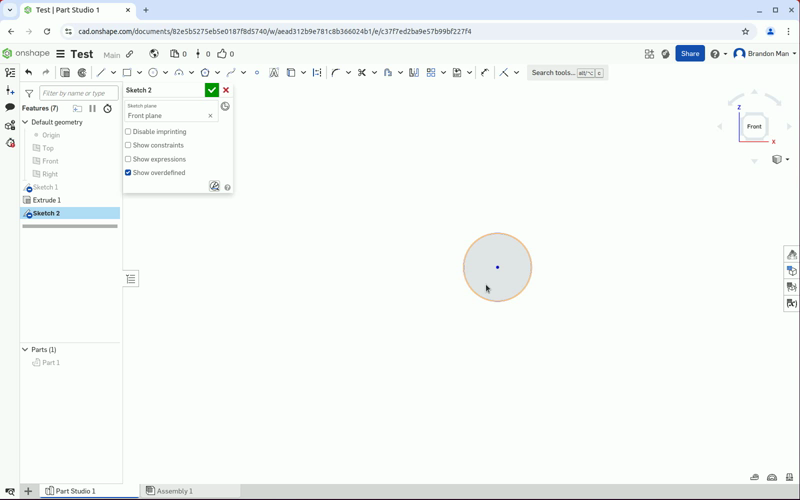
click(486, 284)
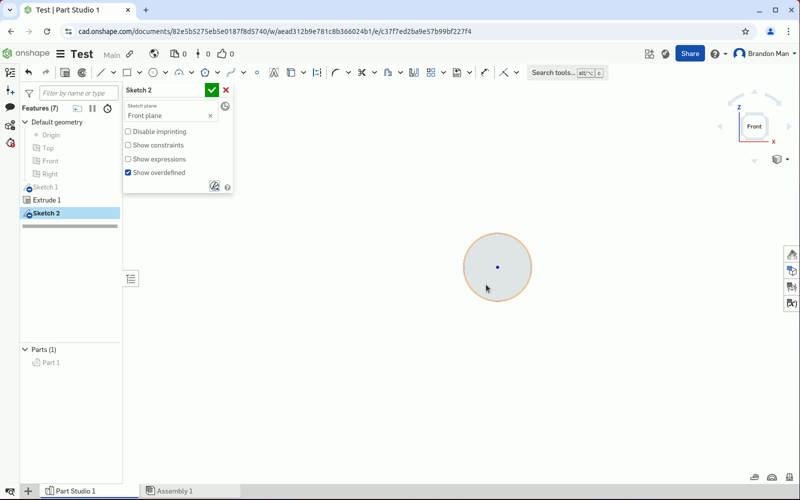
scroll(-6)
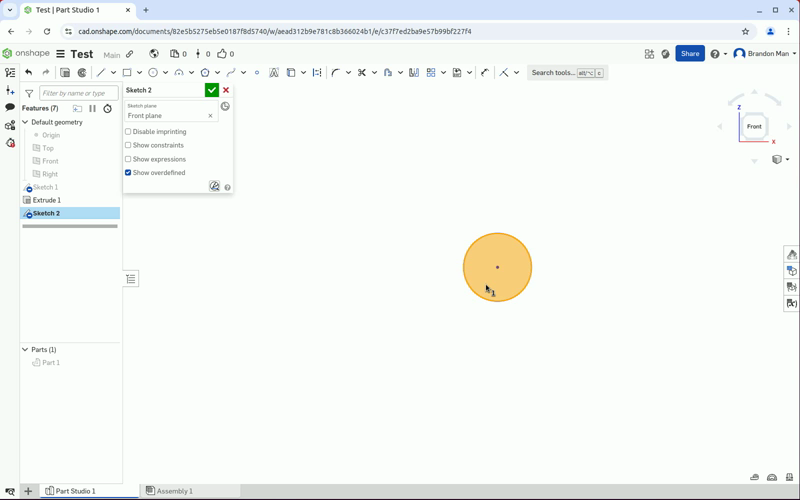
scroll(-6)
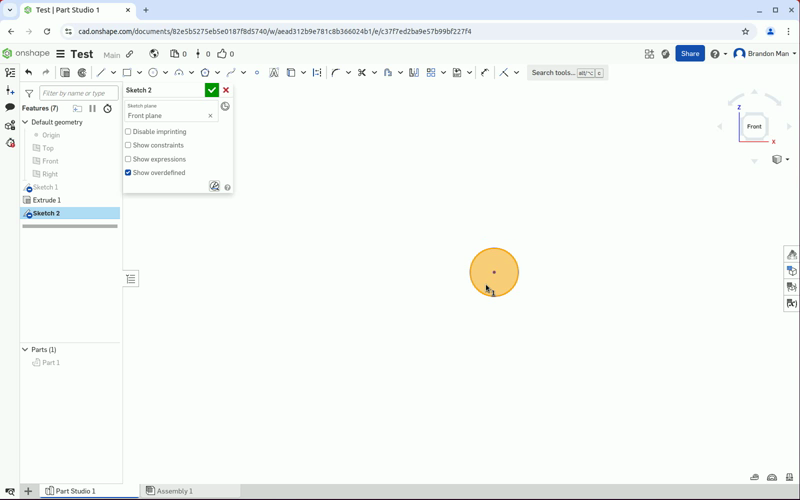
scroll(-6)
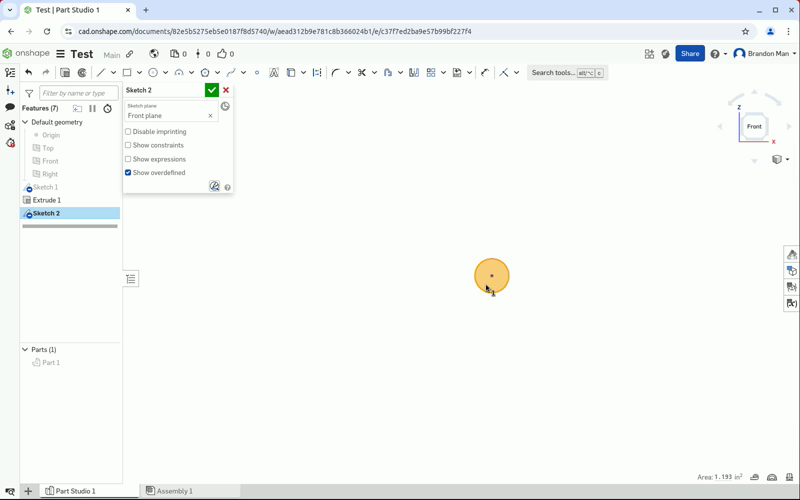
scroll(-6)
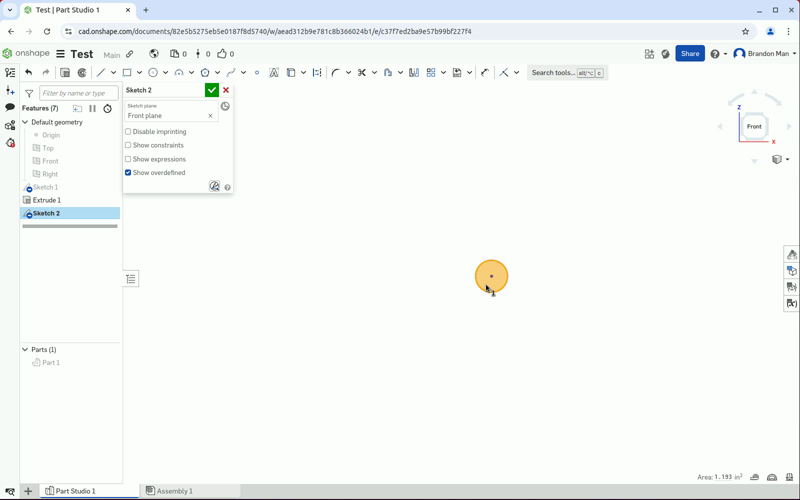
scroll(-6)
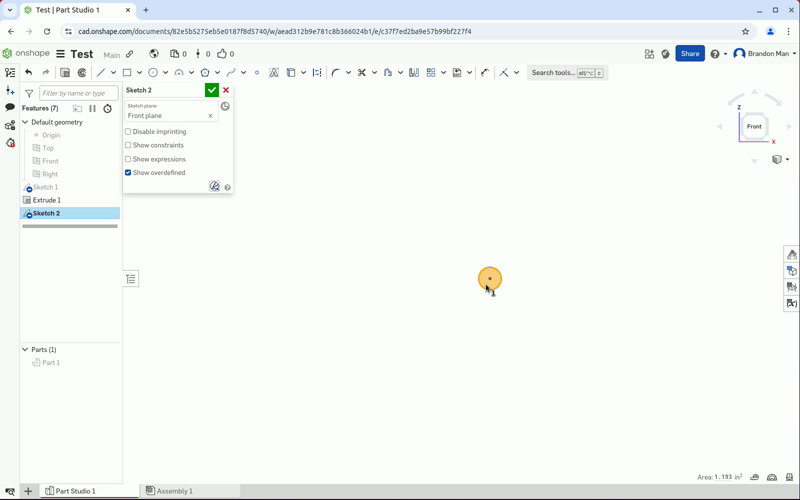
scroll(-6)
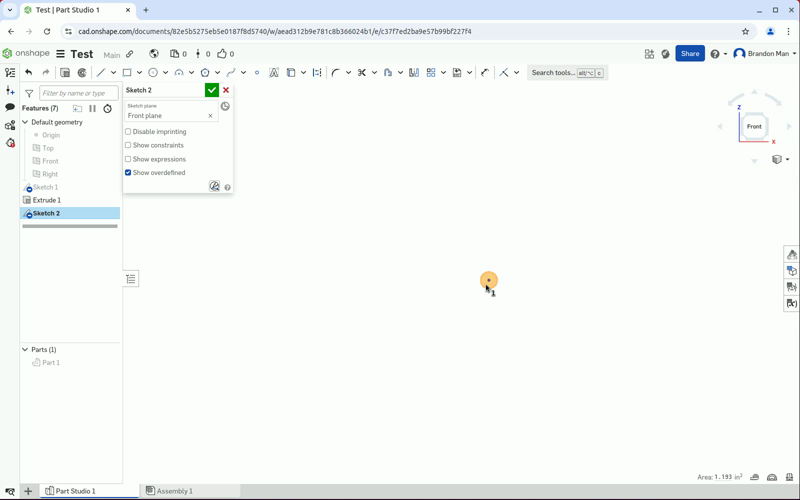
scroll(-6)
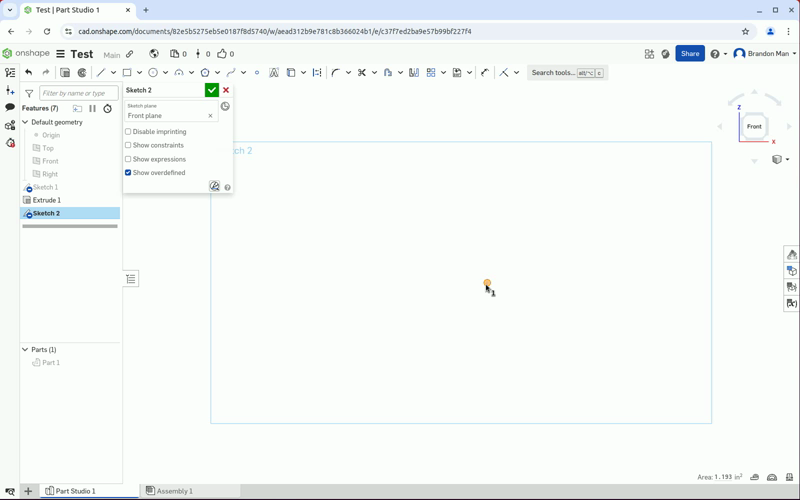
mouse_move(73, 352)
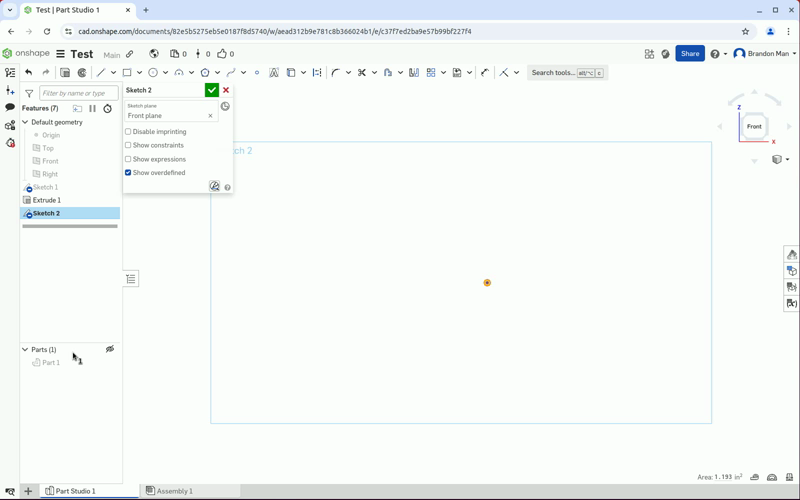
key(shift+y)
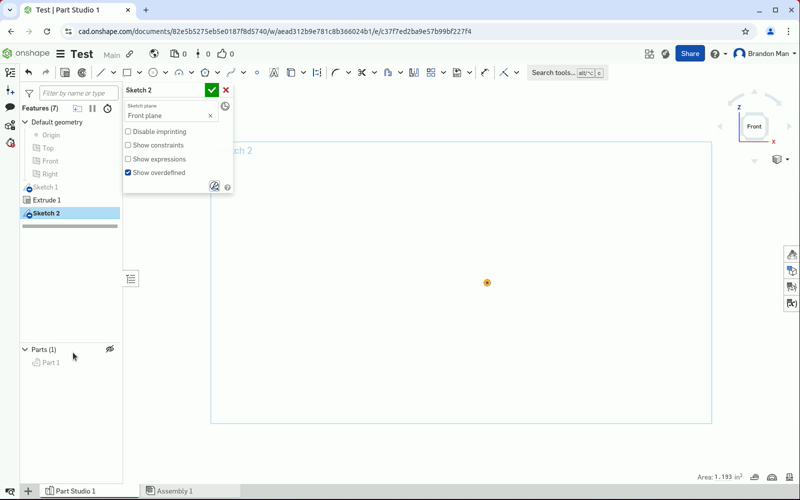
key(shift+e)
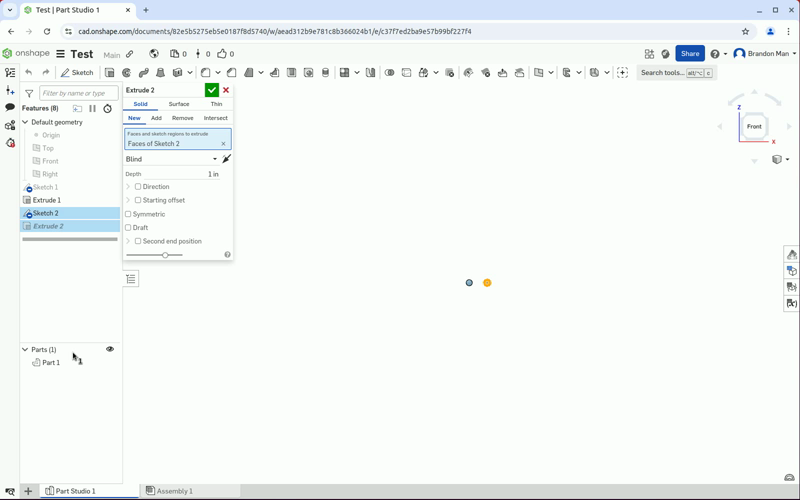
mouse_move(143, 106)
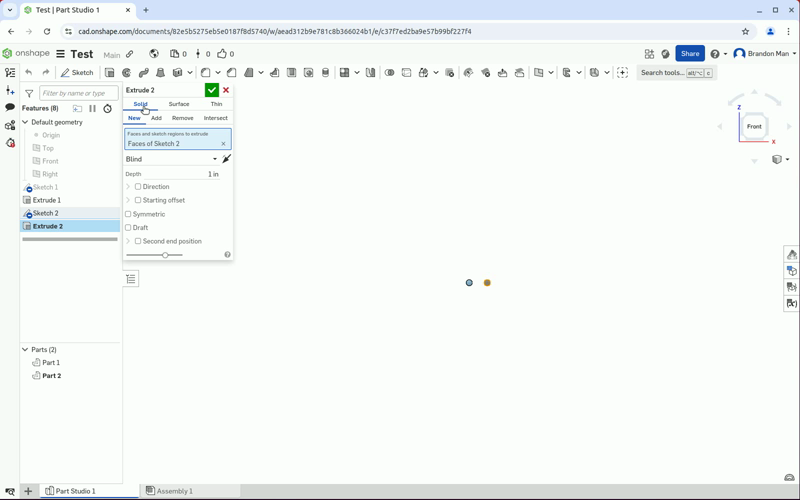
click(143, 106)
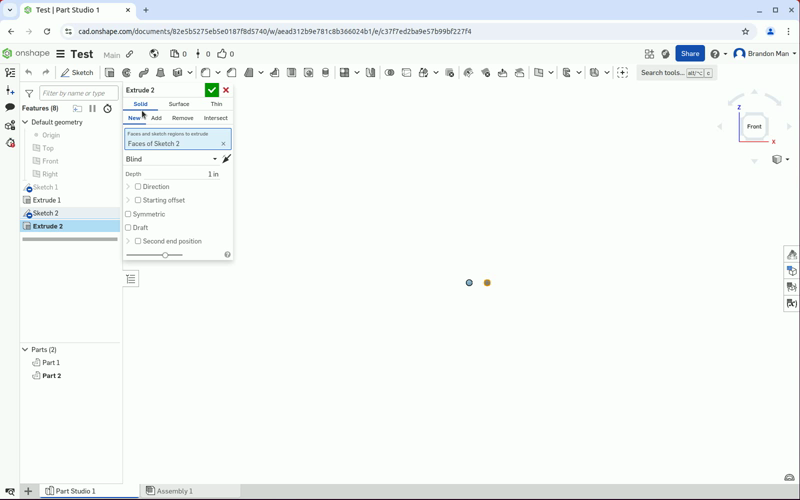
mouse_move(137, 120)
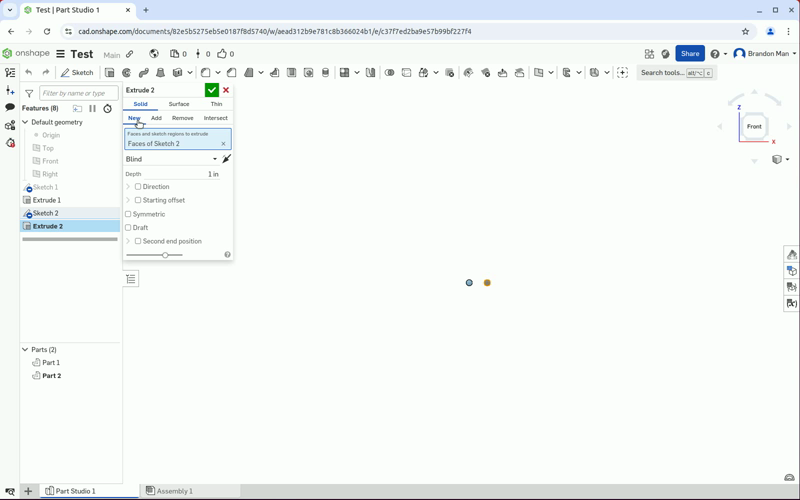
click(137, 120)
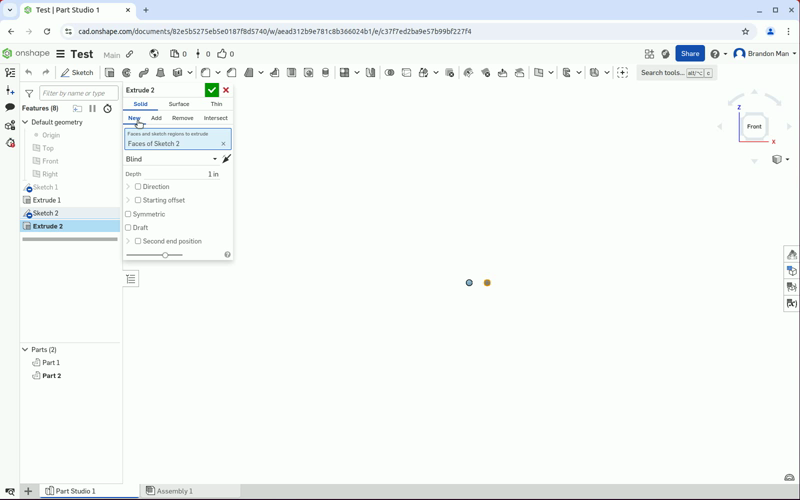
key(tab, 4)
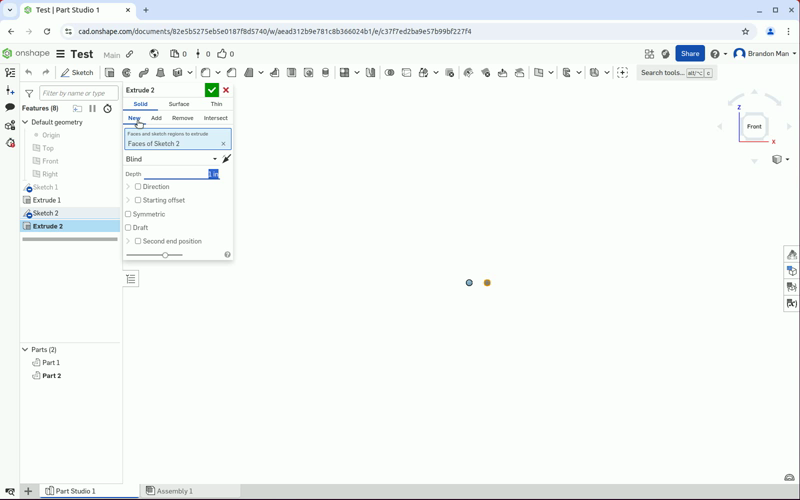
text(5.536)
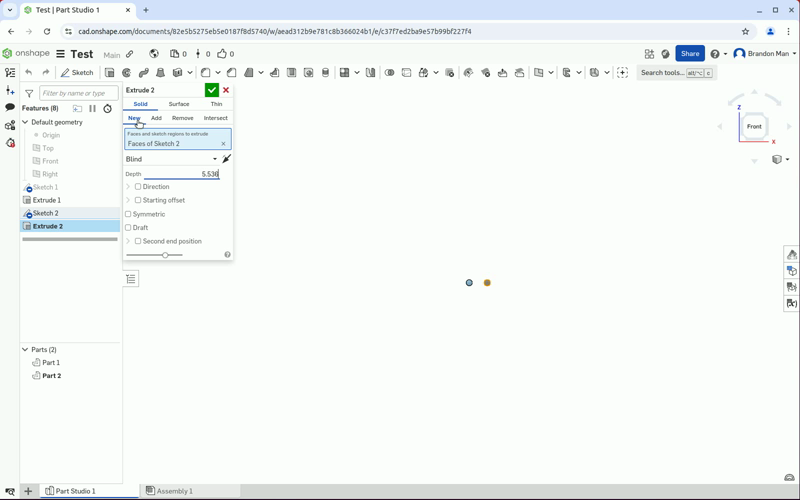
key(enter)
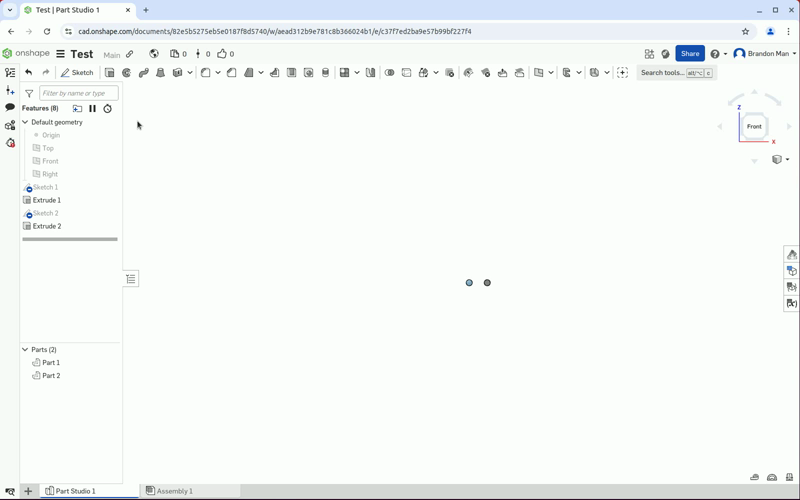
key(shift+h)
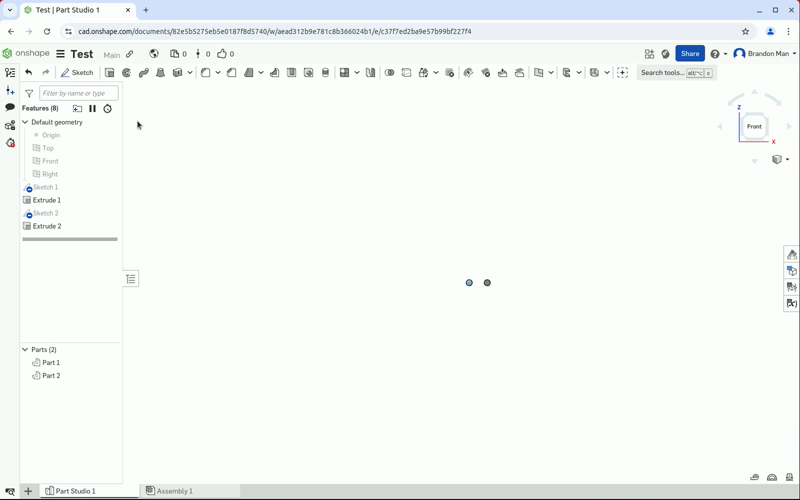
key(shift+h)
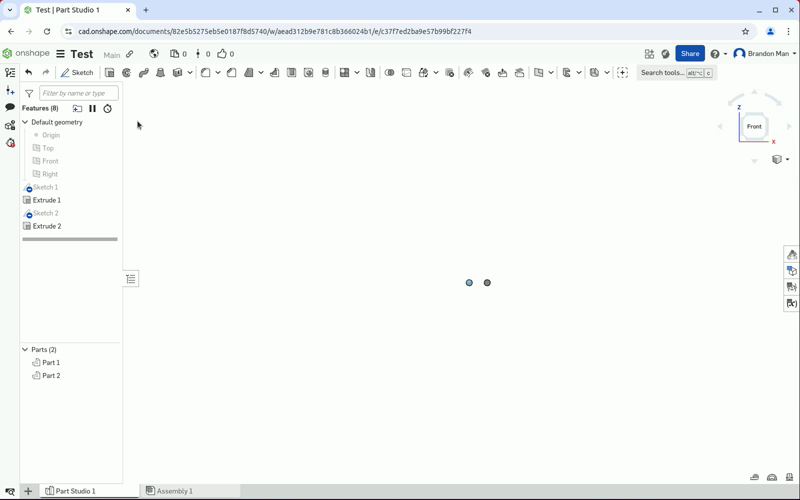
mouse_move(73, 189)
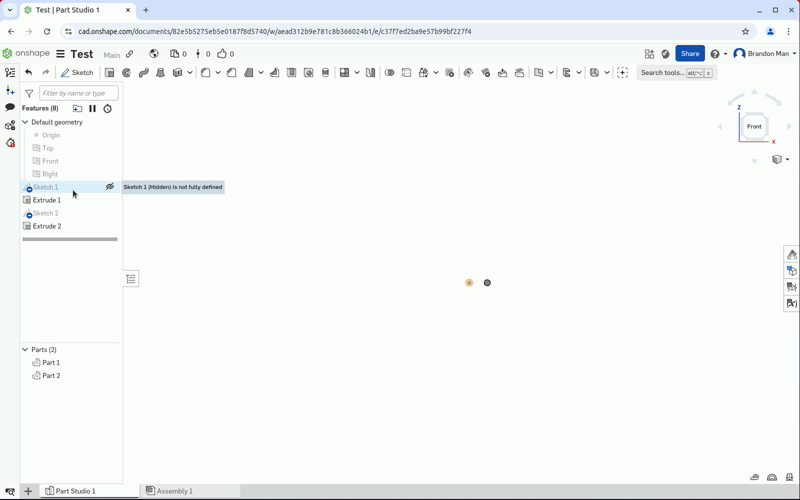
click(73, 189)
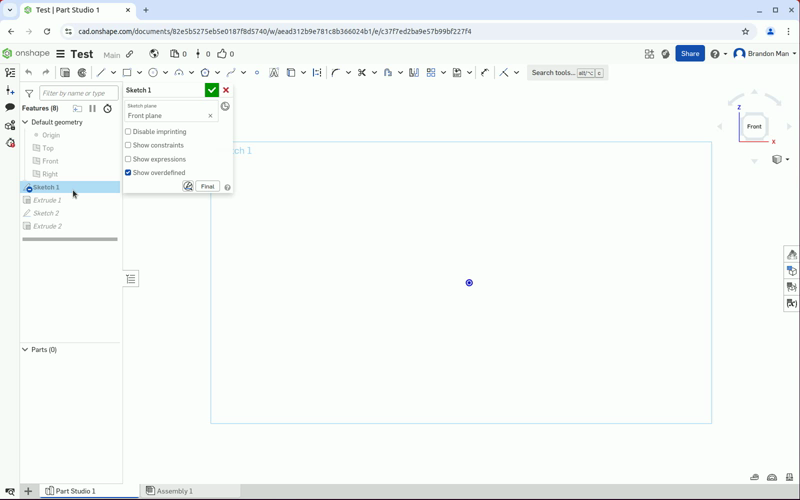
mouse_move(229, 92)
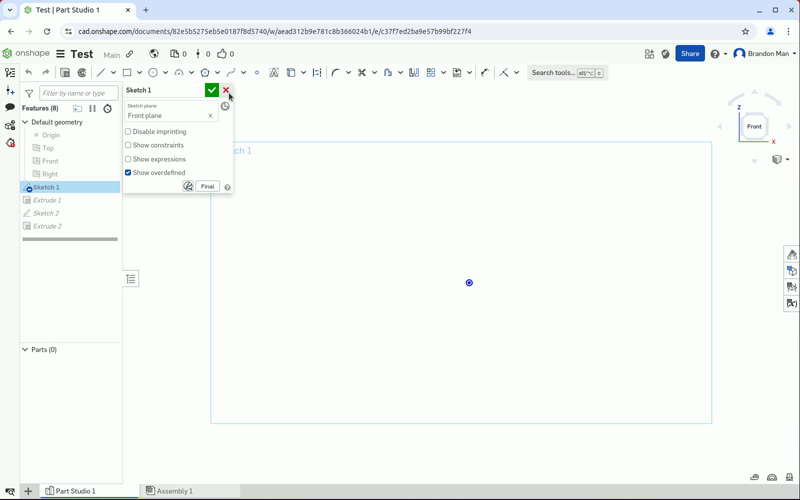
click(229, 92)
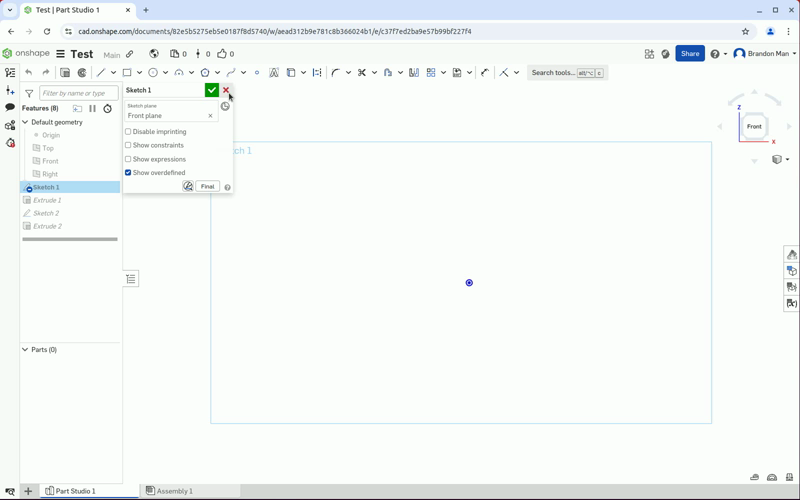
key(shift+s)
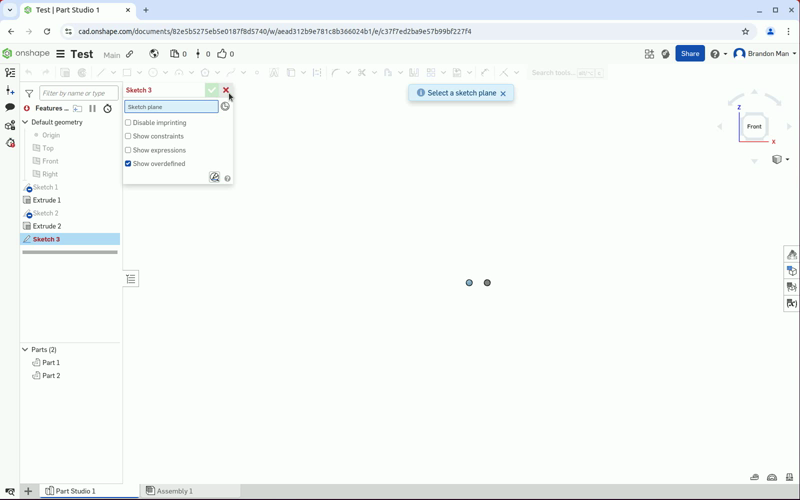
mouse_move(73, 163)
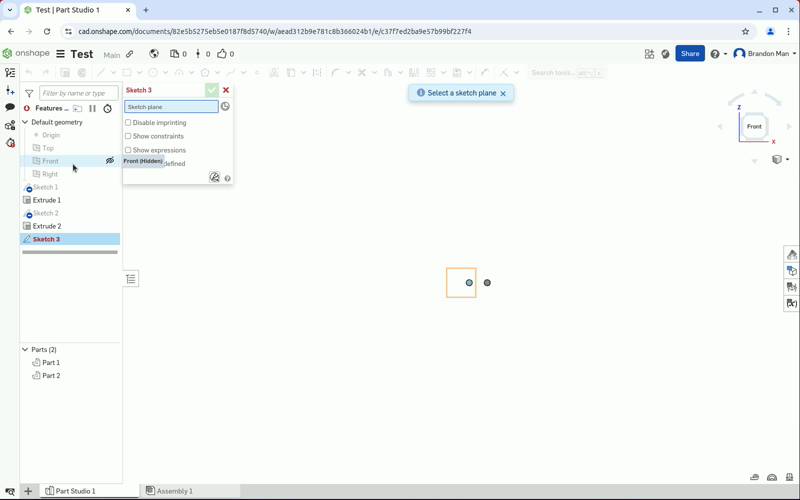
click(73, 163)
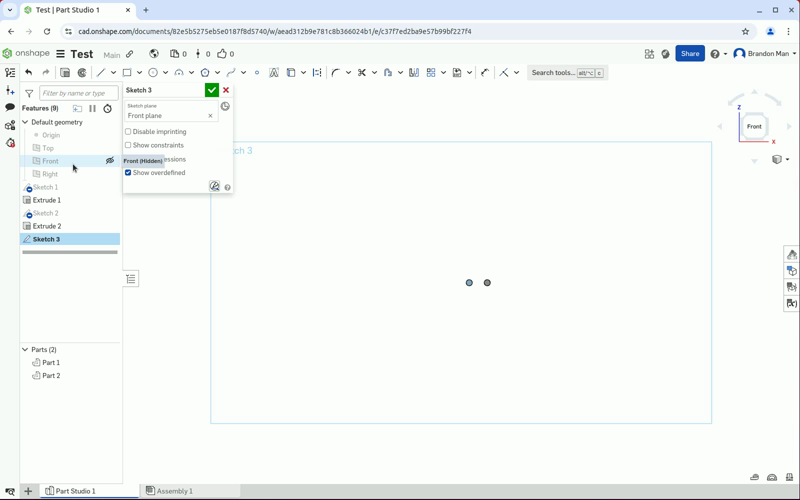
mouse_move(73, 352)
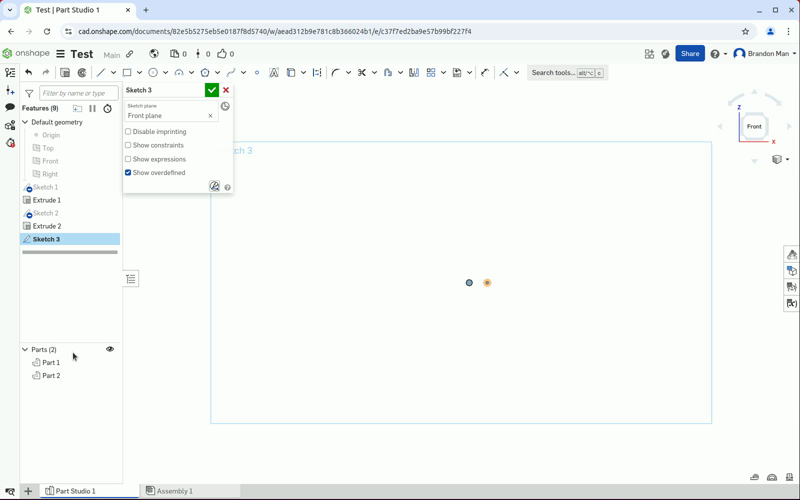
key(y)
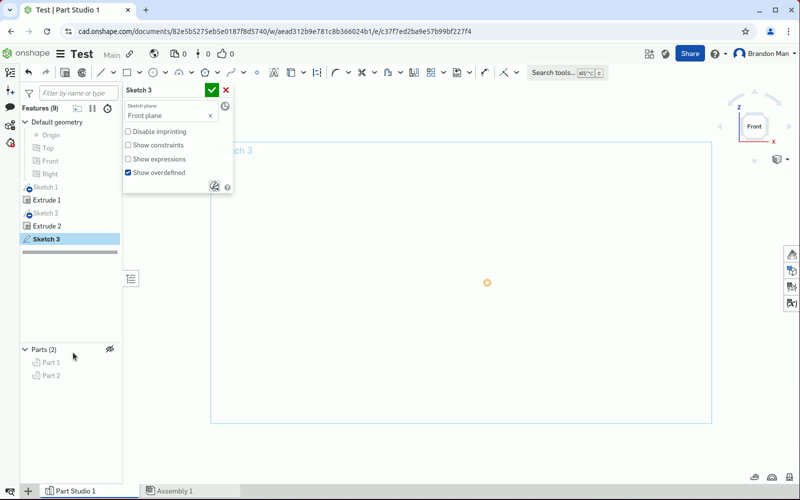
key(c)
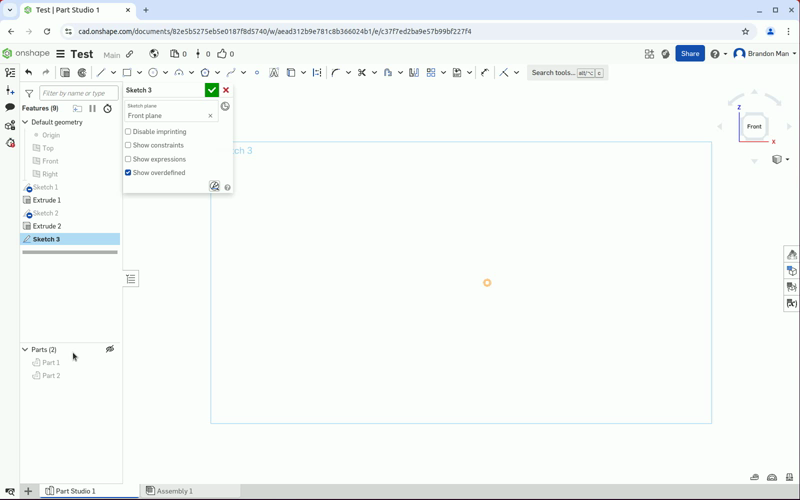
key_down(shift)
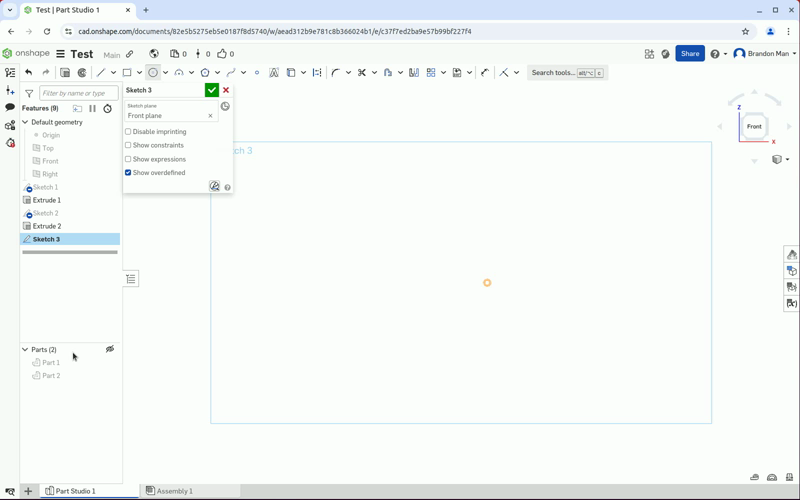
mouse_move(453, 282)
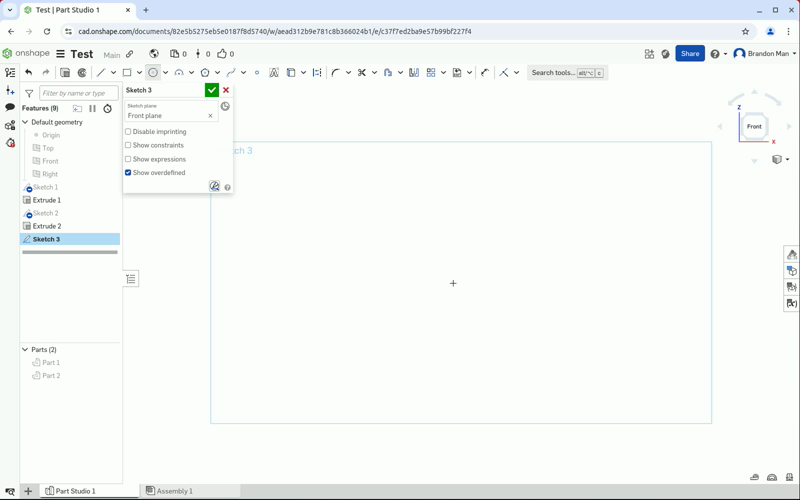
click(453, 282)
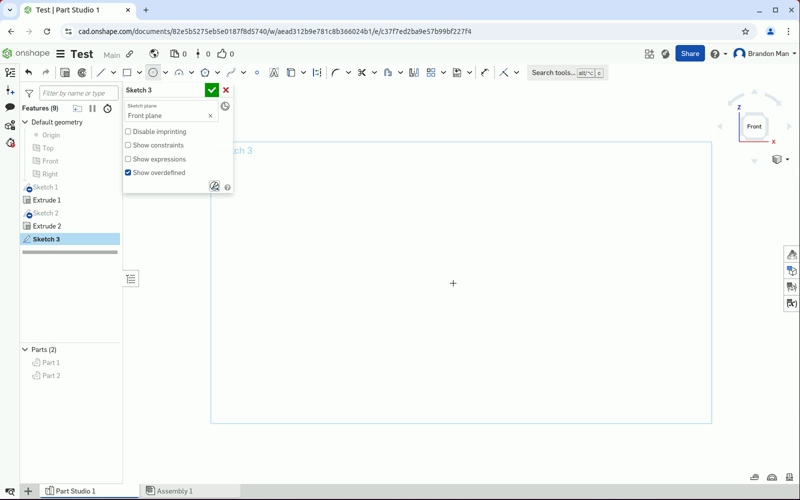
key_up(shift)
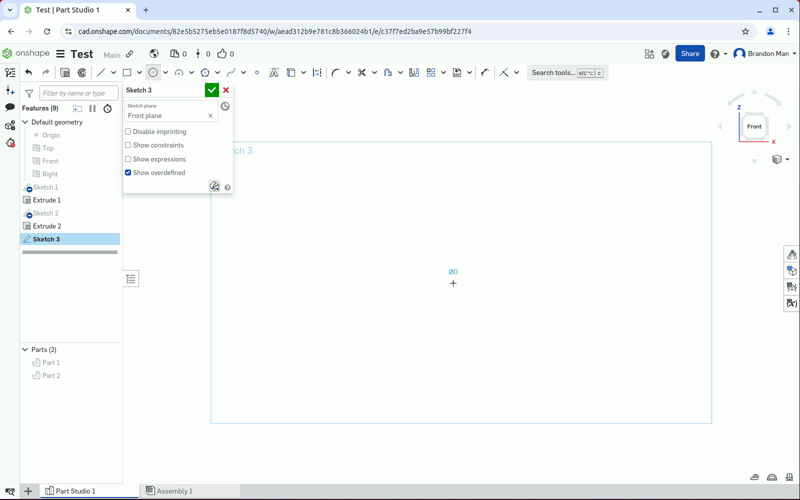
mouse_move(456, 282)
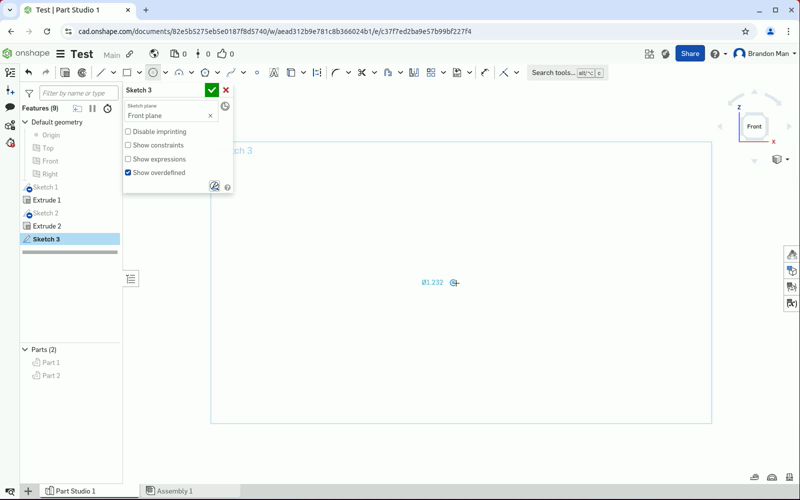
click(456, 282)
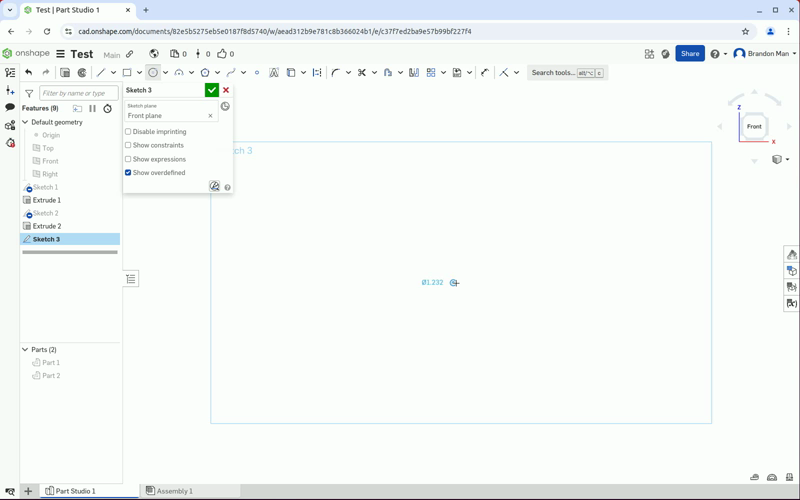
key(esc)
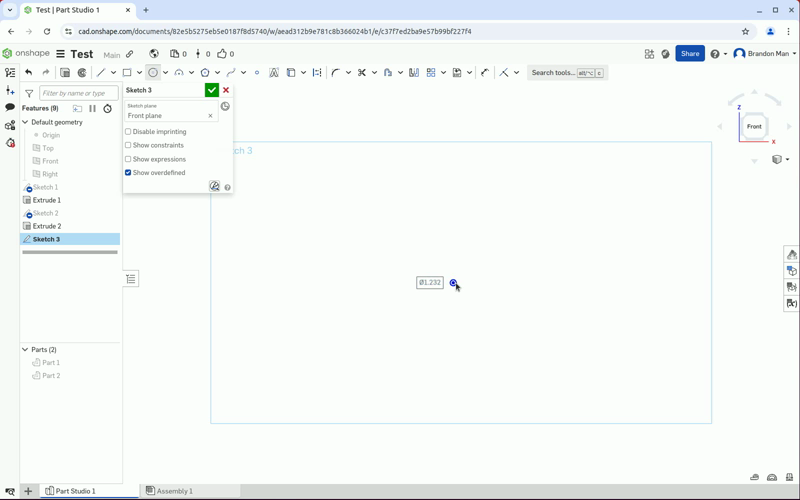
mouse_move(454, 285)
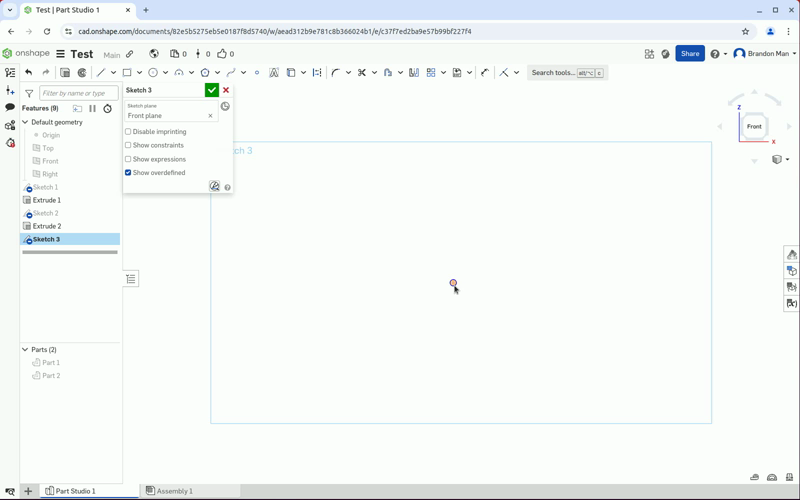
scroll(6)
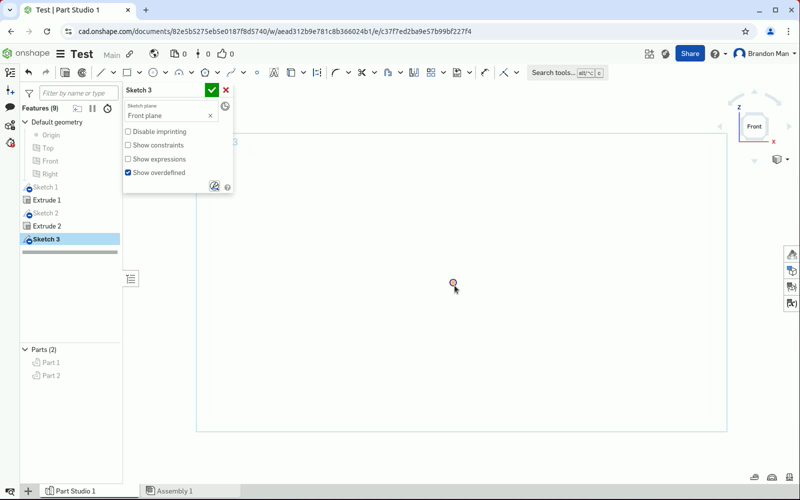
scroll(6)
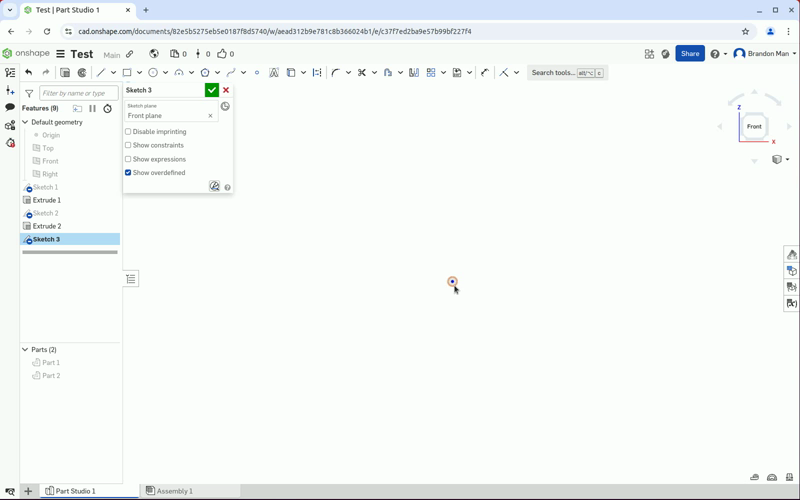
scroll(6)
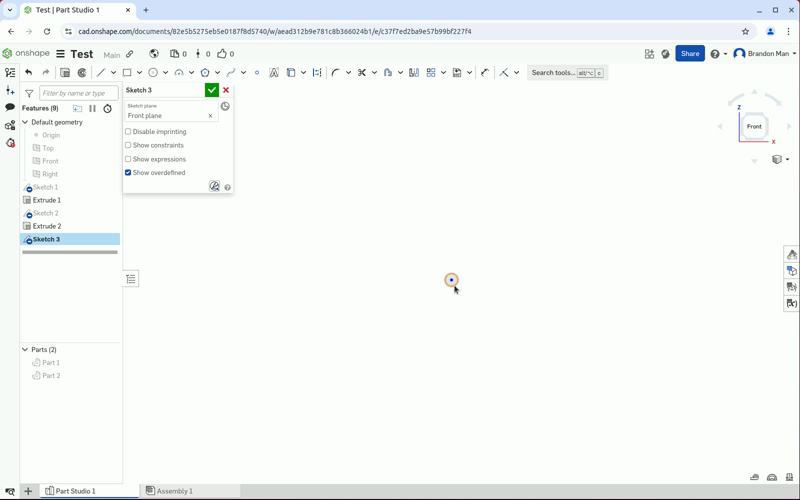
scroll(6)
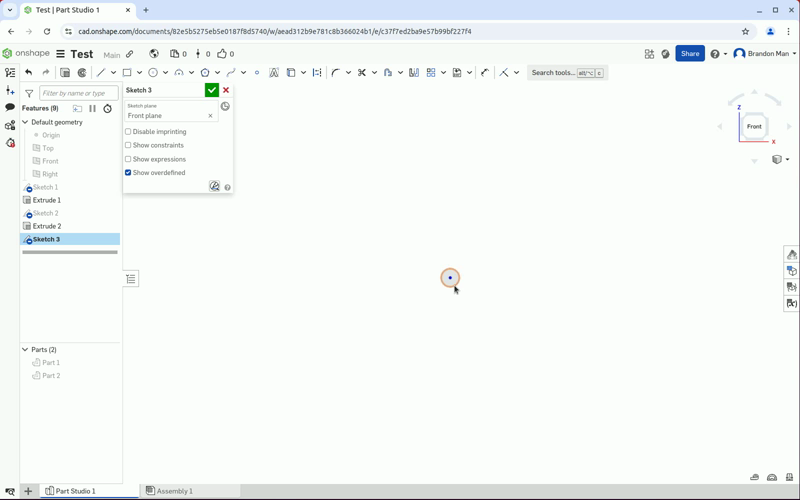
scroll(6)
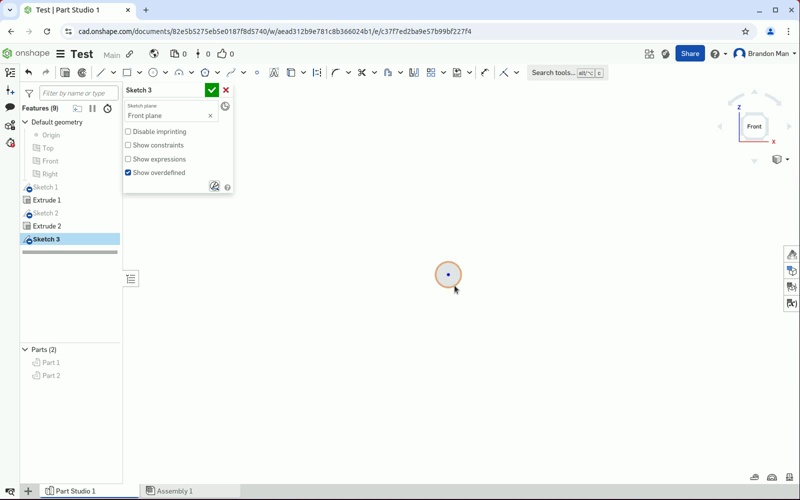
scroll(6)
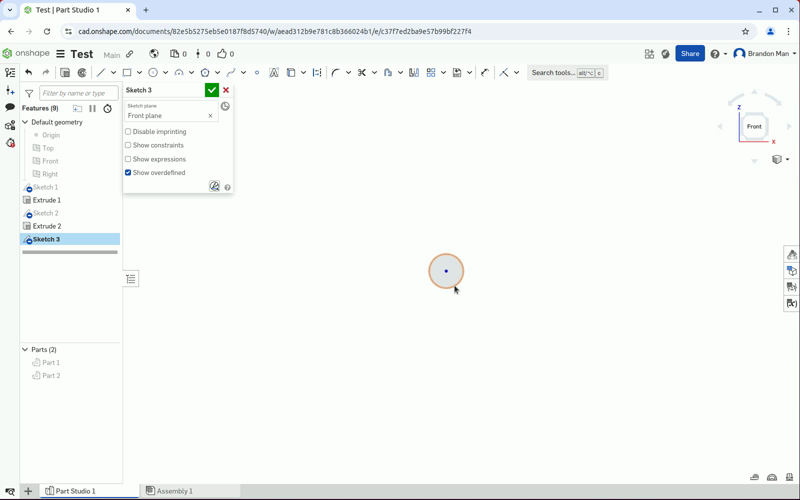
scroll(6)
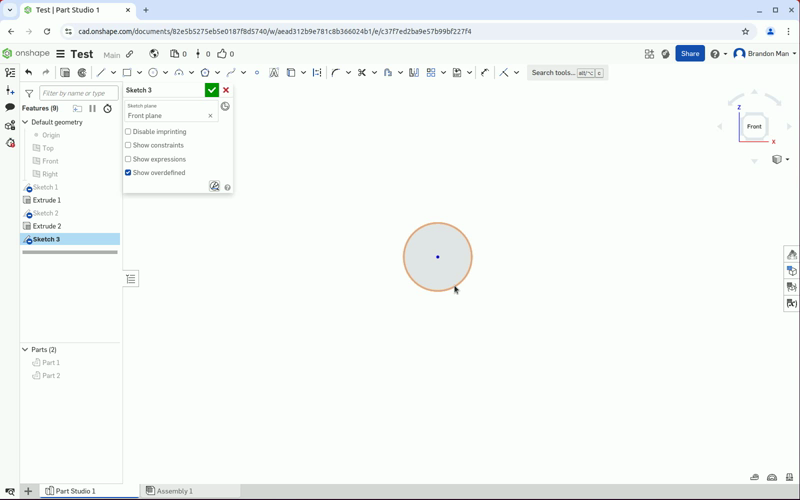
click(454, 285)
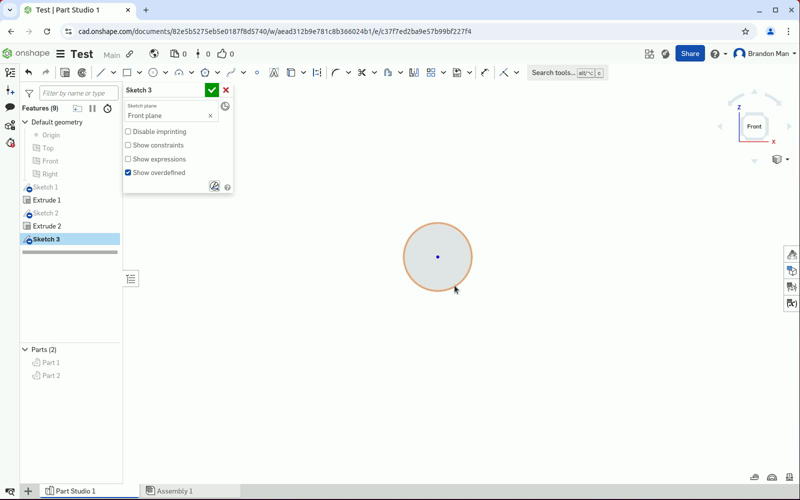
scroll(-6)
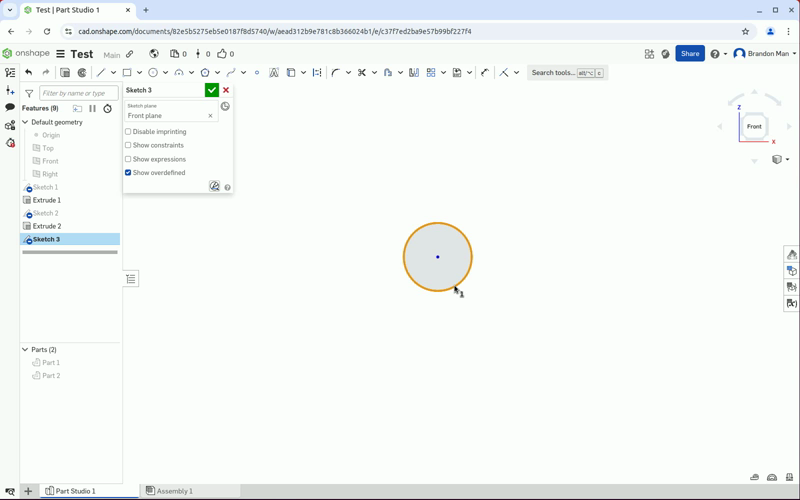
scroll(-6)
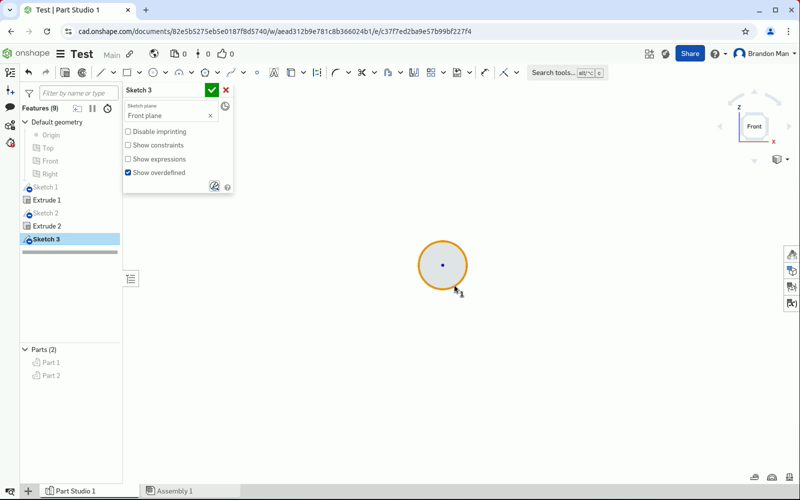
scroll(-6)
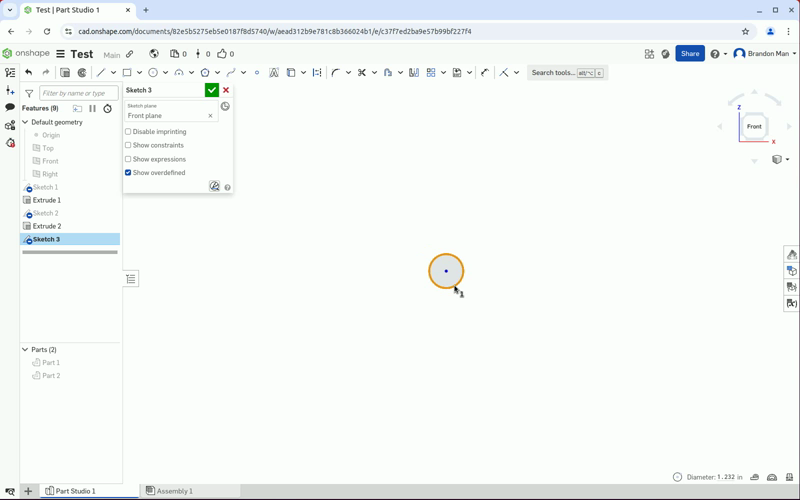
scroll(-6)
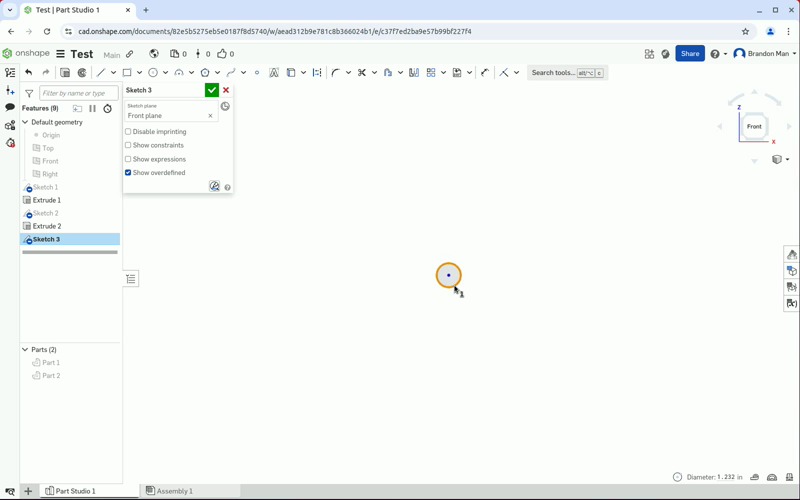
scroll(-6)
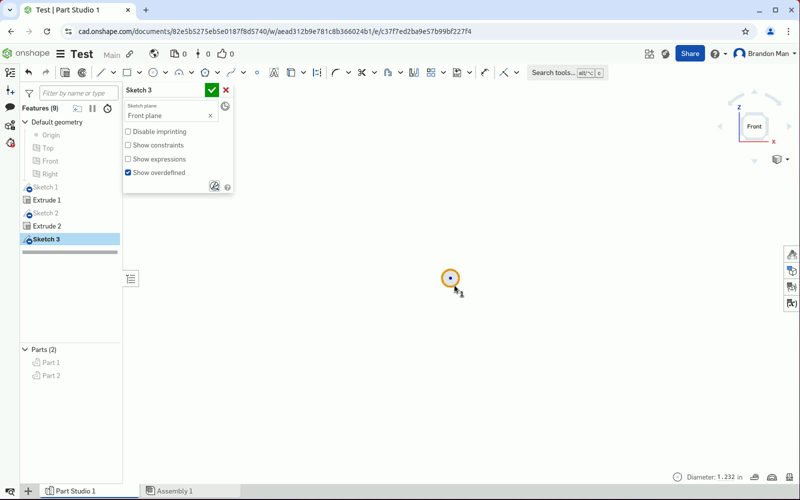
scroll(-6)
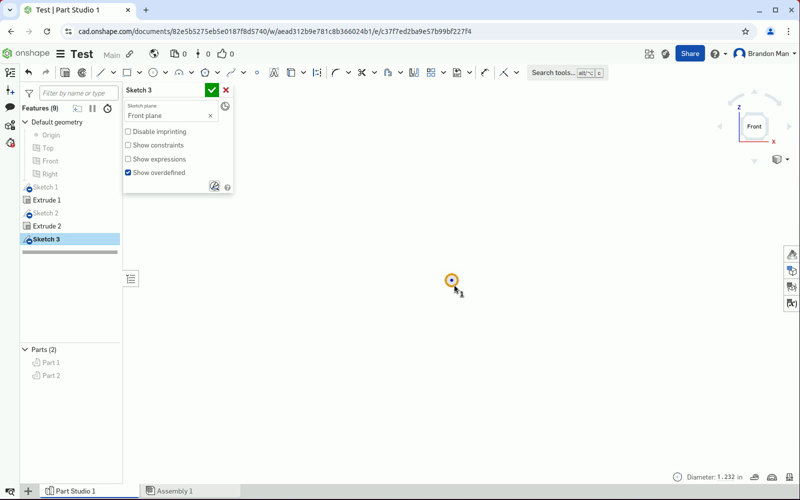
scroll(-6)
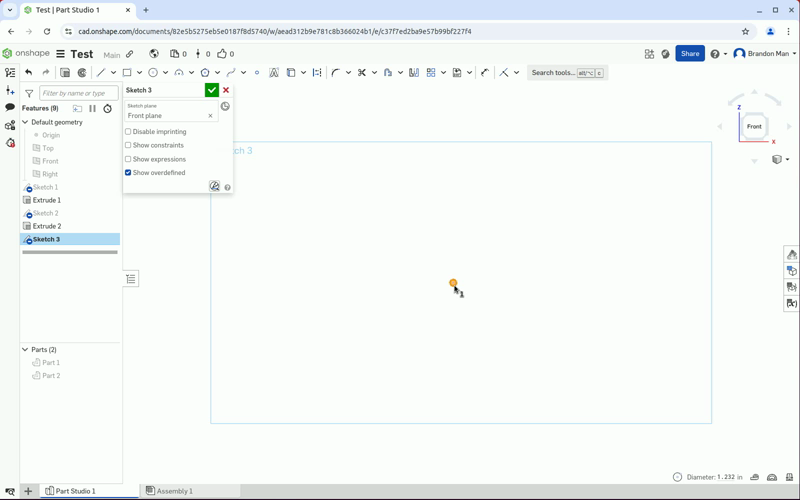
mouse_move(73, 352)
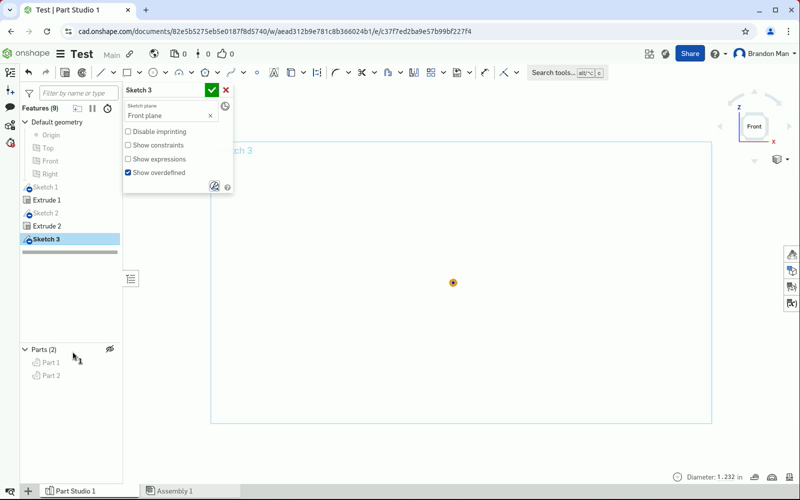
key(shift+y)
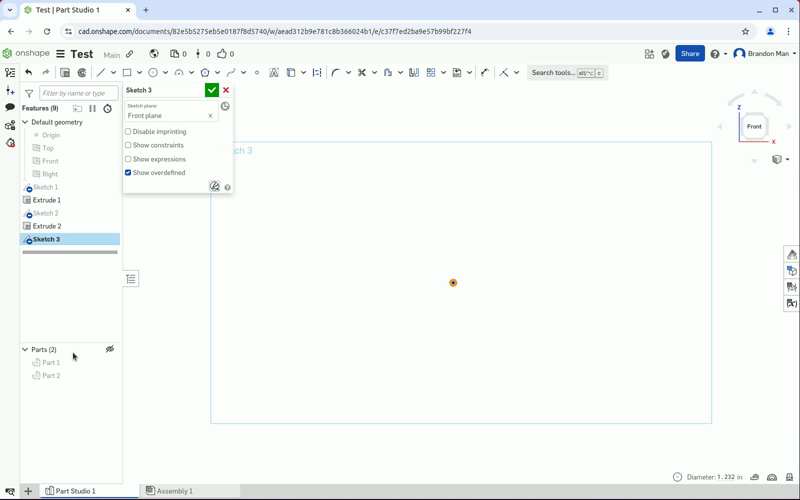
key(shift+e)
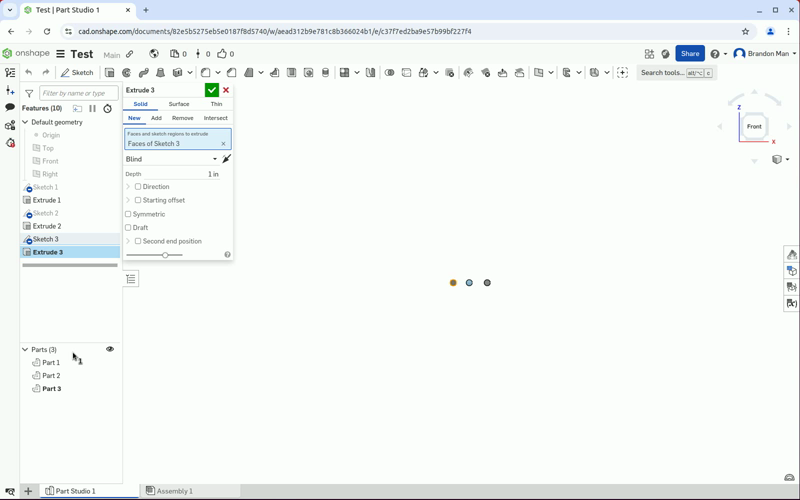
mouse_move(143, 106)
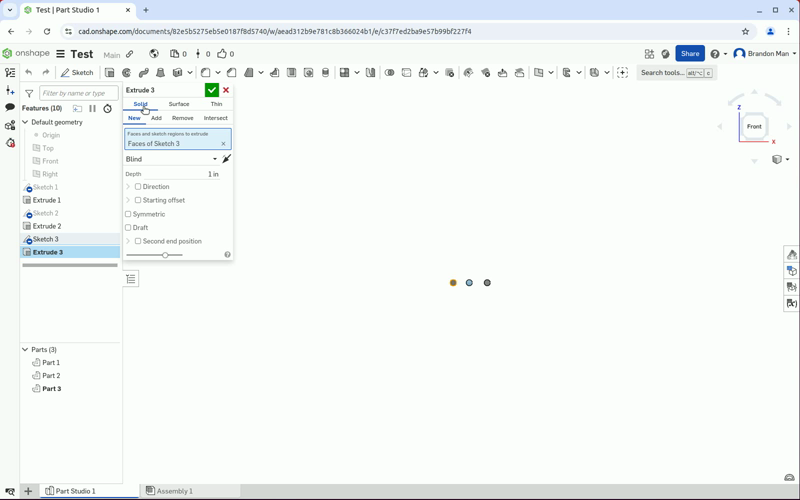
click(143, 106)
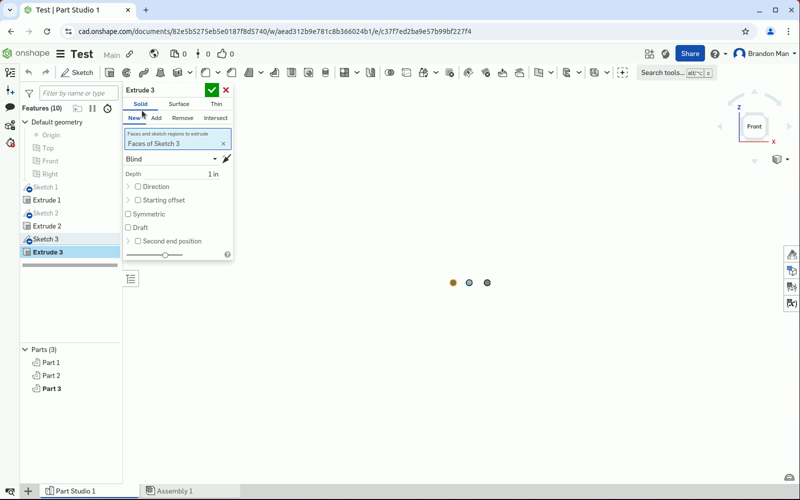
mouse_move(137, 120)
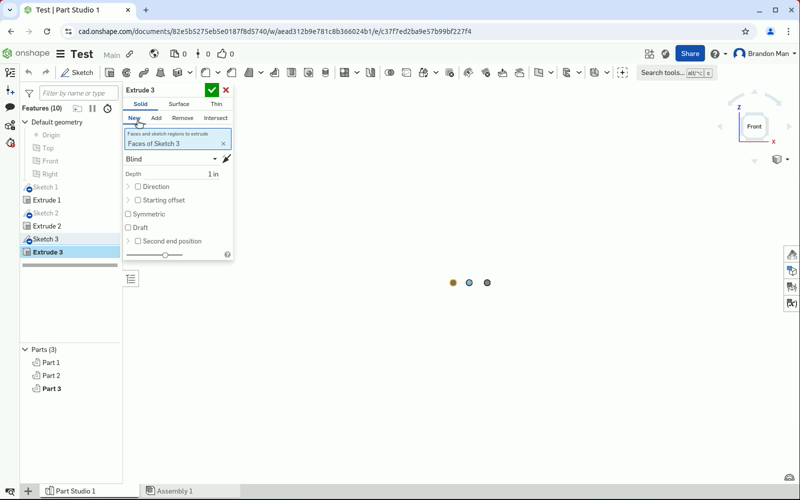
click(137, 120)
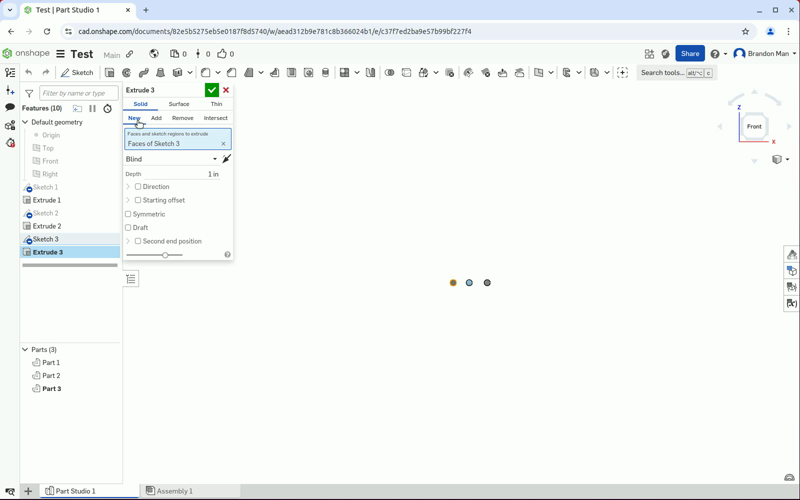
key(tab, 4)
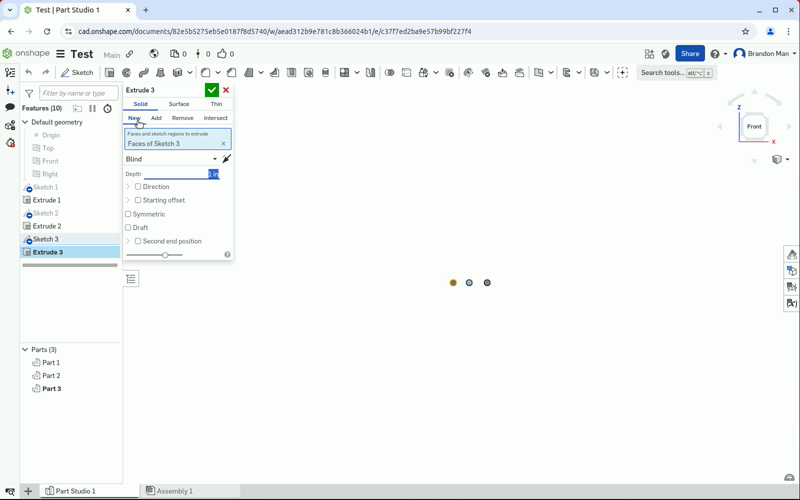
text(5.536)
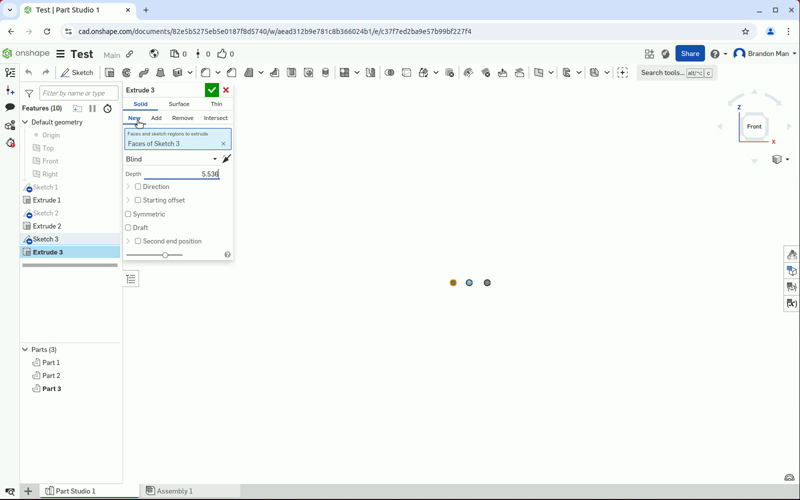
key(enter)
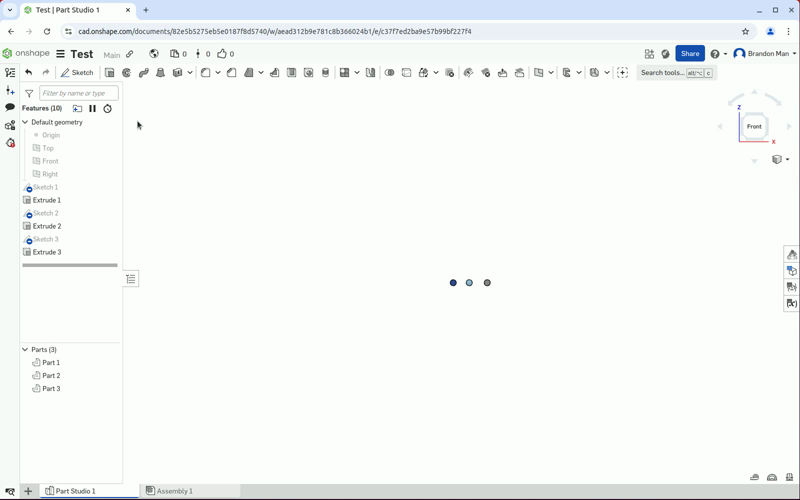
key(shift+h)
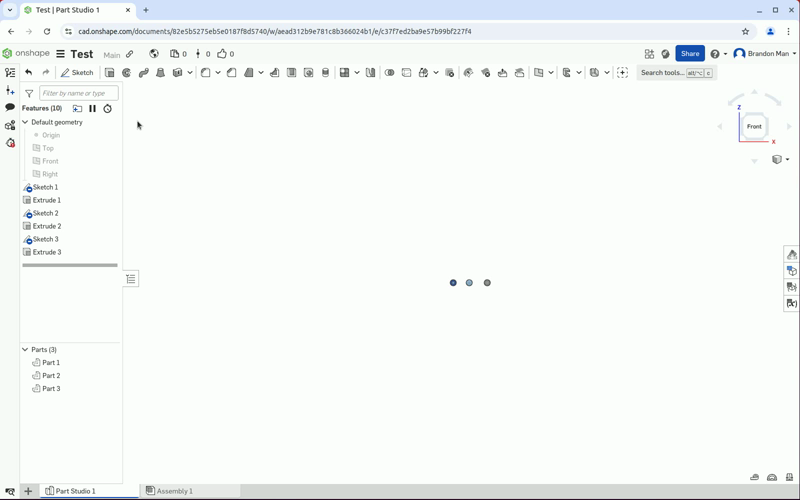
key(shift+h)
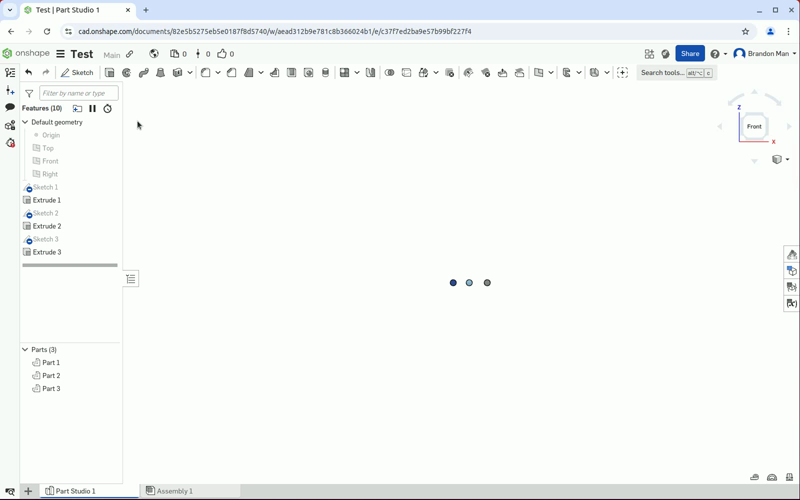
mouse_move(73, 189)
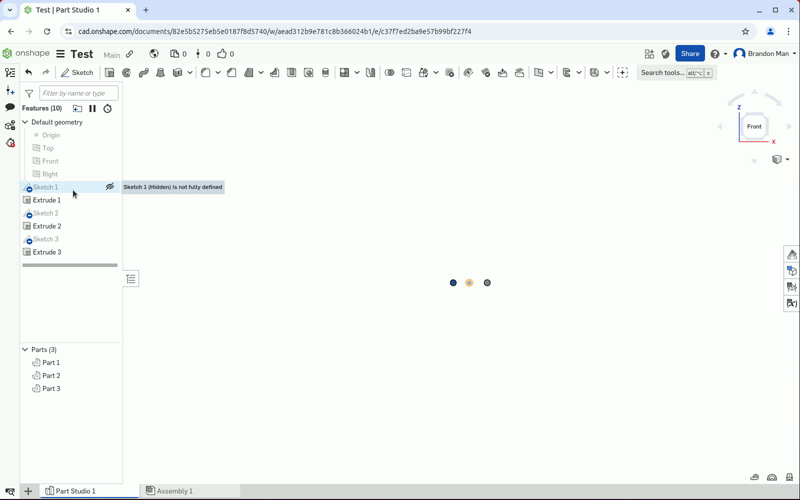
click(73, 189)
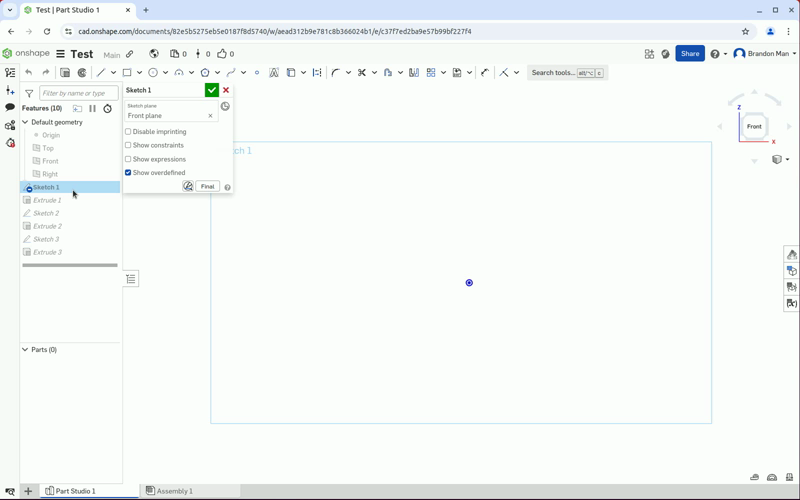
mouse_move(229, 92)
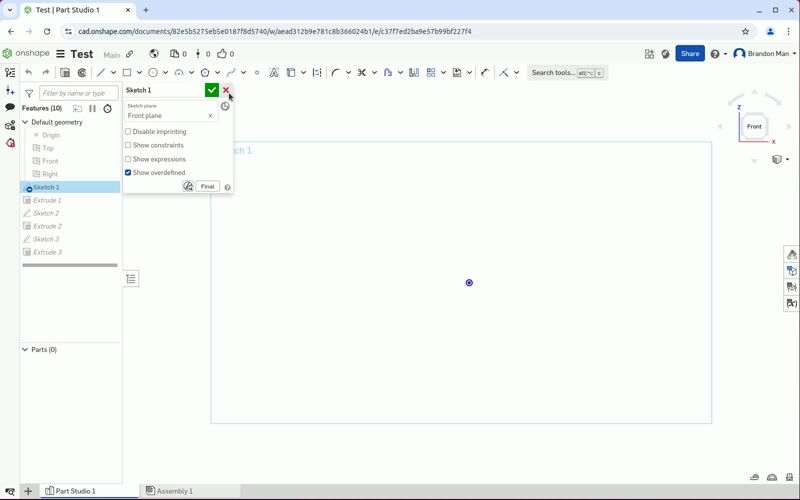
click(229, 92)
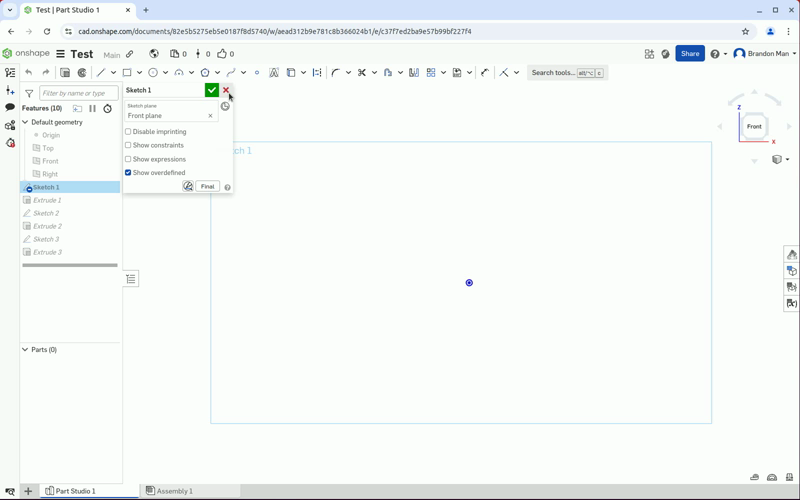
key(shift+s)
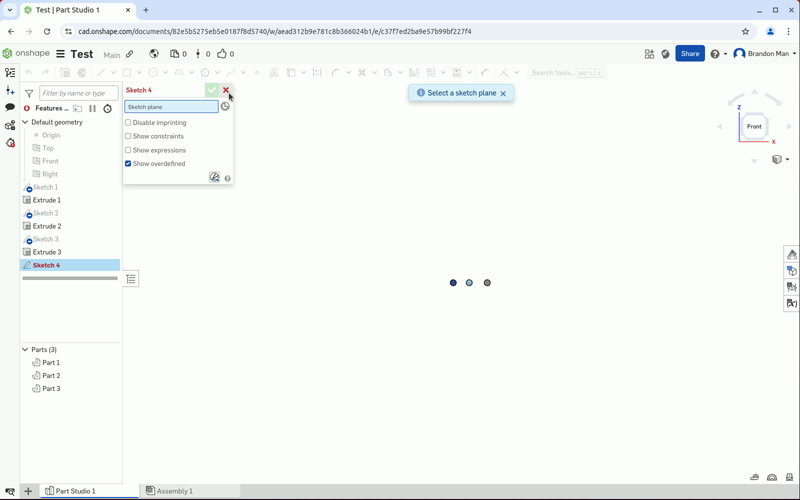
mouse_move(73, 163)
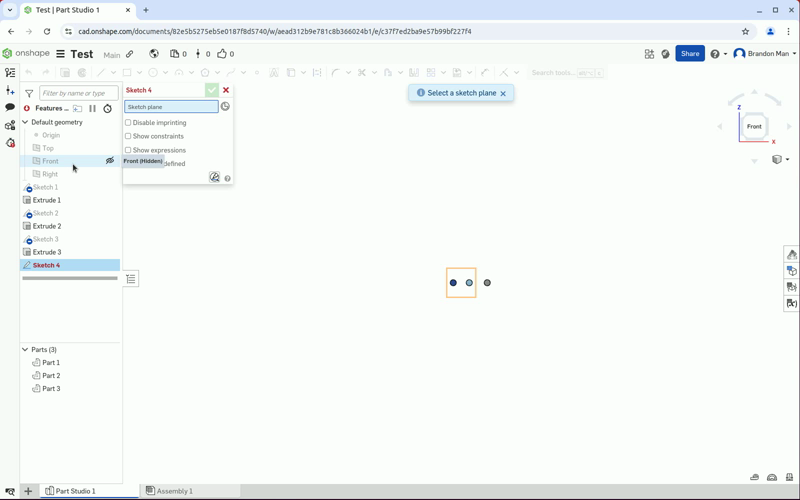
click(73, 163)
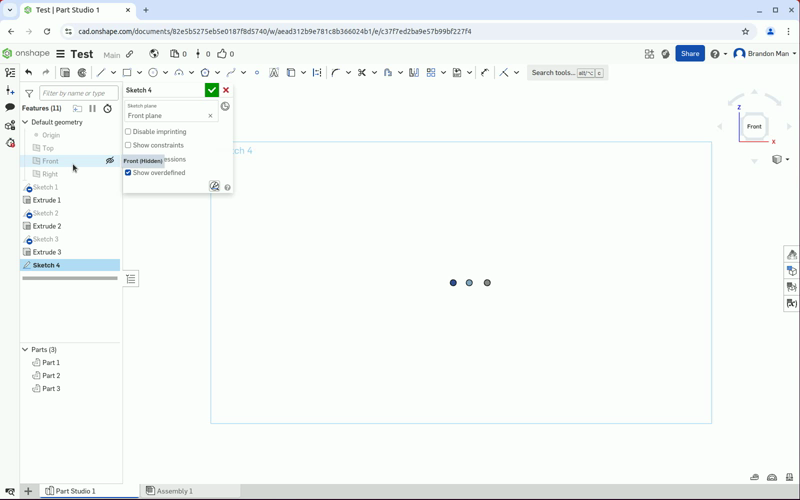
mouse_move(73, 352)
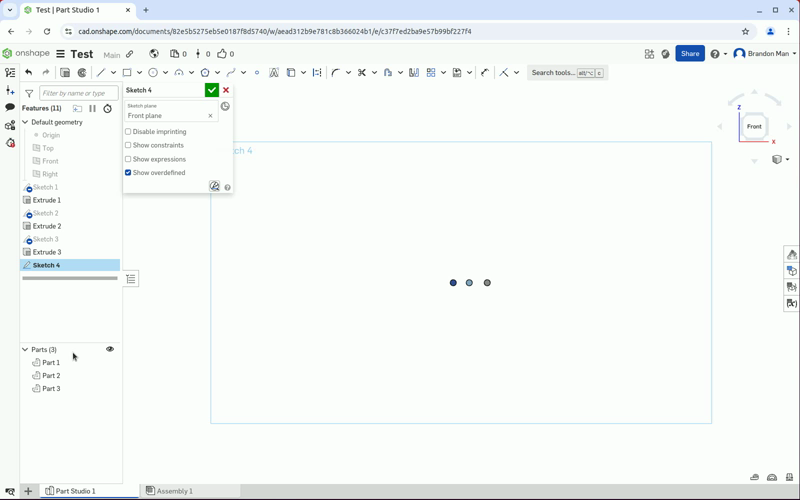
key(y)
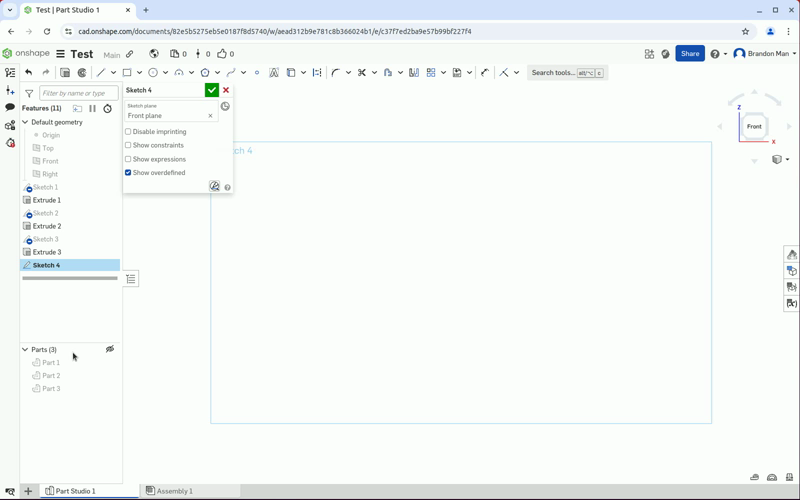
key(c)
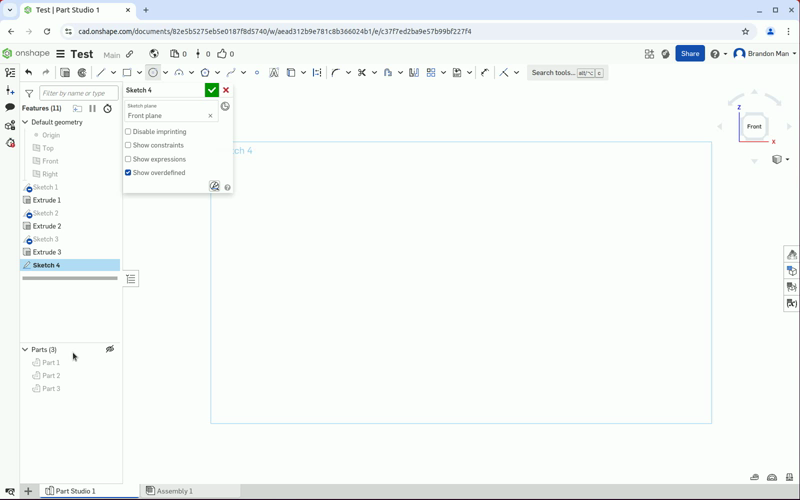
key_down(shift)
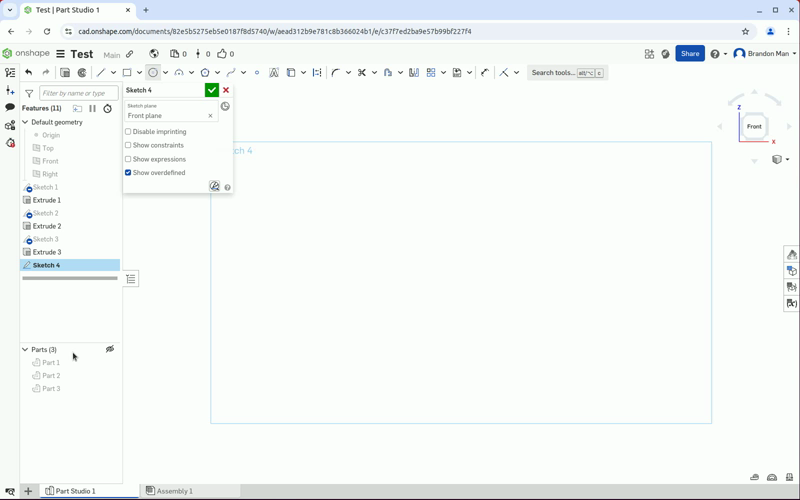
mouse_move(435, 282)
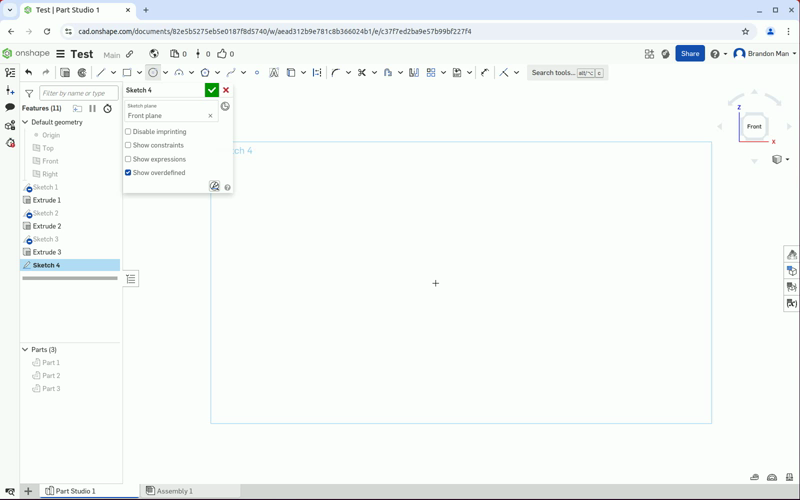
click(435, 282)
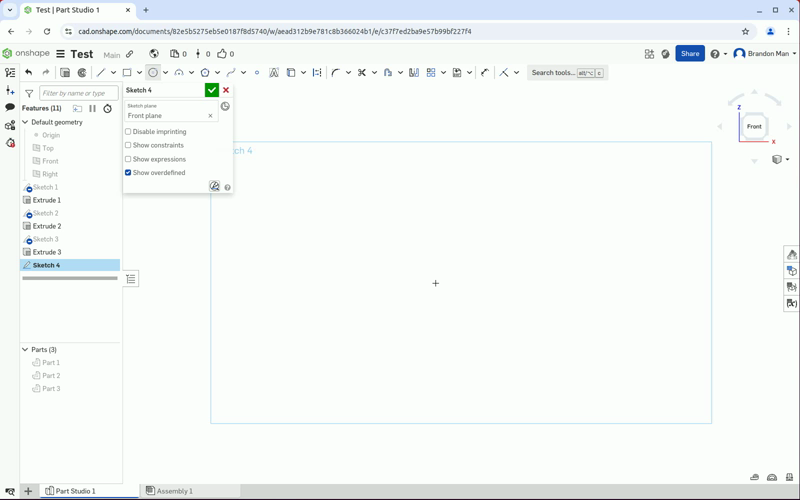
key_up(shift)
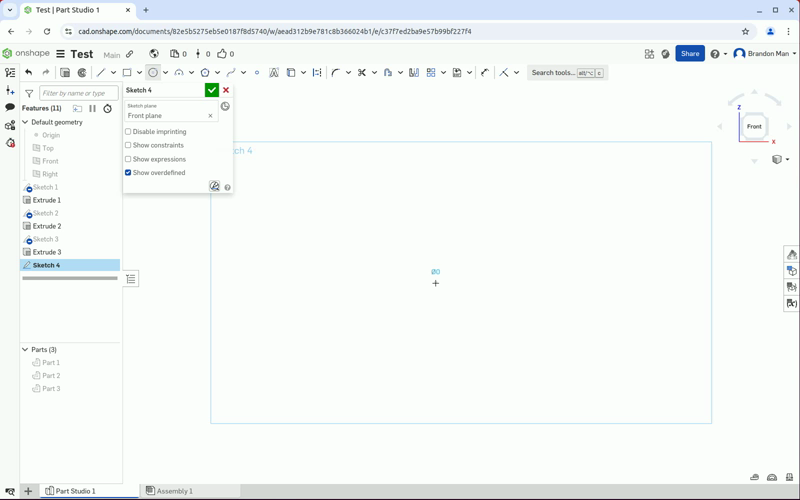
mouse_move(438, 282)
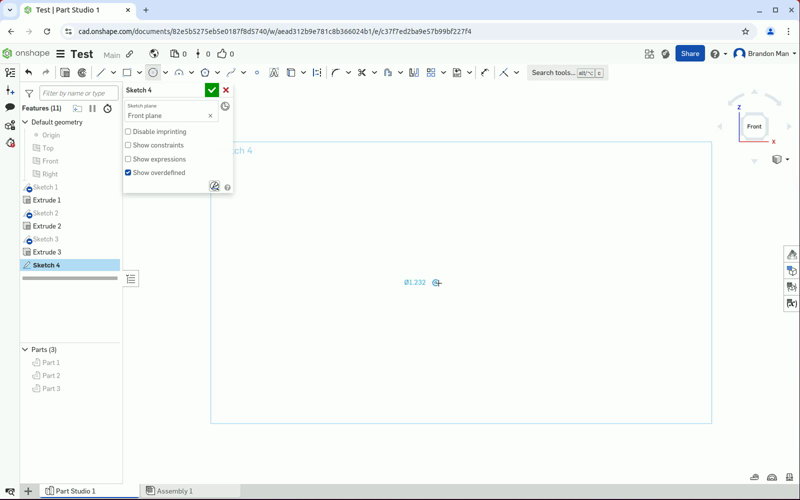
click(438, 282)
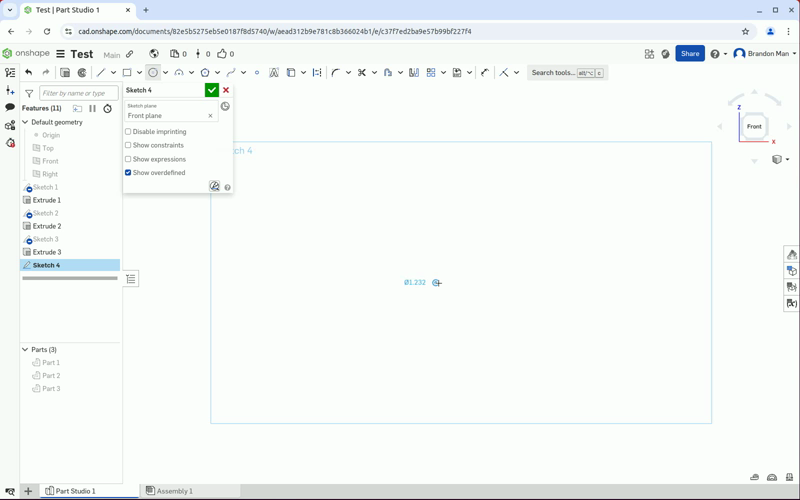
key(esc)
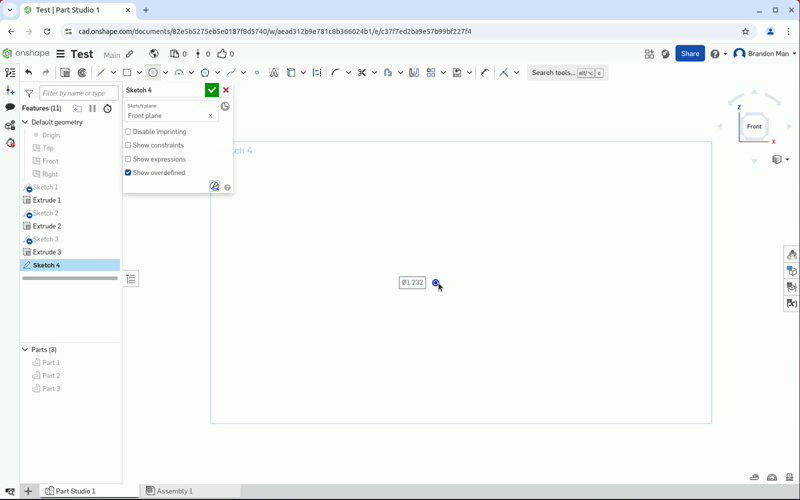
mouse_move(435, 283)
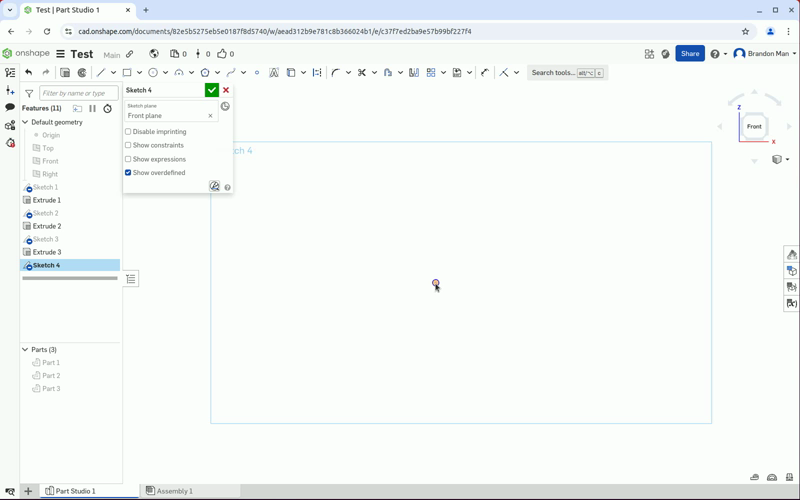
scroll(6)
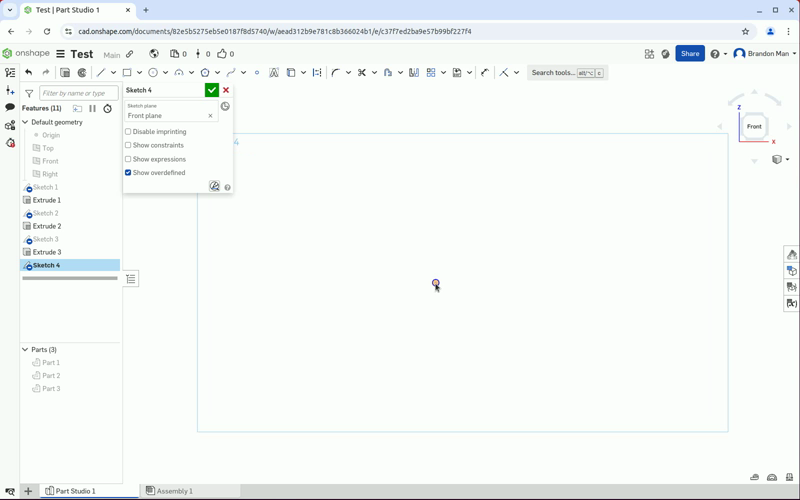
scroll(6)
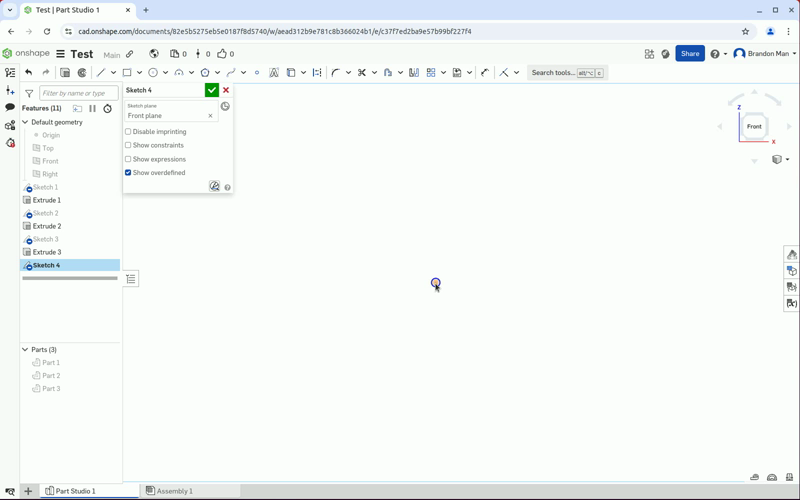
scroll(6)
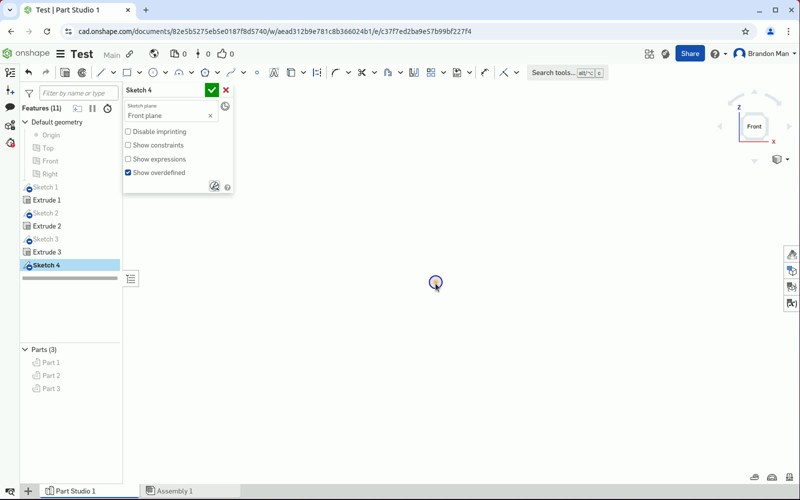
scroll(6)
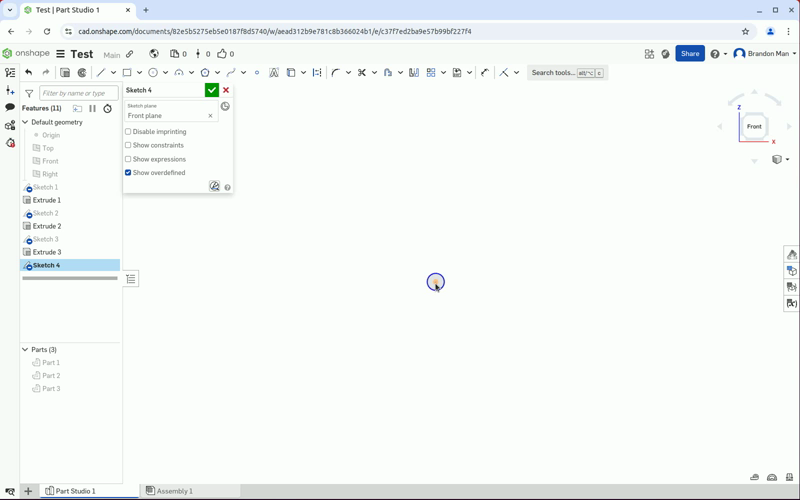
scroll(6)
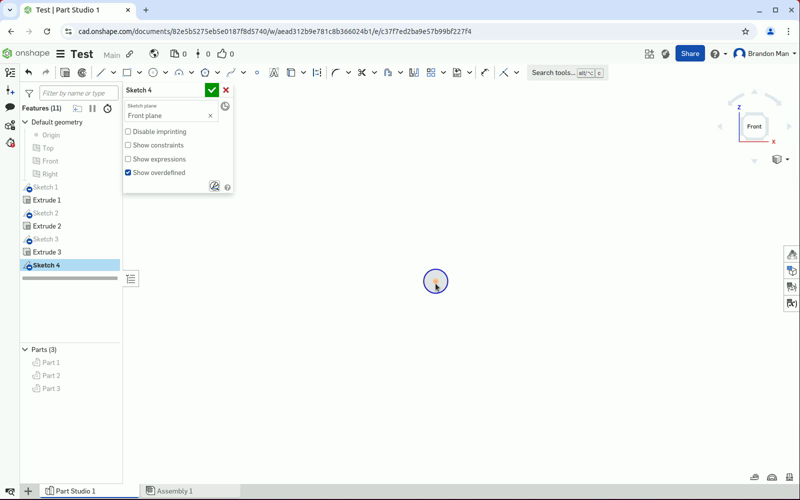
scroll(6)
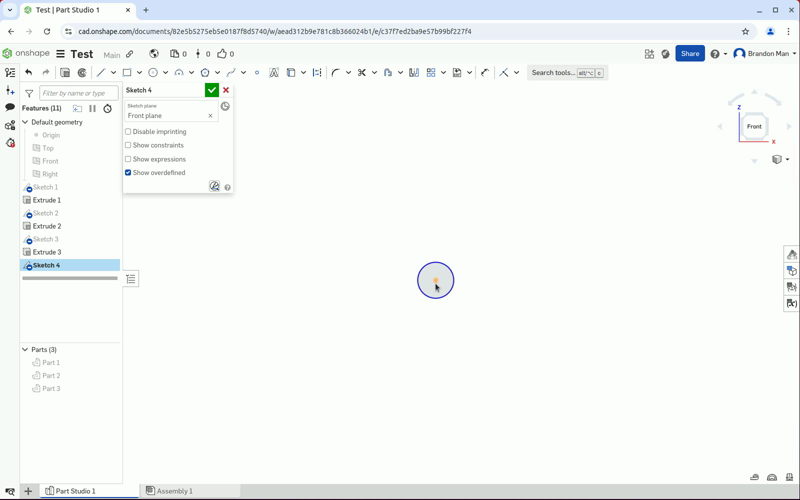
scroll(6)
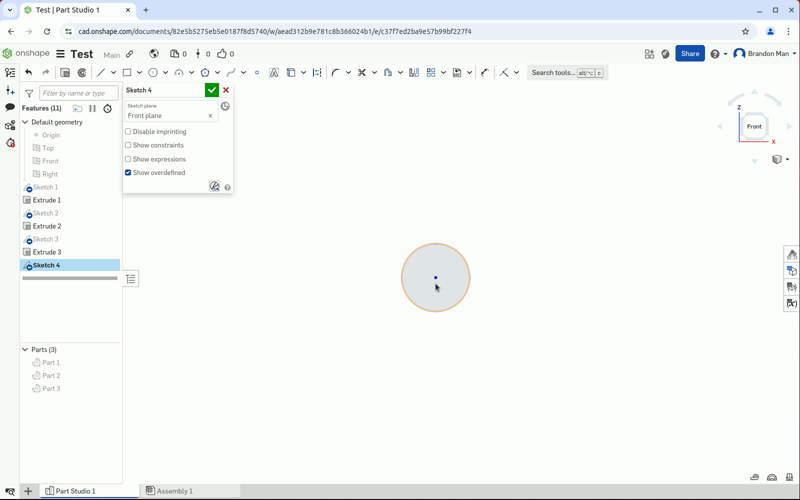
click(435, 283)
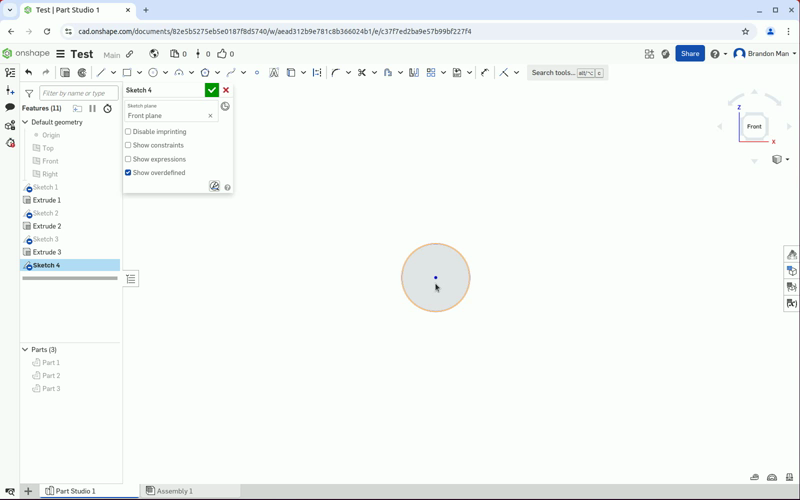
scroll(-6)
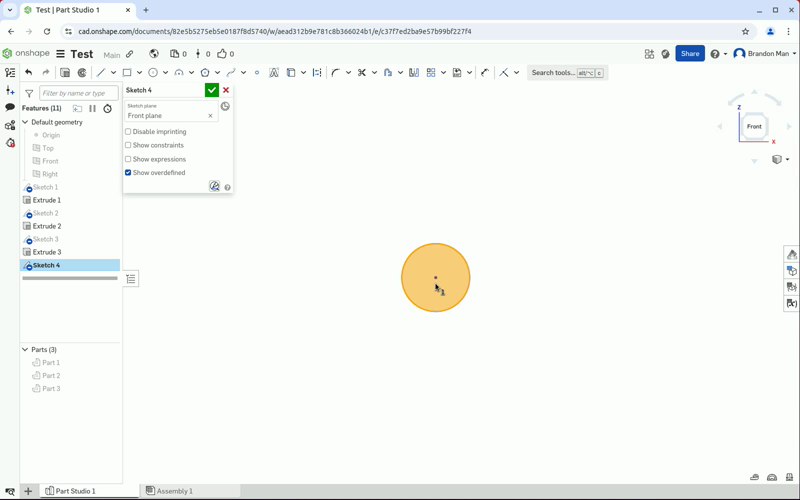
scroll(-6)
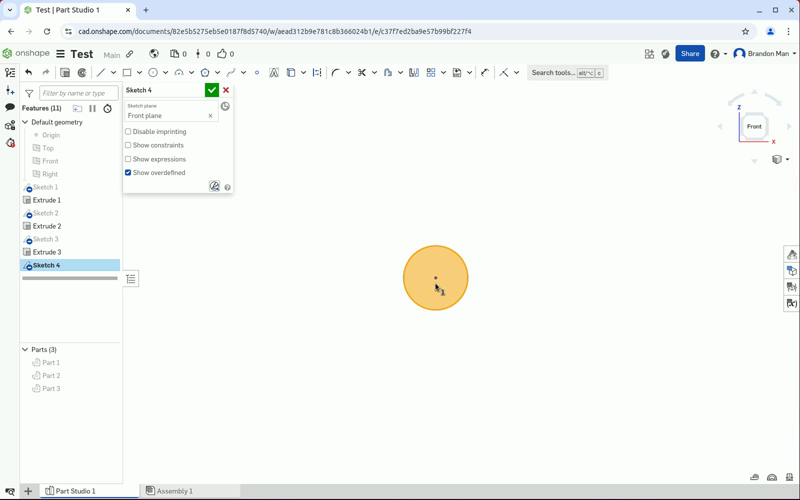
scroll(-6)
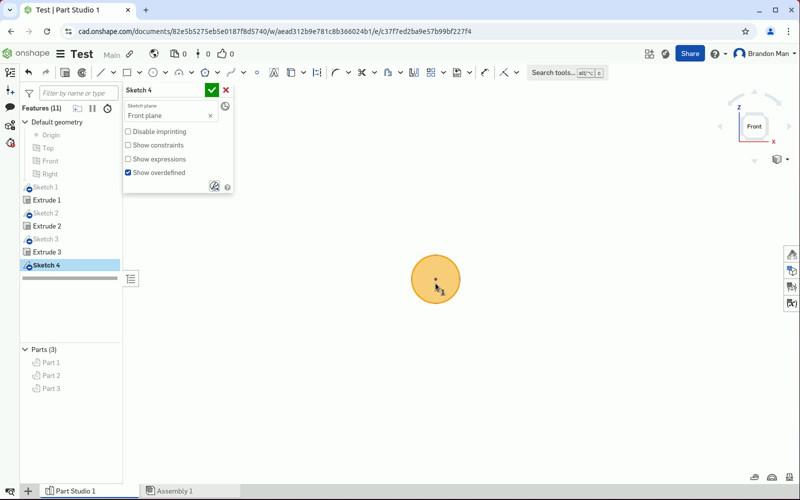
scroll(-6)
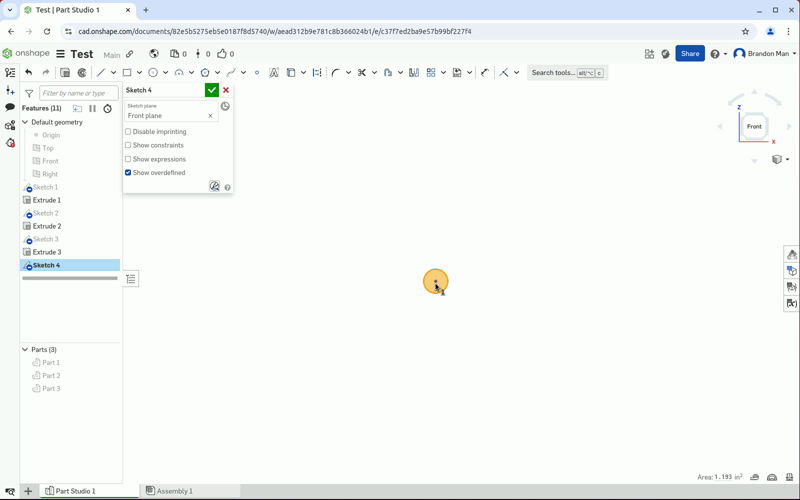
scroll(-6)
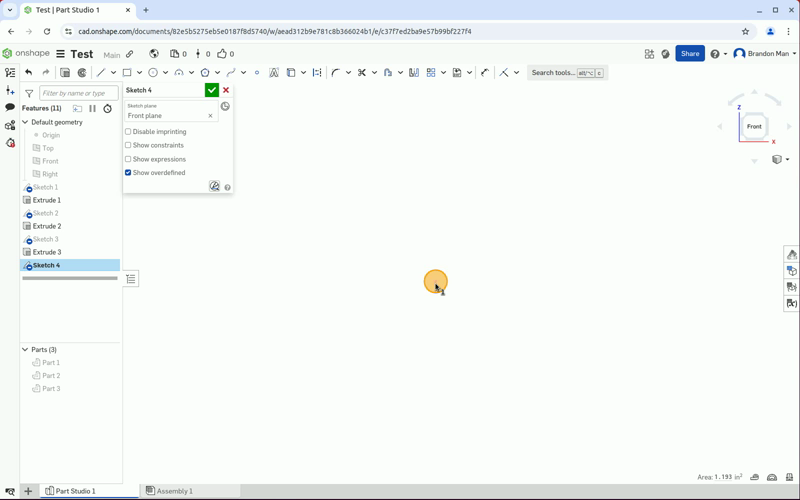
scroll(-6)
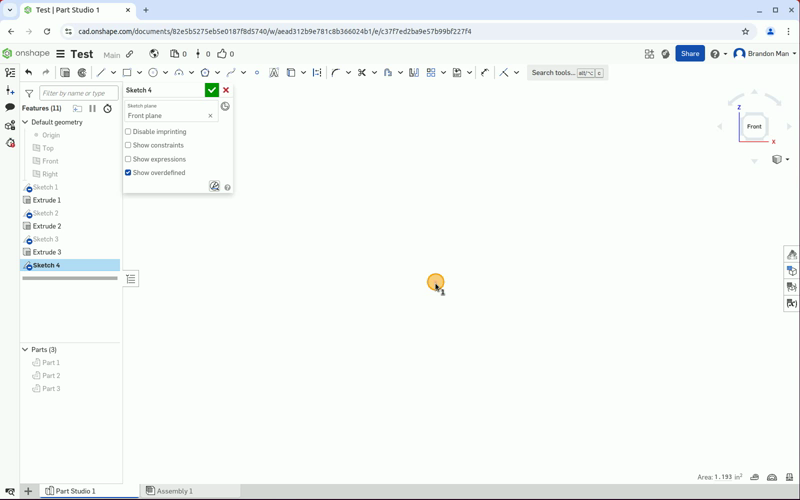
scroll(-6)
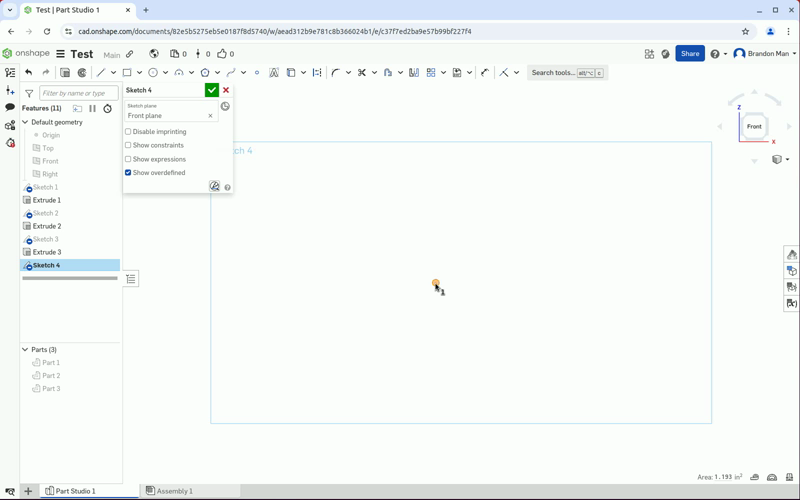
mouse_move(73, 352)
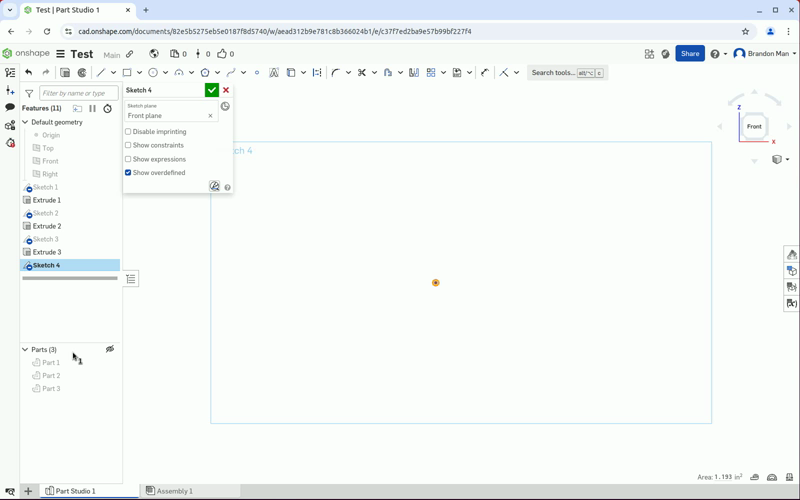
key(shift+y)
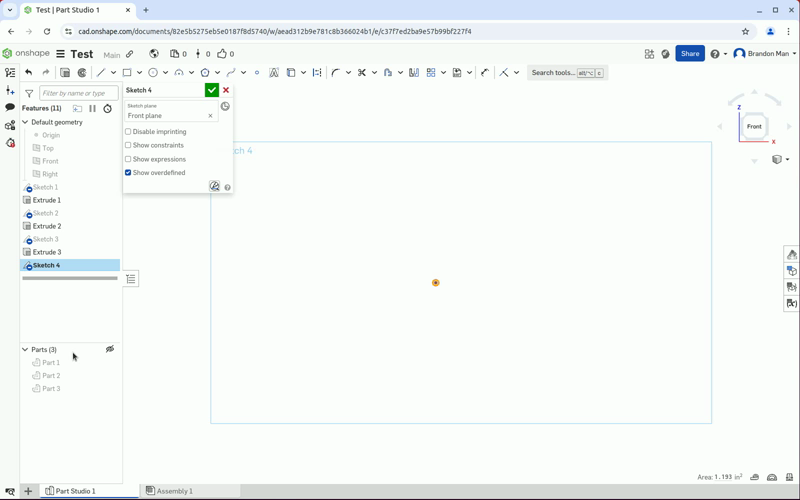
key(shift+e)
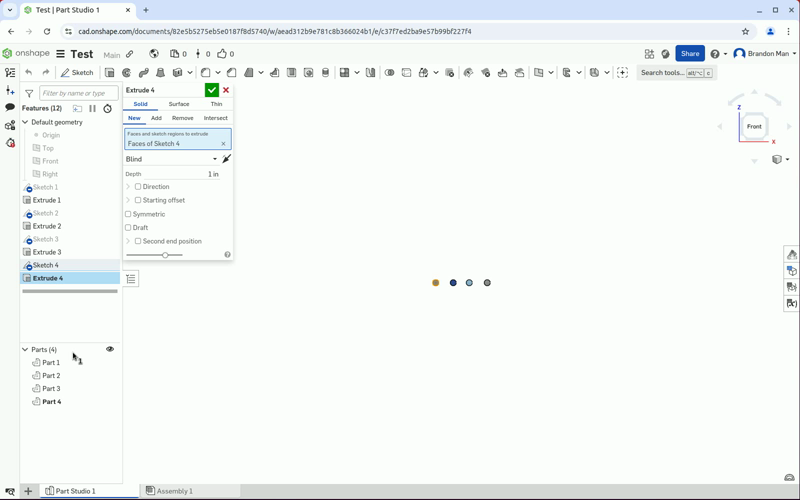
mouse_move(143, 106)
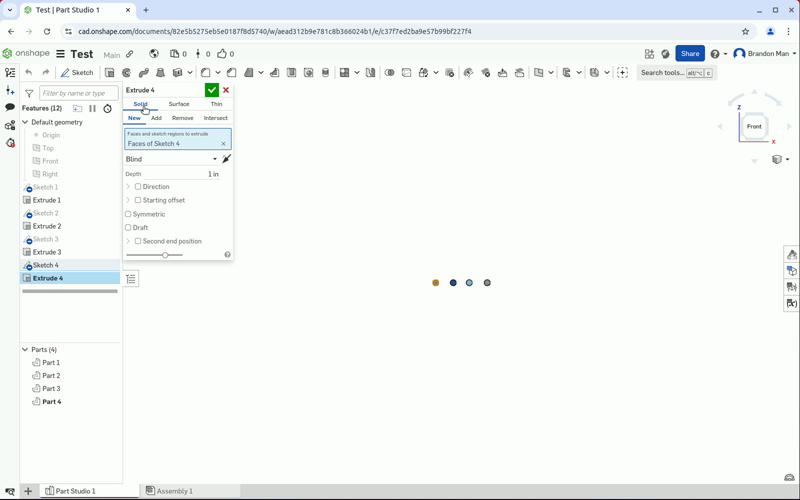
click(143, 106)
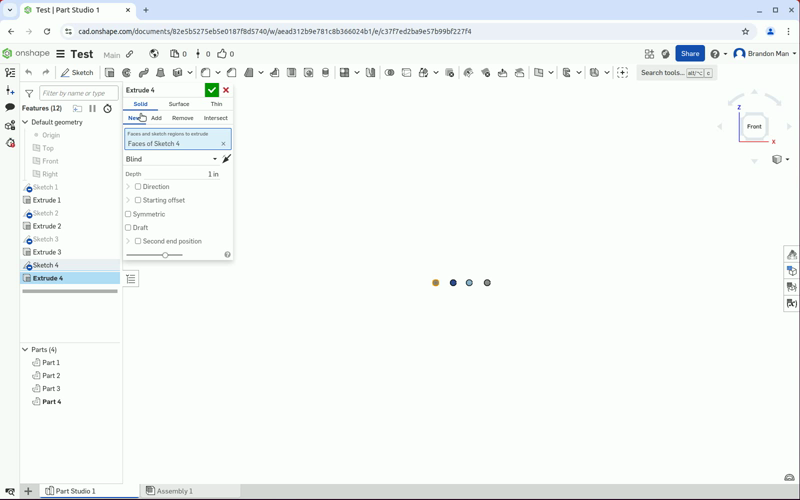
mouse_move(137, 120)
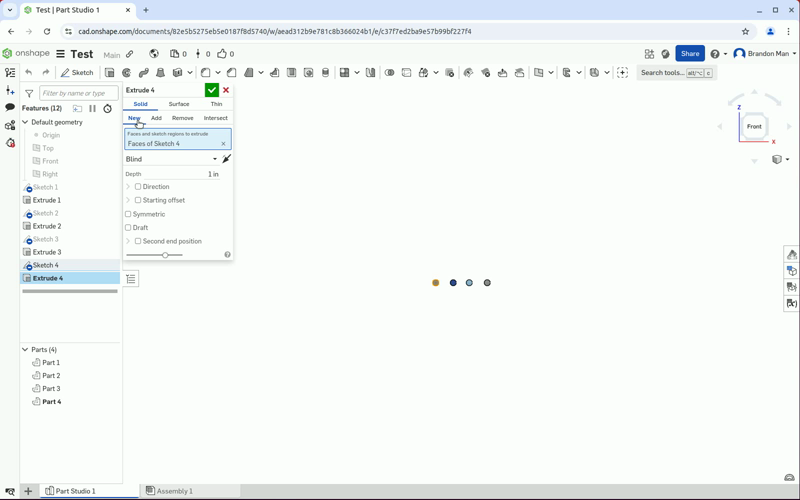
click(137, 120)
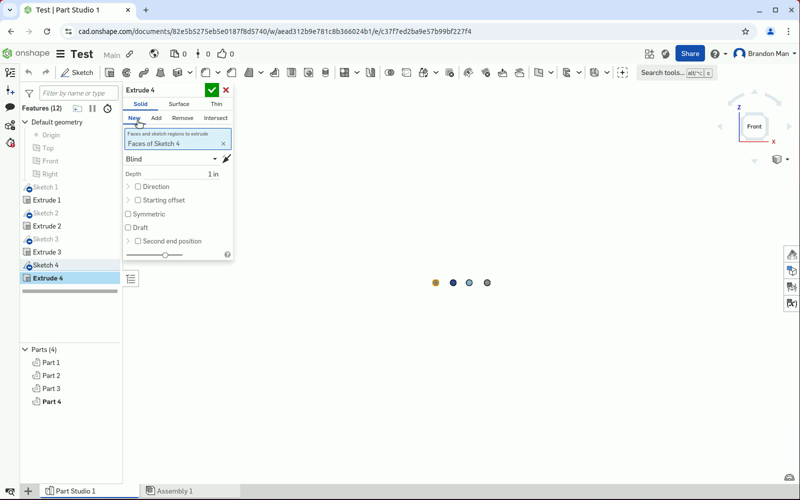
key(tab, 4)
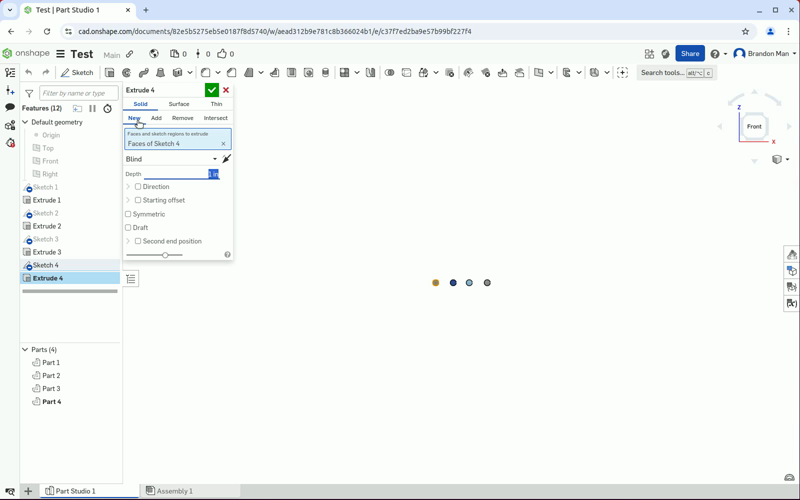
text(5.536)
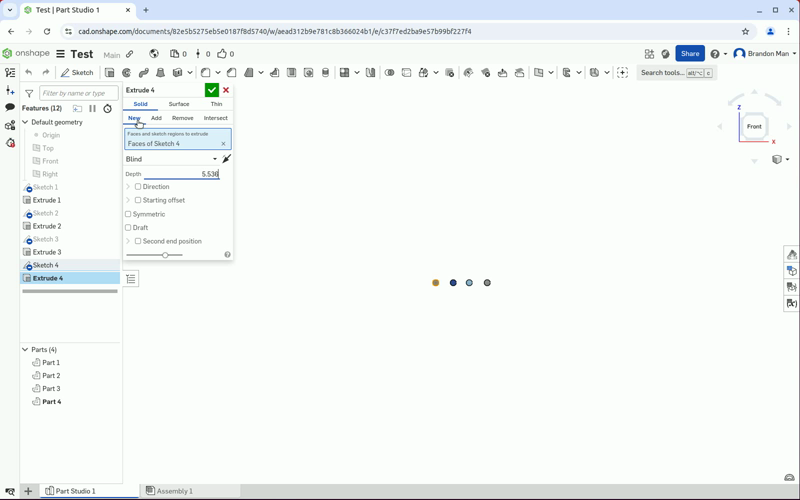
key(enter)
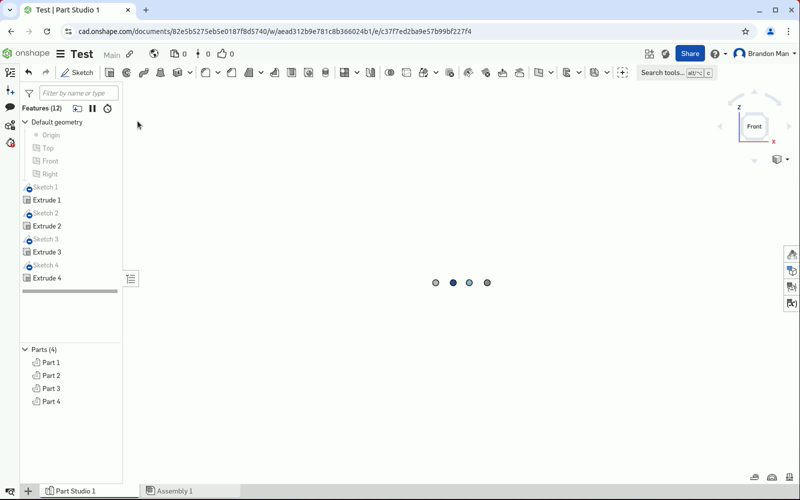
key(shift+h)
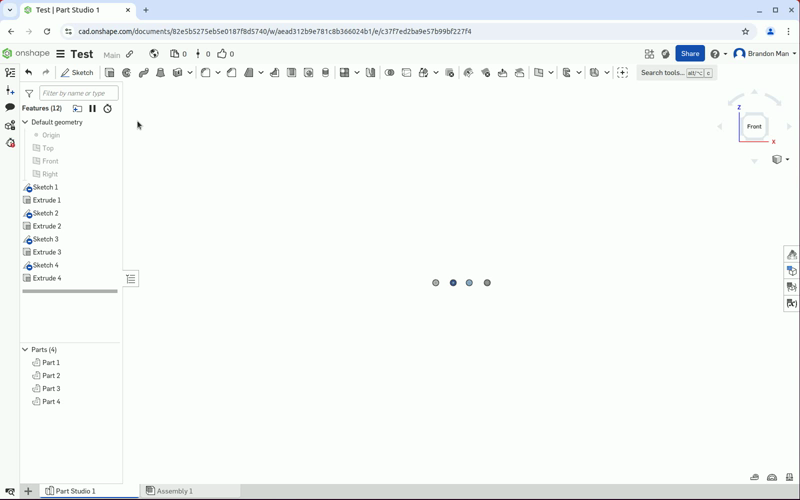
key(shift+h)
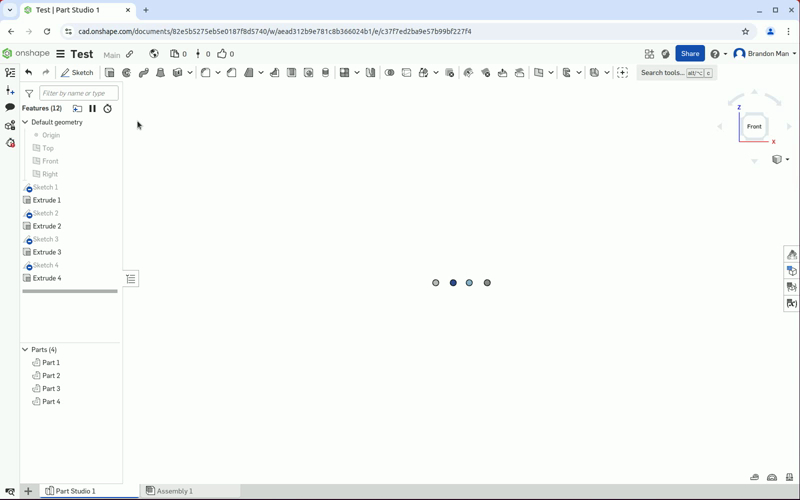
mouse_move(73, 189)
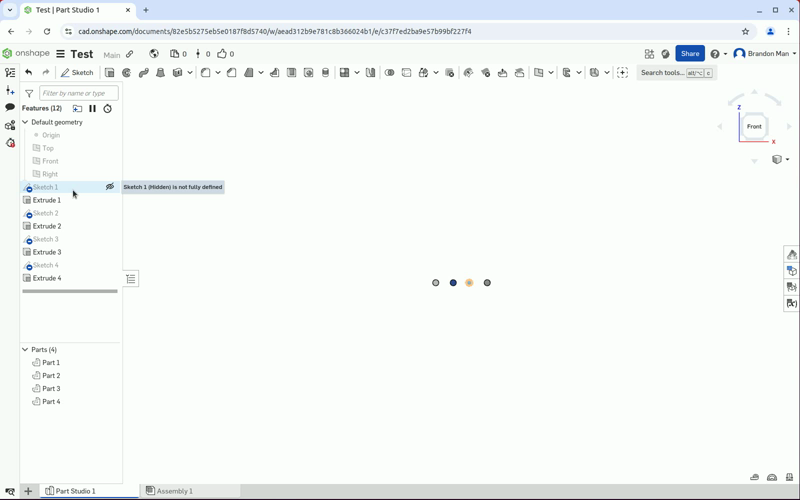
click(73, 189)
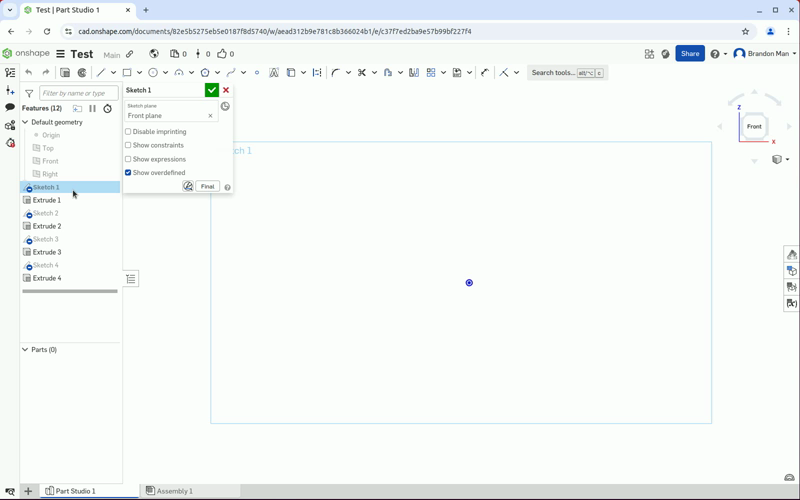
mouse_move(229, 92)
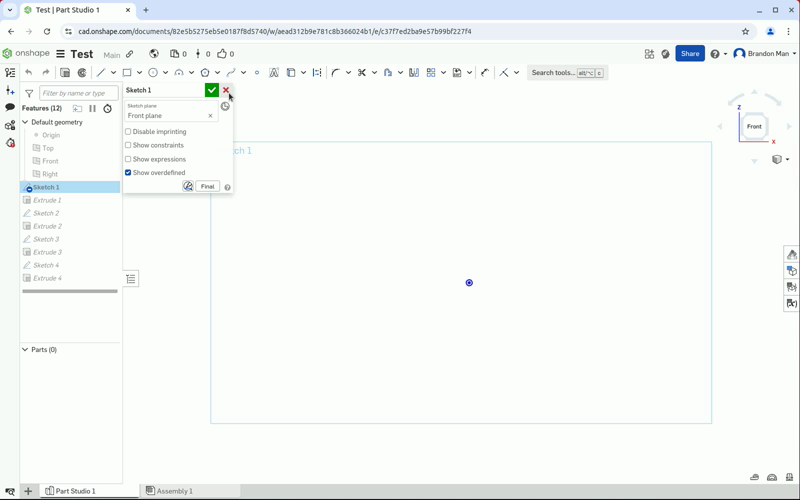
click(229, 92)
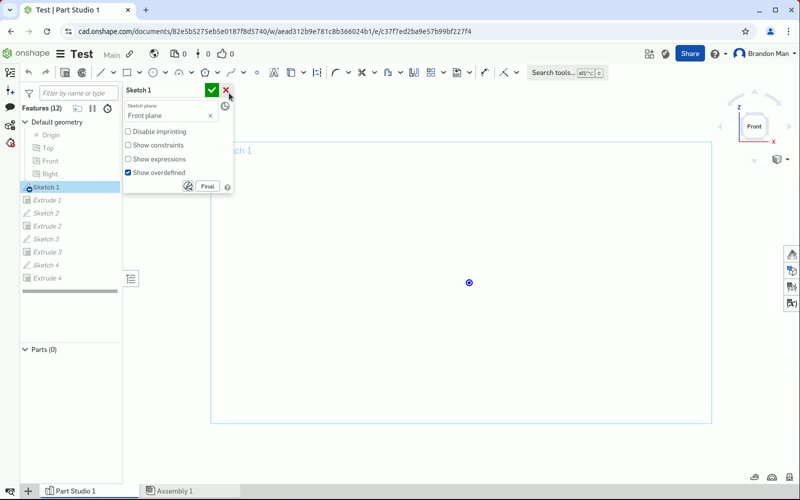
key(shift+s)
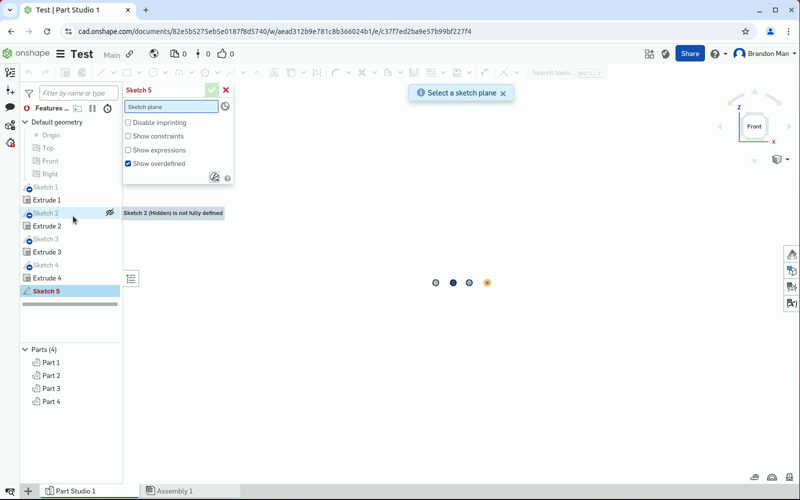
scroll(3)
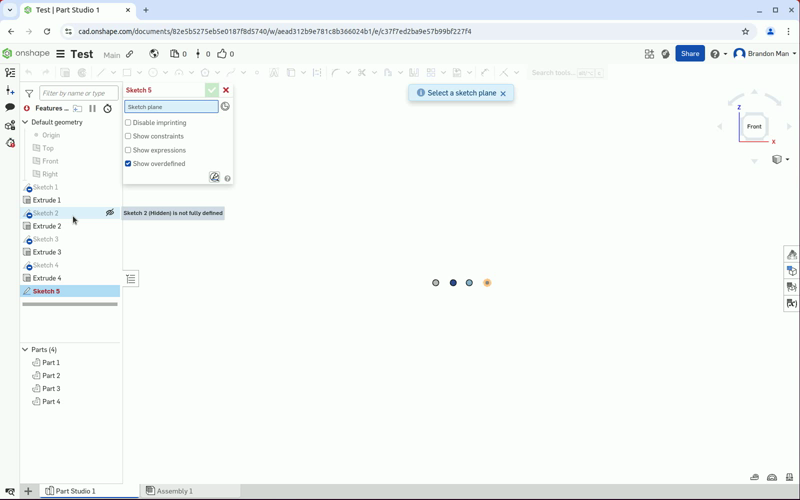
mouse_move(73, 163)
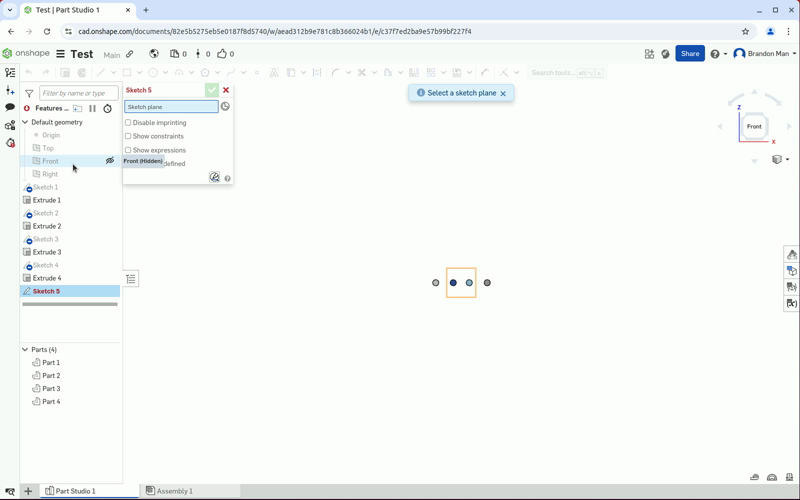
click(73, 163)
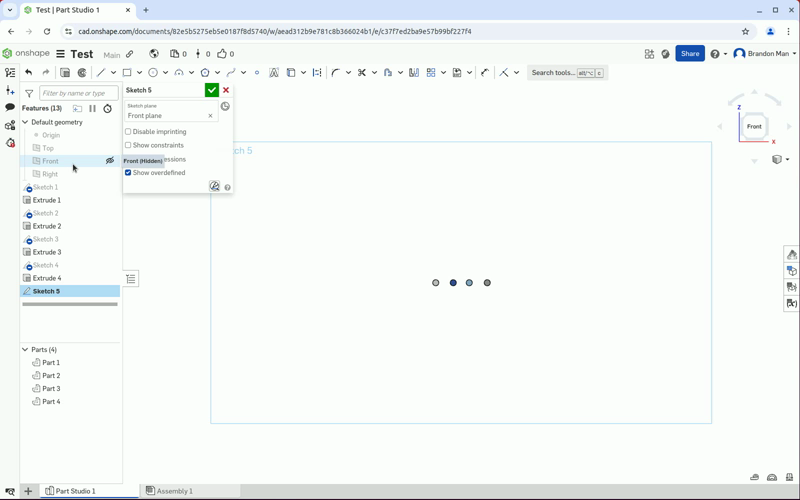
mouse_move(73, 352)
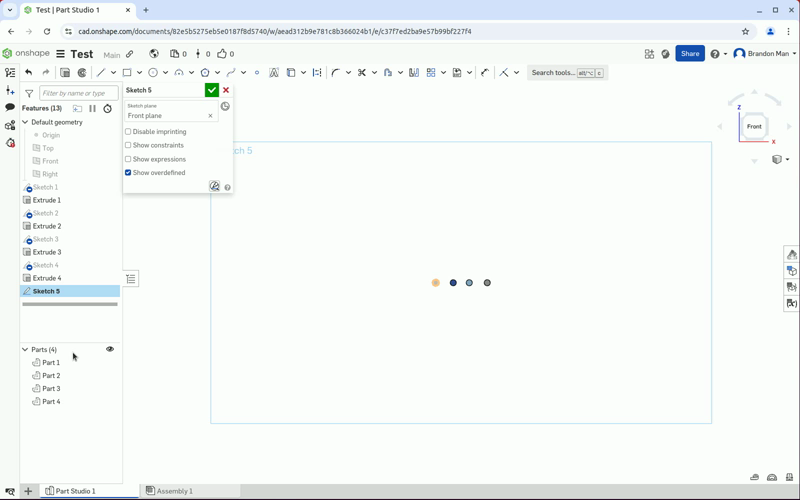
key(y)
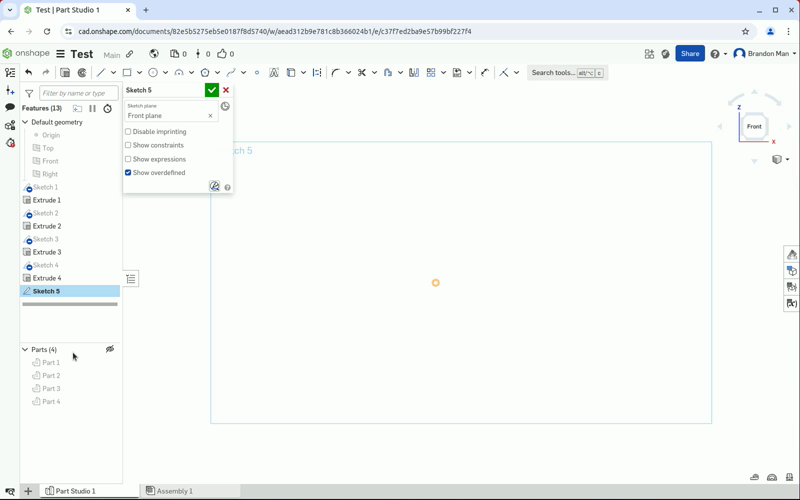
key(c)
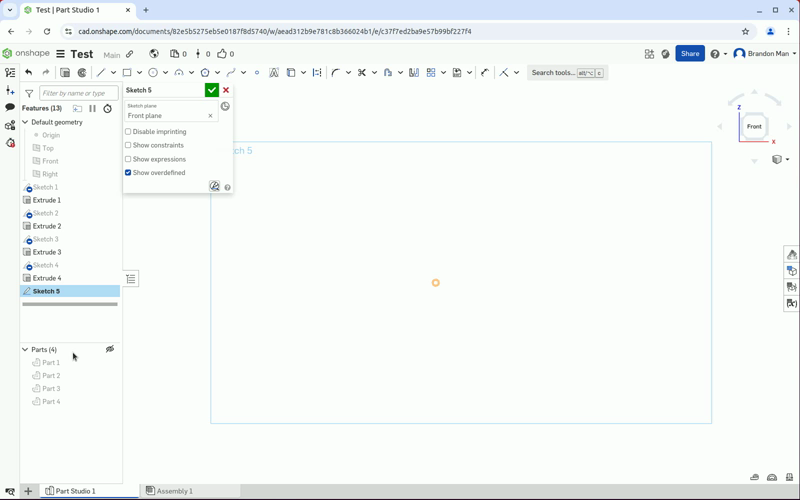
key_down(shift)
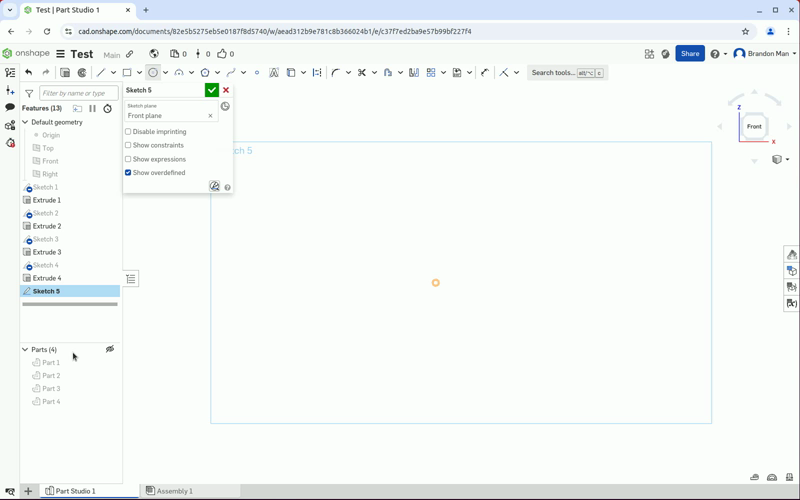
mouse_move(435, 282)
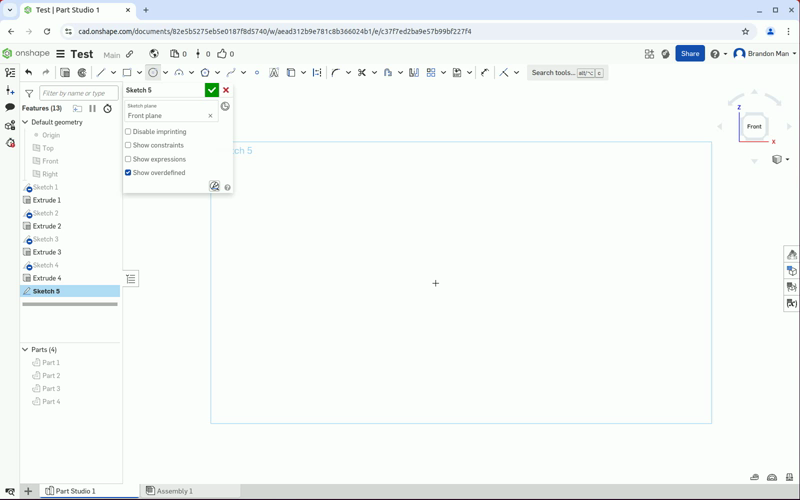
click(435, 282)
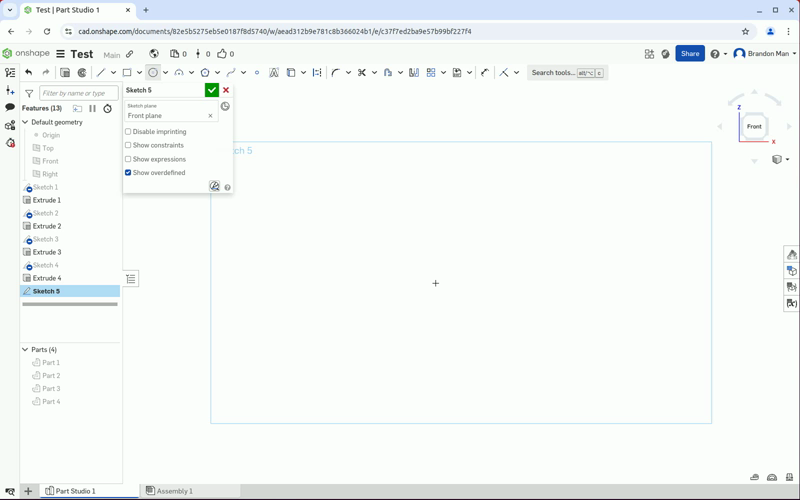
key_up(shift)
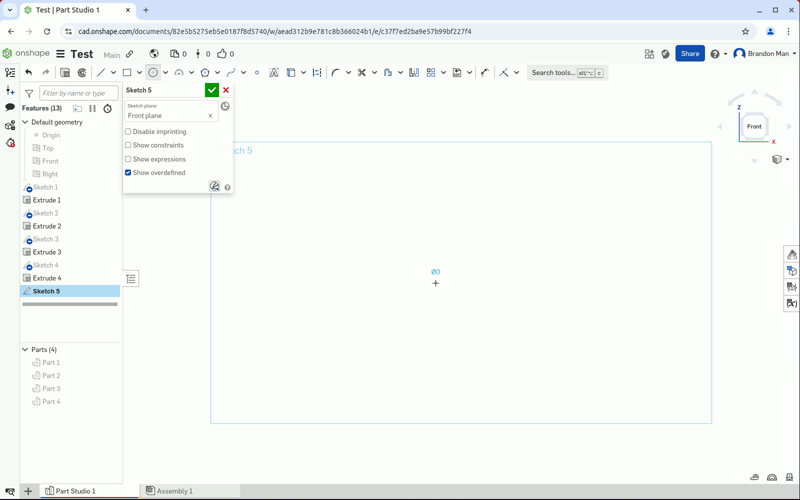
mouse_move(439, 282)
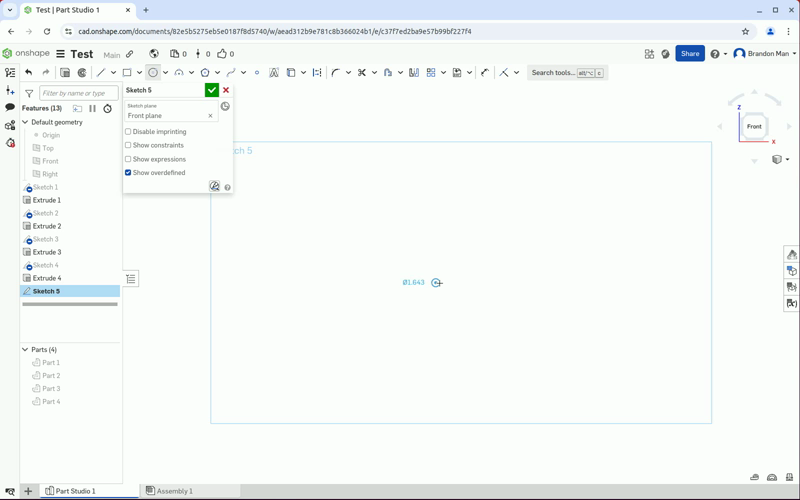
click(439, 282)
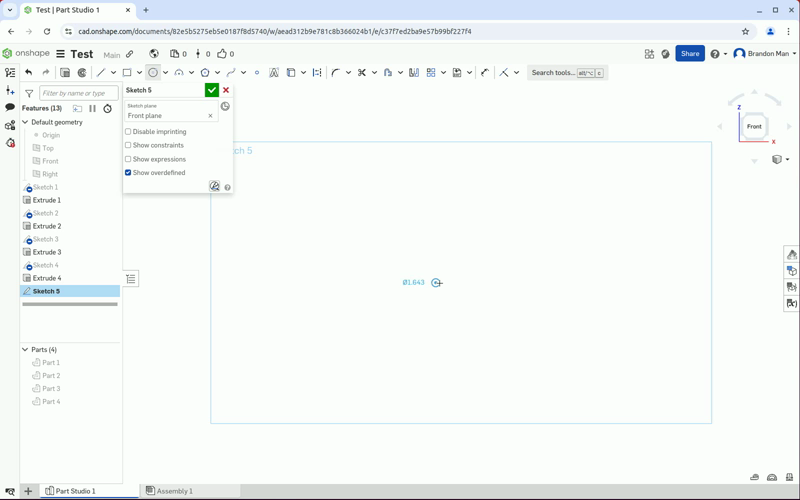
key(esc)
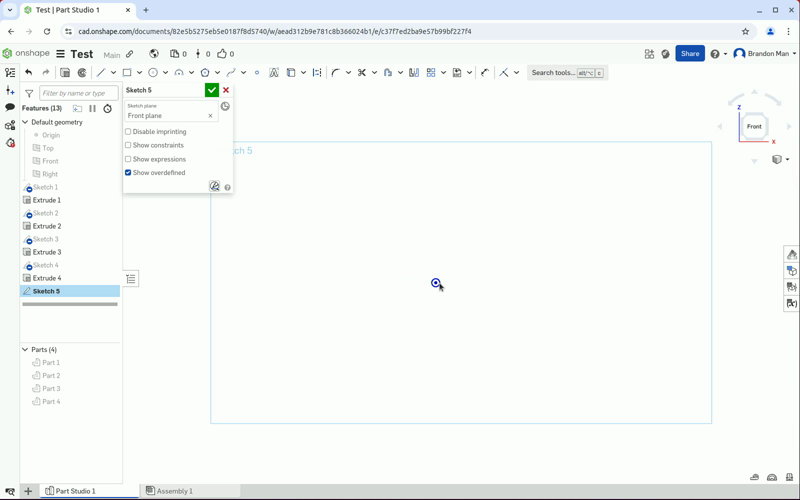
key(c)
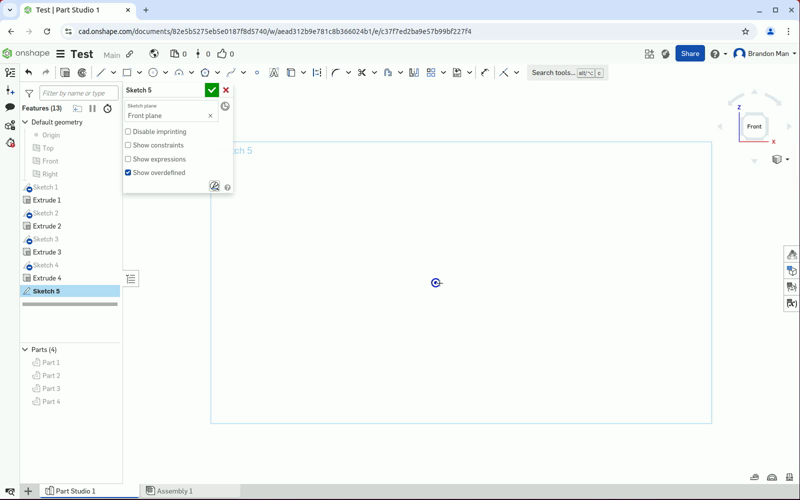
key_down(shift)
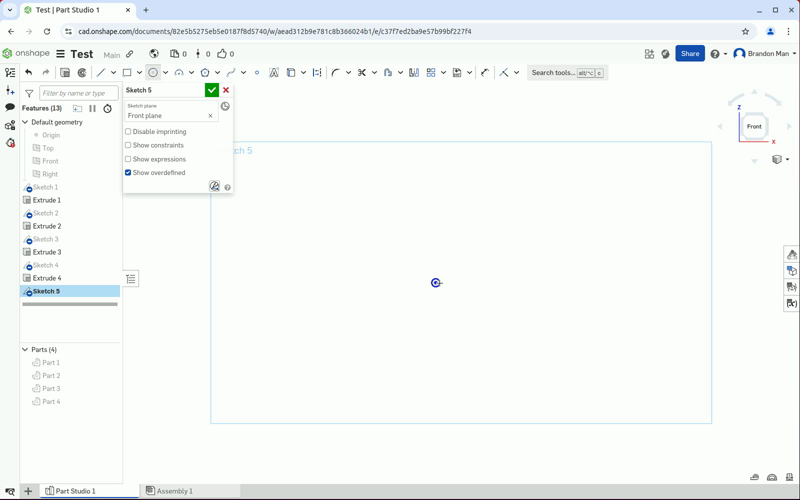
mouse_move(435, 282)
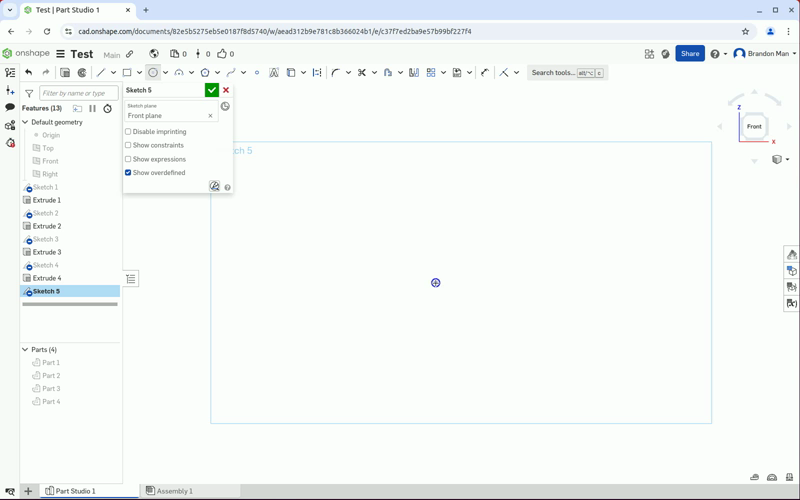
scroll(6)
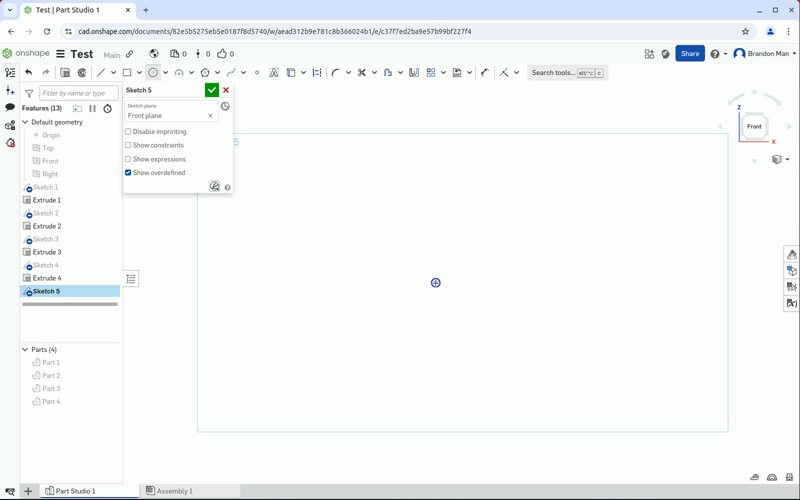
scroll(6)
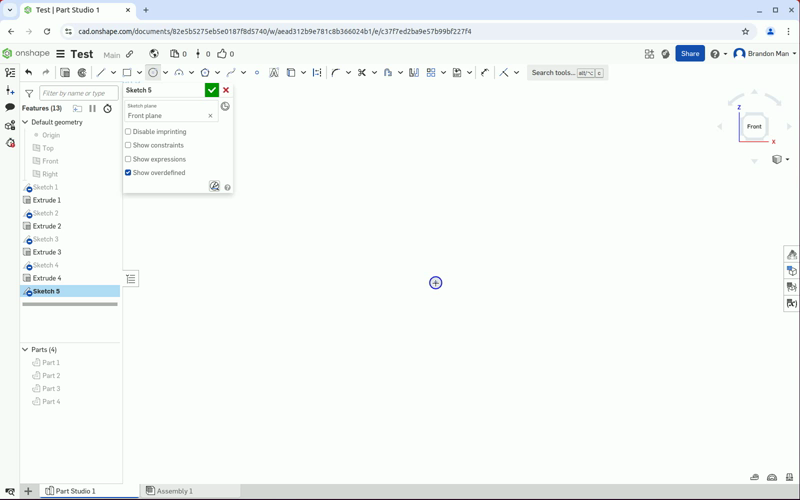
scroll(6)
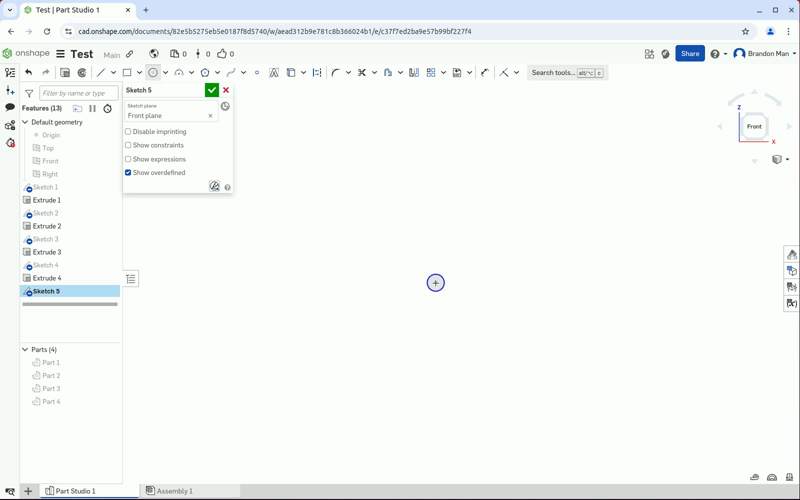
scroll(6)
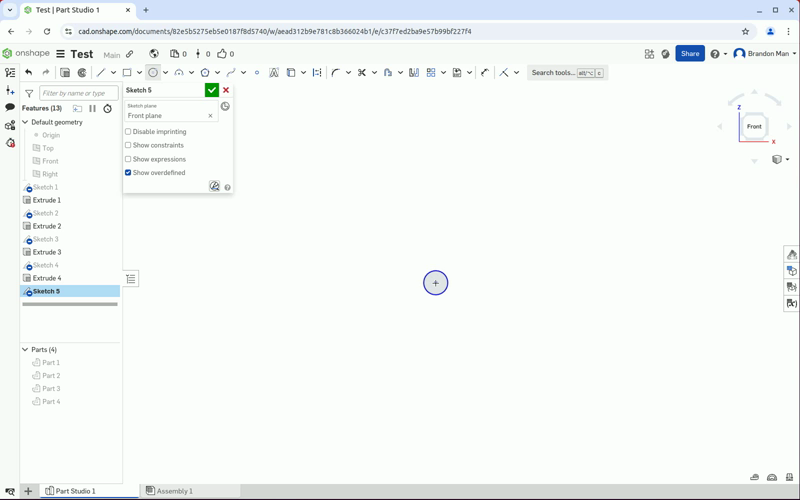
scroll(6)
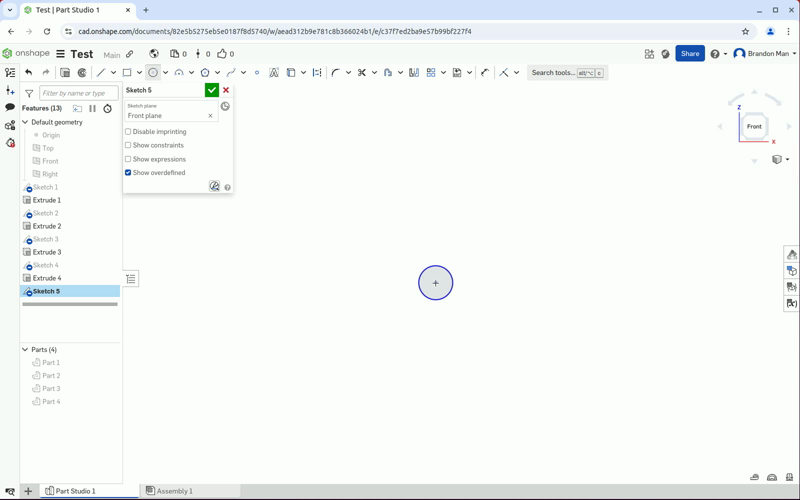
scroll(6)
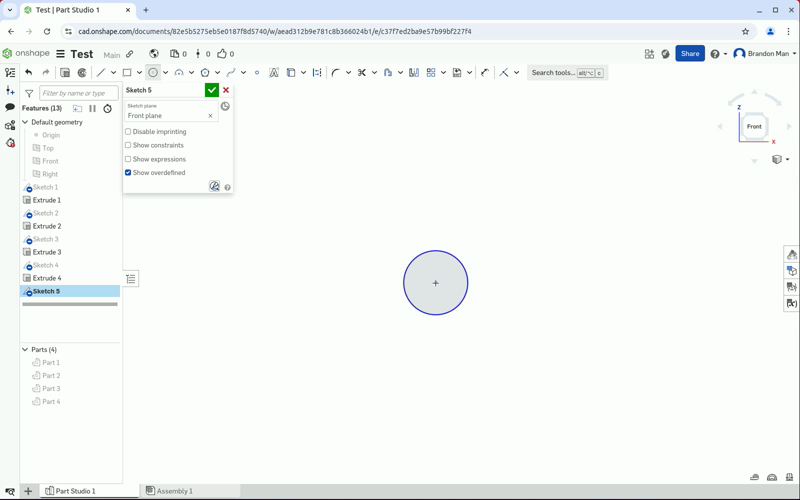
scroll(6)
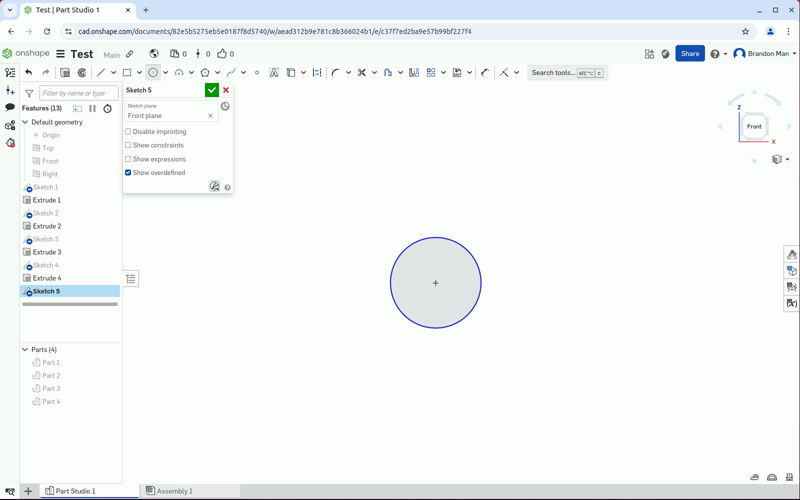
click(435, 282)
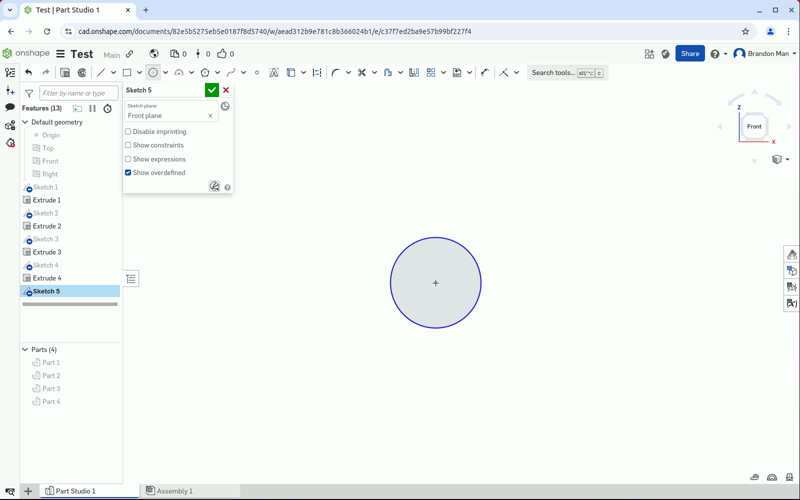
scroll(-6)
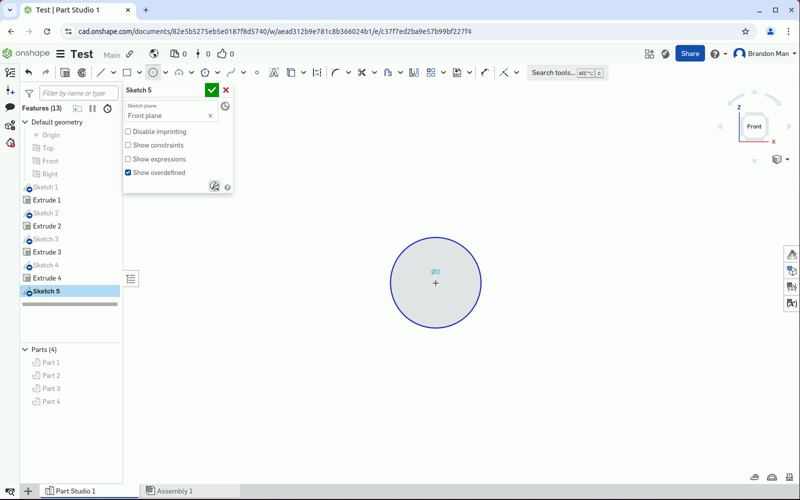
scroll(-6)
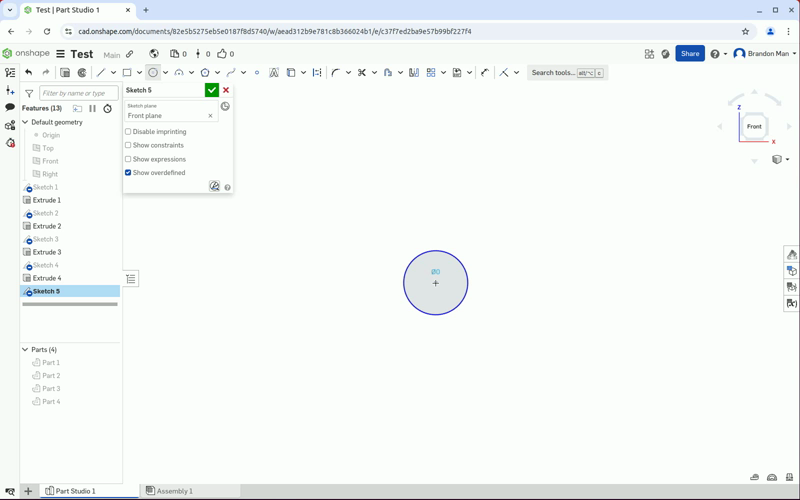
scroll(-6)
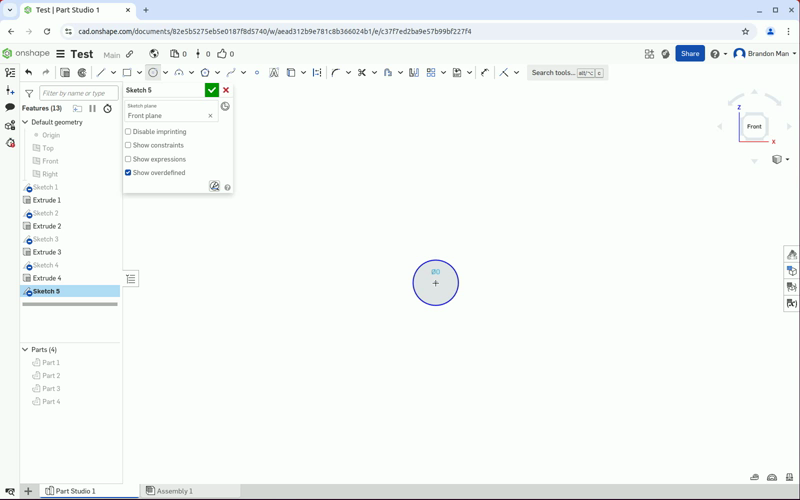
scroll(-6)
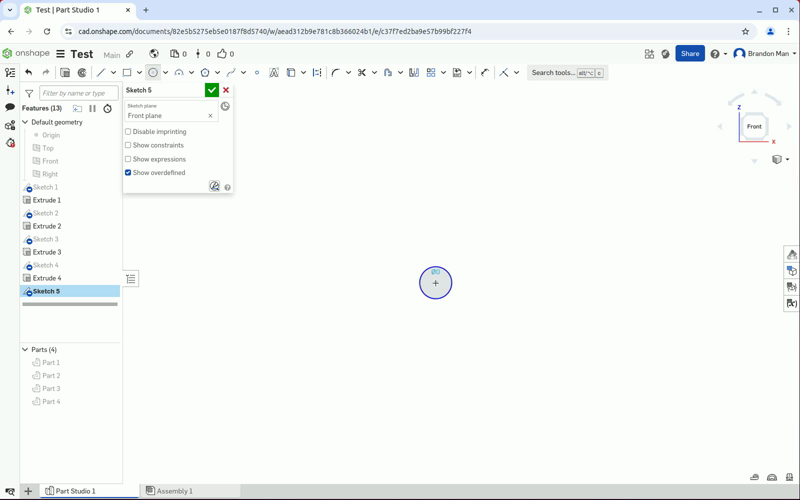
scroll(-6)
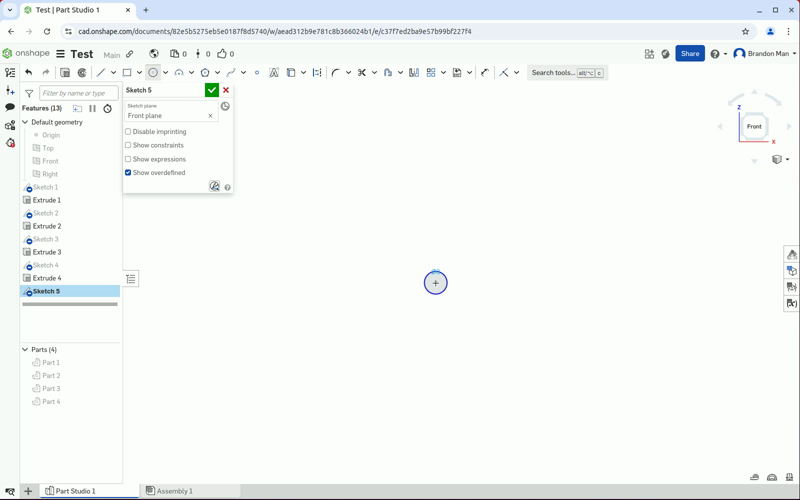
scroll(-6)
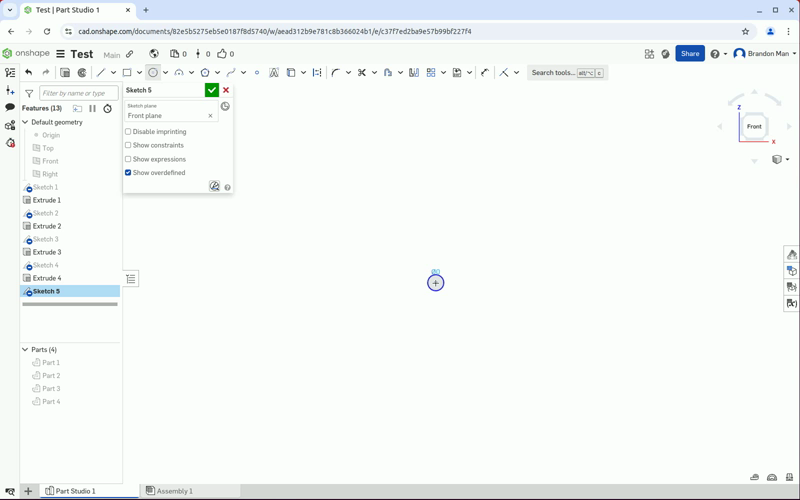
scroll(-6)
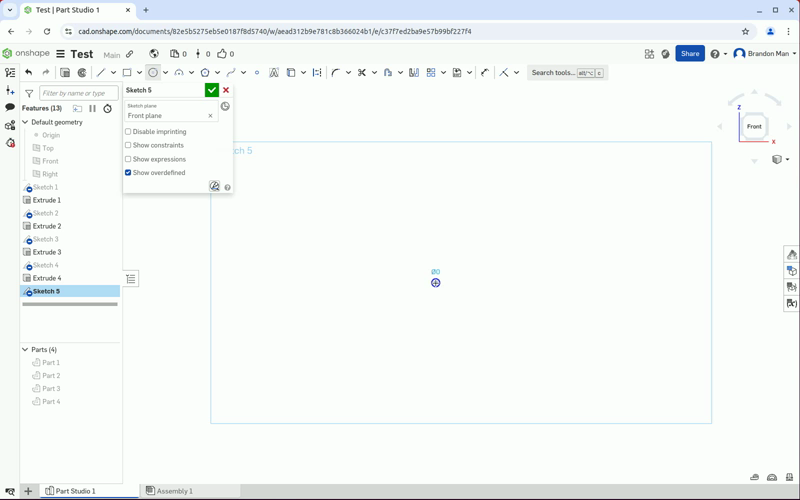
key_up(shift)
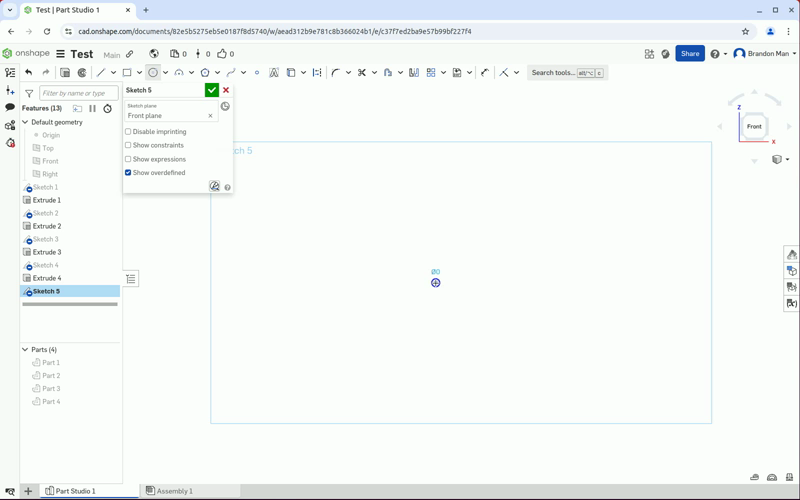
mouse_move(438, 282)
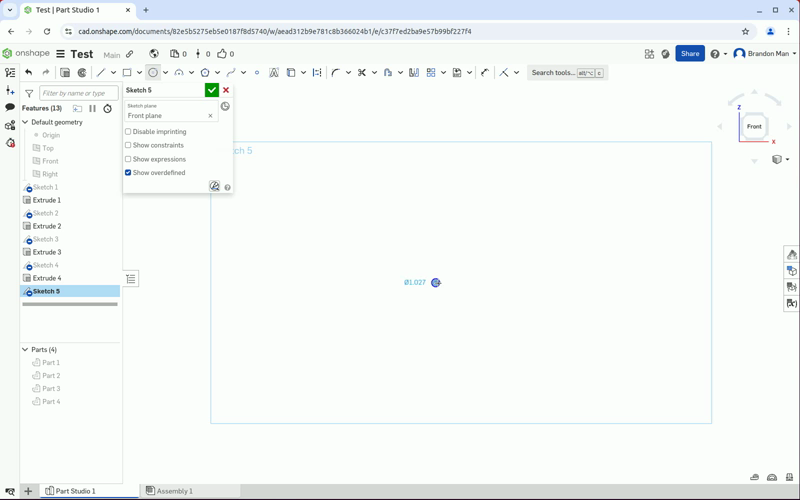
scroll(6)
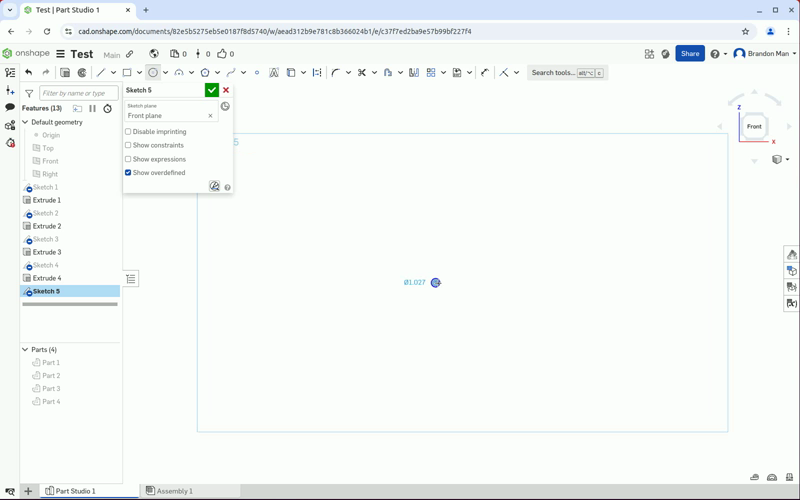
scroll(6)
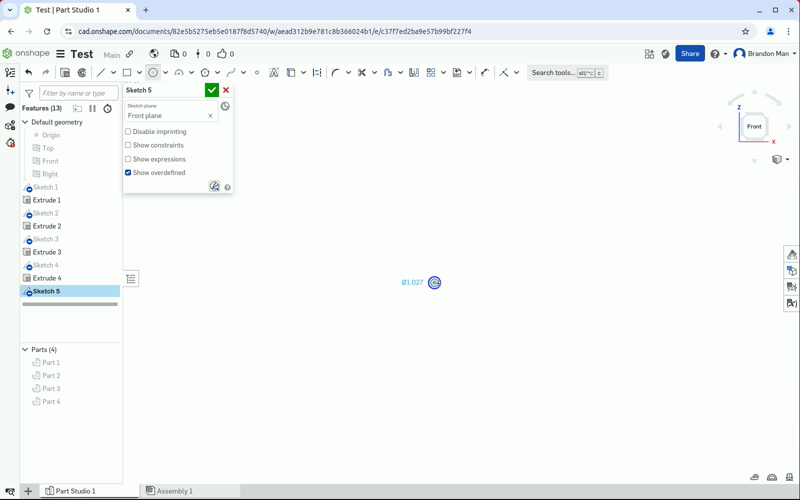
scroll(6)
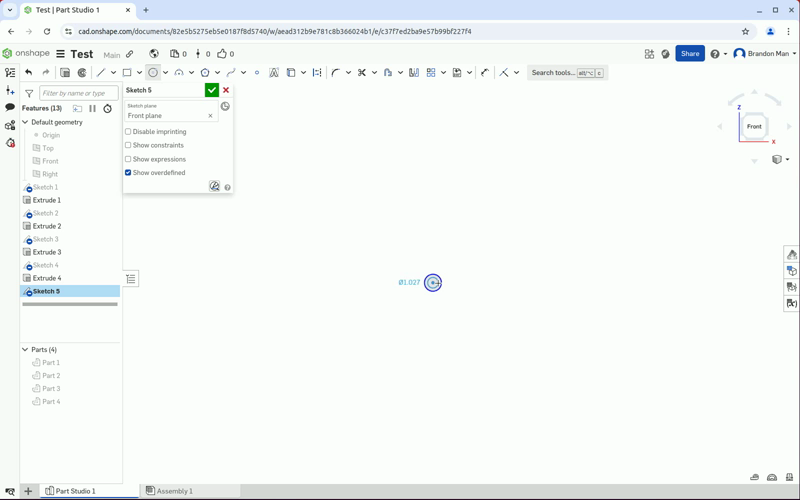
scroll(6)
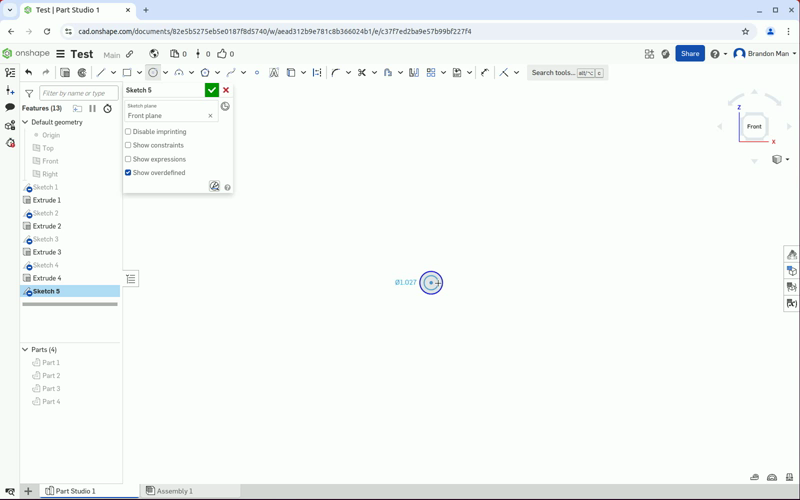
scroll(6)
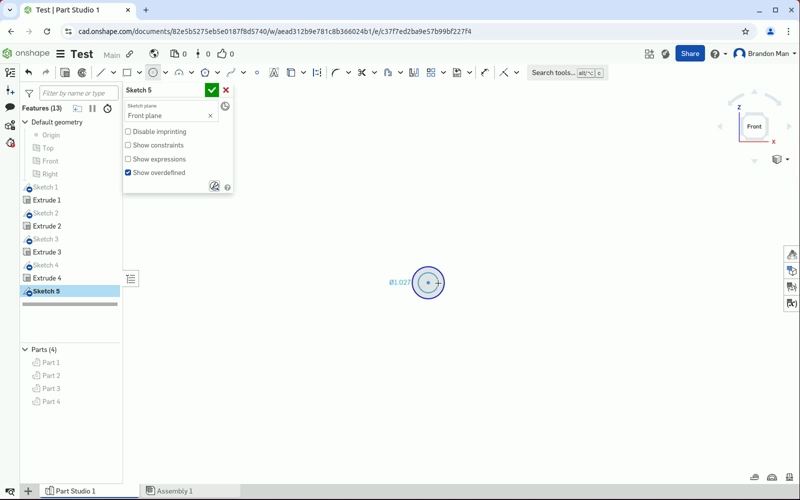
scroll(6)
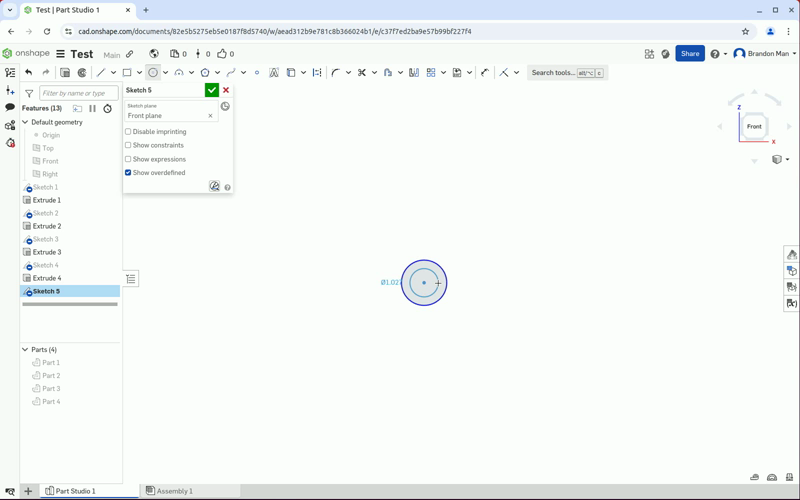
scroll(6)
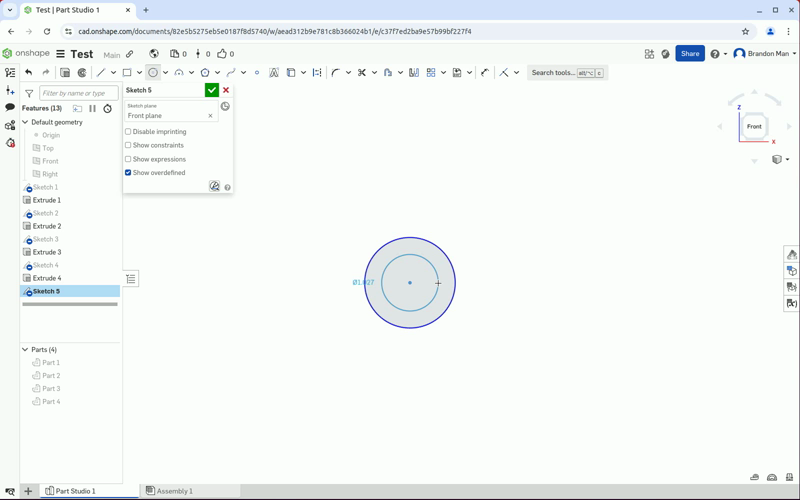
click(438, 282)
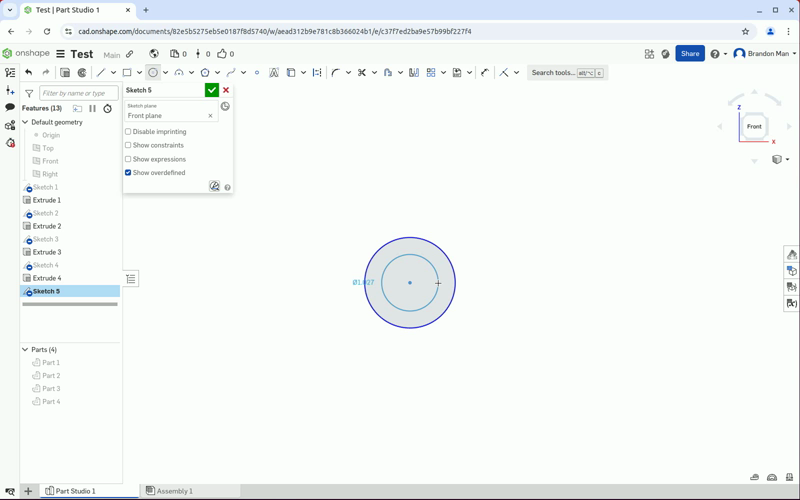
scroll(-6)
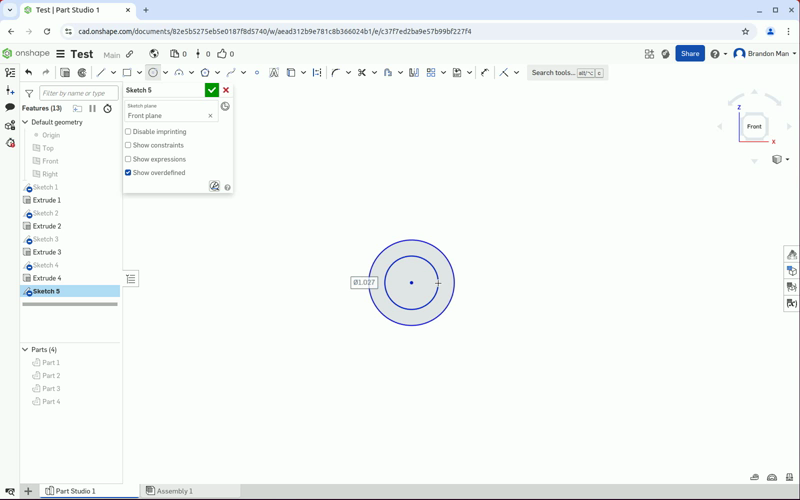
scroll(-6)
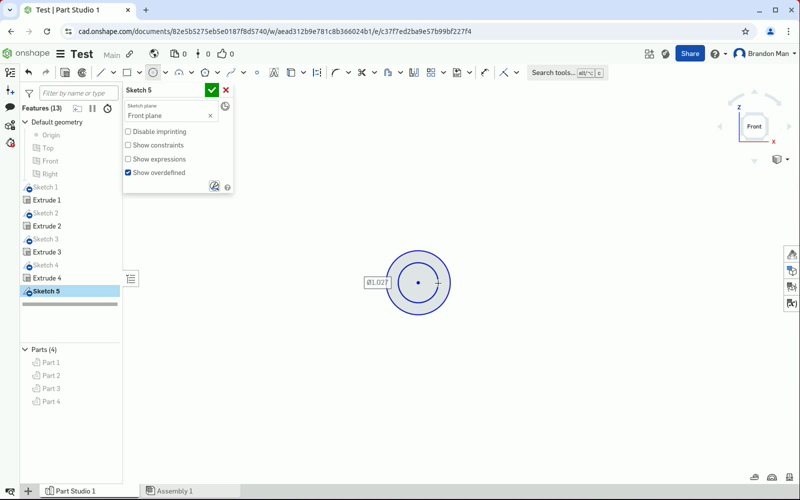
scroll(-6)
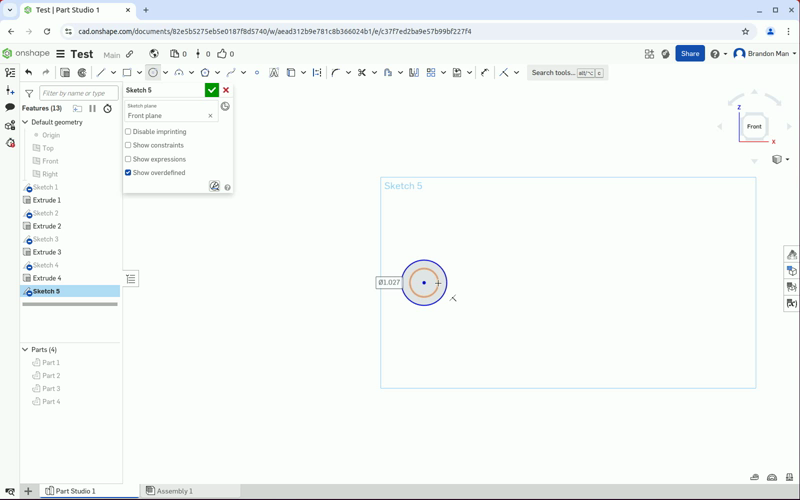
scroll(-6)
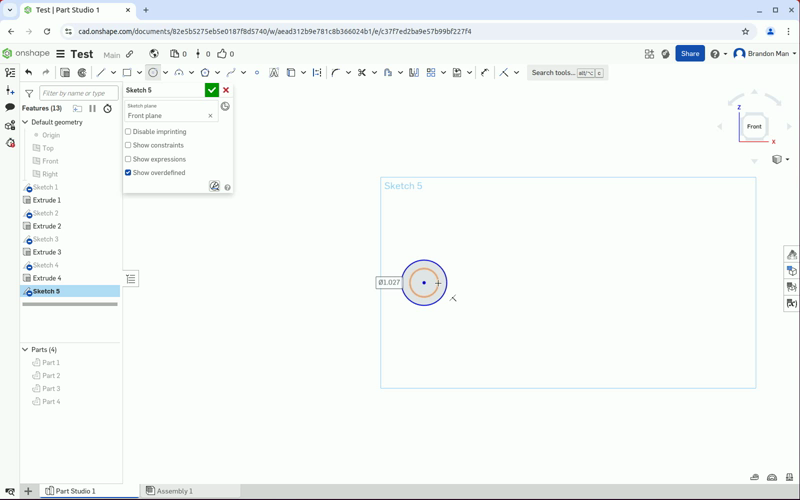
scroll(-6)
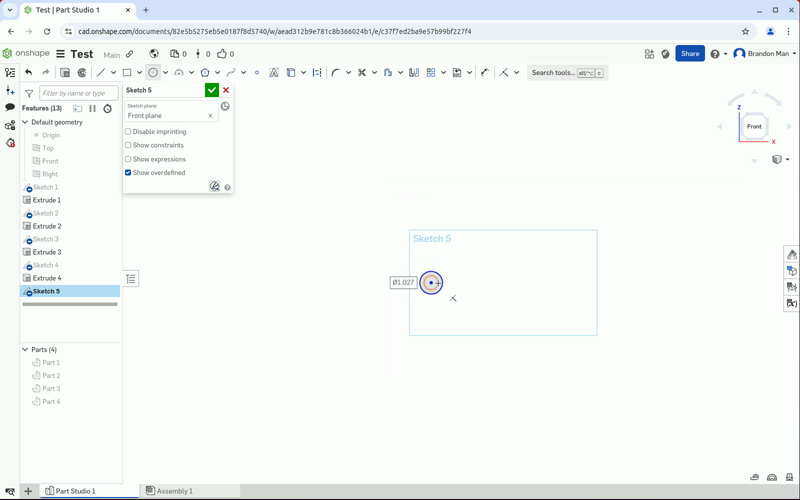
scroll(-6)
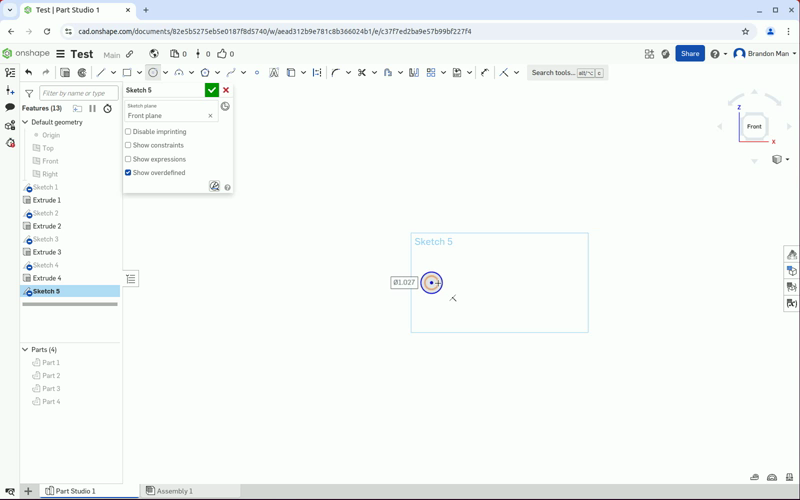
scroll(-6)
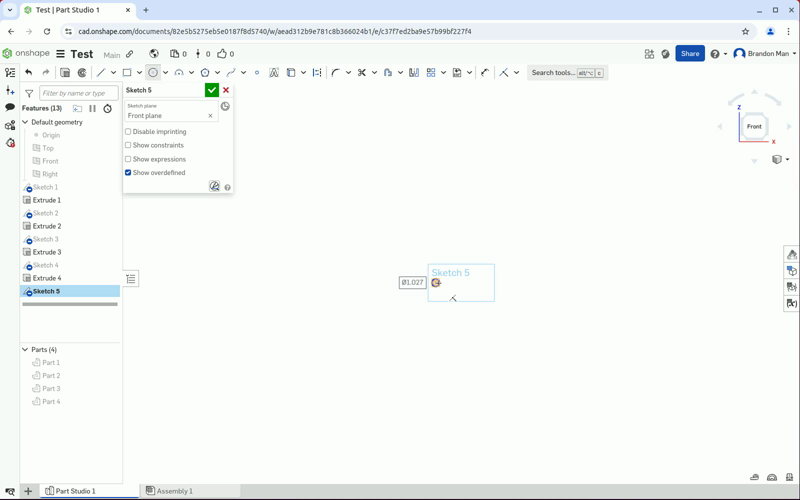
key(esc)
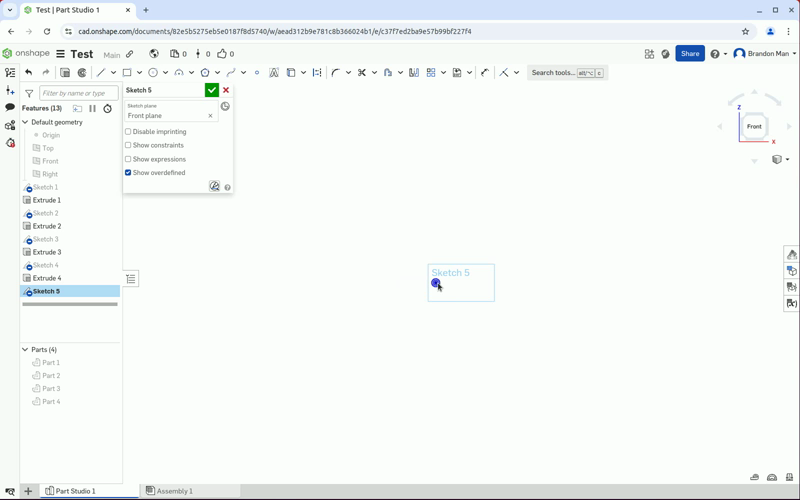
mouse_move(436, 280)
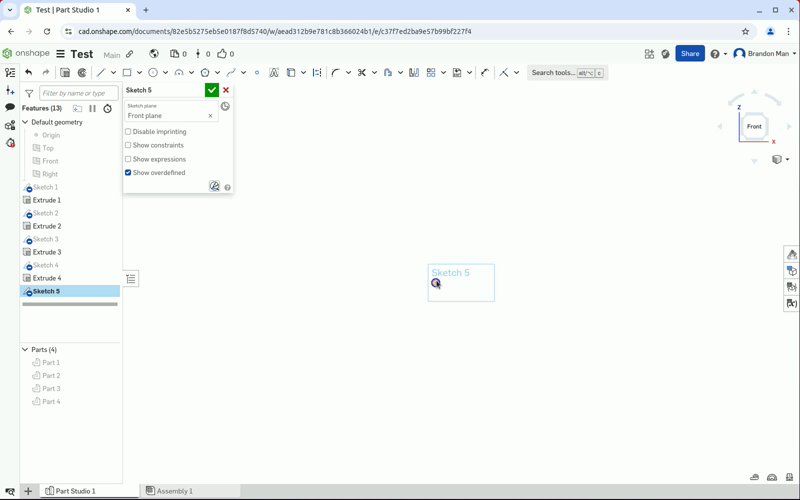
scroll(6)
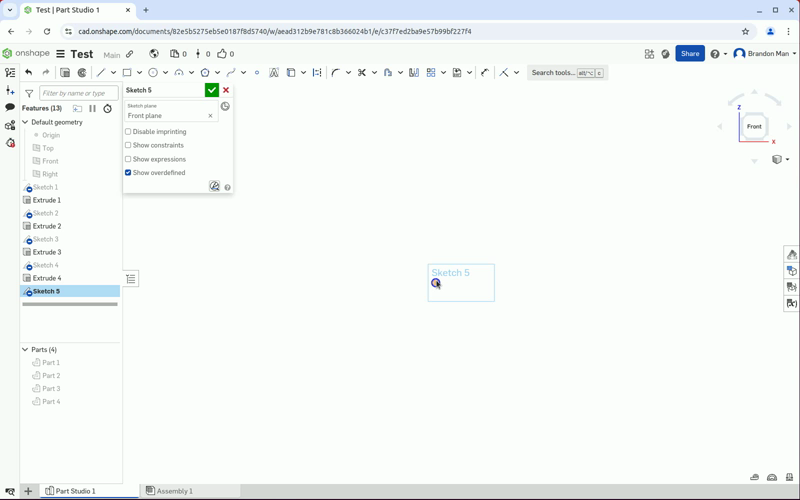
scroll(6)
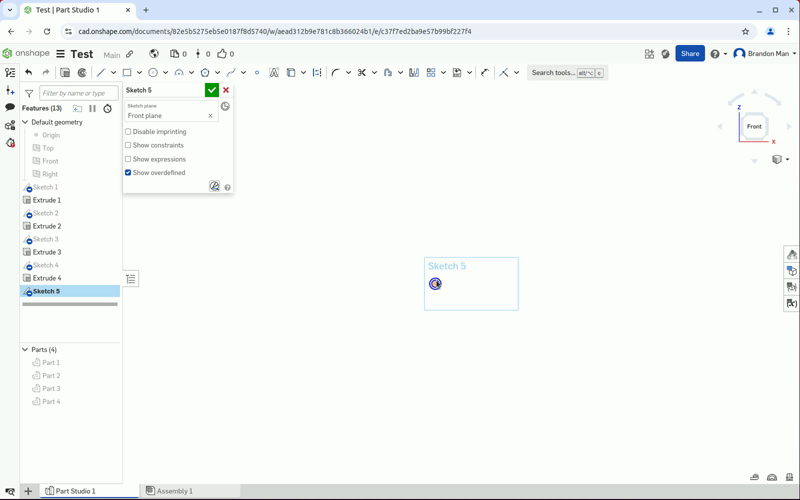
scroll(6)
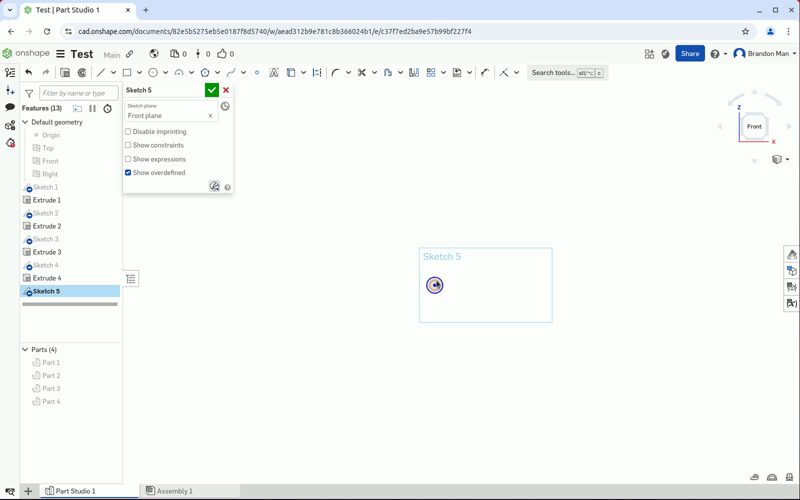
scroll(6)
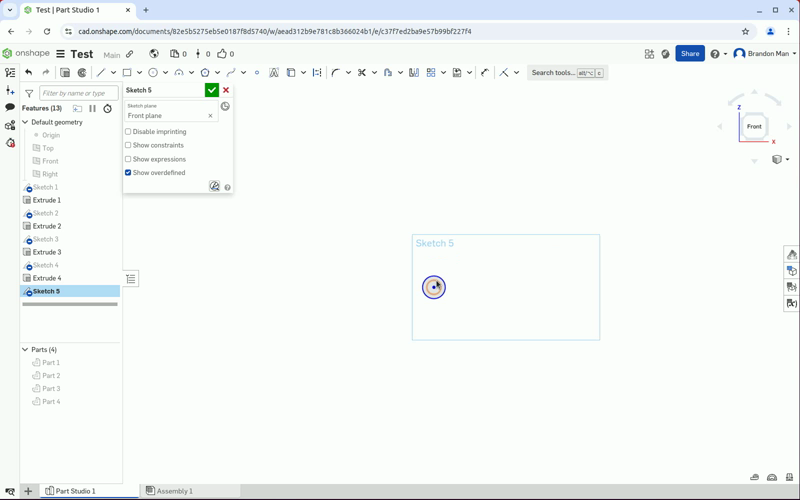
scroll(6)
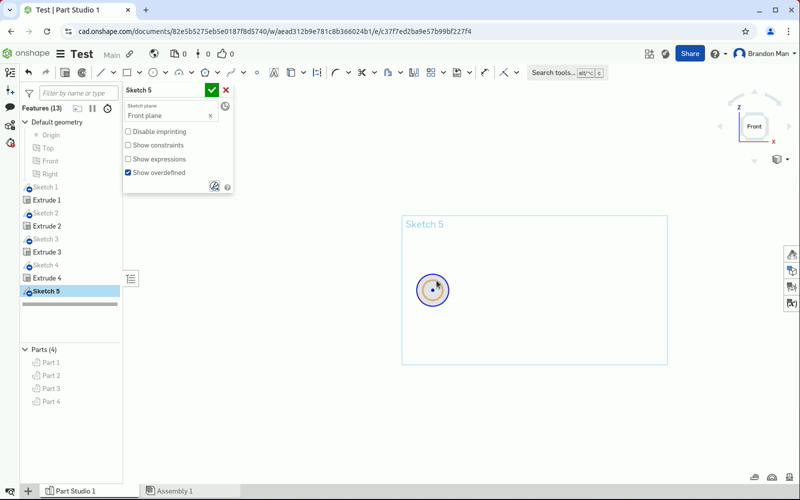
scroll(6)
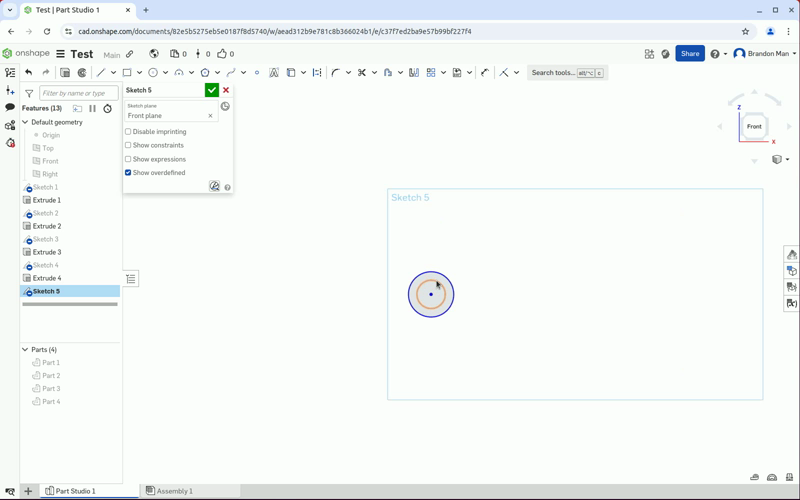
scroll(6)
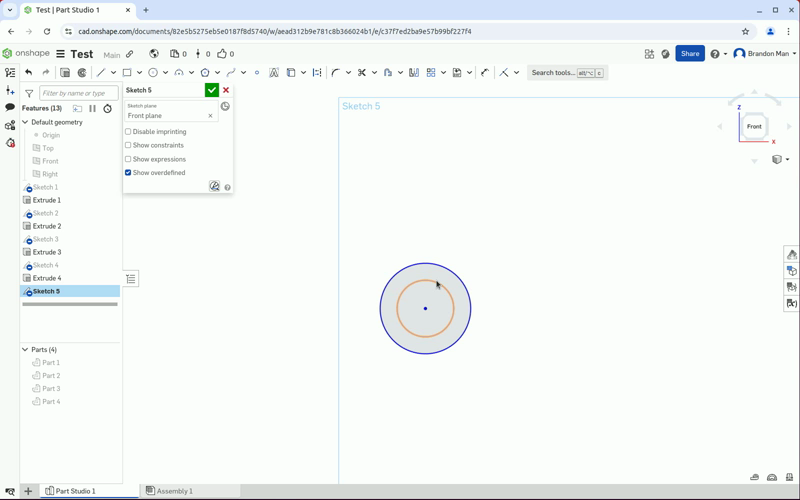
click(436, 280)
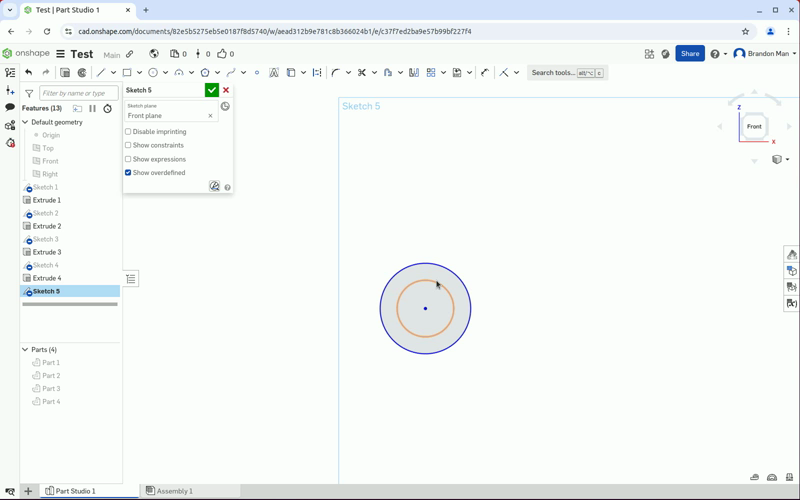
scroll(-6)
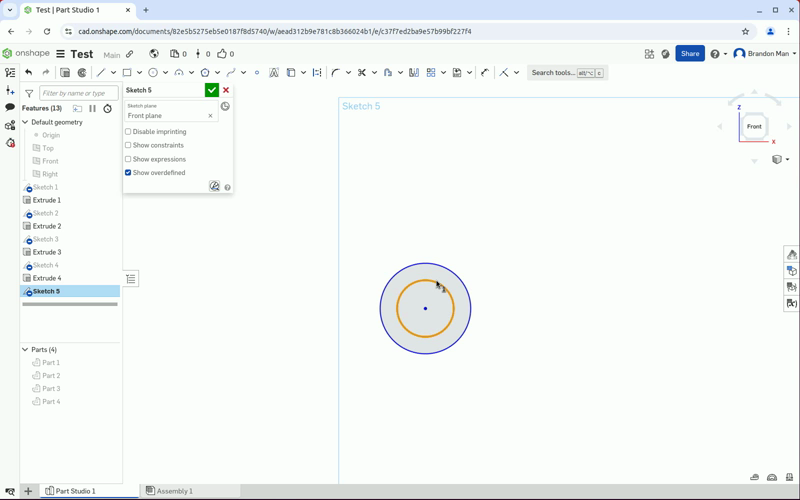
scroll(-6)
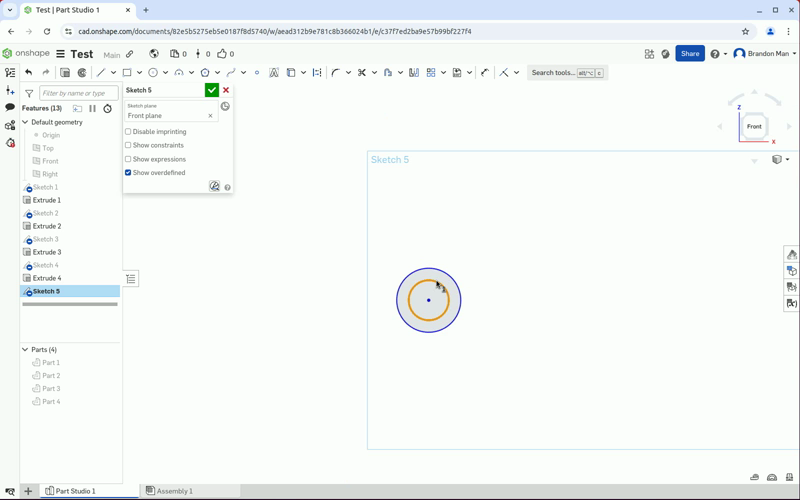
scroll(-6)
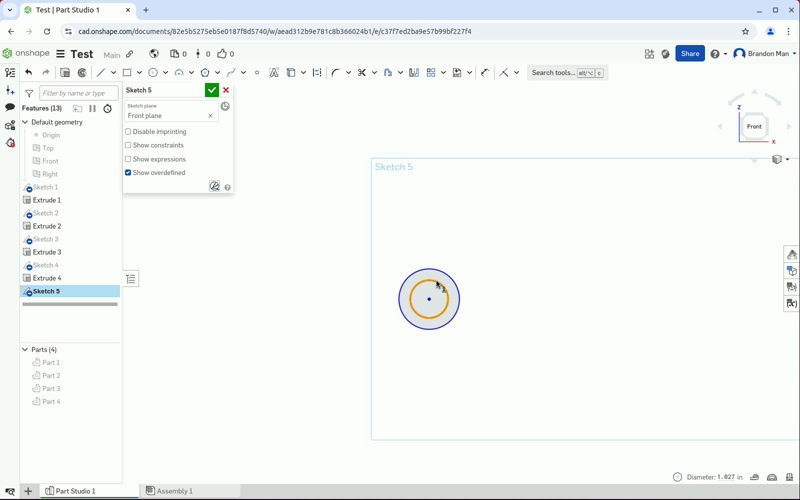
scroll(-6)
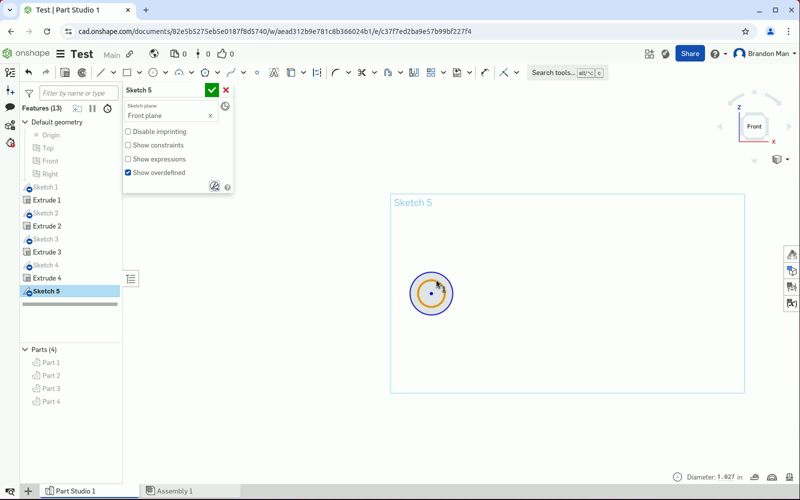
scroll(-6)
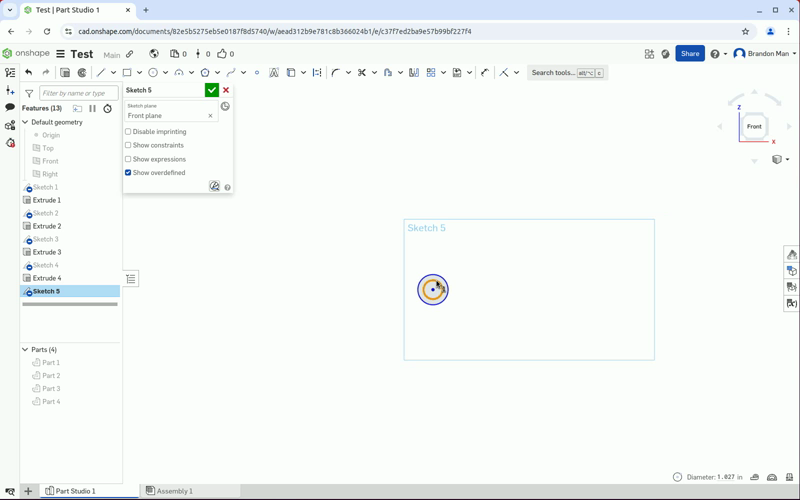
scroll(-6)
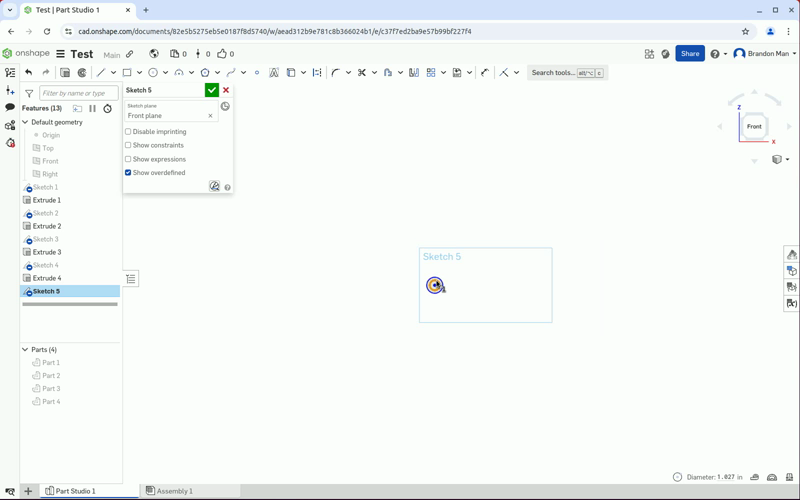
scroll(-6)
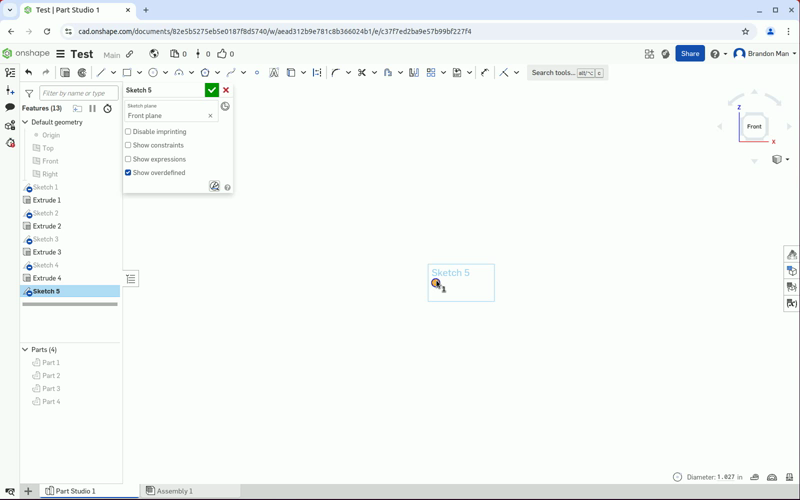
mouse_move(73, 352)
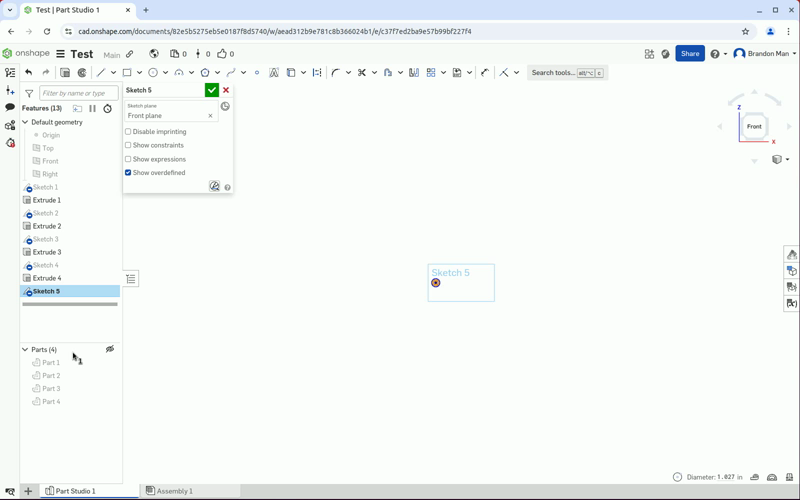
key(shift+y)
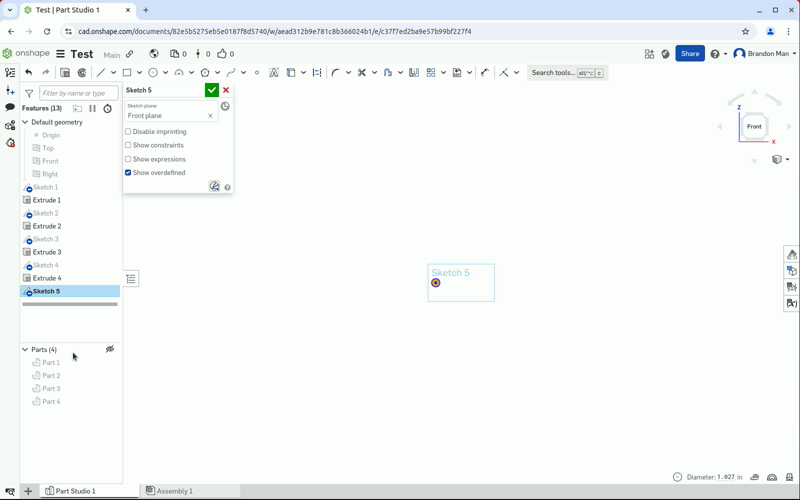
key(shift+e)
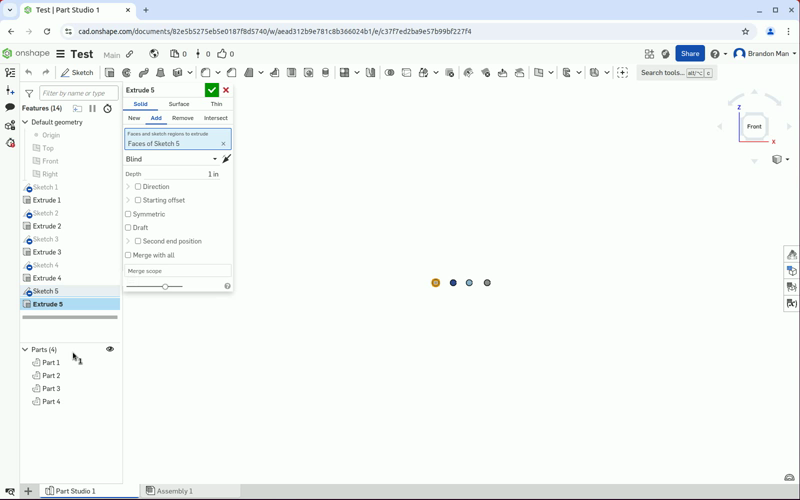
mouse_move(143, 106)
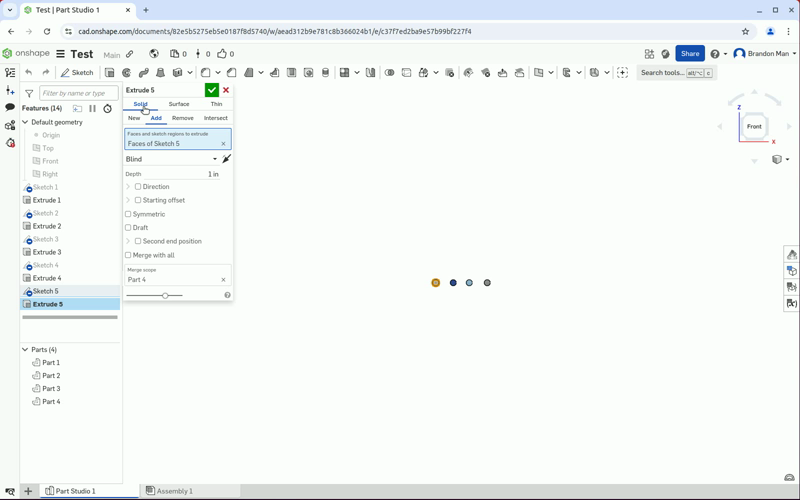
click(143, 106)
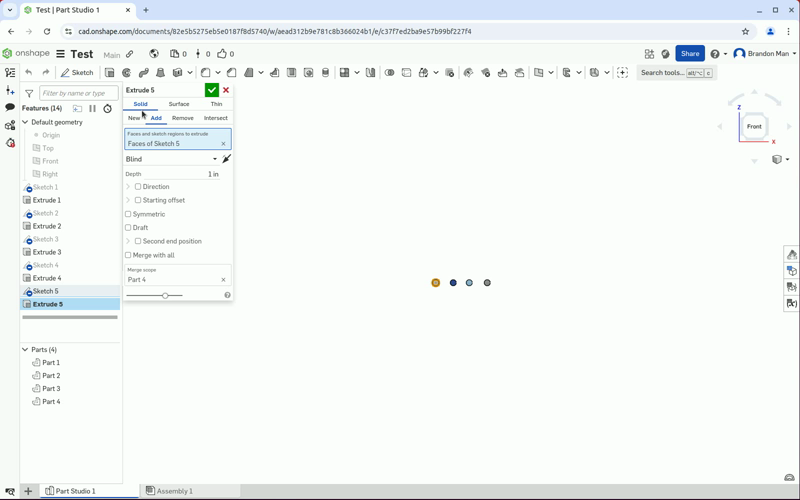
mouse_move(137, 120)
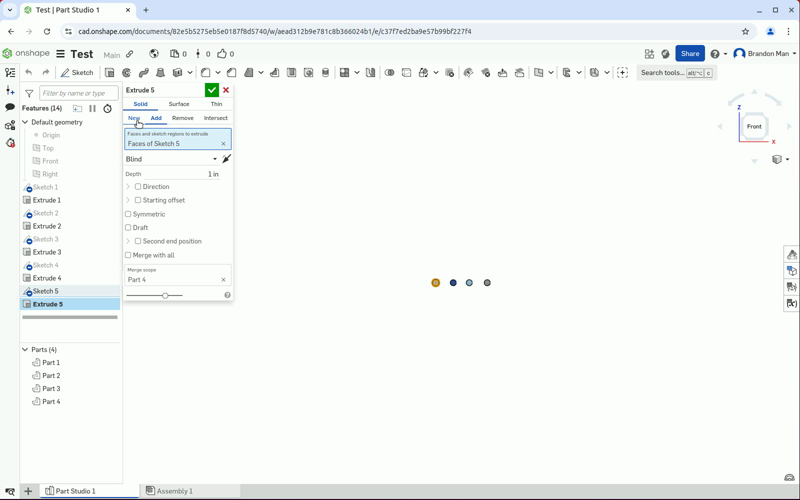
click(137, 120)
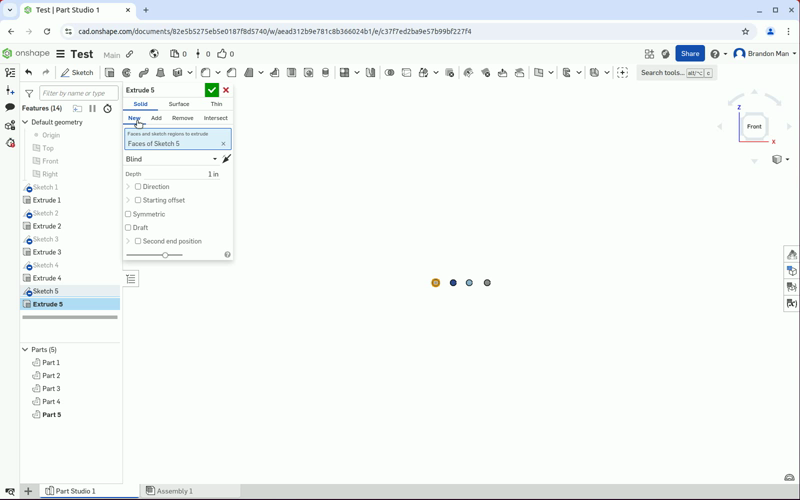
key(tab, 4)
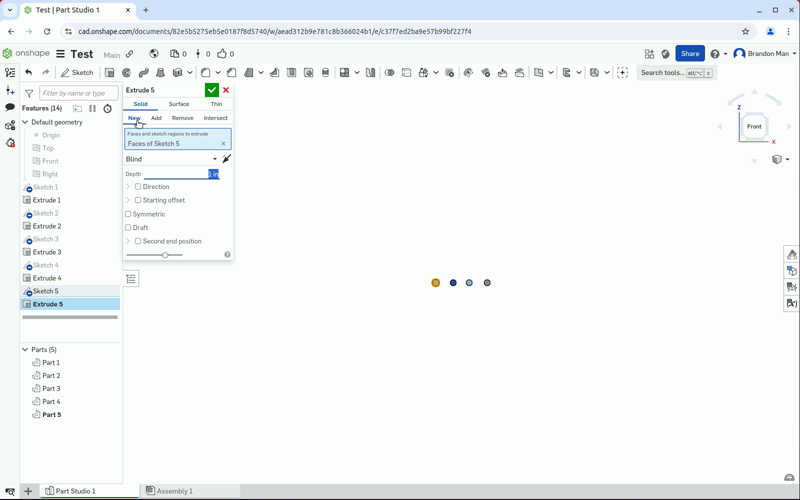
text(-23.108)
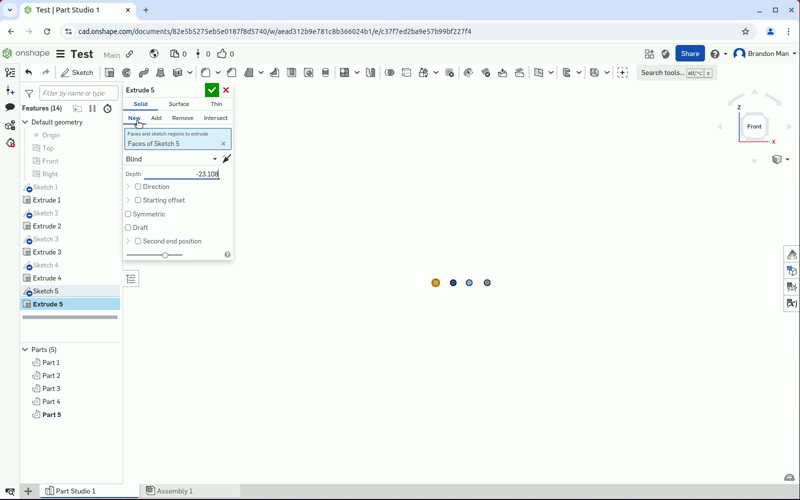
key(enter)
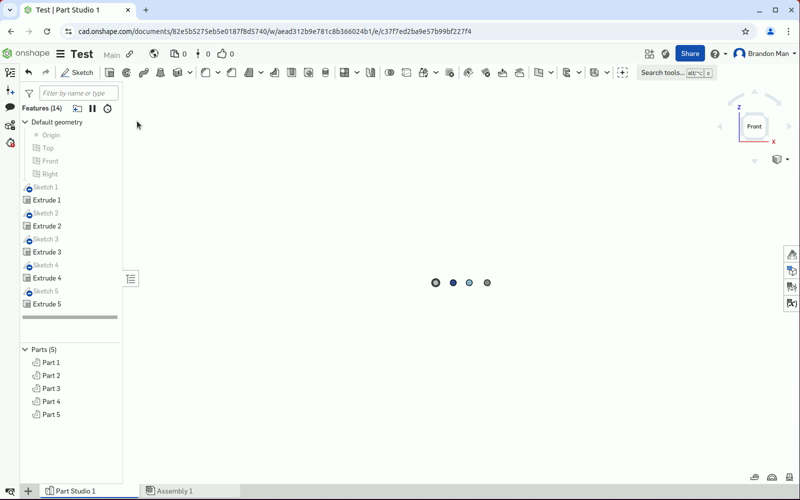
key(shift+h)
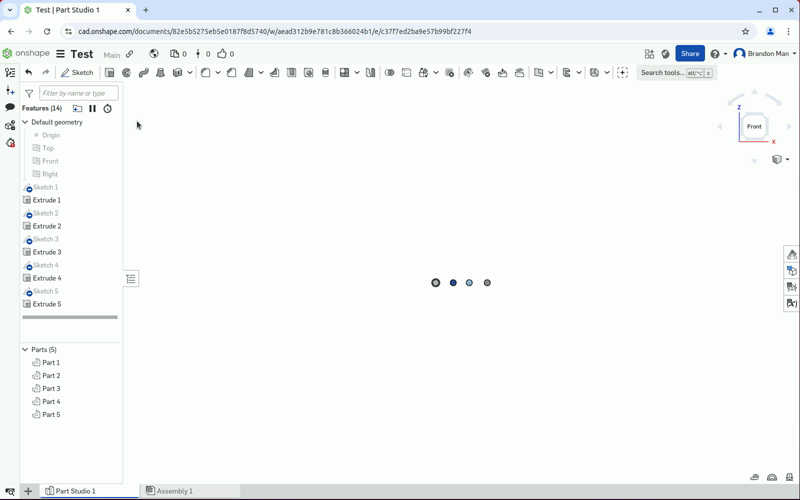
key(shift+h)
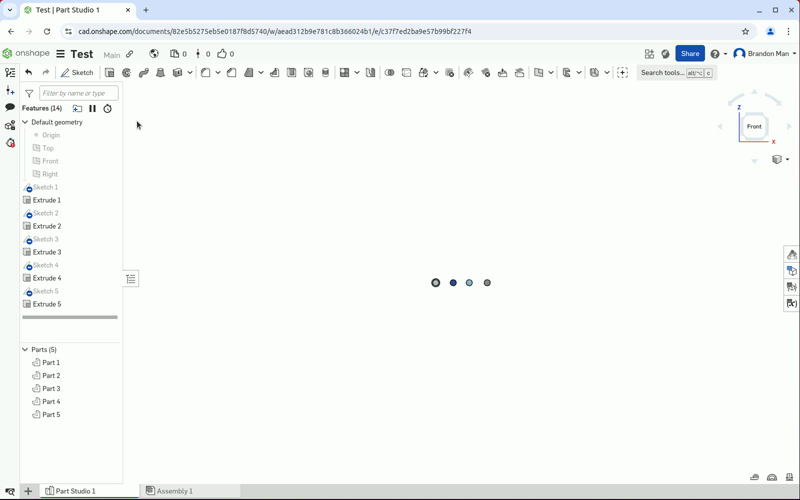
mouse_move(73, 189)
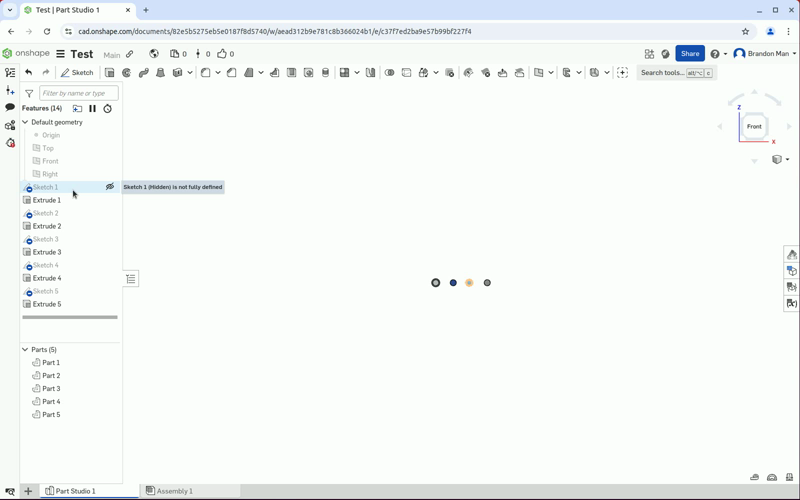
click(73, 189)
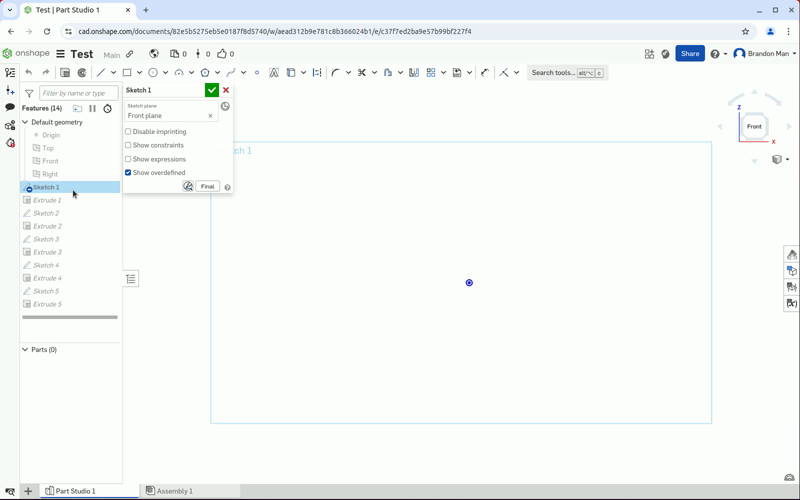
mouse_move(229, 92)
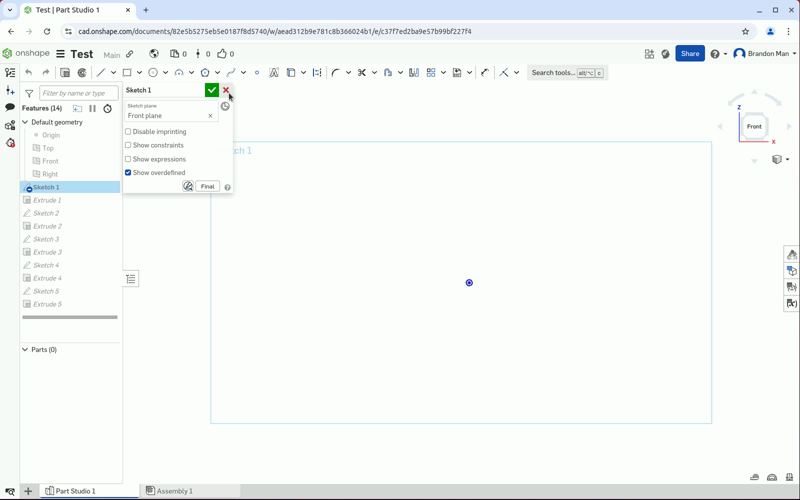
click(229, 92)
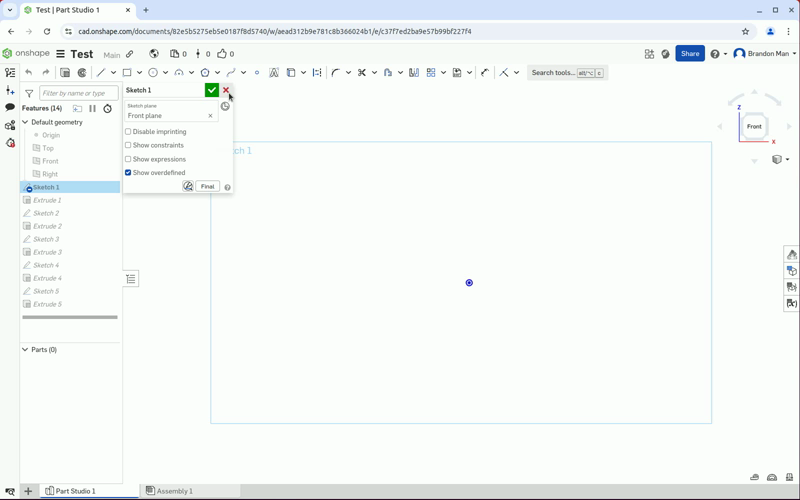
key(shift+s)
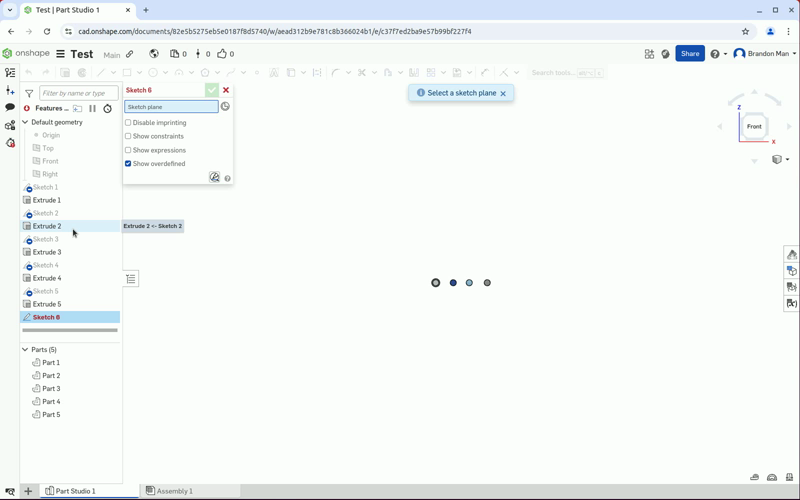
scroll(3)
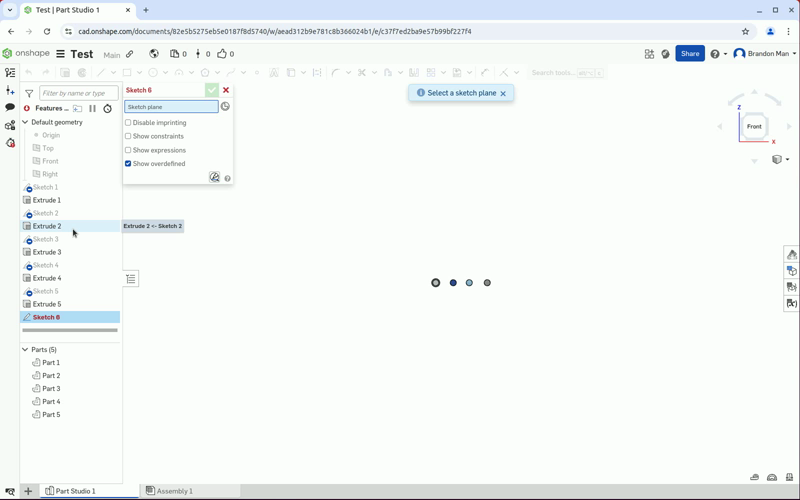
mouse_move(73, 163)
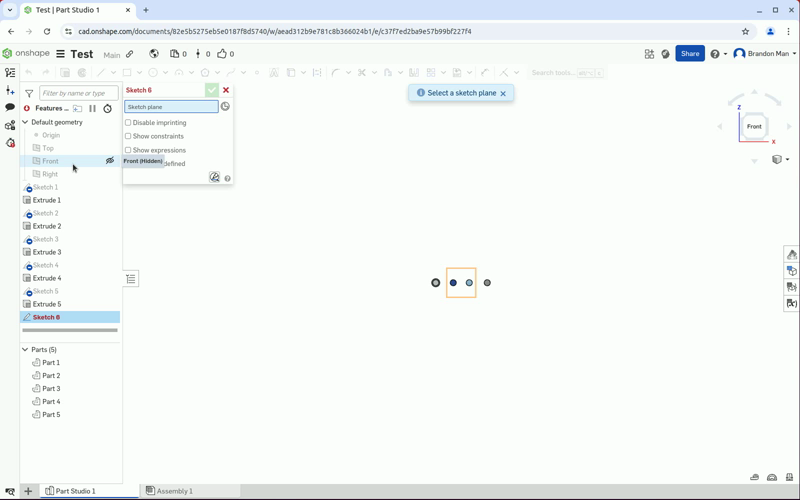
click(73, 163)
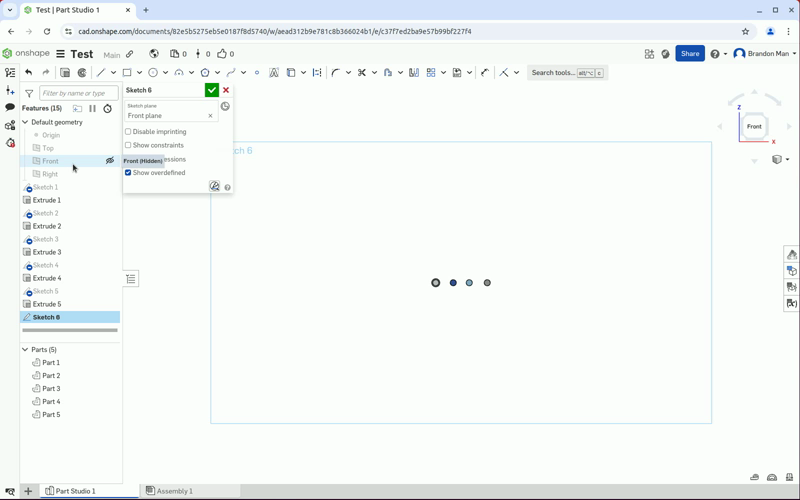
mouse_move(73, 352)
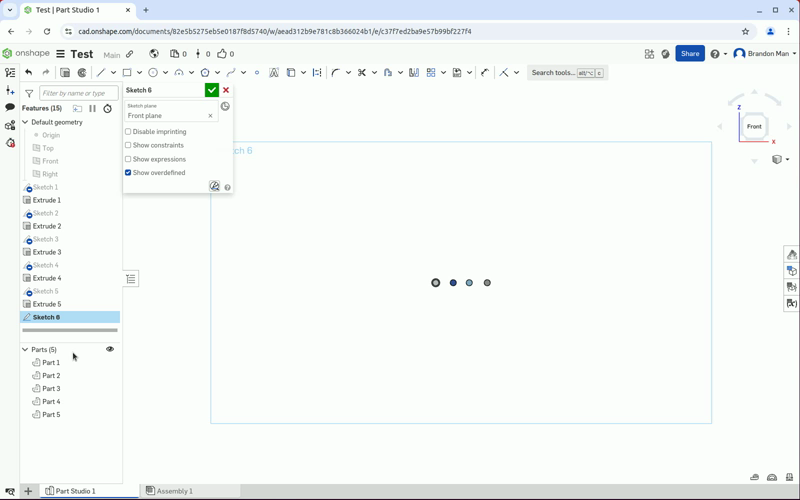
key(y)
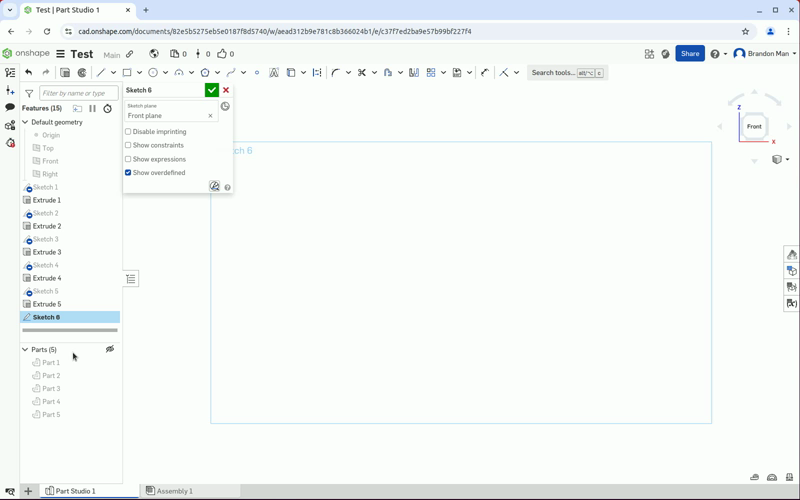
key(c)
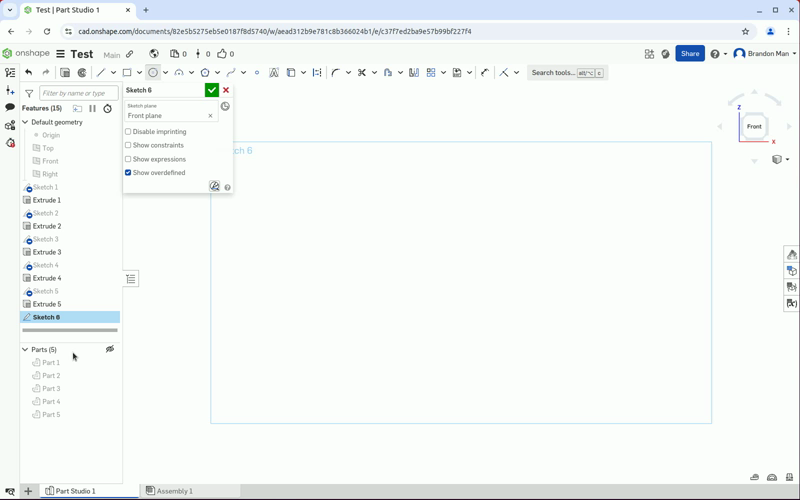
key_down(shift)
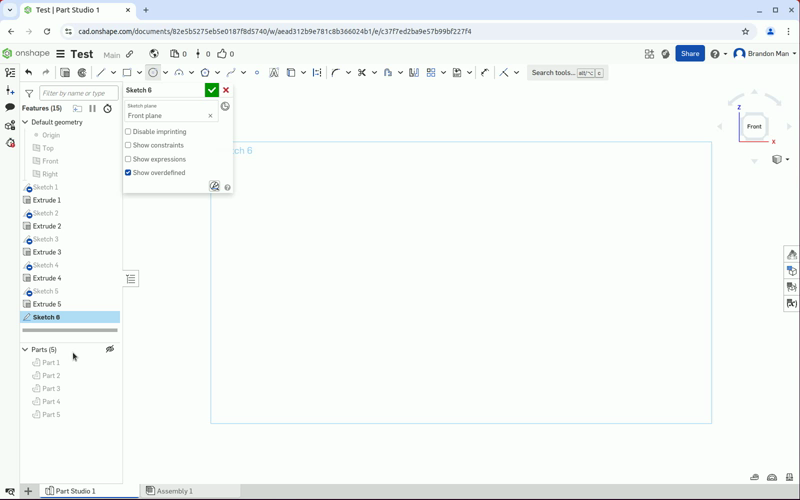
mouse_move(453, 282)
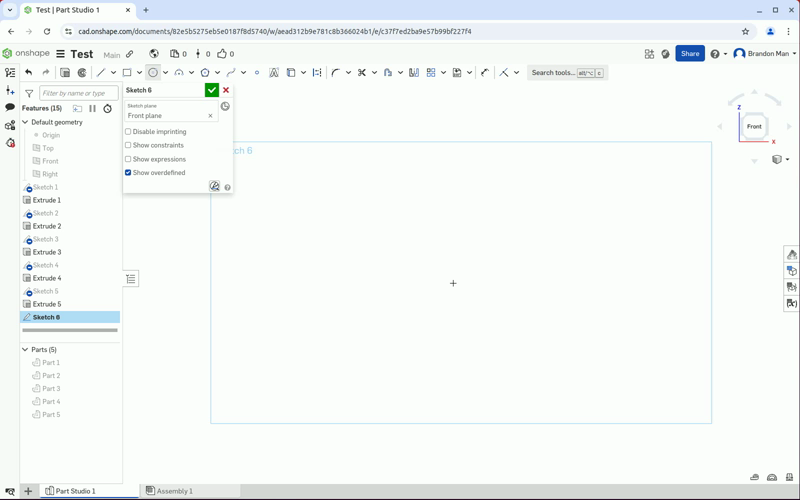
click(453, 282)
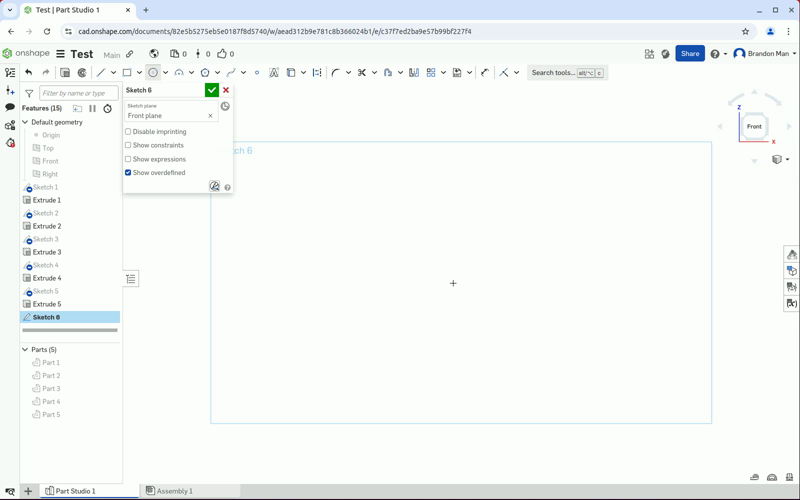
key_up(shift)
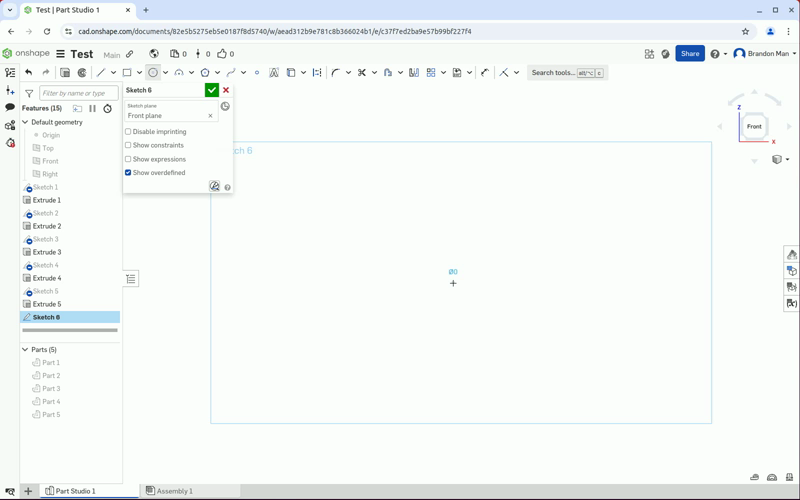
mouse_move(457, 282)
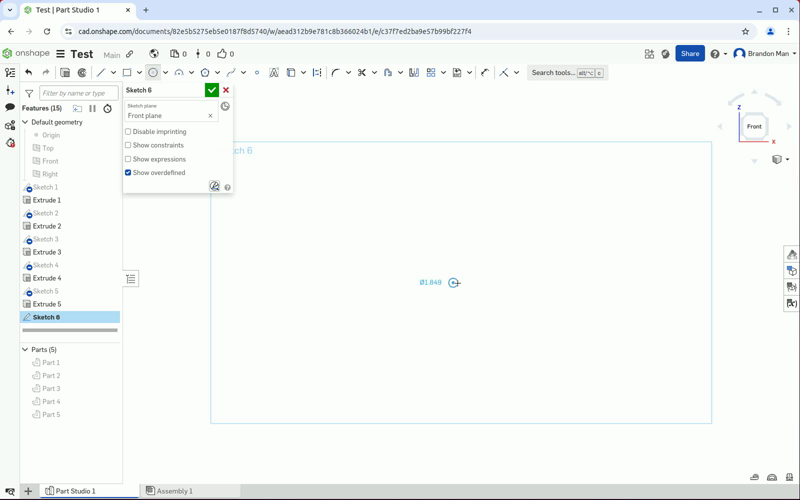
click(457, 282)
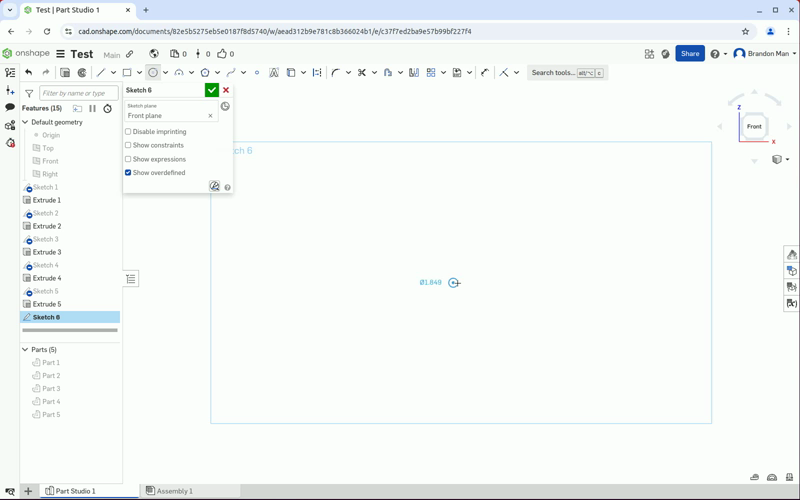
key(esc)
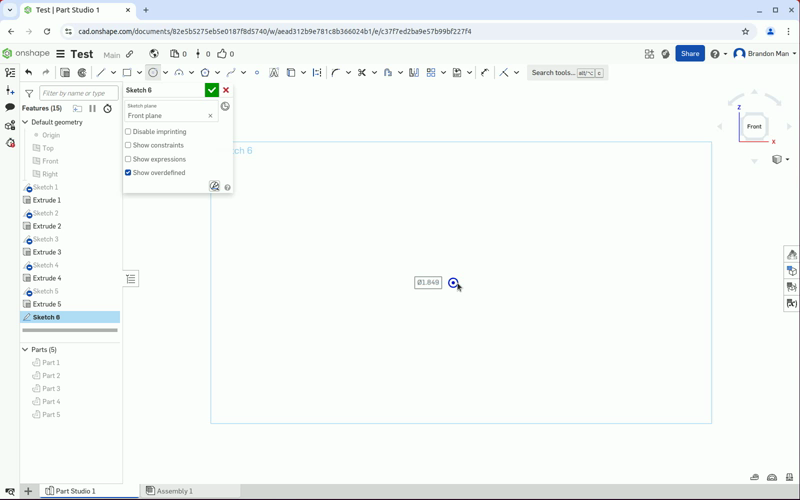
key(c)
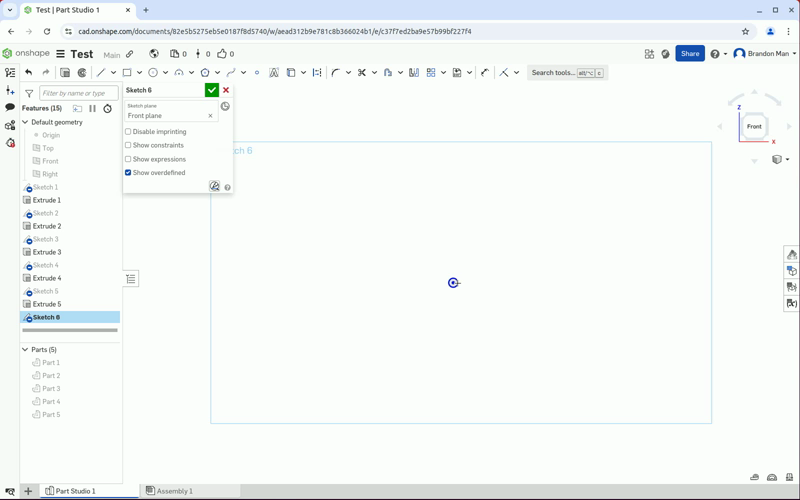
key_down(shift)
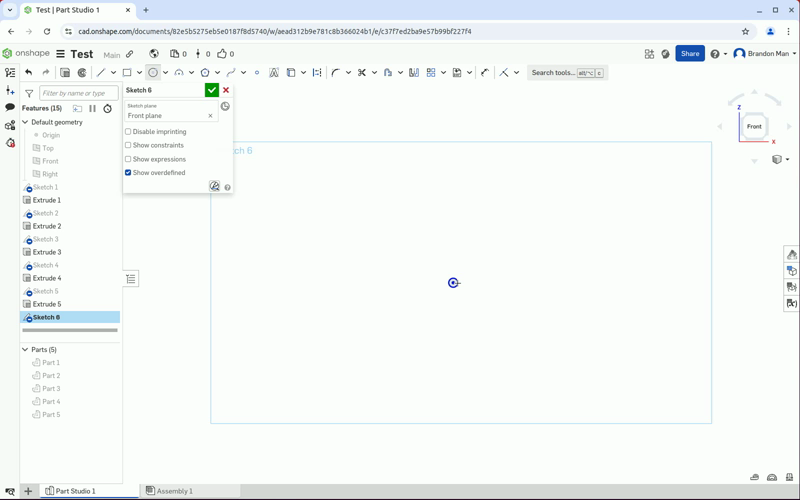
mouse_move(453, 282)
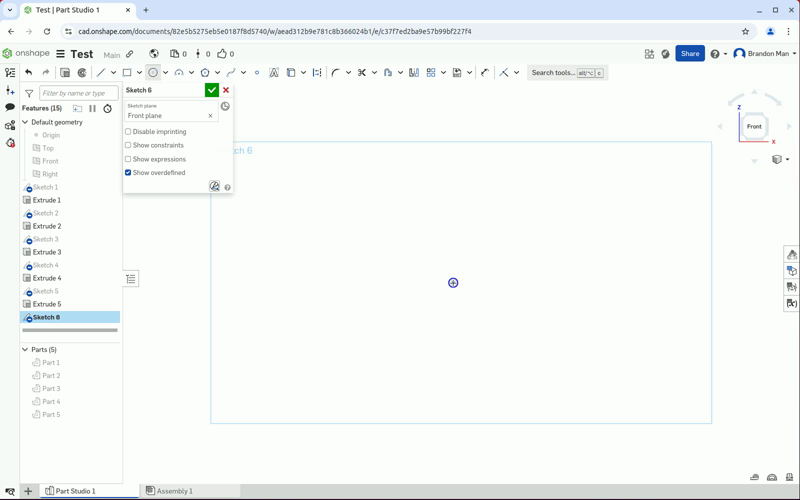
scroll(6)
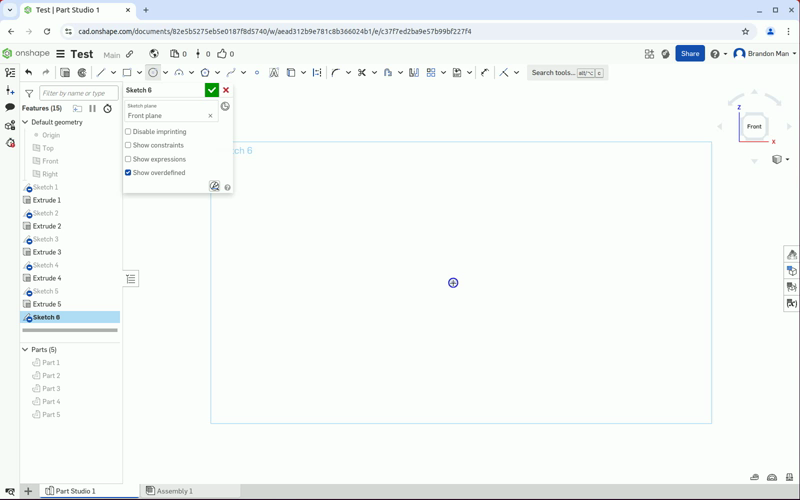
scroll(6)
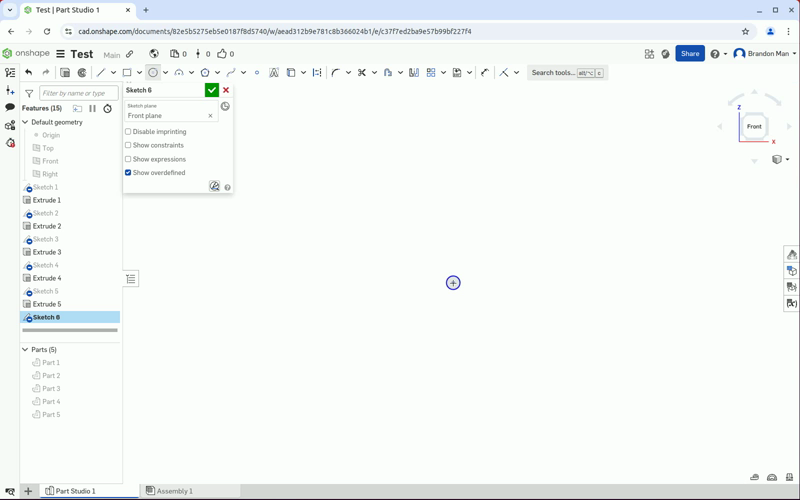
scroll(6)
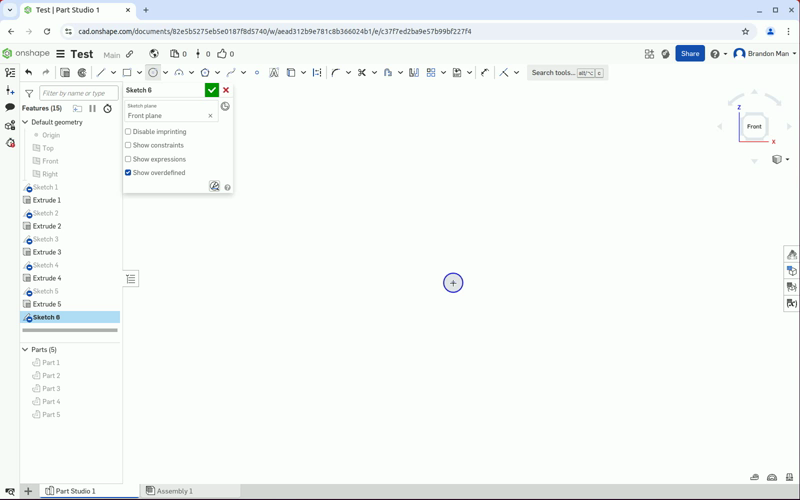
scroll(6)
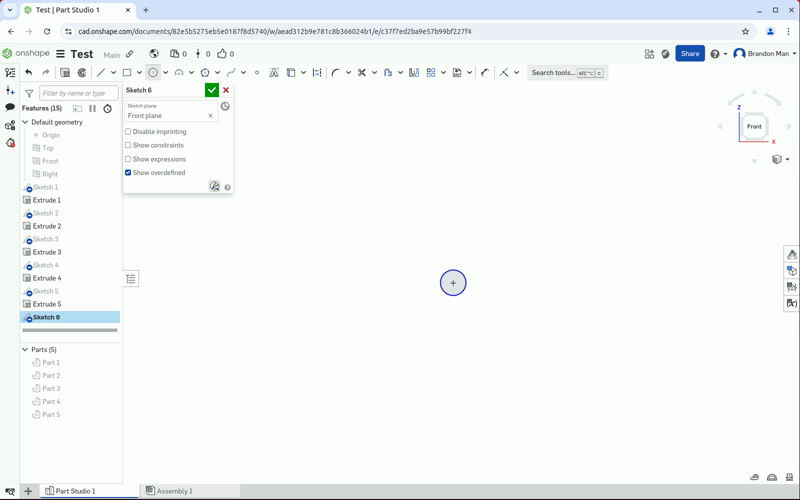
scroll(6)
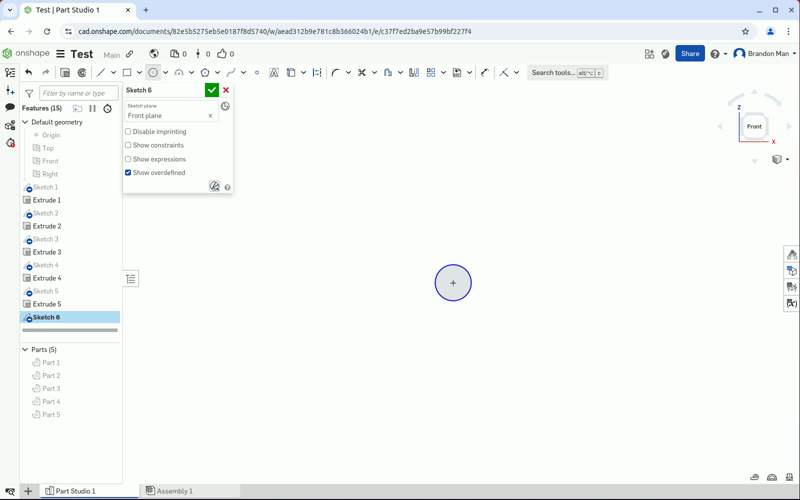
scroll(6)
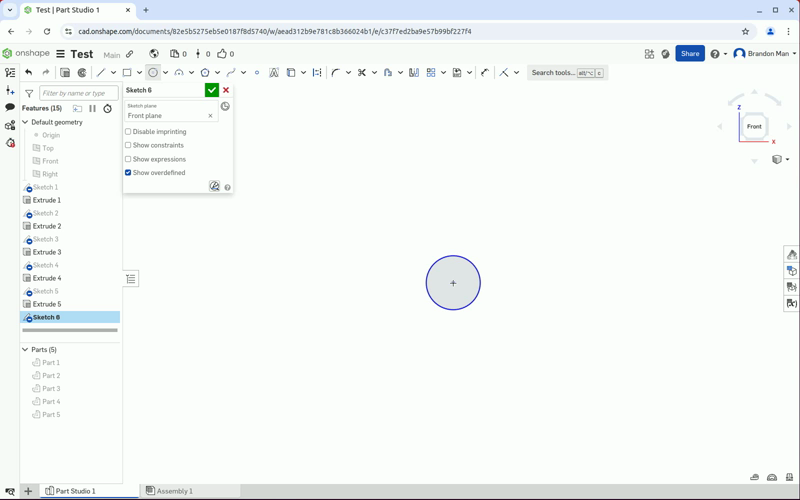
scroll(6)
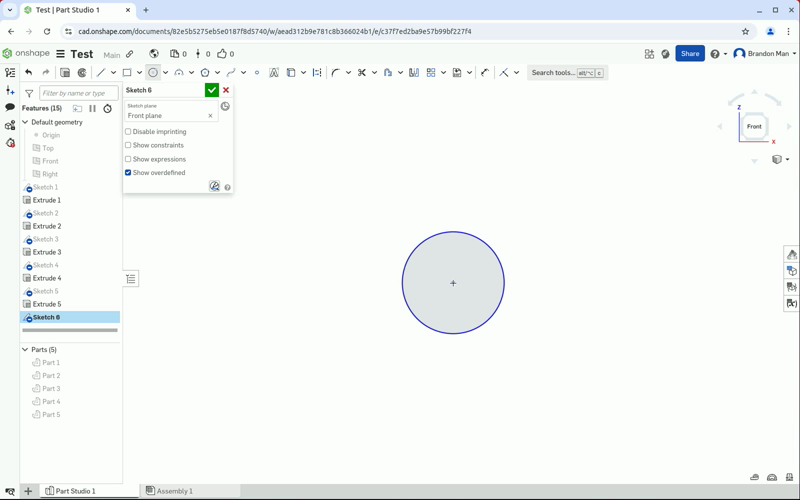
click(453, 282)
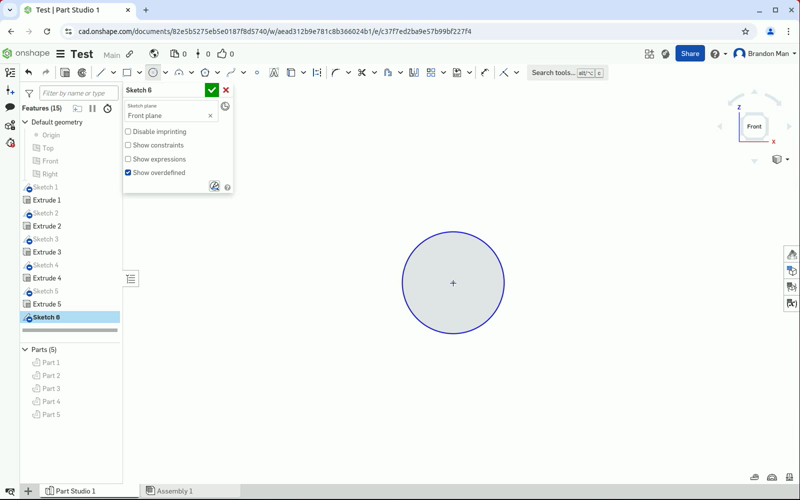
scroll(-6)
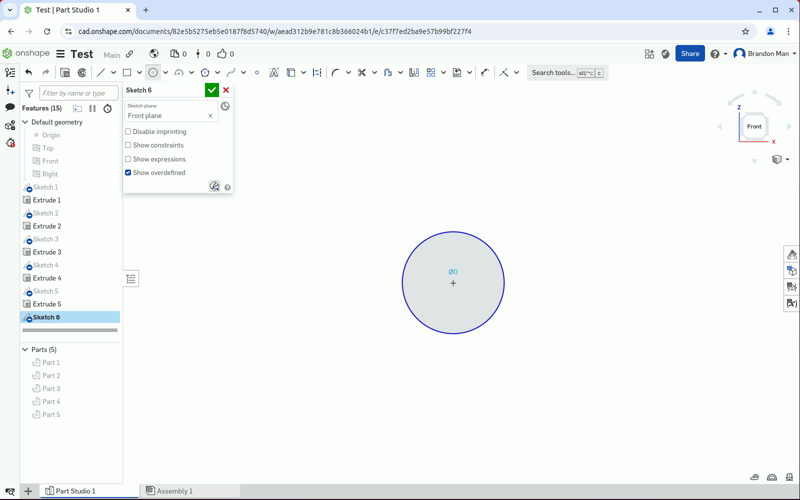
scroll(-6)
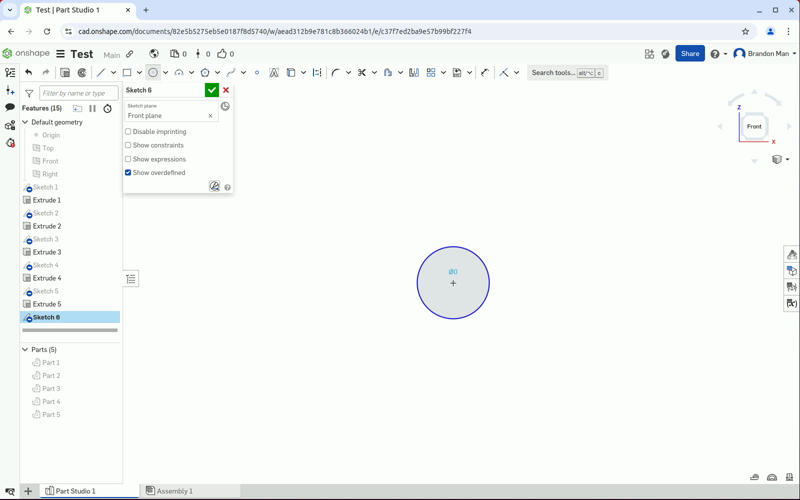
scroll(-6)
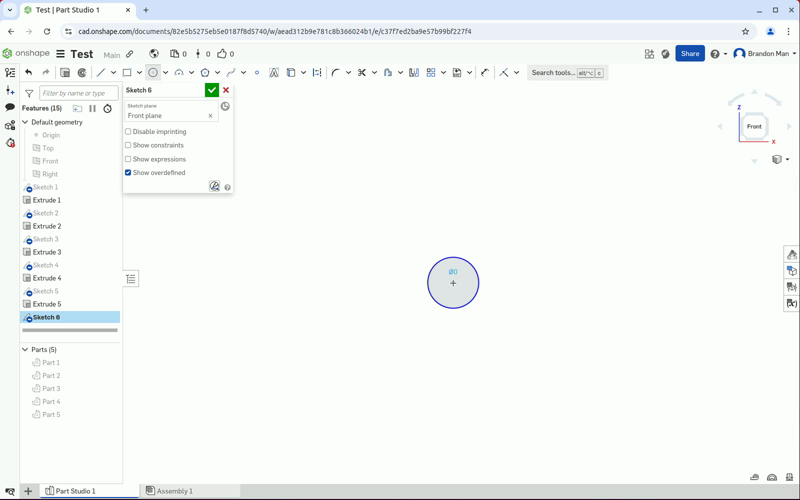
scroll(-6)
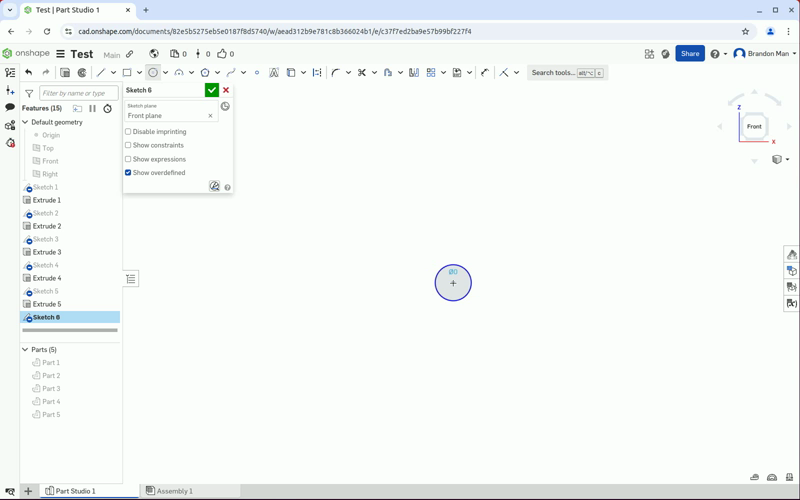
scroll(-6)
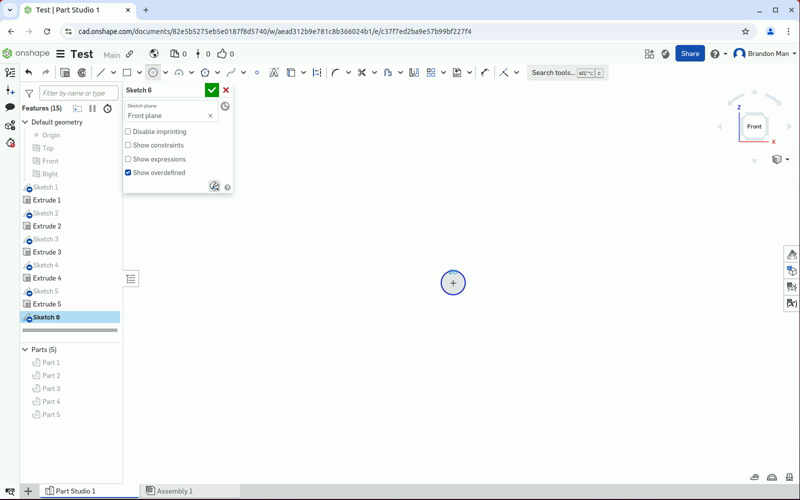
scroll(-6)
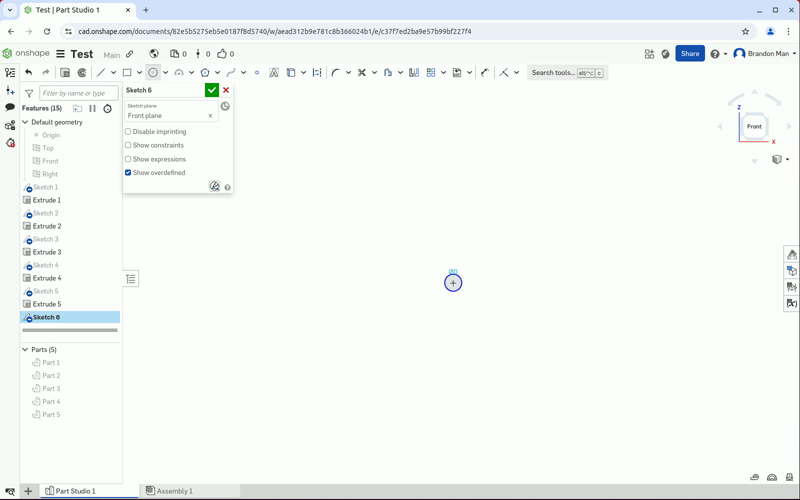
scroll(-6)
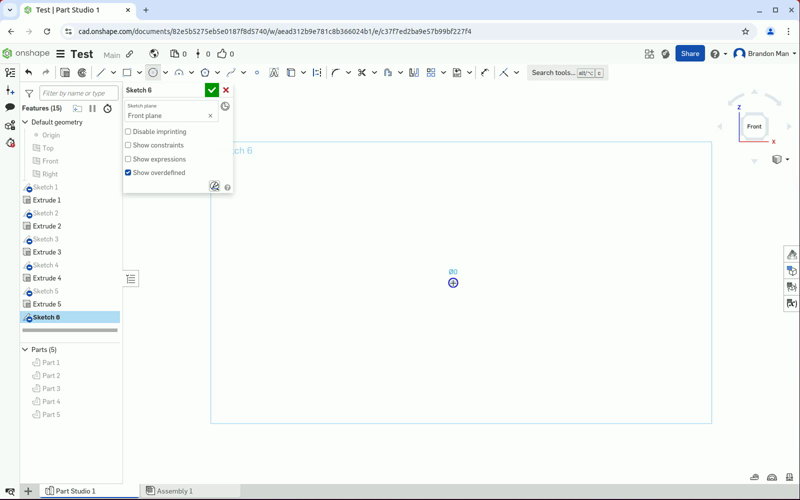
key_up(shift)
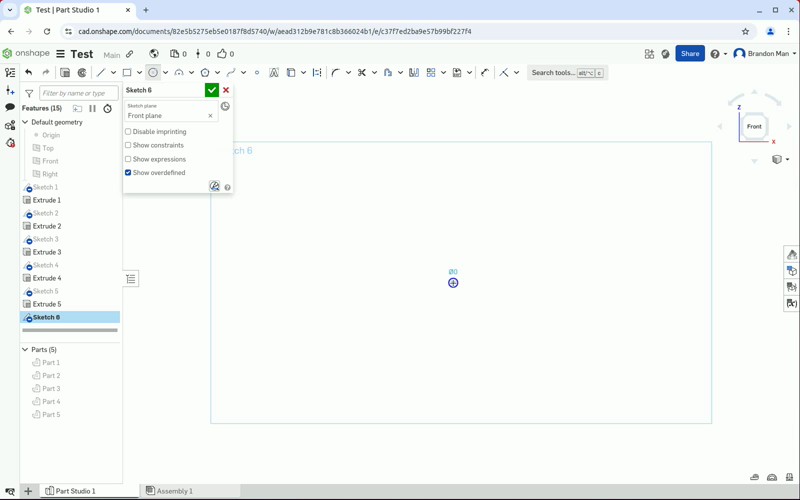
mouse_move(456, 282)
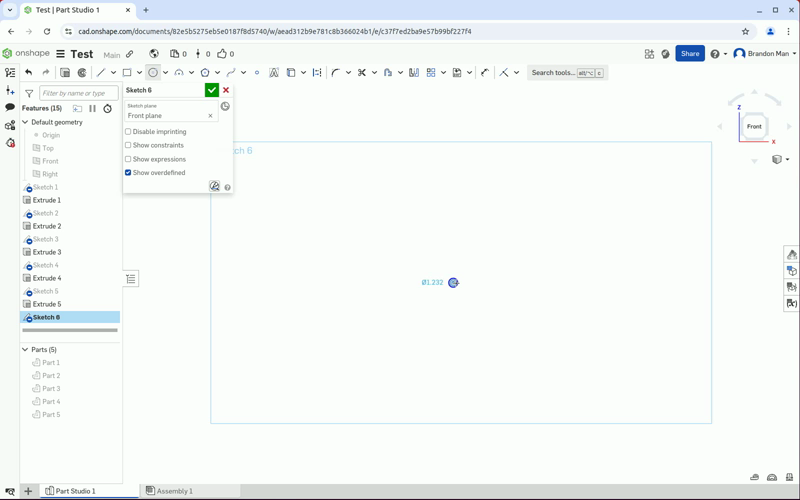
scroll(6)
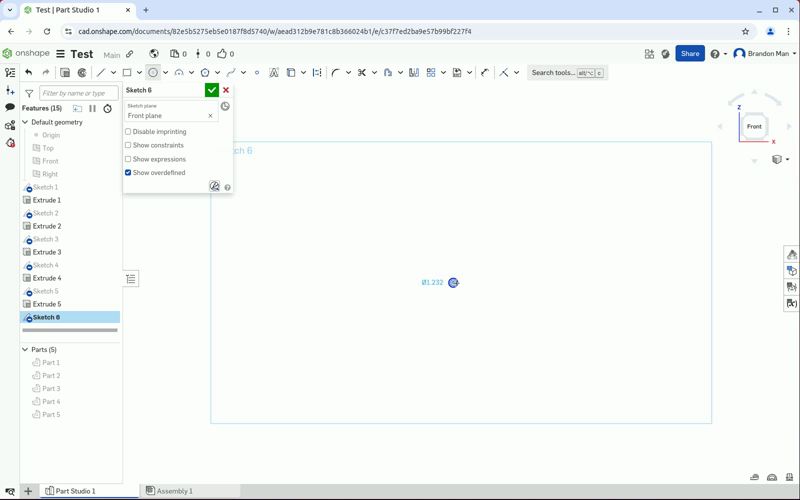
scroll(6)
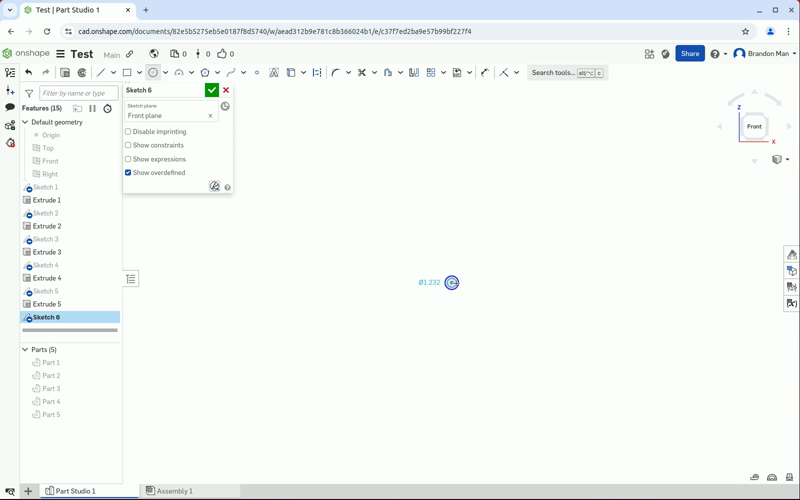
scroll(6)
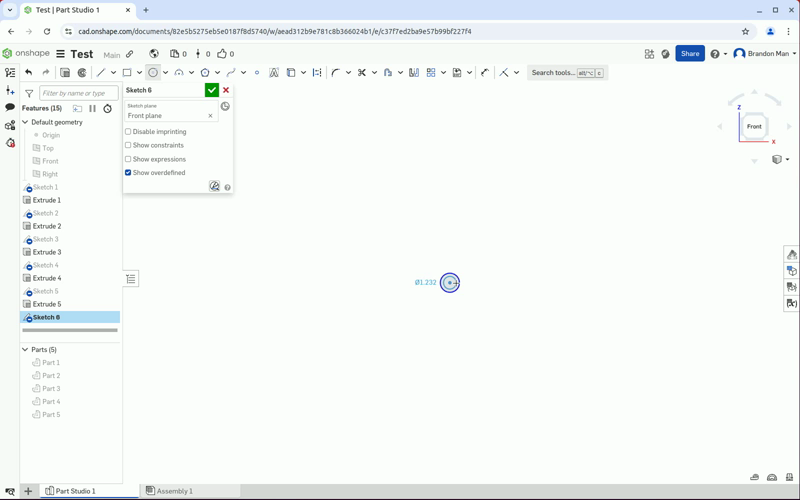
scroll(6)
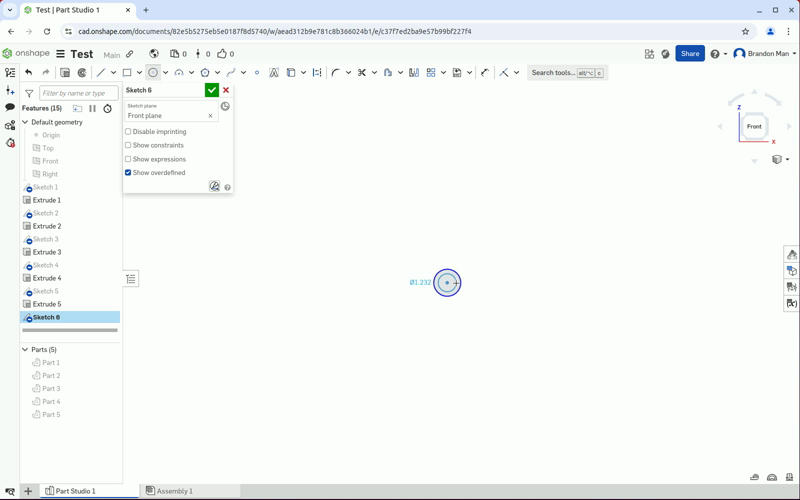
scroll(6)
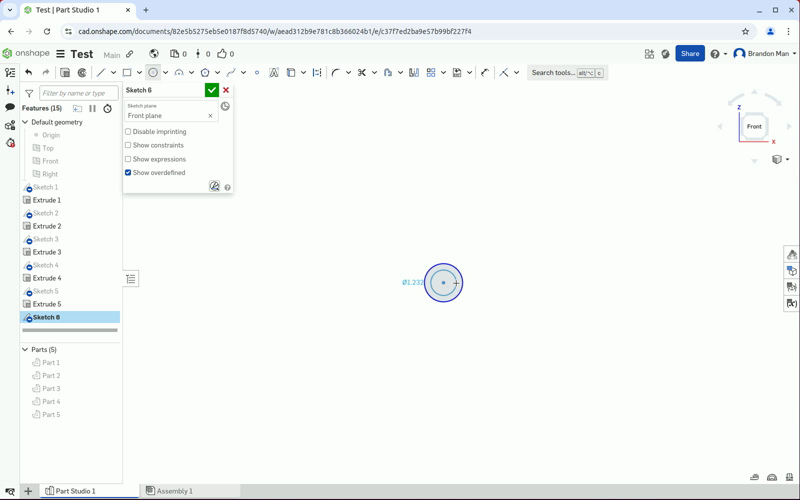
scroll(6)
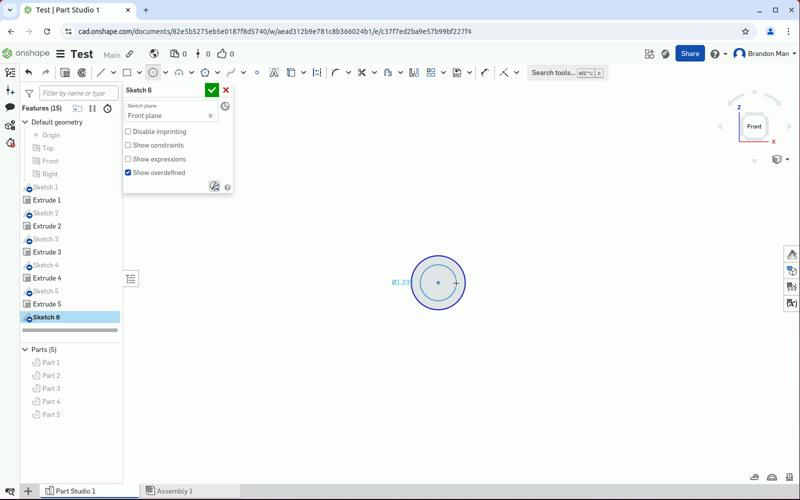
scroll(6)
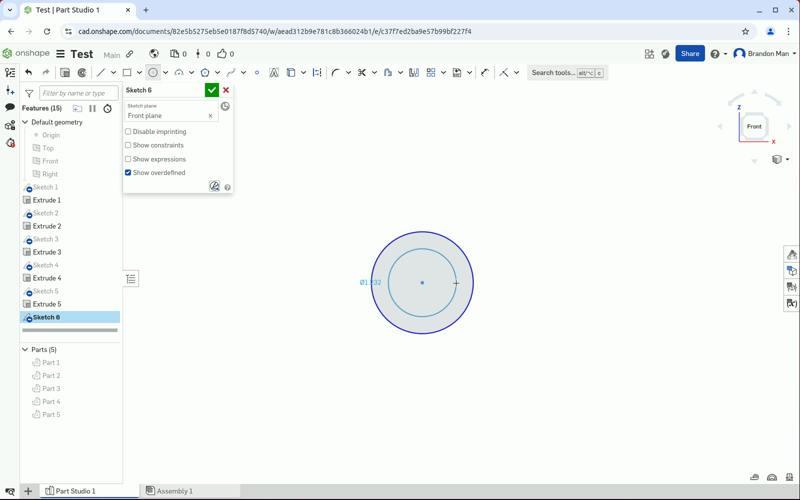
click(456, 282)
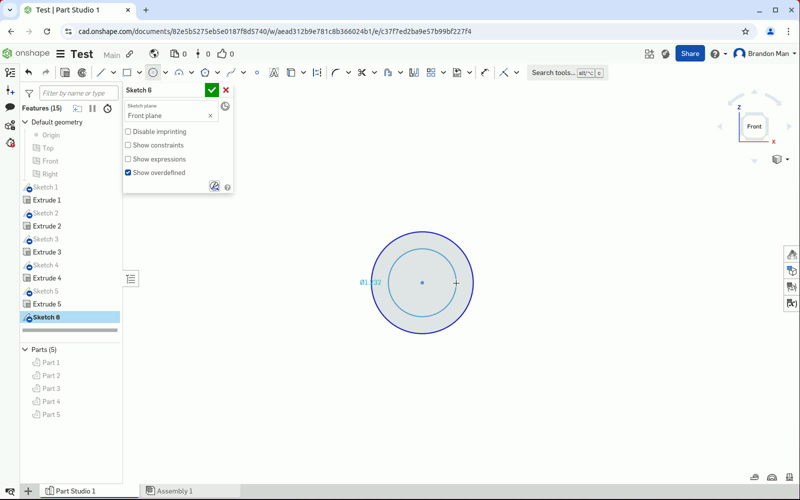
scroll(-6)
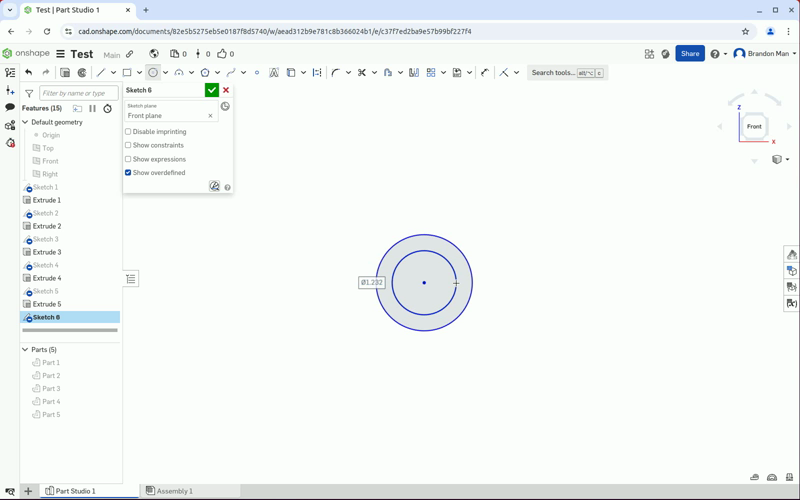
scroll(-6)
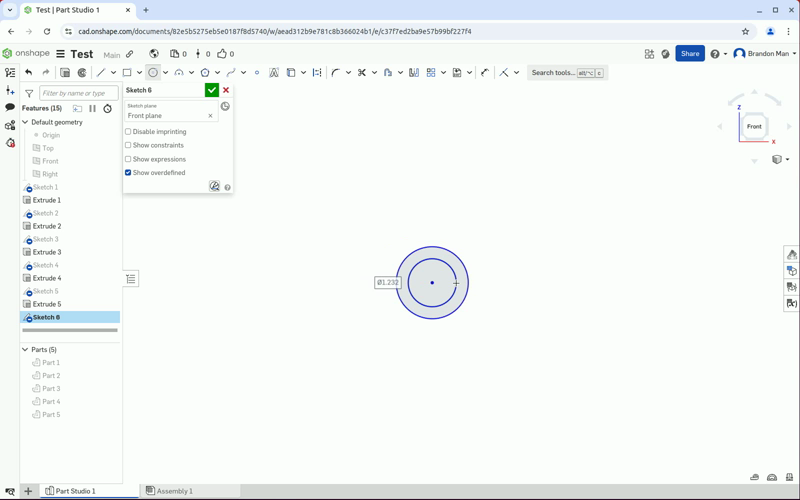
scroll(-6)
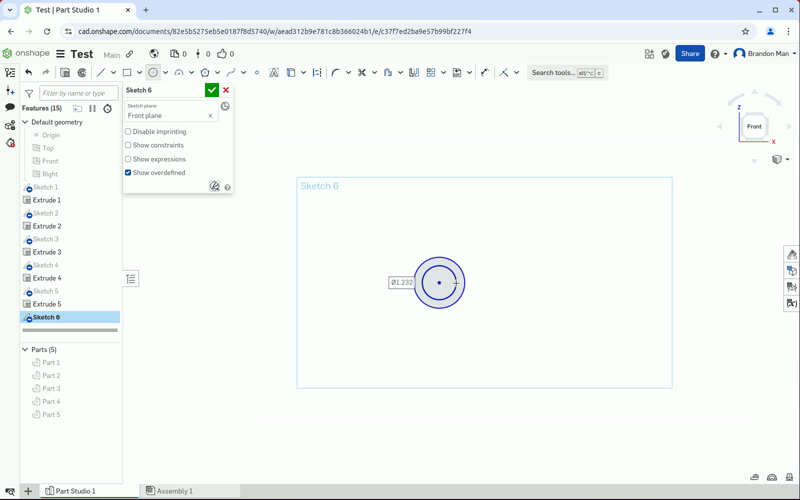
scroll(-6)
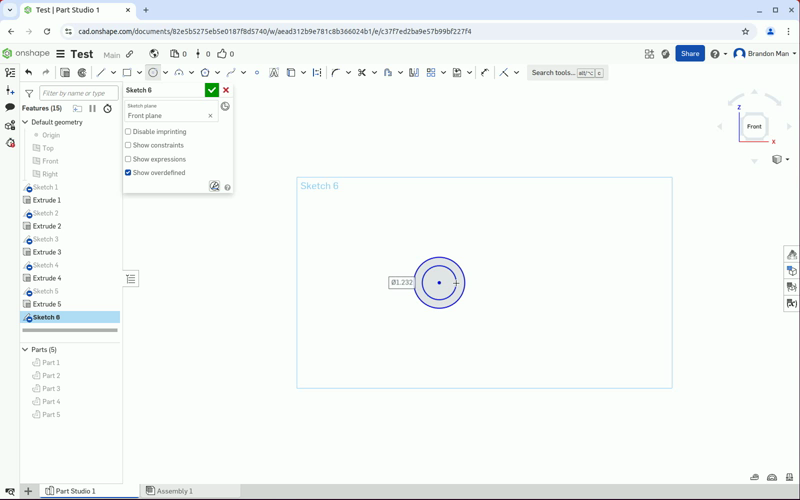
scroll(-6)
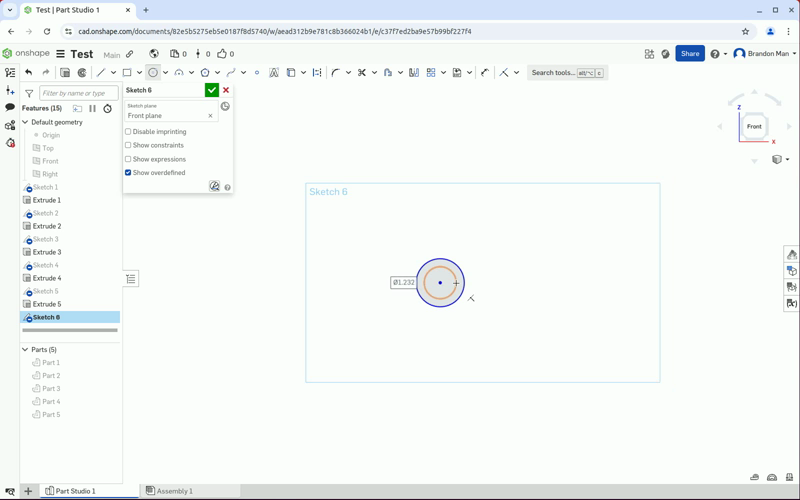
scroll(-6)
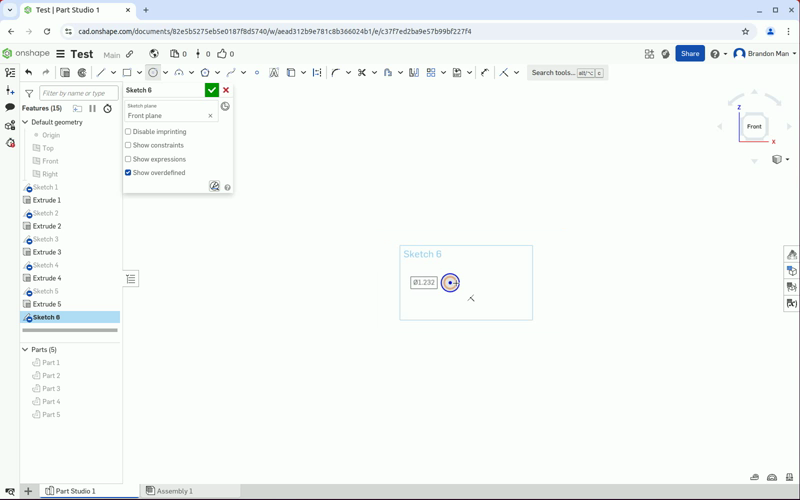
scroll(-6)
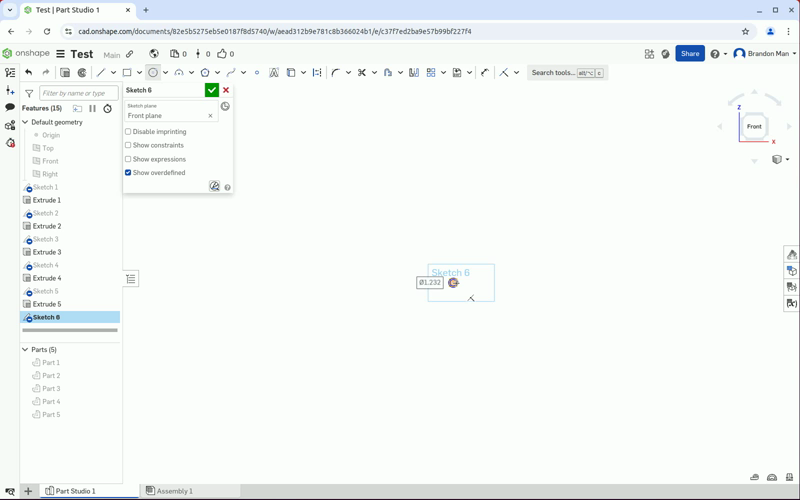
key(esc)
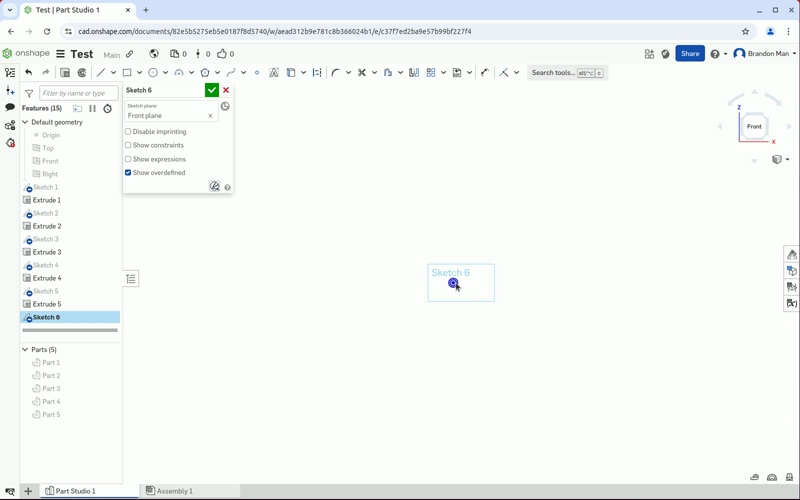
mouse_move(456, 280)
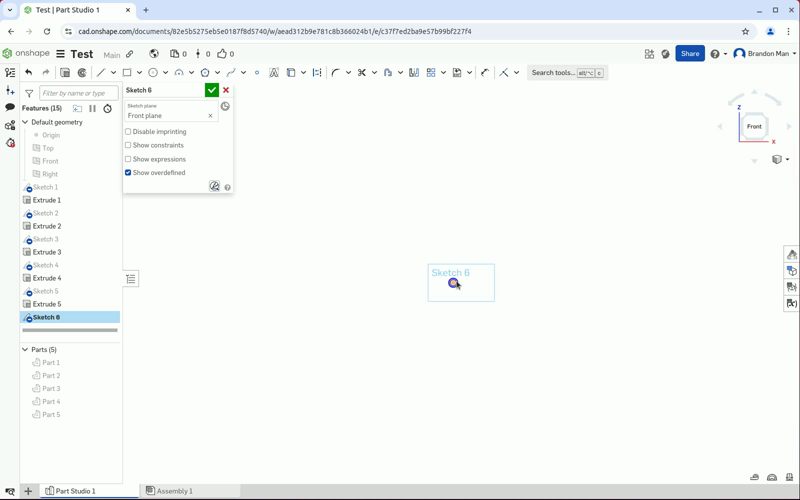
scroll(6)
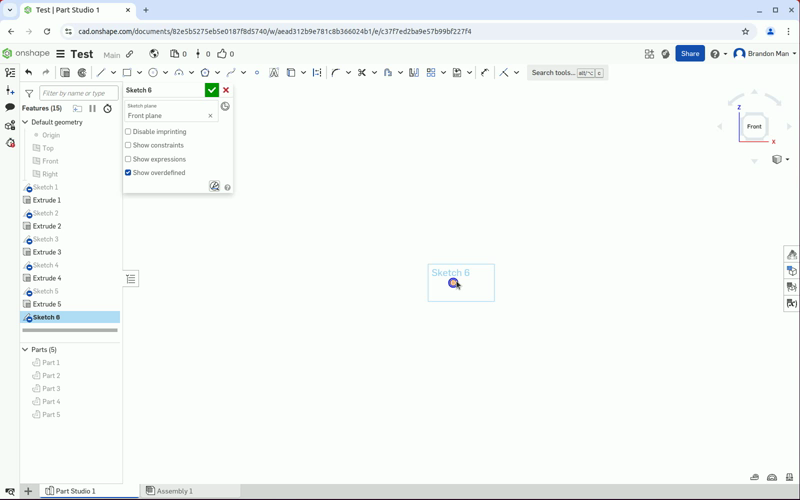
scroll(6)
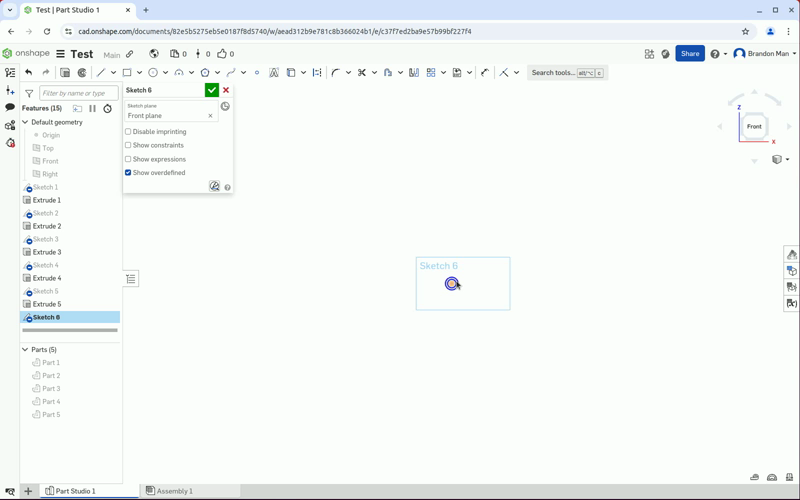
scroll(6)
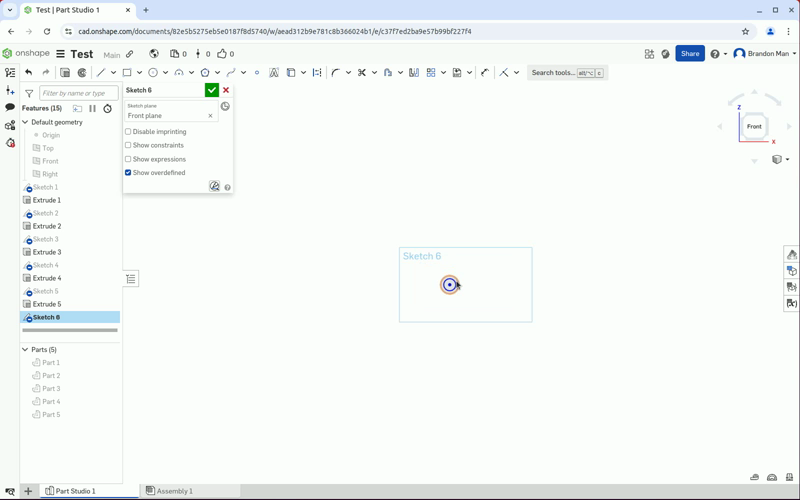
scroll(6)
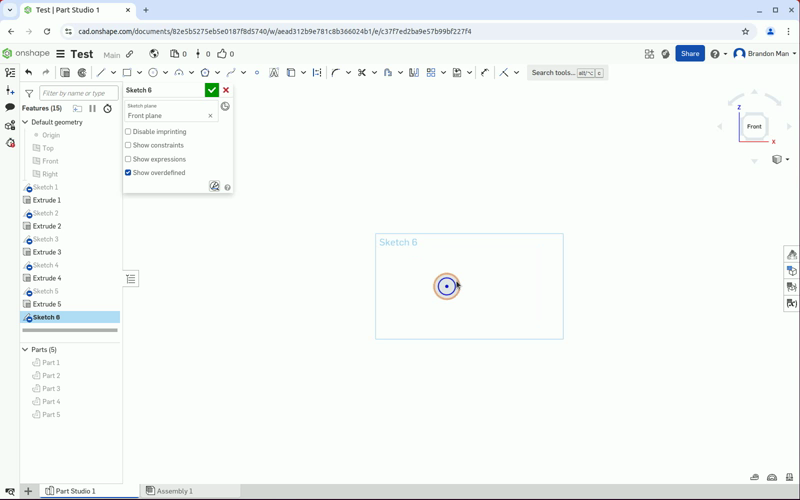
scroll(6)
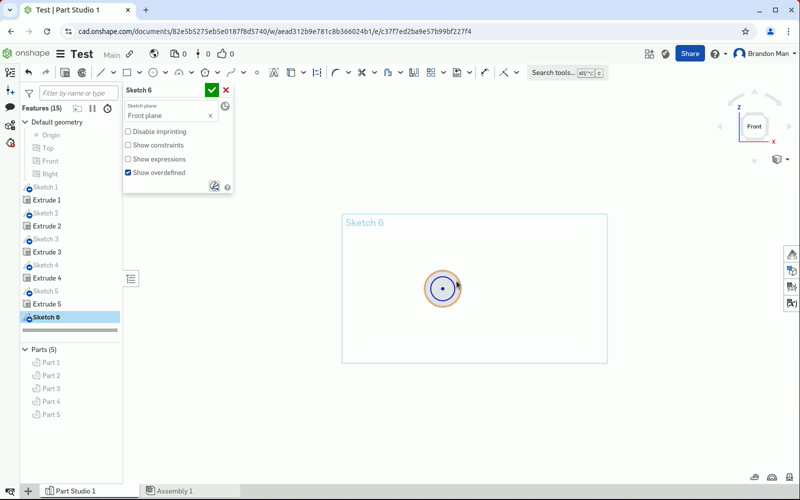
scroll(6)
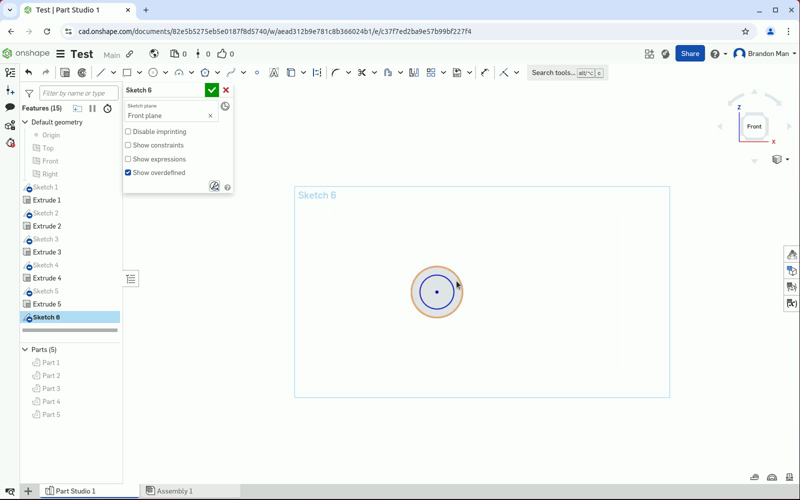
scroll(6)
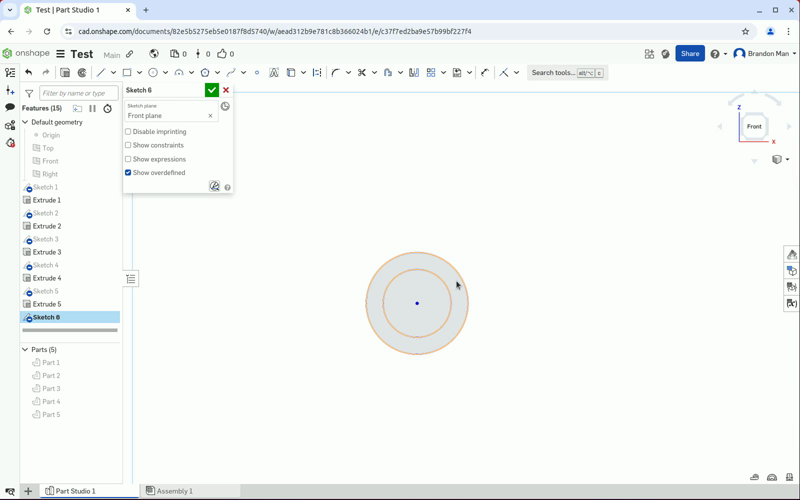
click(456, 280)
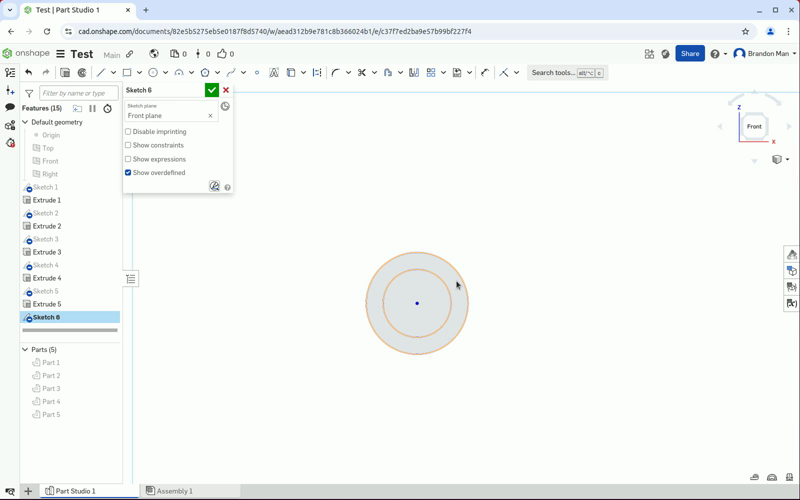
scroll(-6)
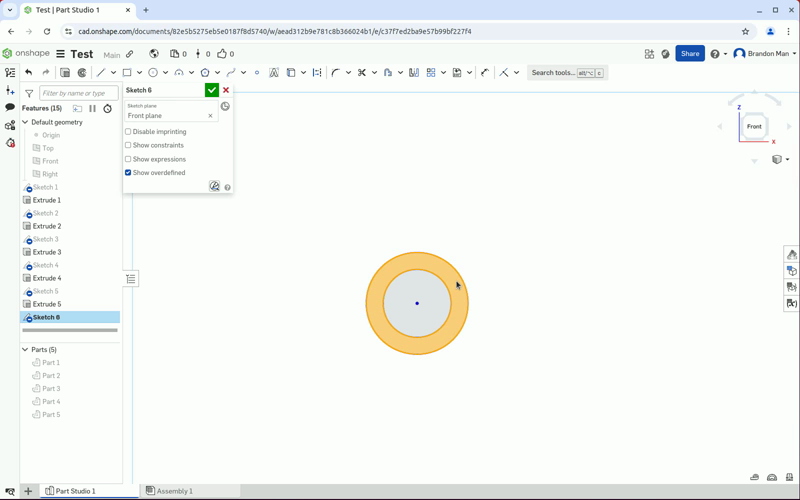
scroll(-6)
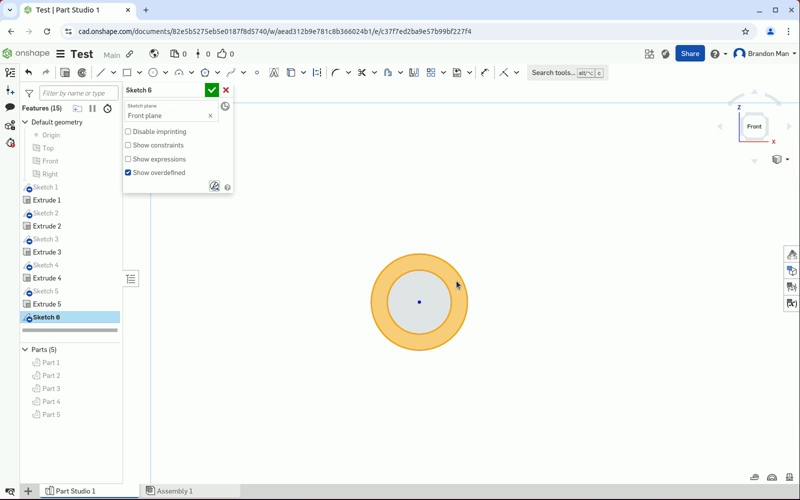
scroll(-6)
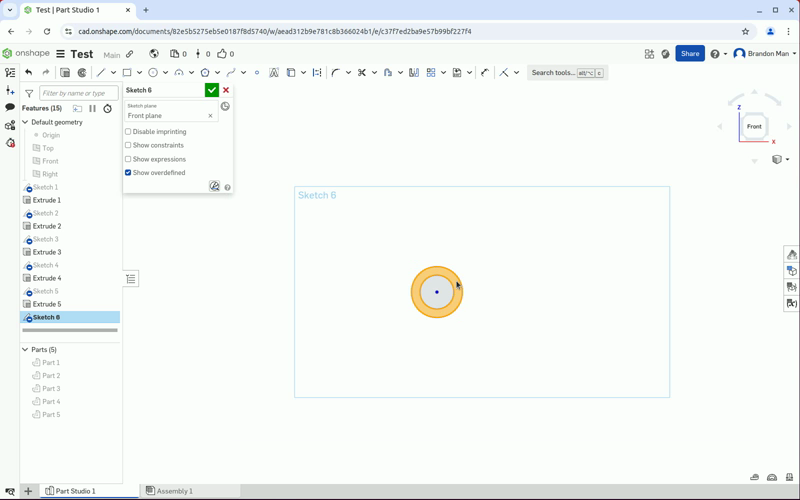
scroll(-6)
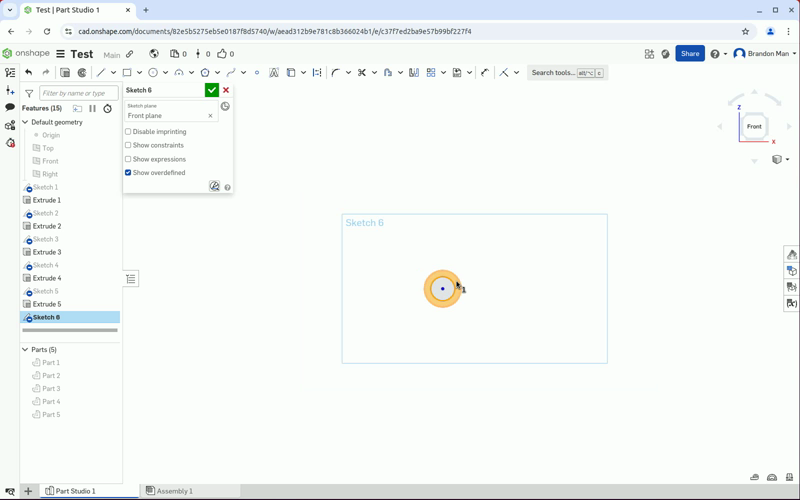
scroll(-6)
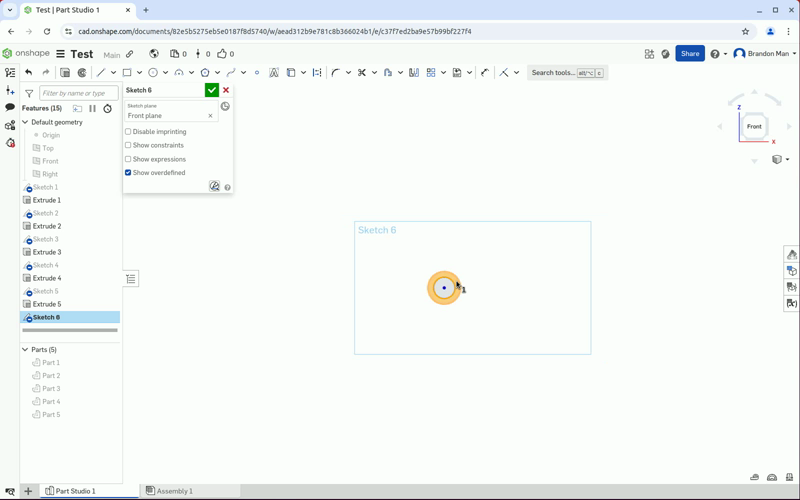
scroll(-6)
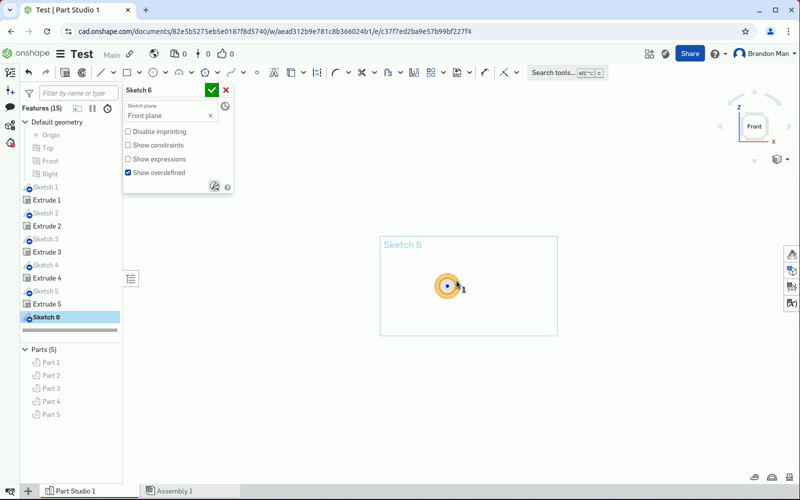
scroll(-6)
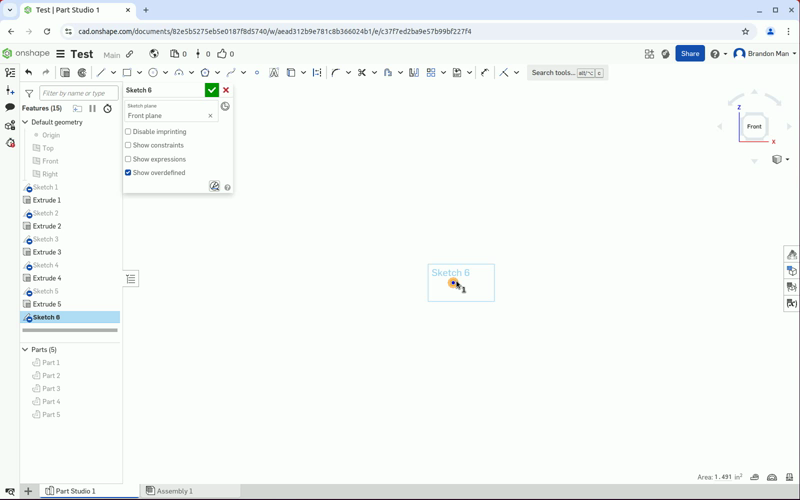
mouse_move(73, 352)
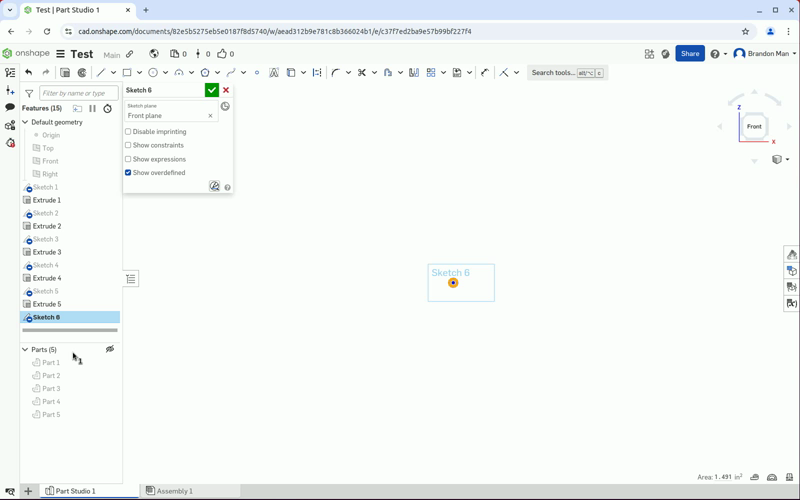
key(shift+y)
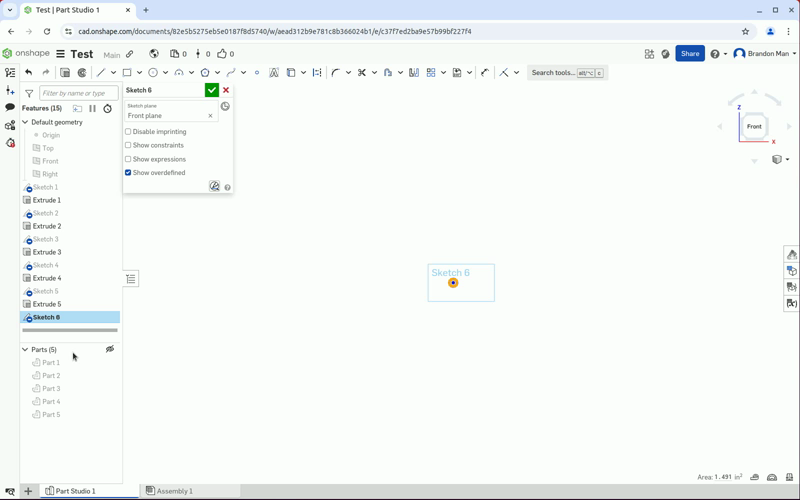
key(shift+e)
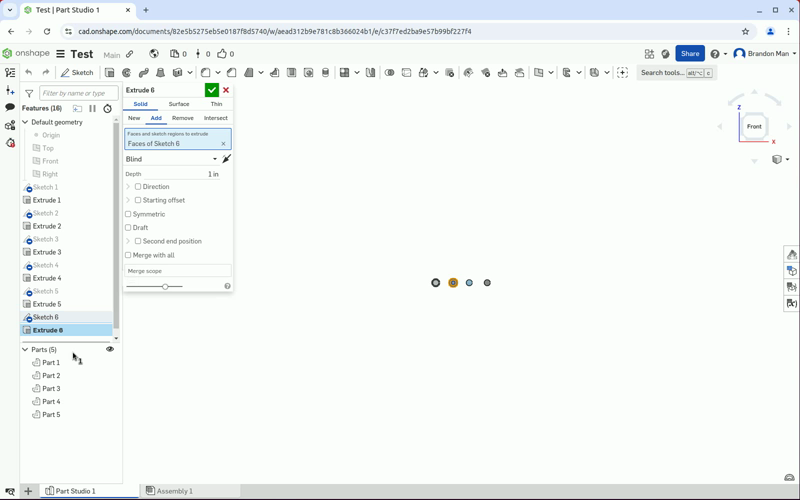
mouse_move(143, 106)
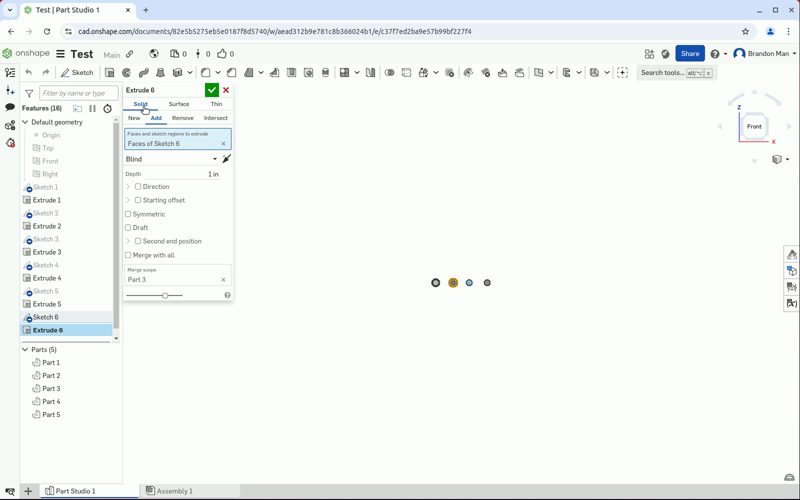
click(143, 106)
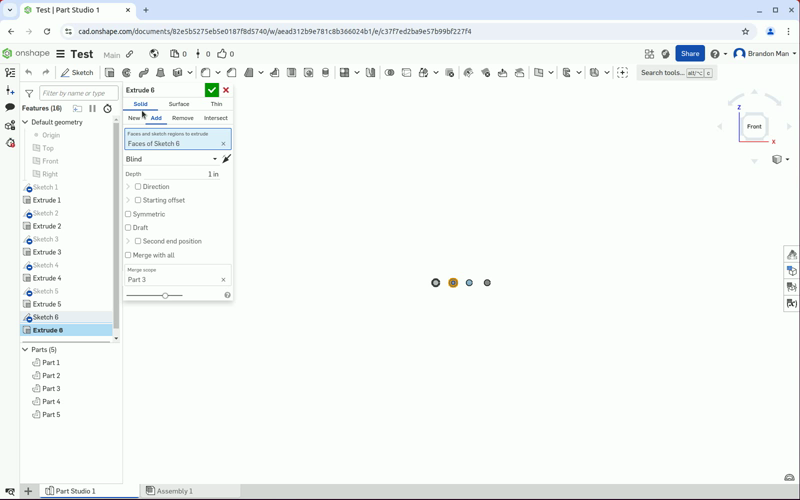
mouse_move(137, 120)
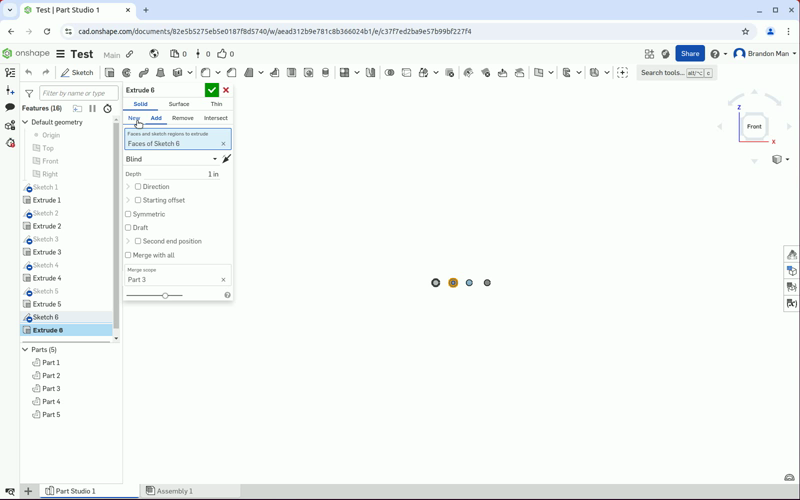
click(137, 120)
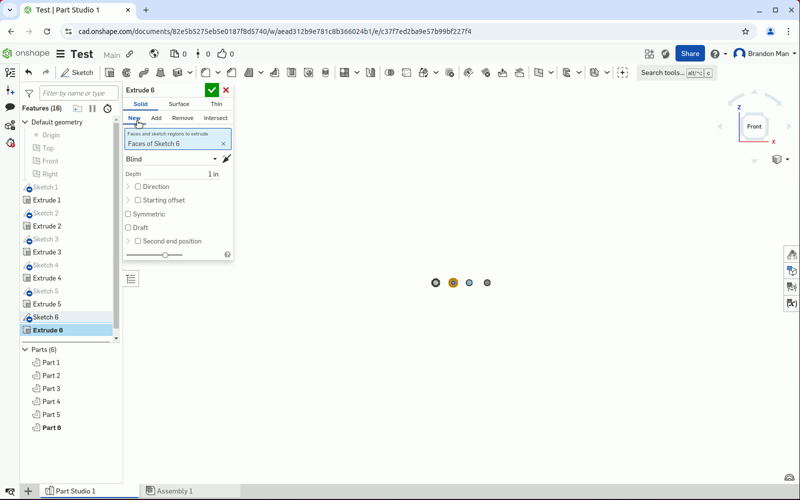
key(tab, 4)
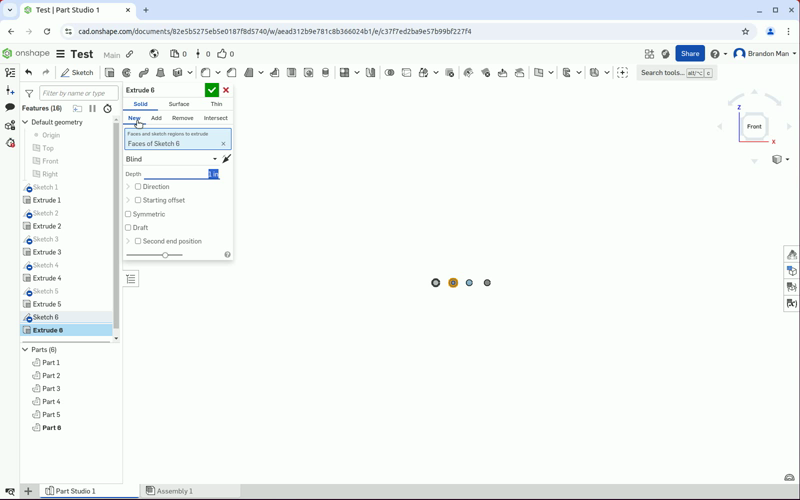
text(-23.108)
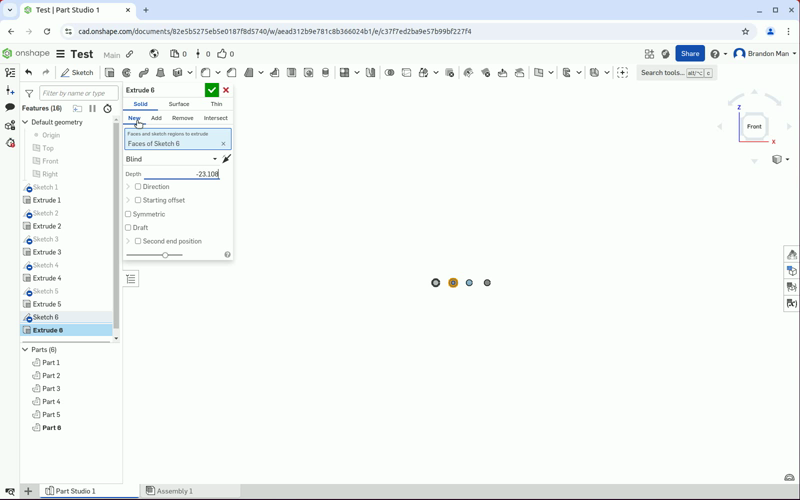
key(enter)
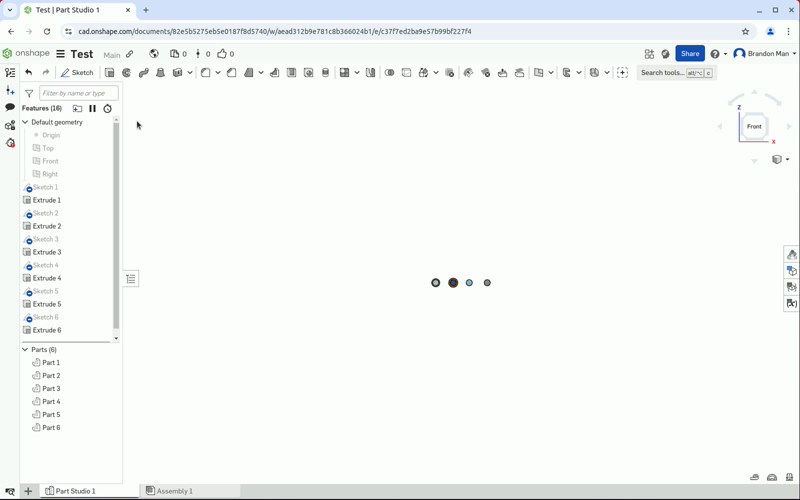
key(shift+h)
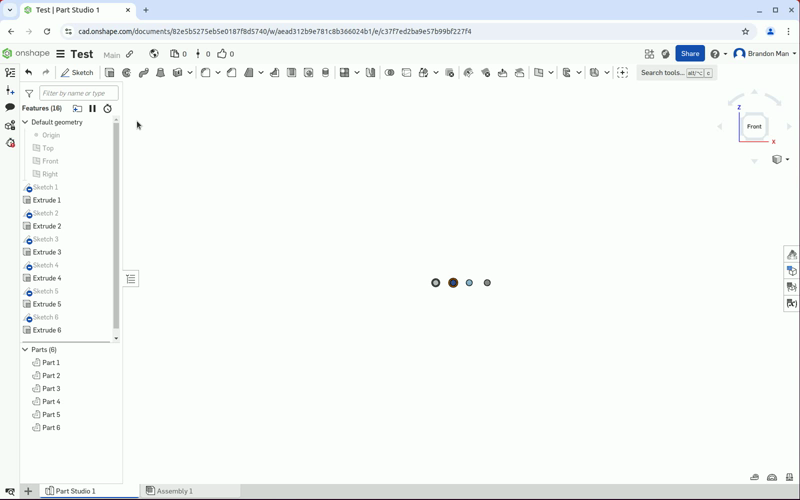
key(shift+h)
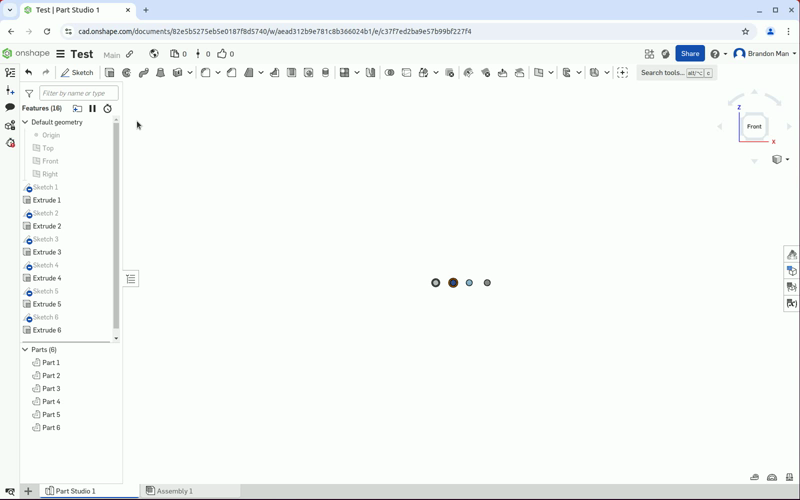
mouse_move(69, 189)
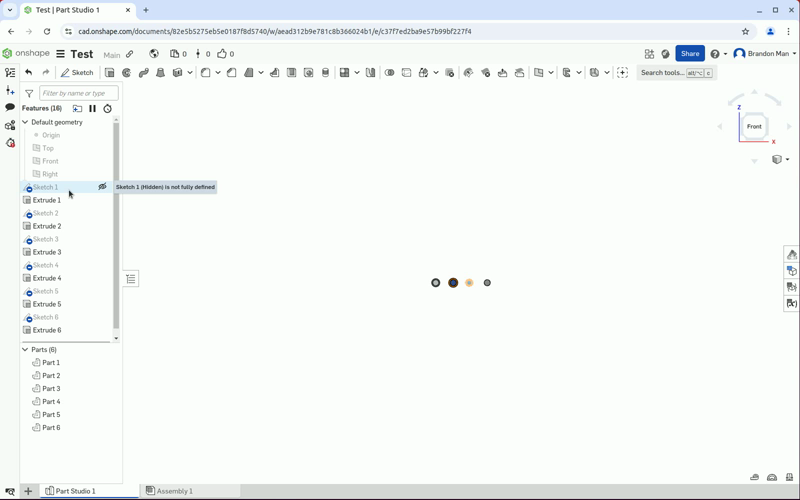
click(69, 189)
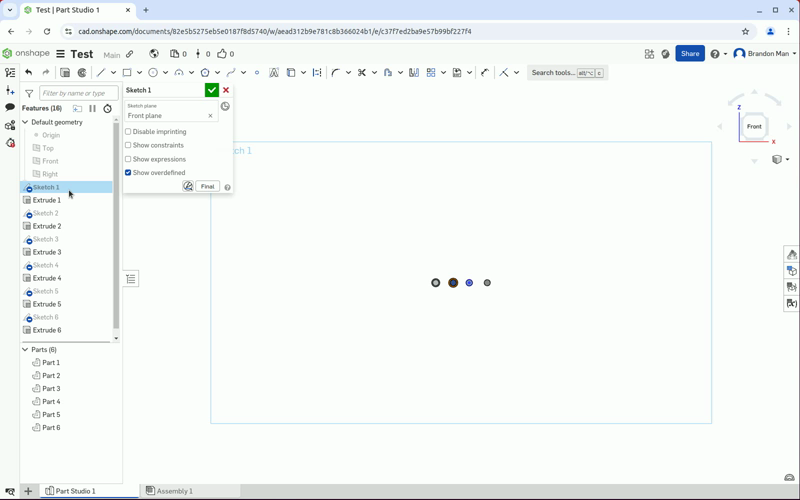
mouse_move(229, 92)
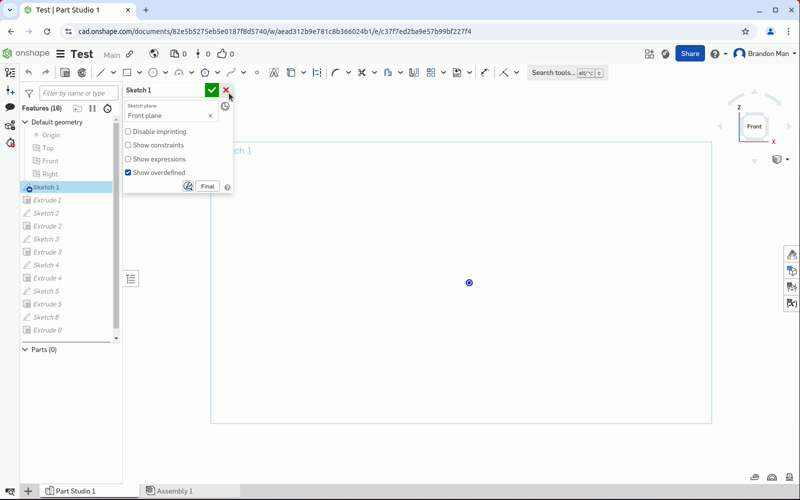
click(229, 92)
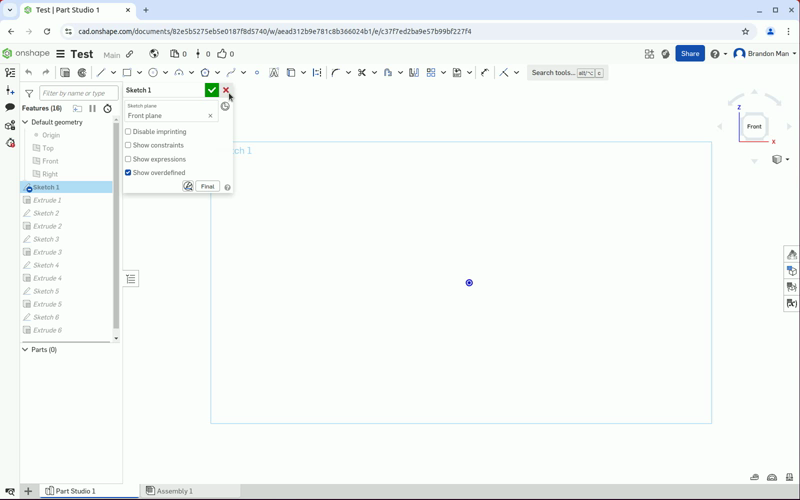
key(shift+s)
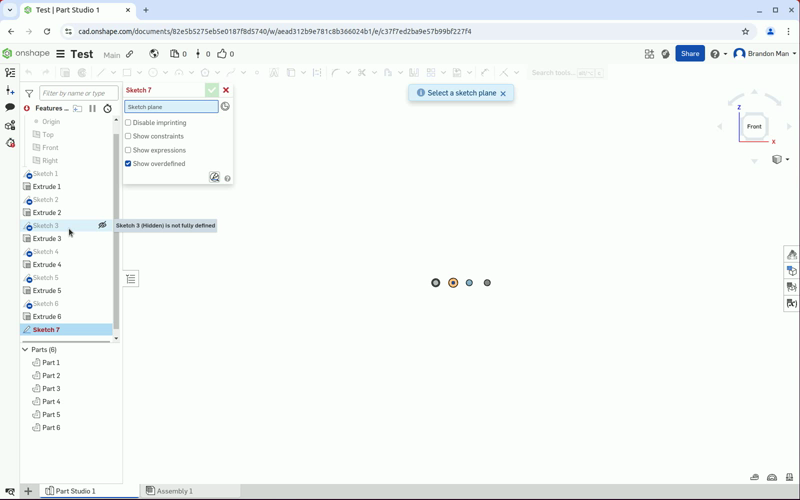
scroll(3)
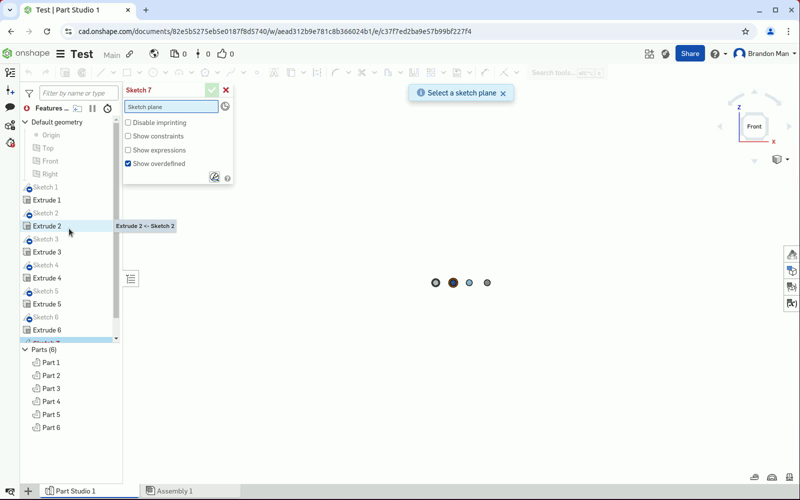
mouse_move(69, 163)
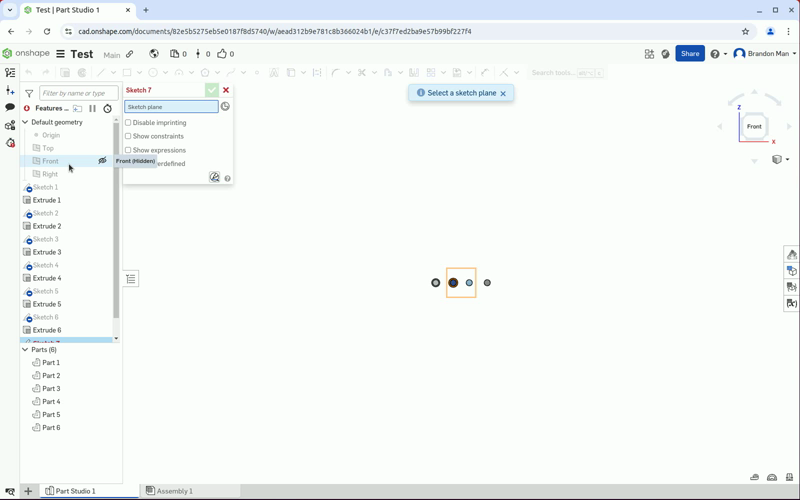
click(69, 163)
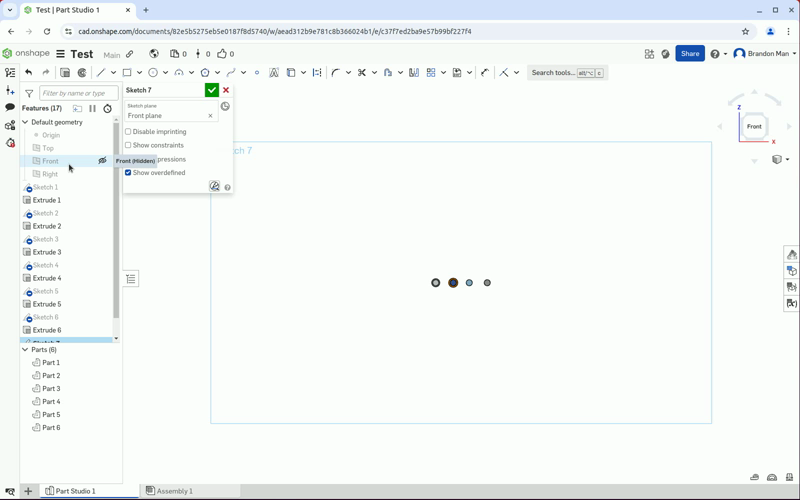
mouse_move(73, 352)
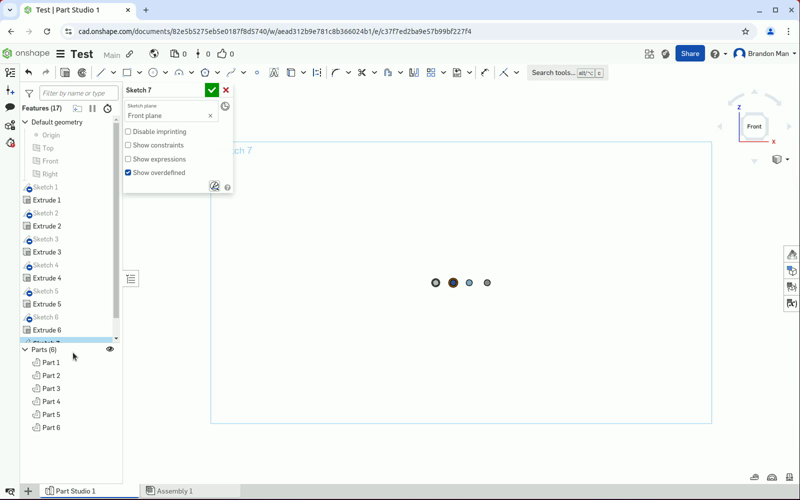
key(y)
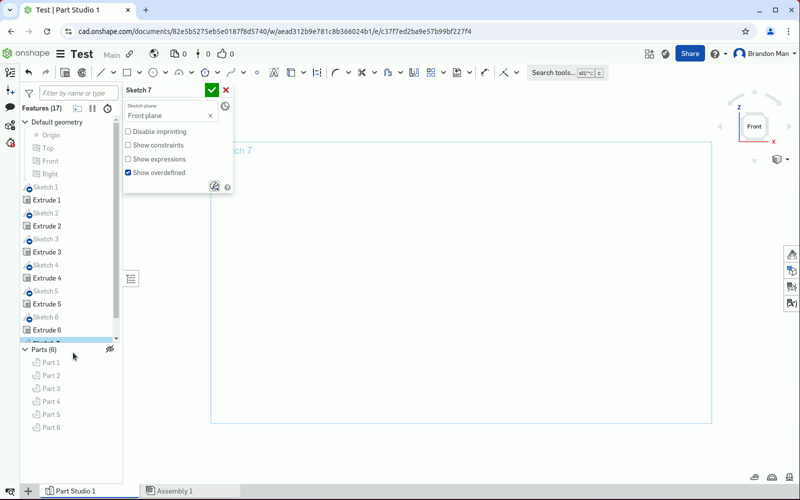
key(c)
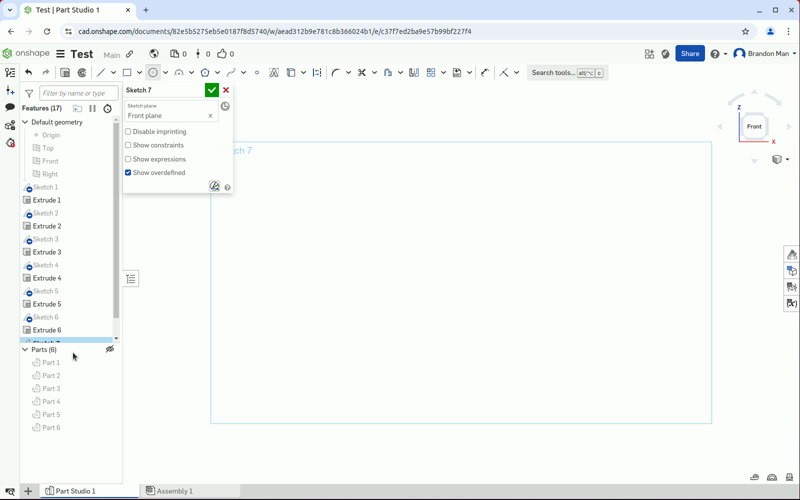
key_down(shift)
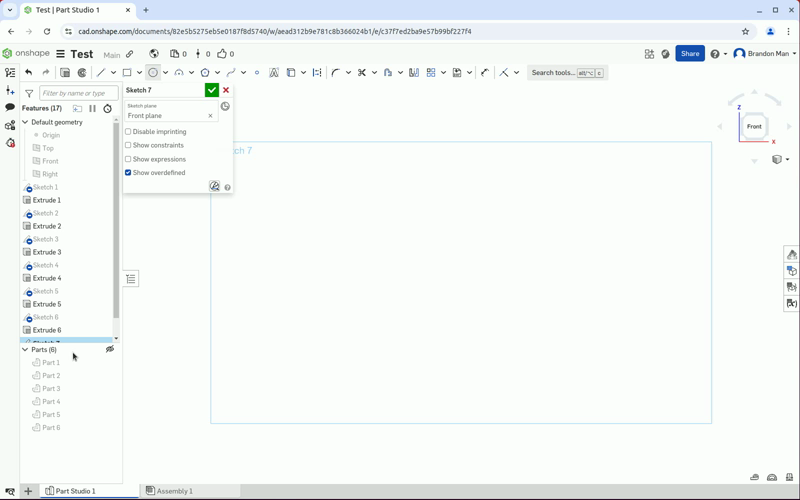
mouse_move(469, 282)
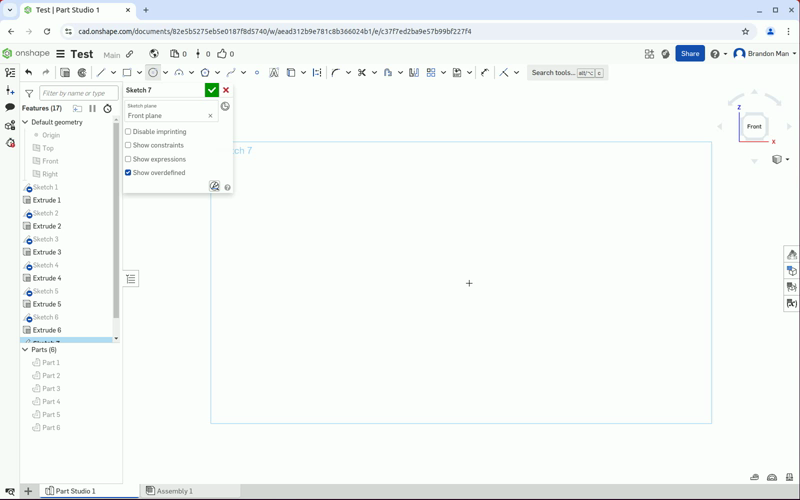
click(469, 282)
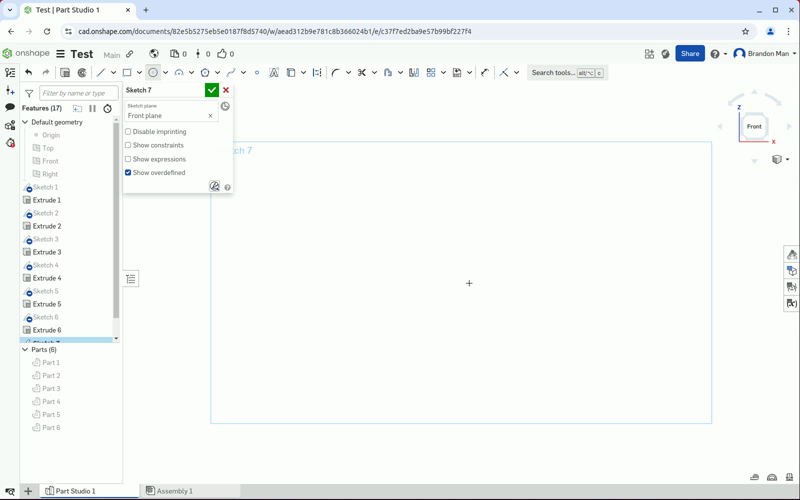
key_up(shift)
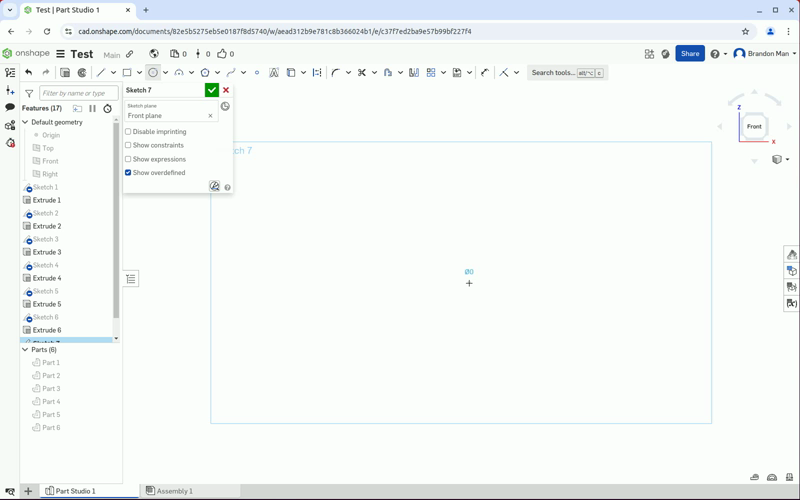
mouse_move(473, 282)
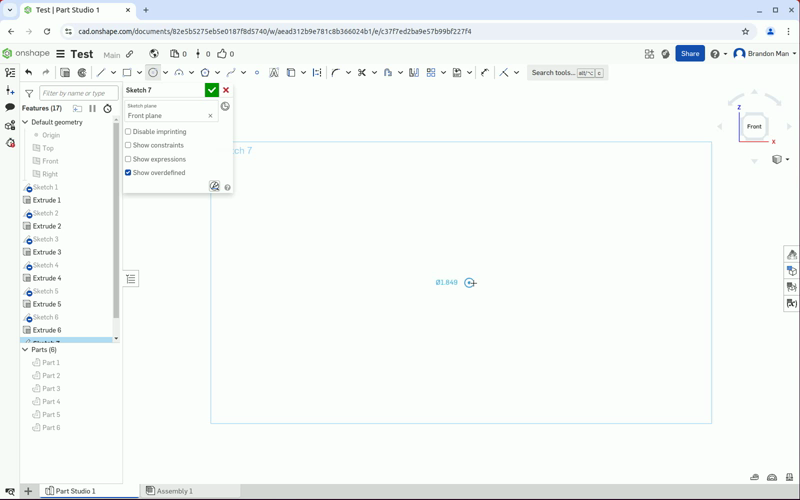
click(473, 282)
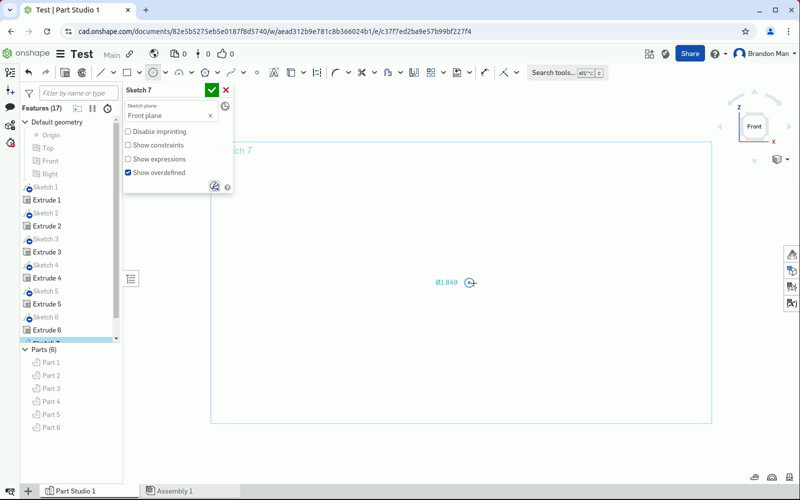
key(esc)
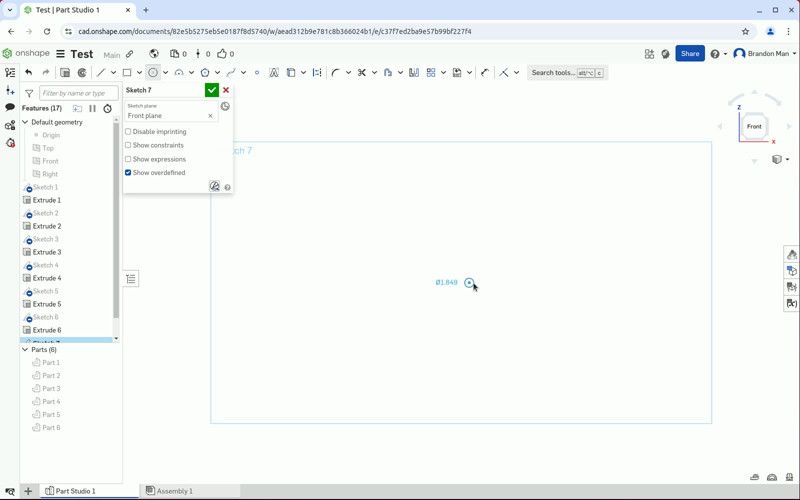
key(c)
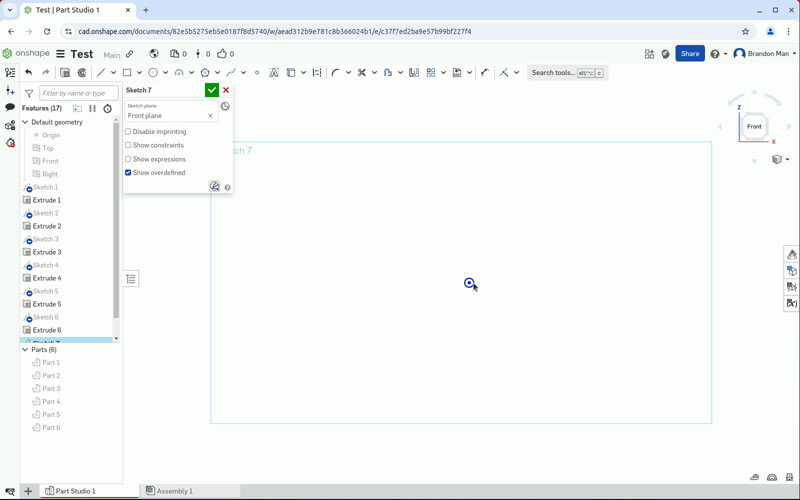
key_down(shift)
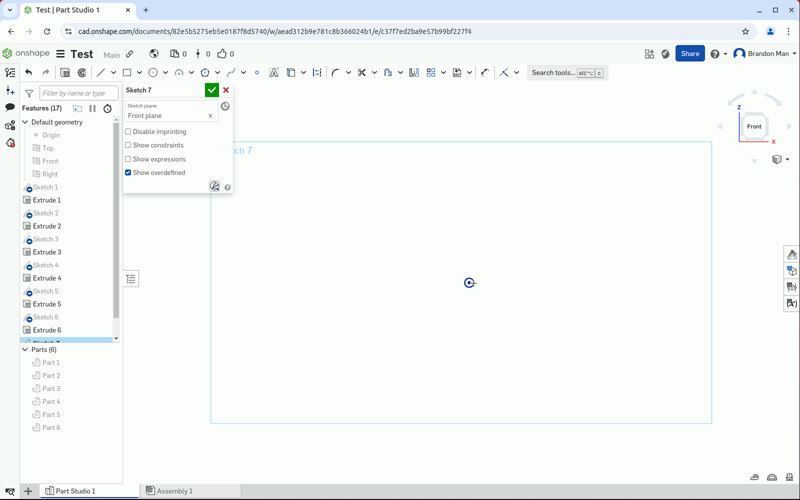
mouse_move(469, 282)
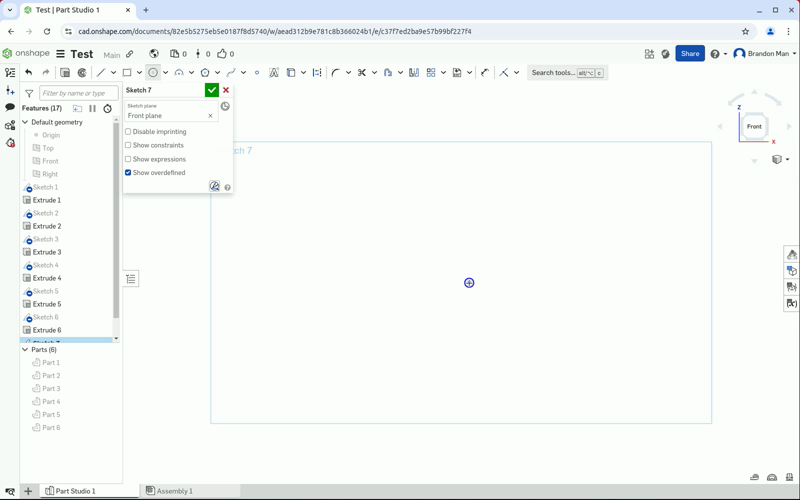
scroll(6)
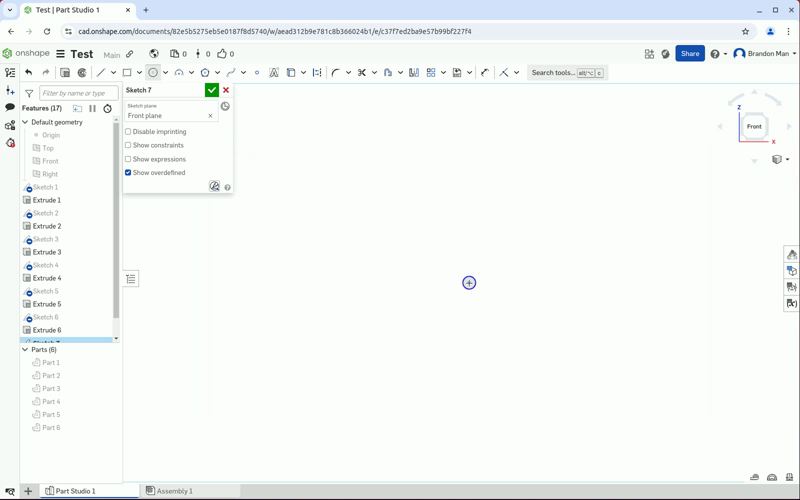
scroll(6)
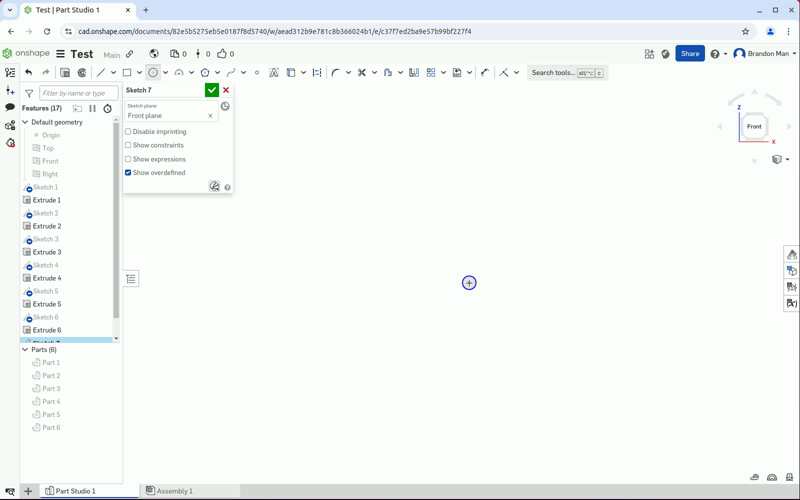
scroll(6)
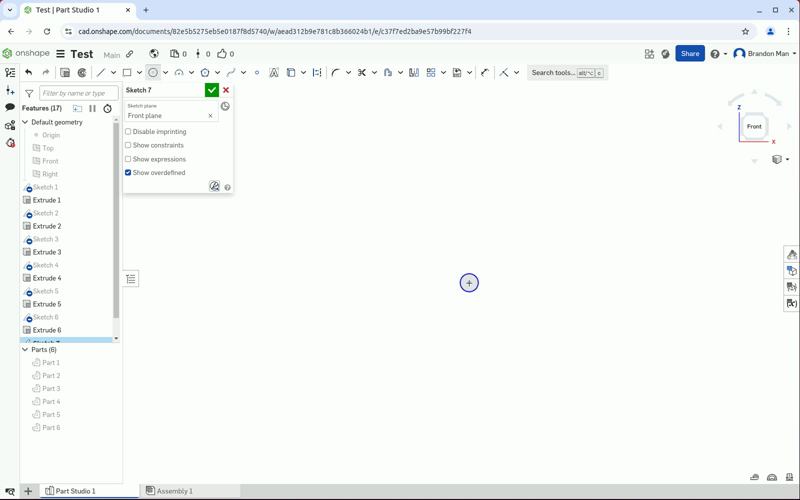
scroll(6)
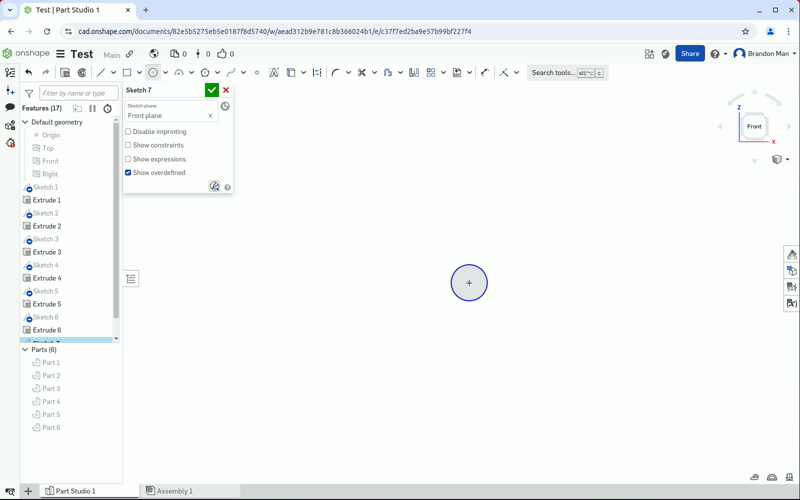
scroll(6)
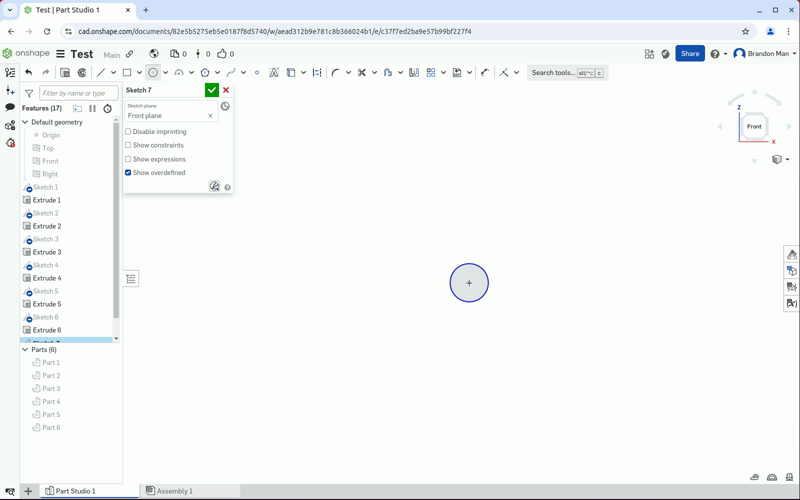
scroll(6)
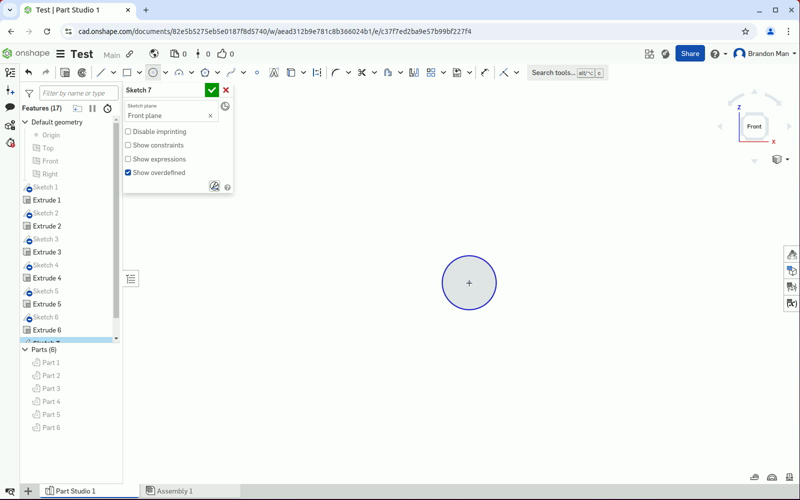
scroll(6)
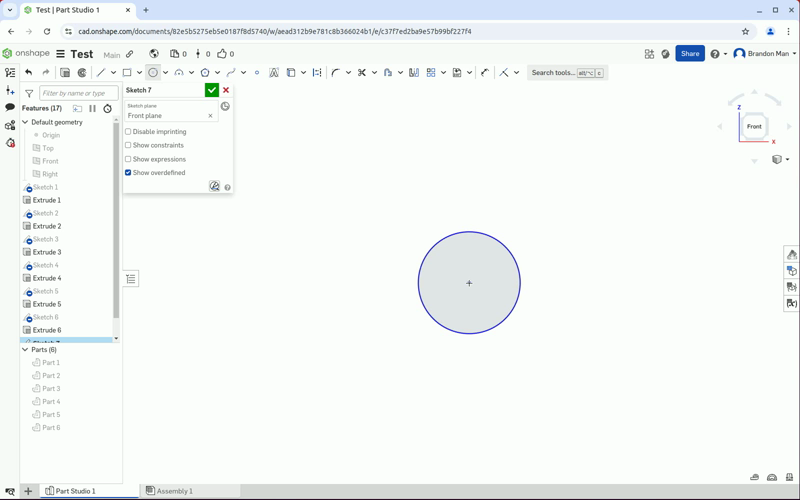
click(469, 282)
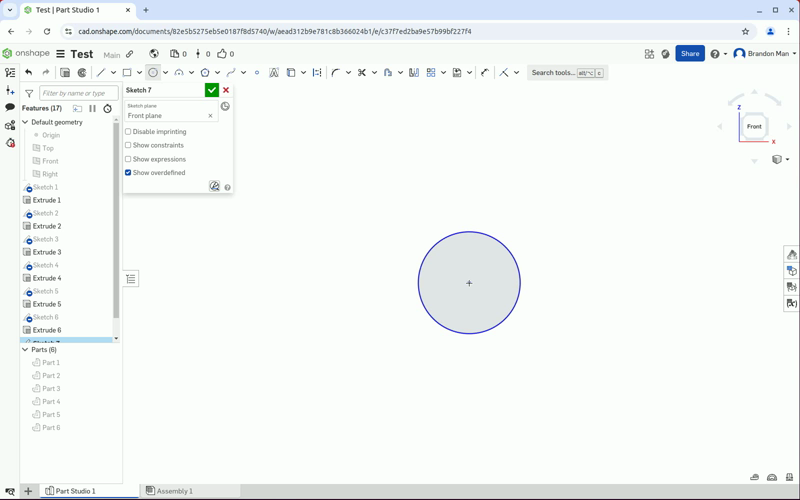
scroll(-6)
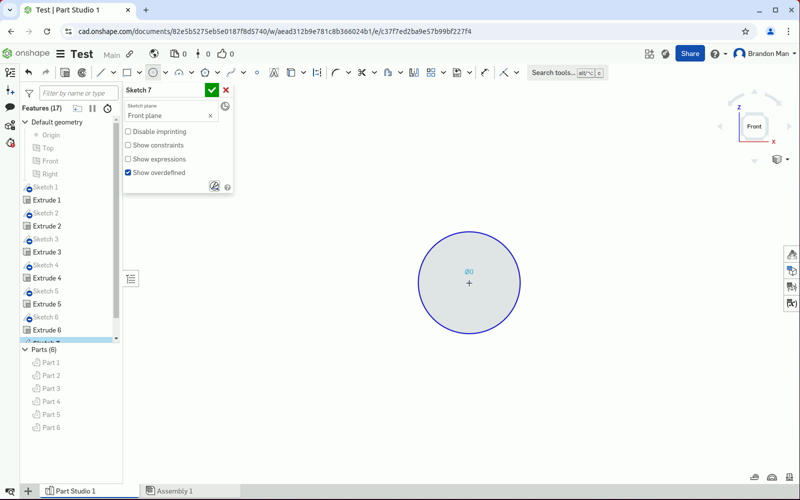
scroll(-6)
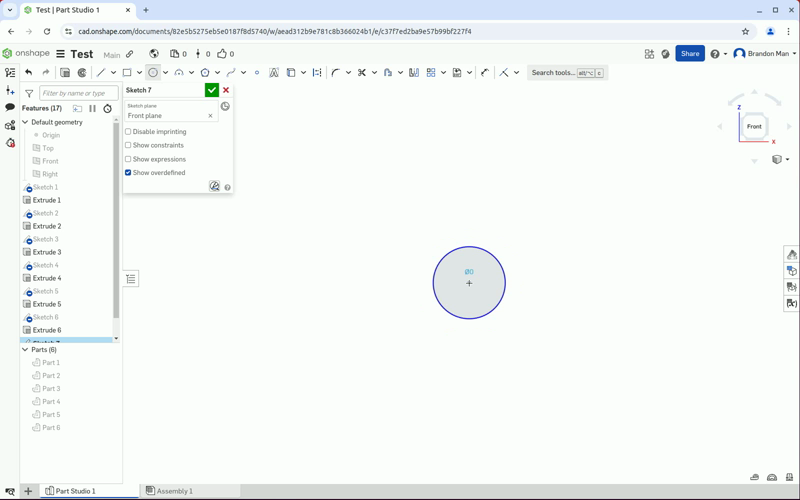
scroll(-6)
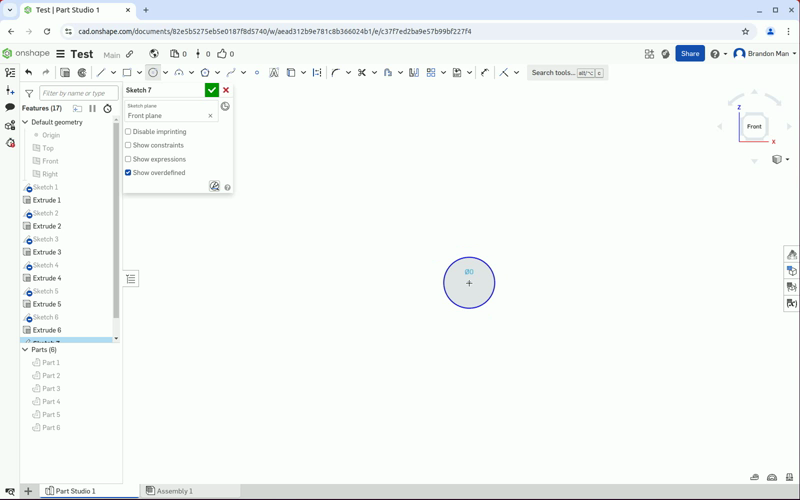
scroll(-6)
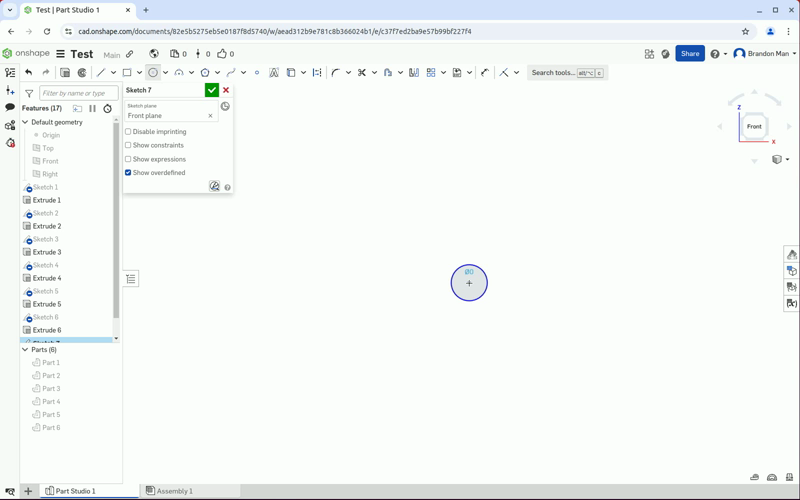
scroll(-6)
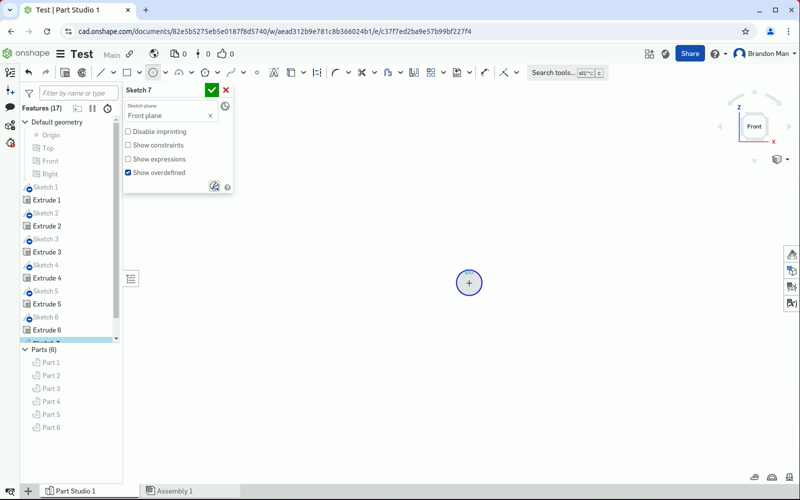
scroll(-6)
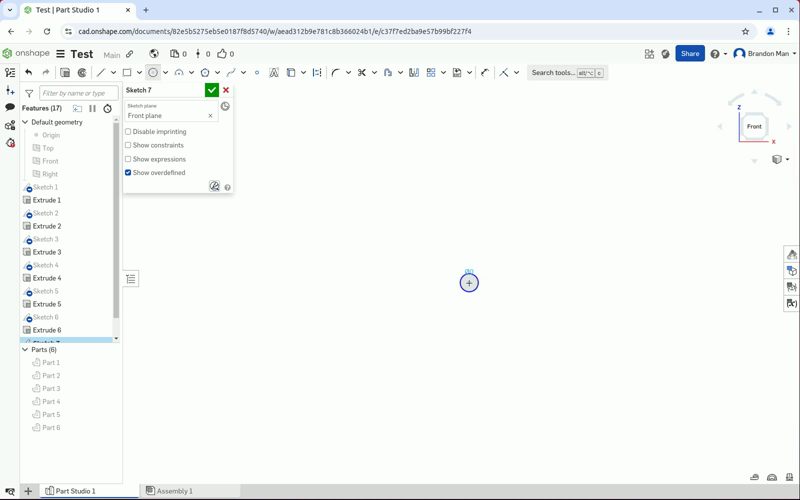
scroll(-6)
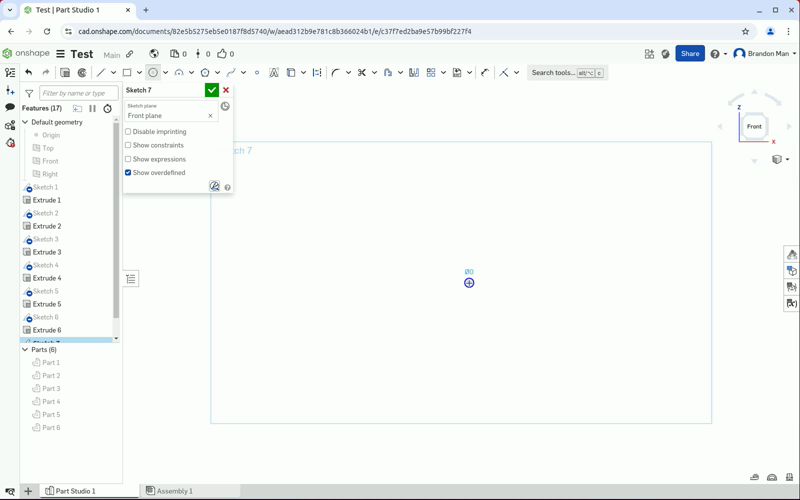
key_up(shift)
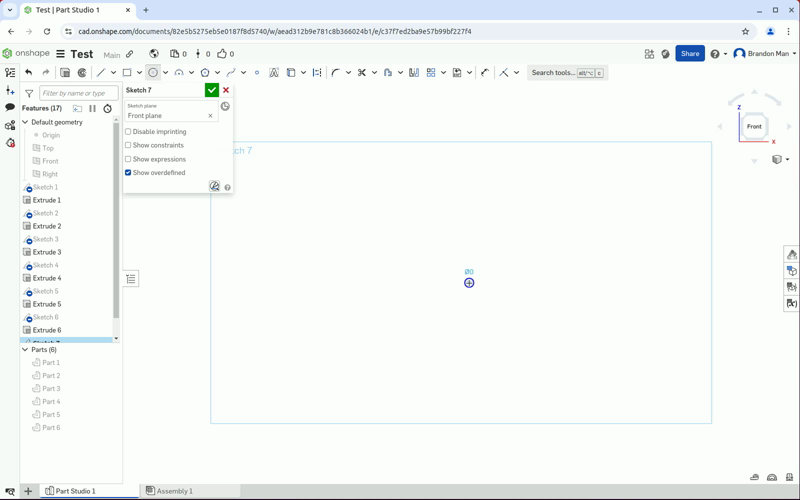
mouse_move(472, 282)
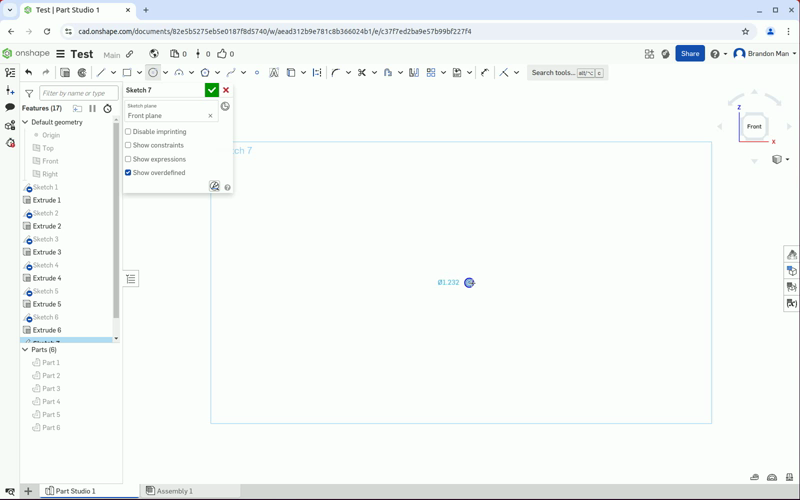
scroll(6)
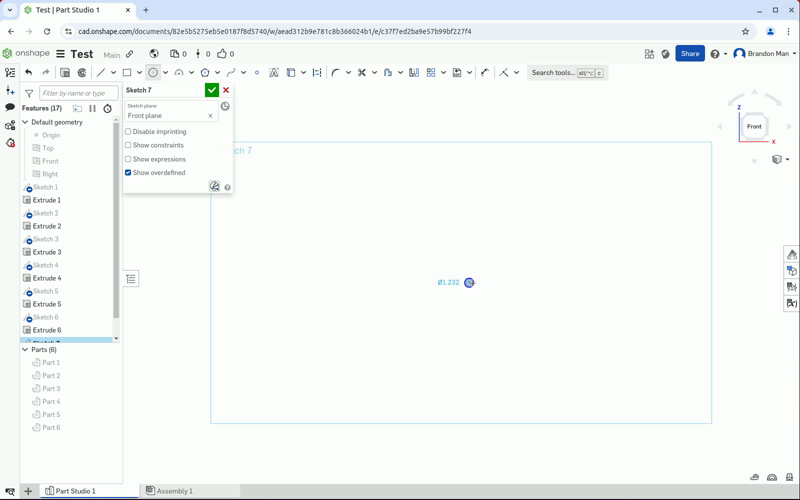
scroll(6)
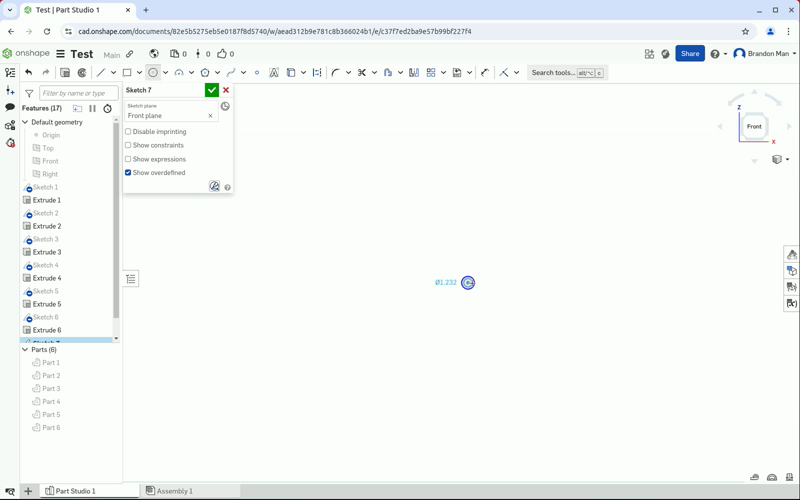
scroll(6)
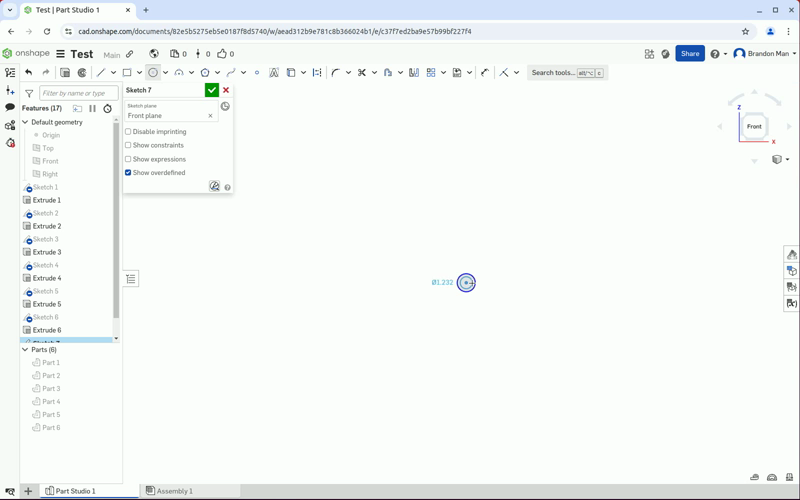
scroll(6)
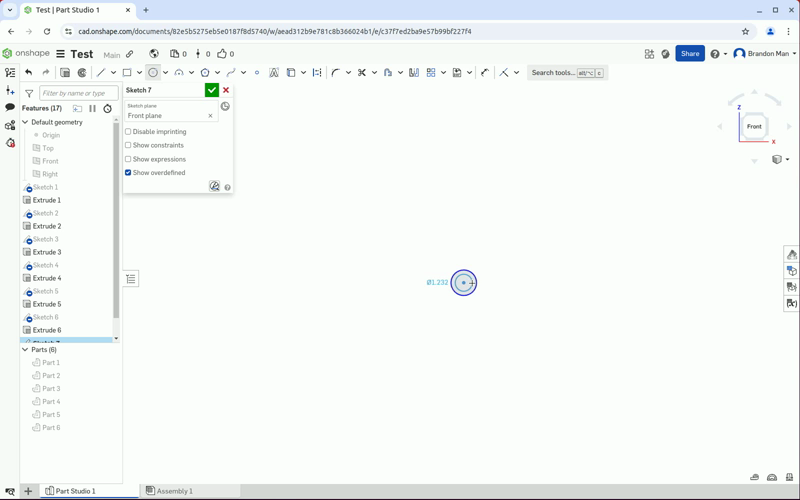
scroll(6)
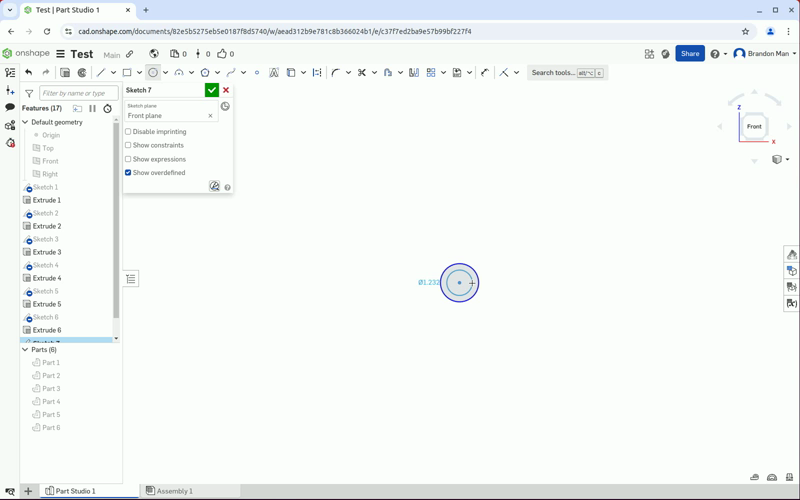
scroll(6)
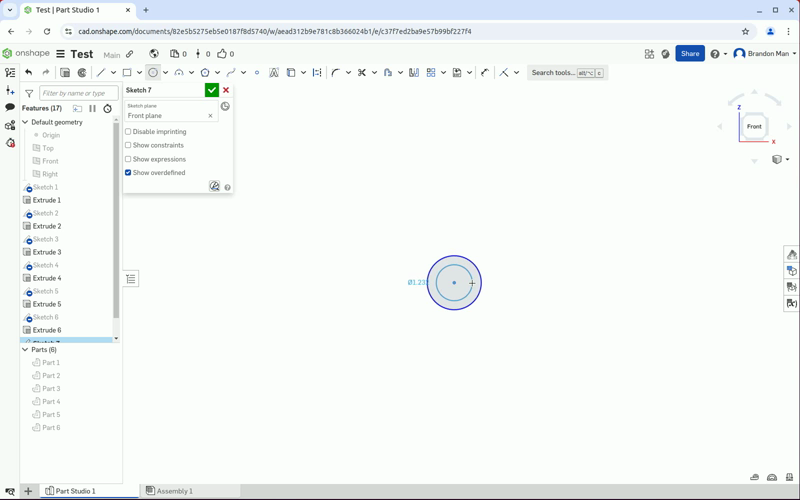
scroll(6)
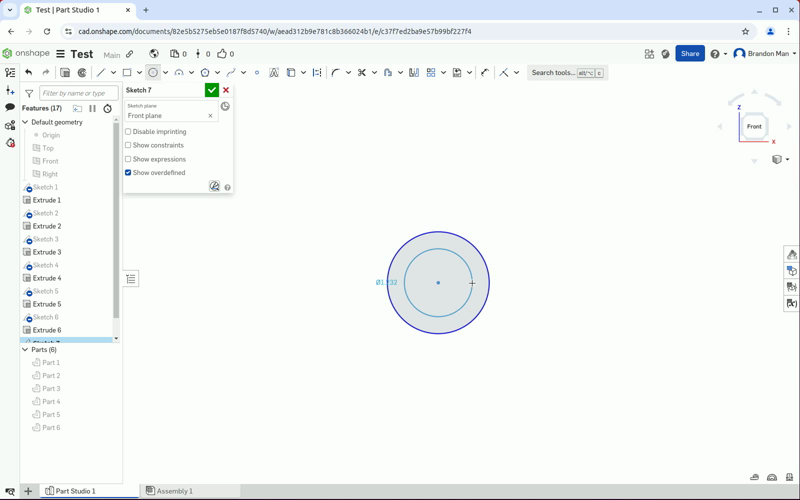
click(472, 282)
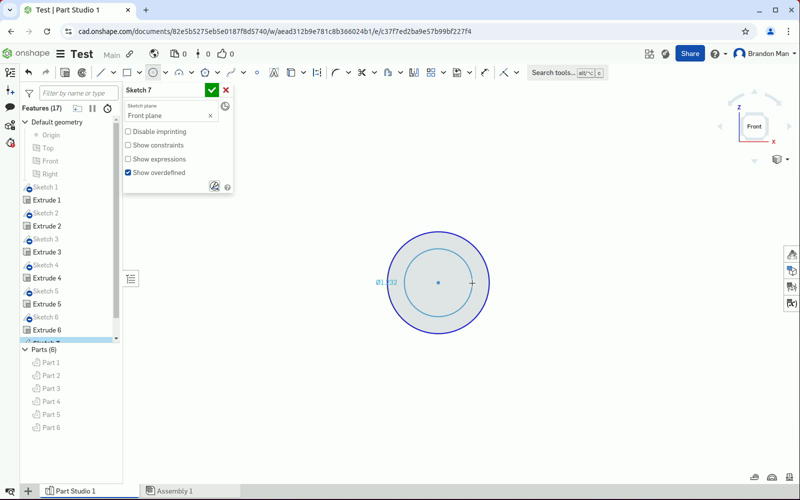
scroll(-6)
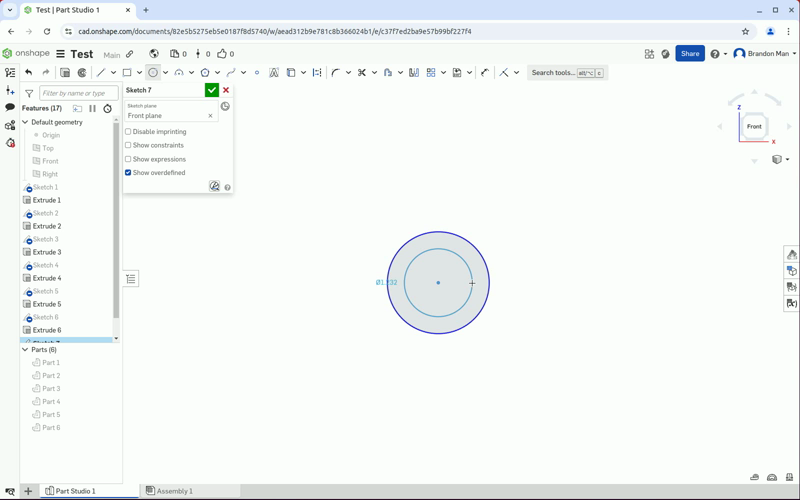
scroll(-6)
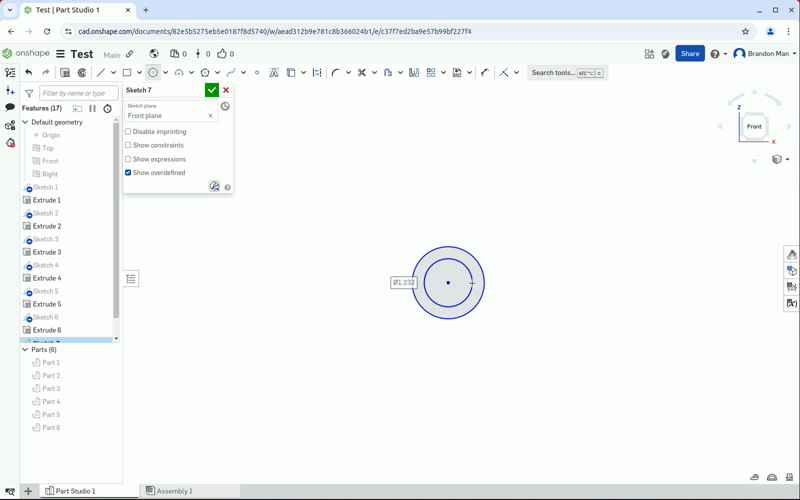
scroll(-6)
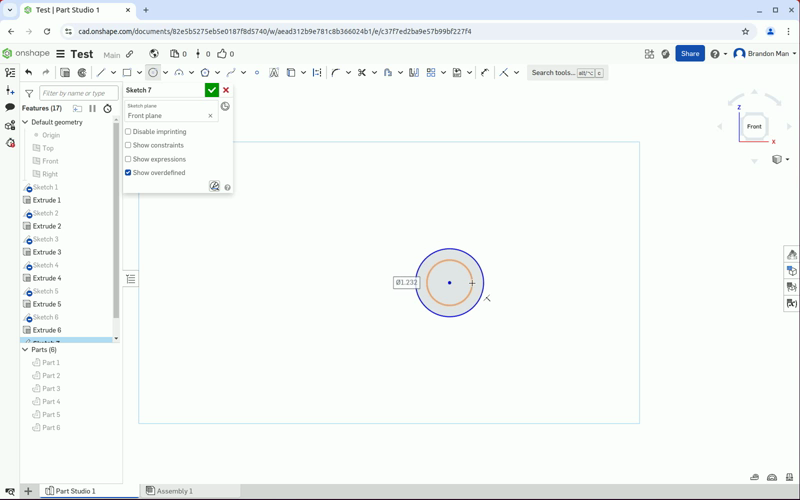
scroll(-6)
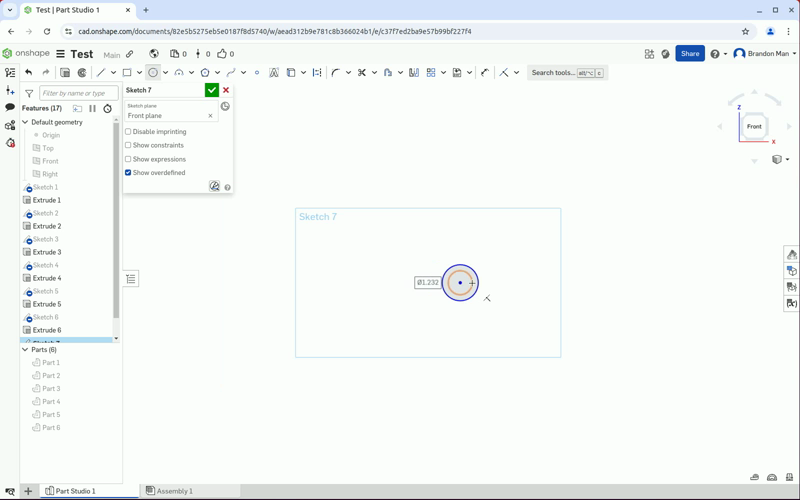
scroll(-6)
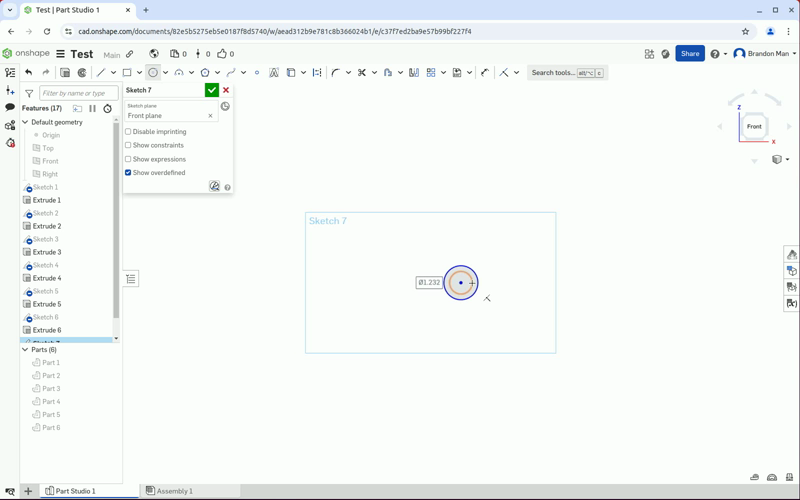
scroll(-6)
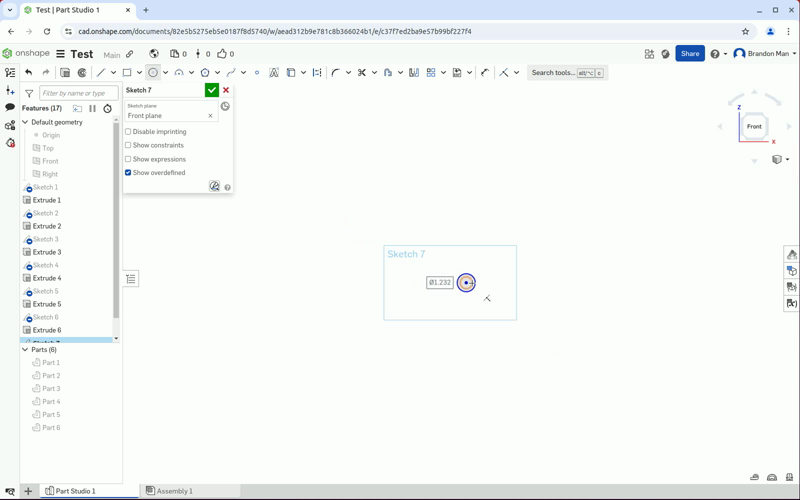
scroll(-6)
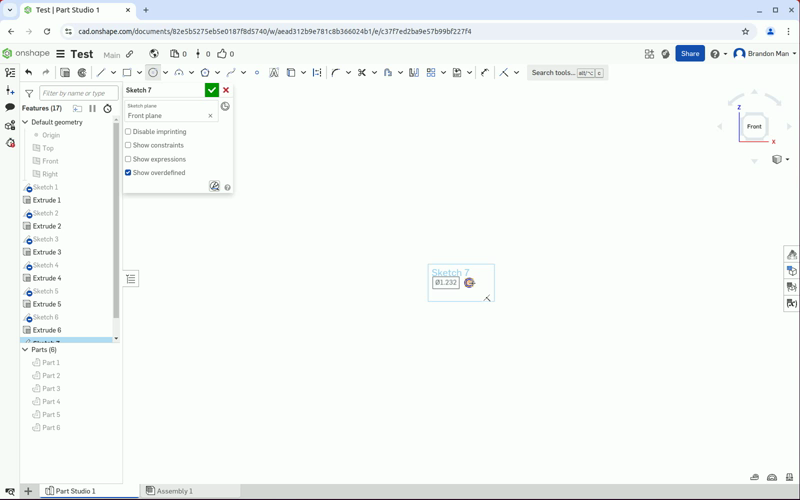
key(esc)
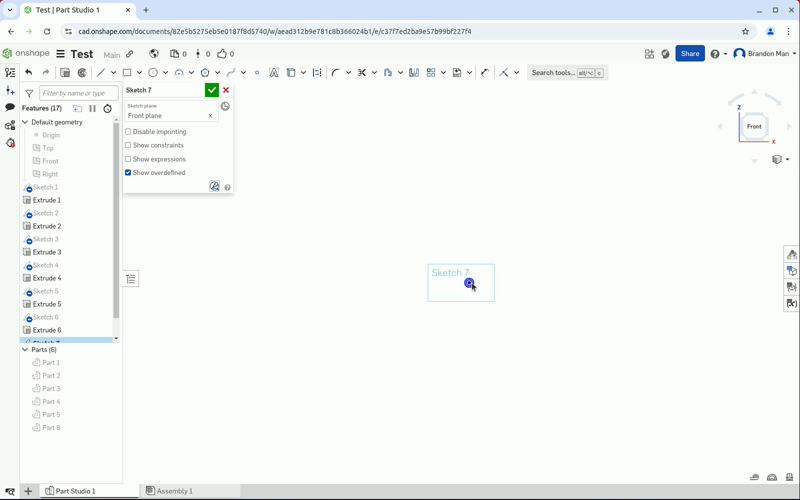
mouse_move(467, 285)
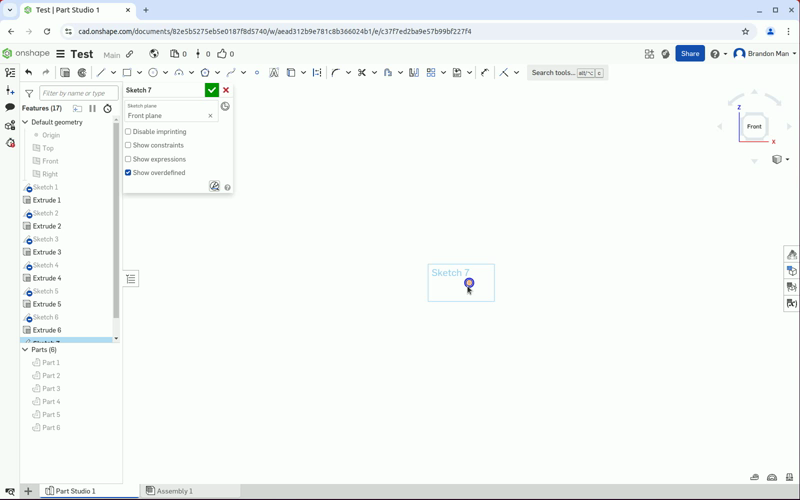
scroll(6)
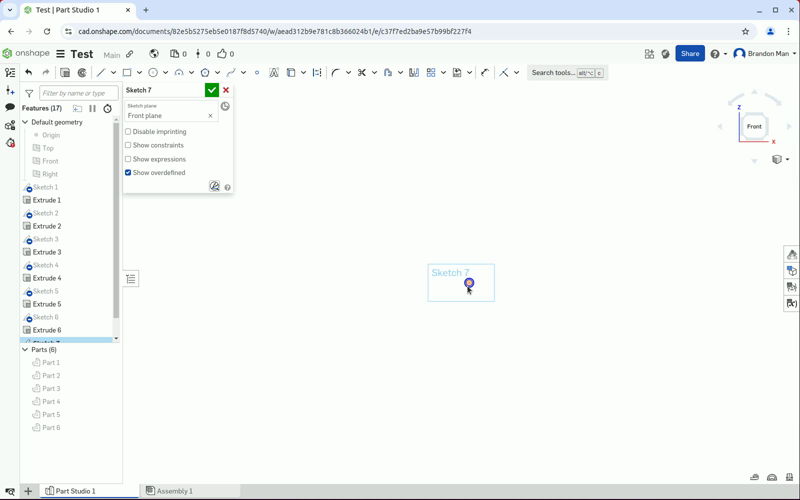
scroll(6)
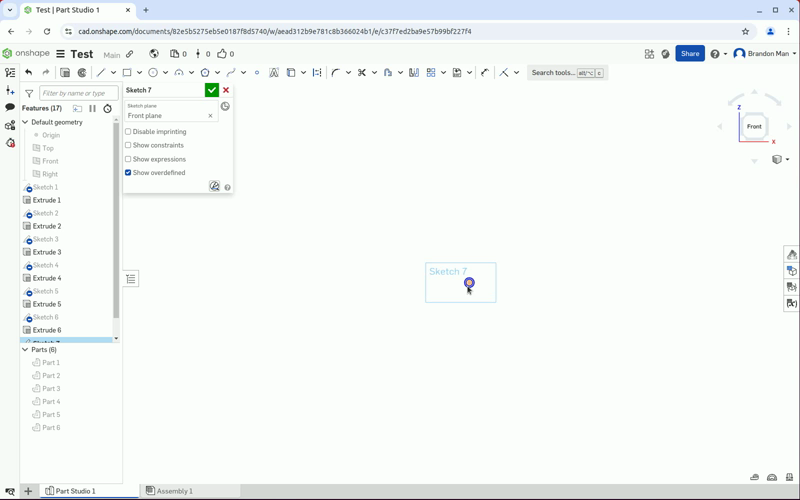
scroll(6)
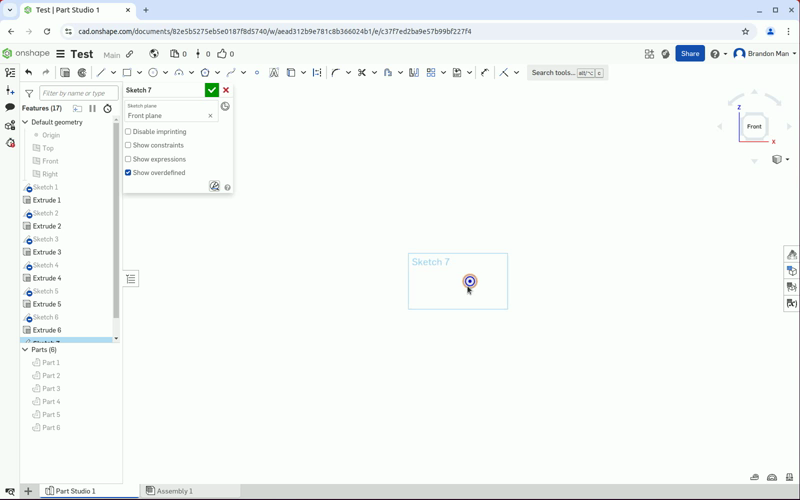
scroll(6)
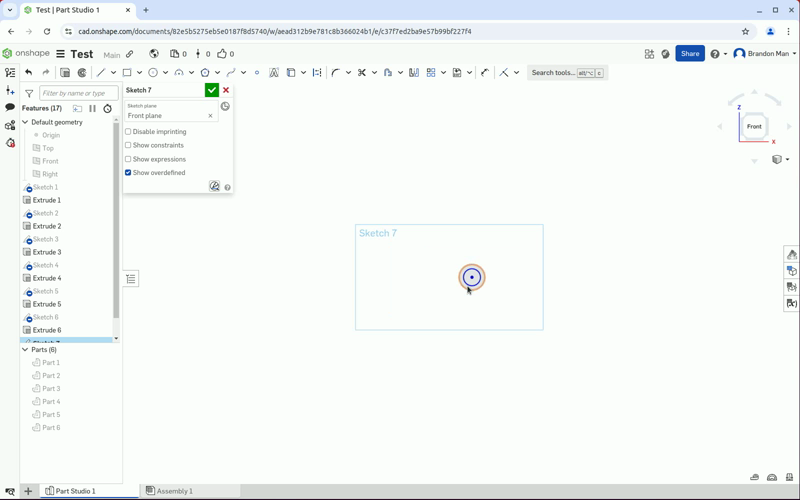
scroll(6)
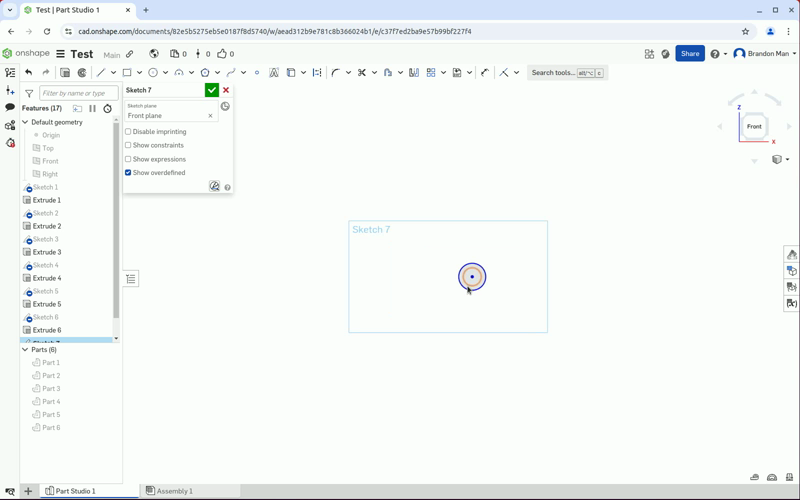
scroll(6)
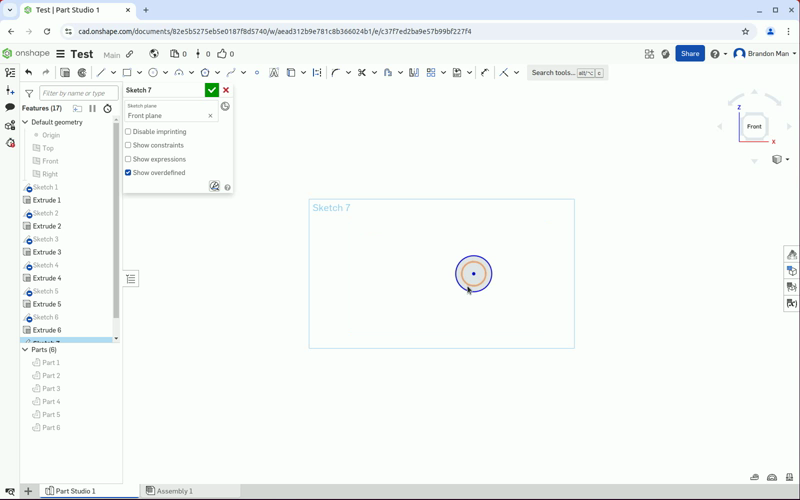
scroll(6)
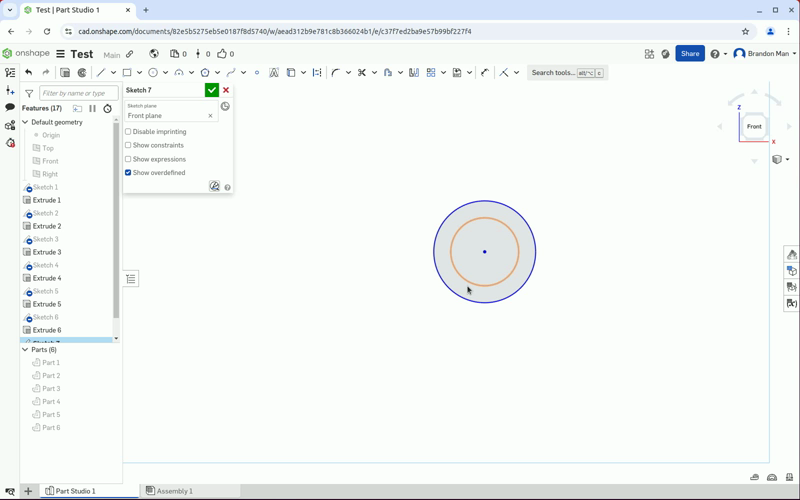
click(467, 285)
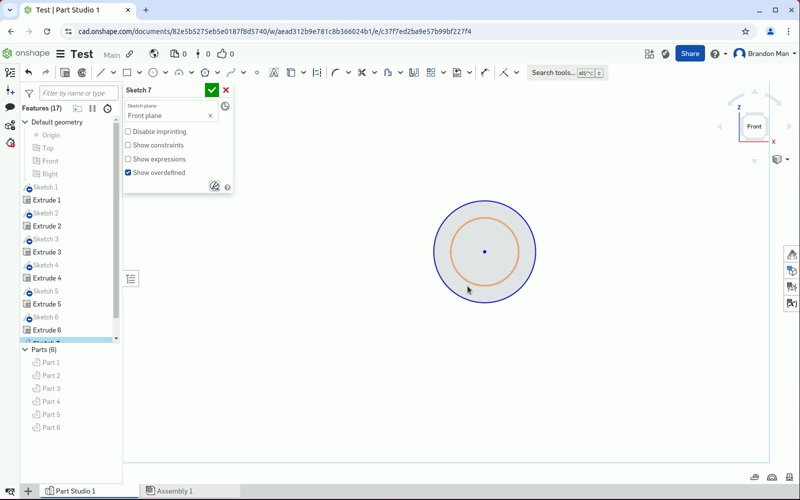
scroll(-6)
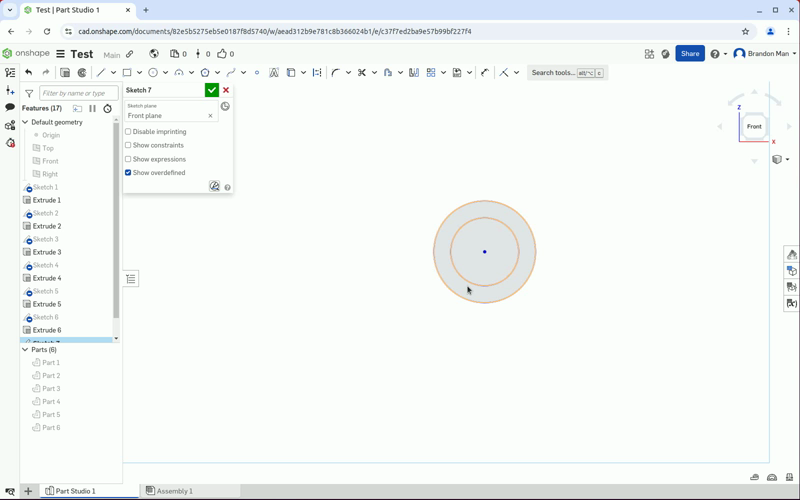
scroll(-6)
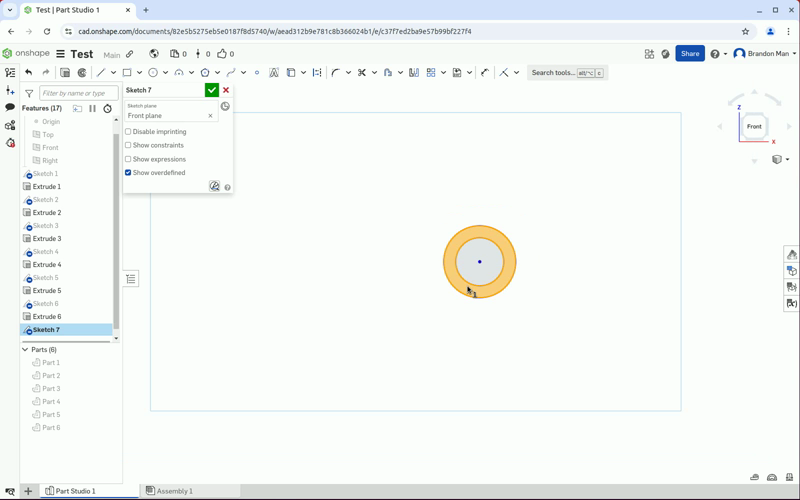
scroll(-6)
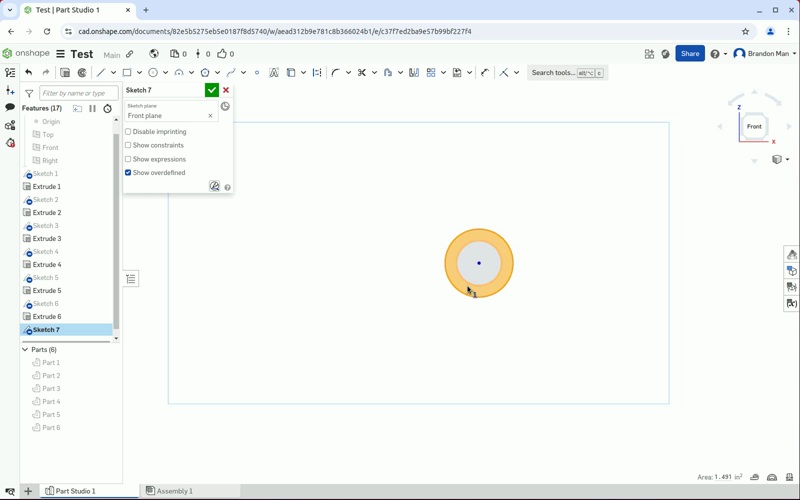
scroll(-6)
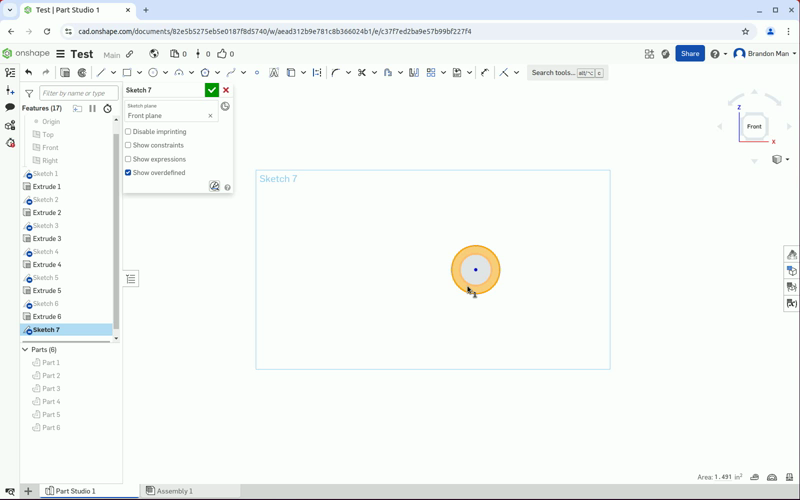
scroll(-6)
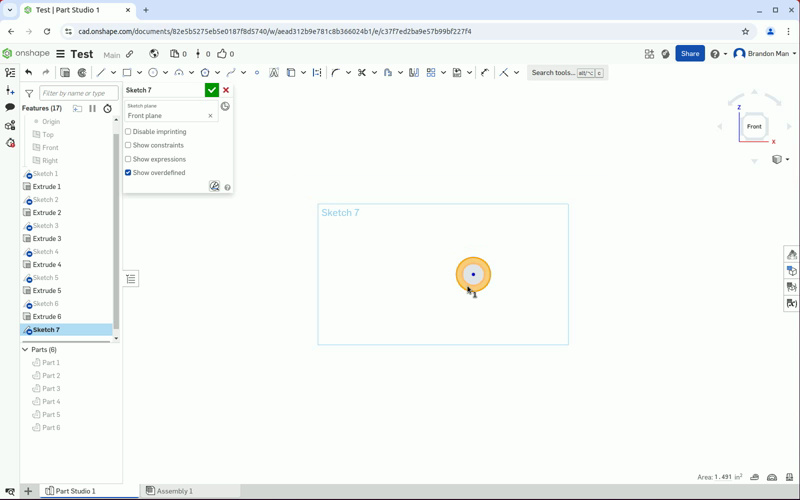
scroll(-6)
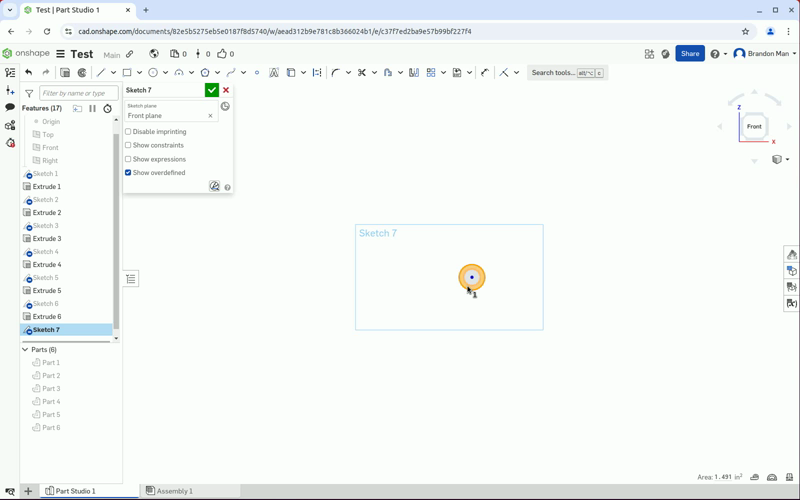
scroll(-6)
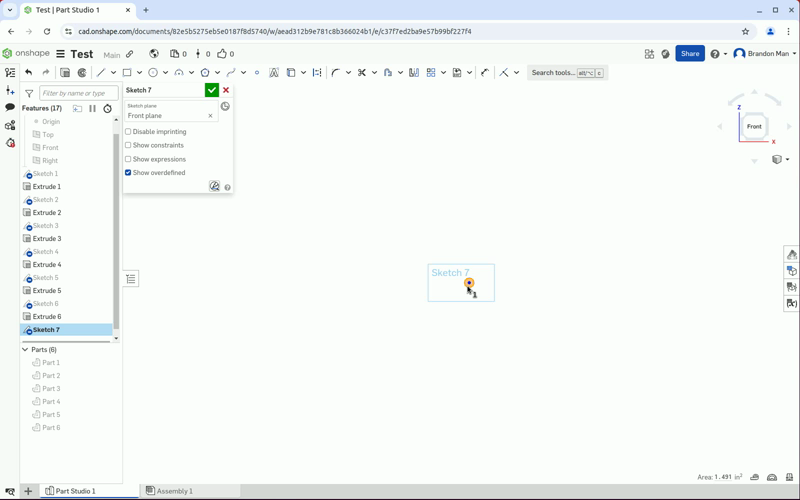
mouse_move(73, 352)
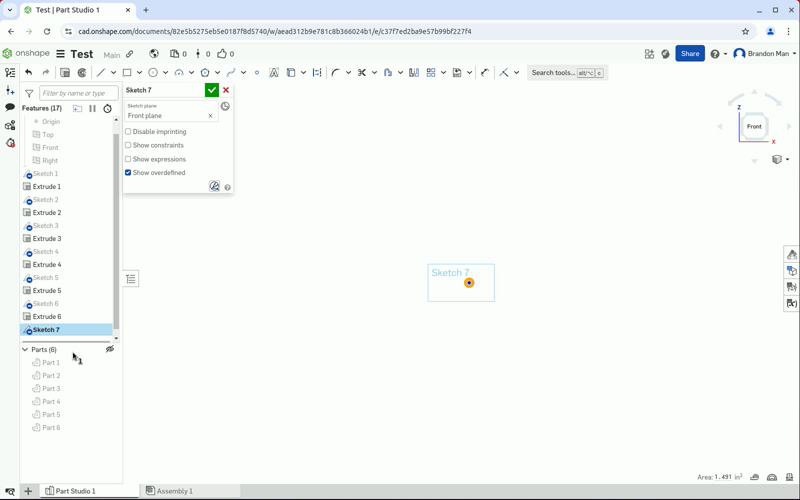
key(shift+y)
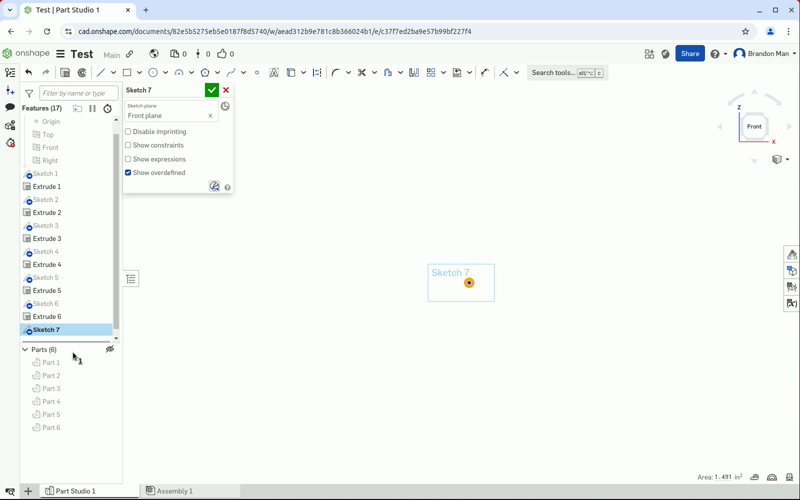
key(shift+e)
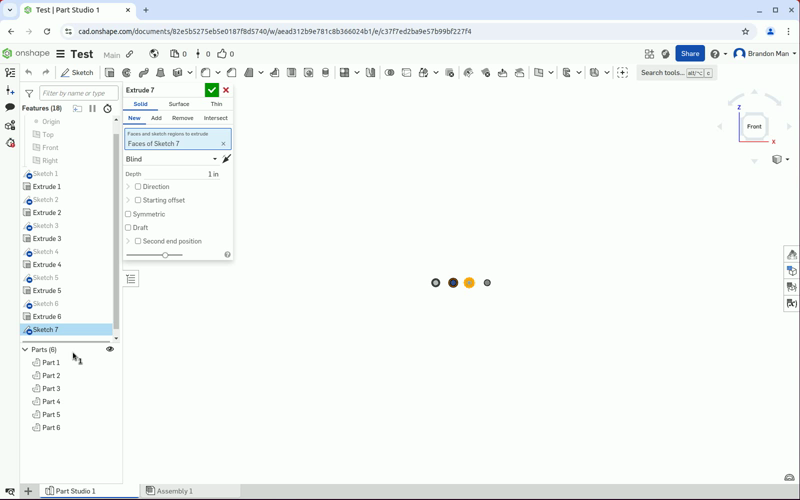
mouse_move(143, 106)
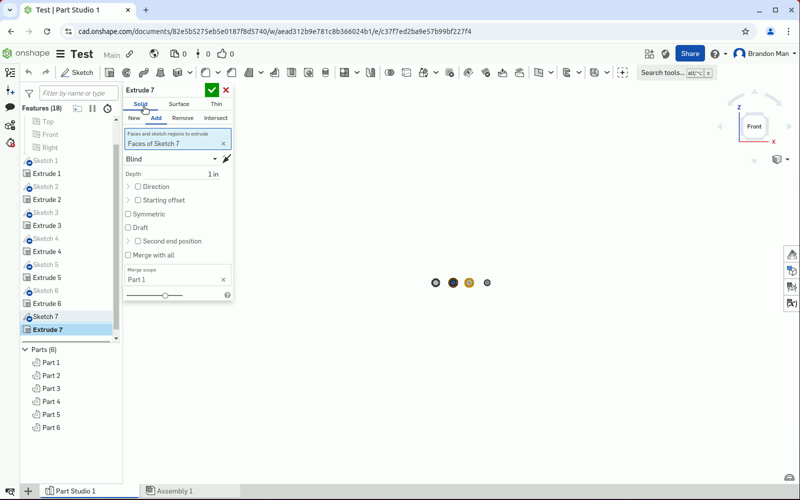
click(143, 106)
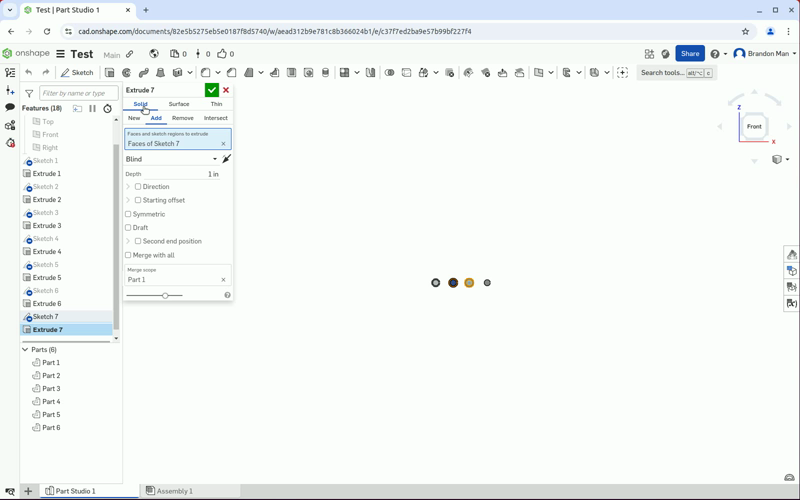
mouse_move(137, 120)
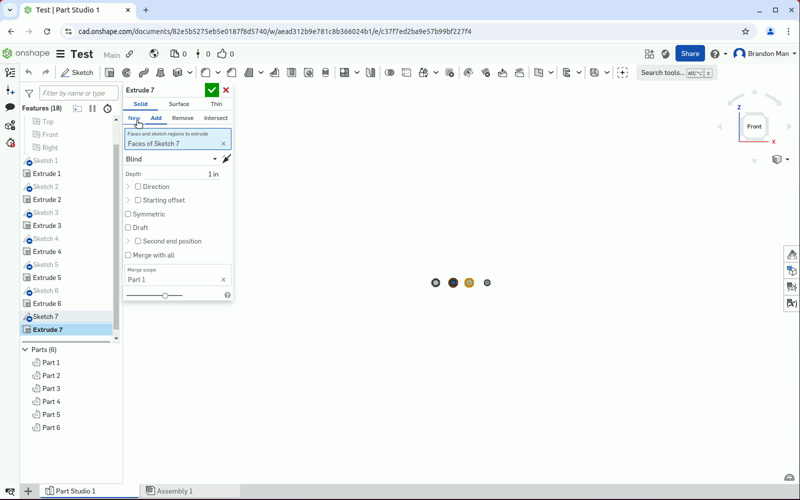
click(137, 120)
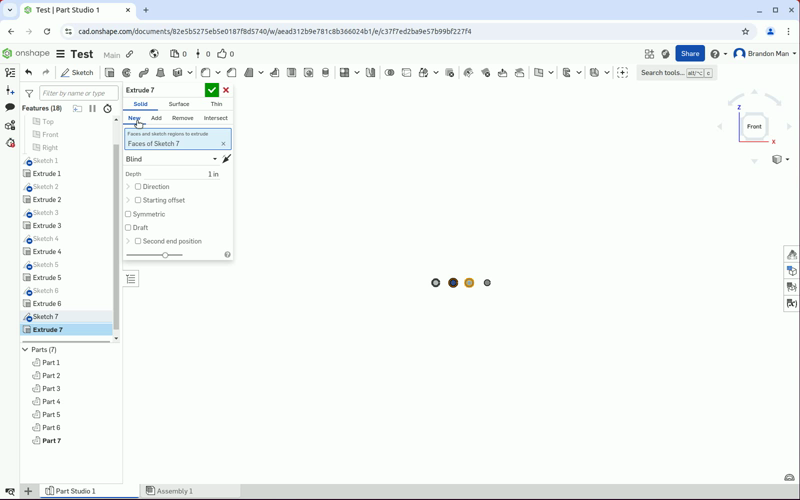
key(tab, 4)
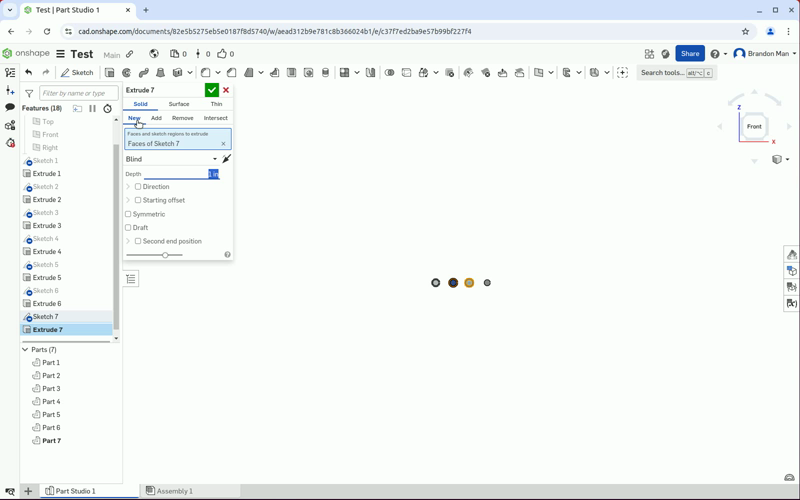
text(-23.108)
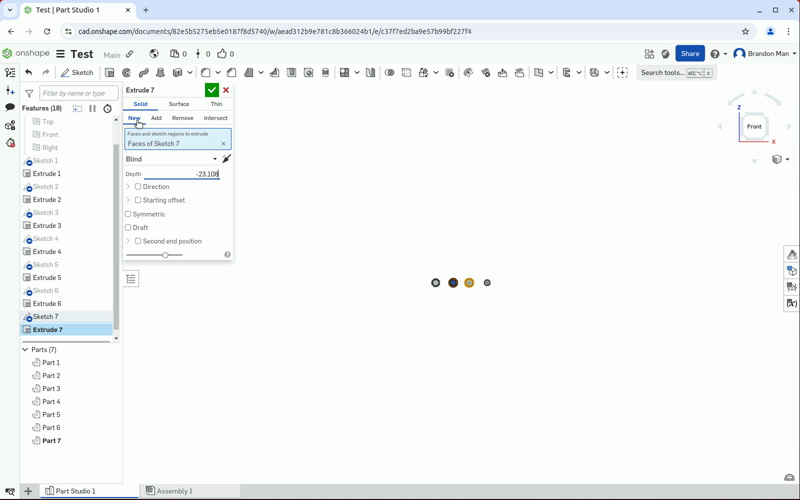
key(enter)
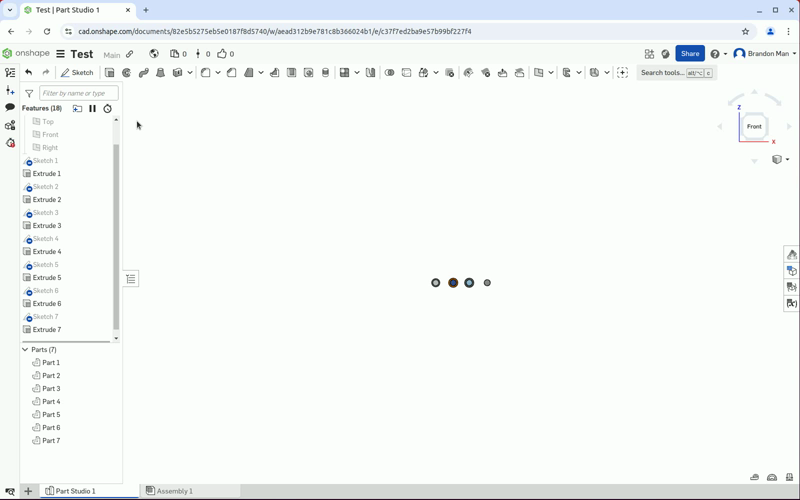
key(shift+h)
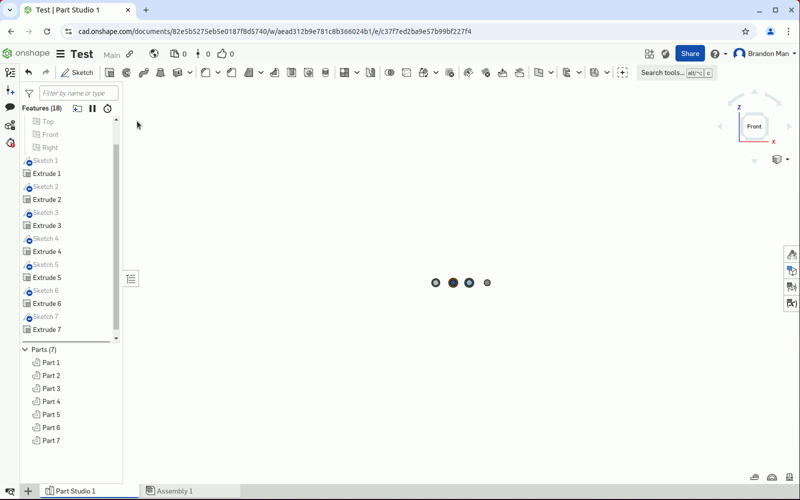
key(shift+h)
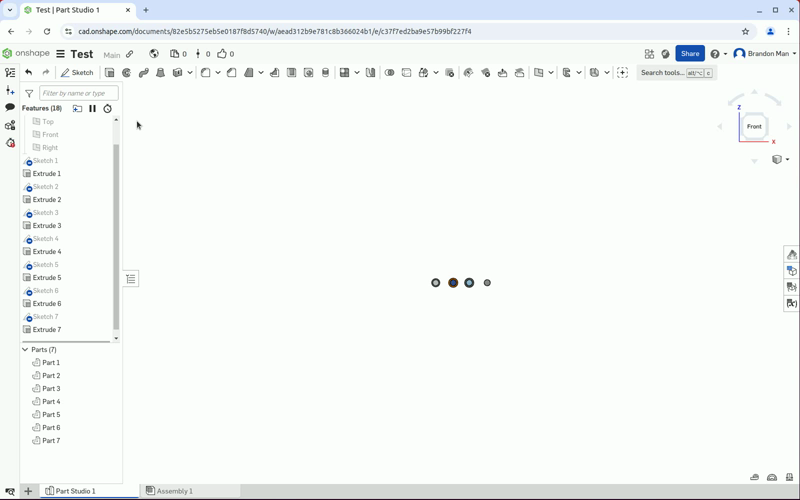
mouse_move(69, 163)
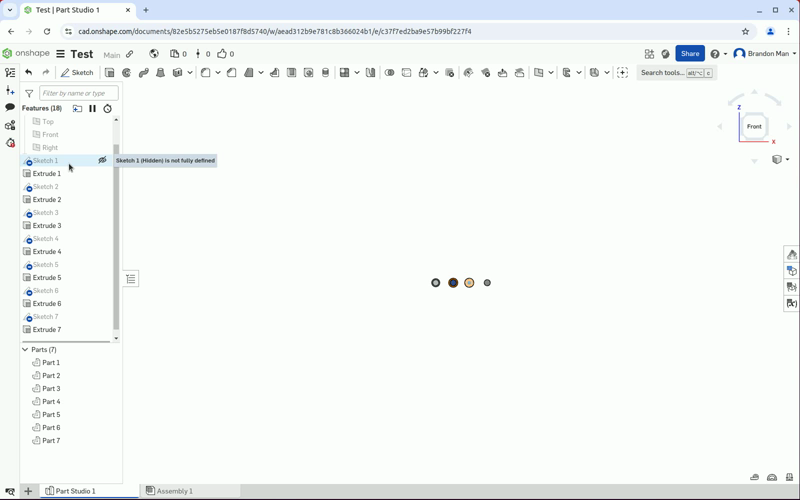
click(69, 163)
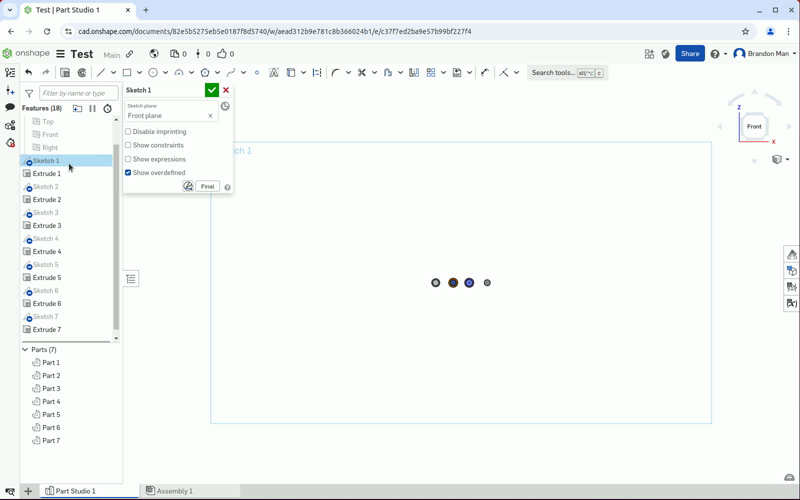
mouse_move(229, 92)
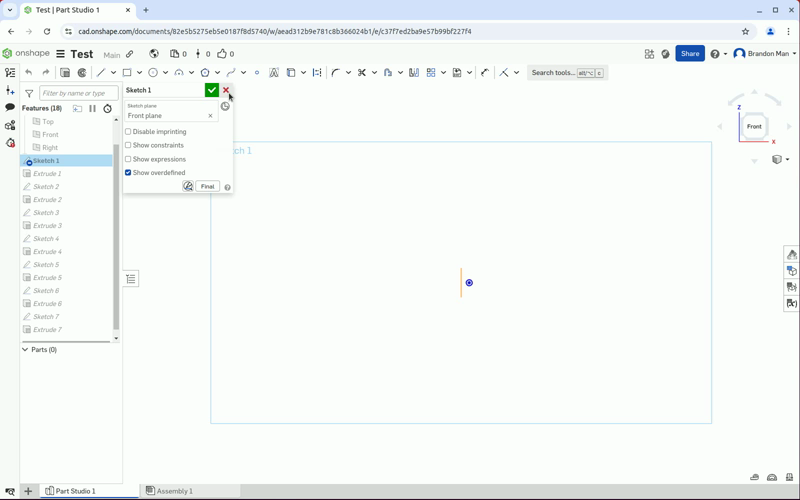
click(229, 92)
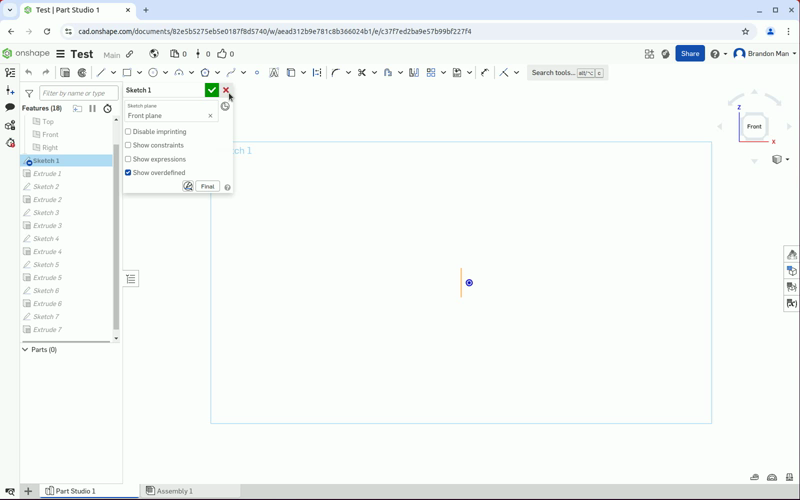
key(shift+s)
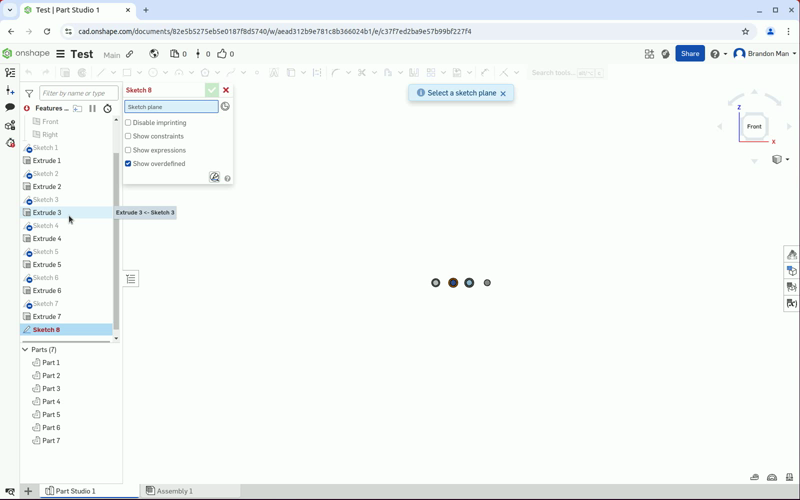
scroll(3)
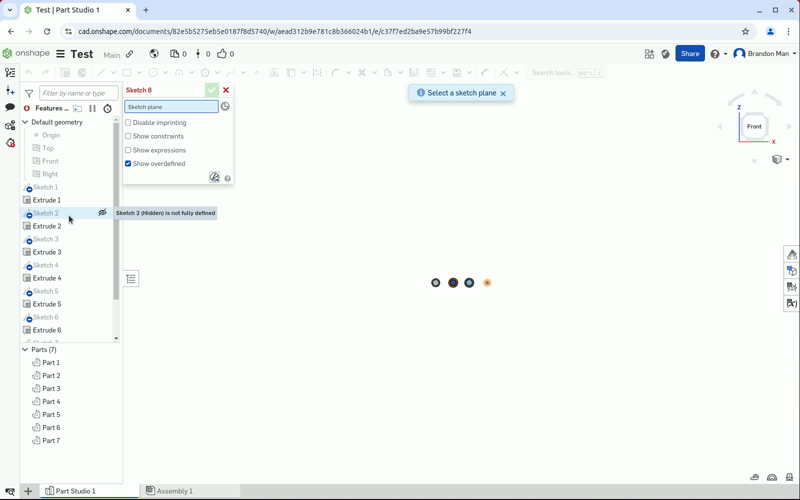
mouse_move(69, 163)
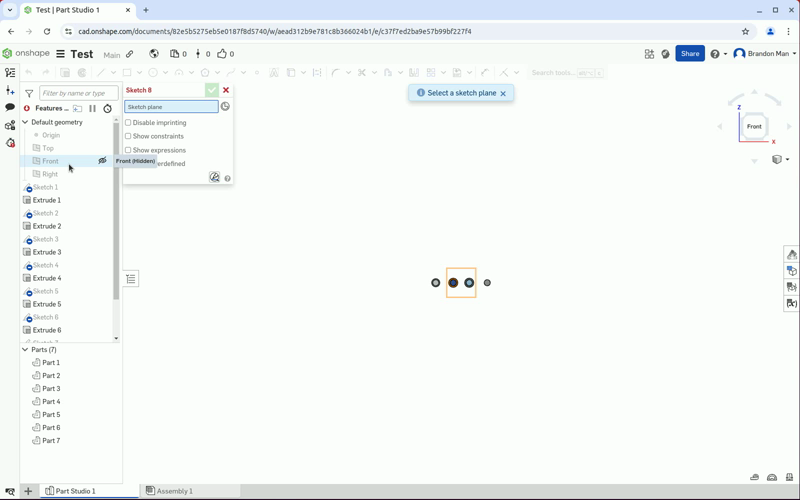
click(69, 163)
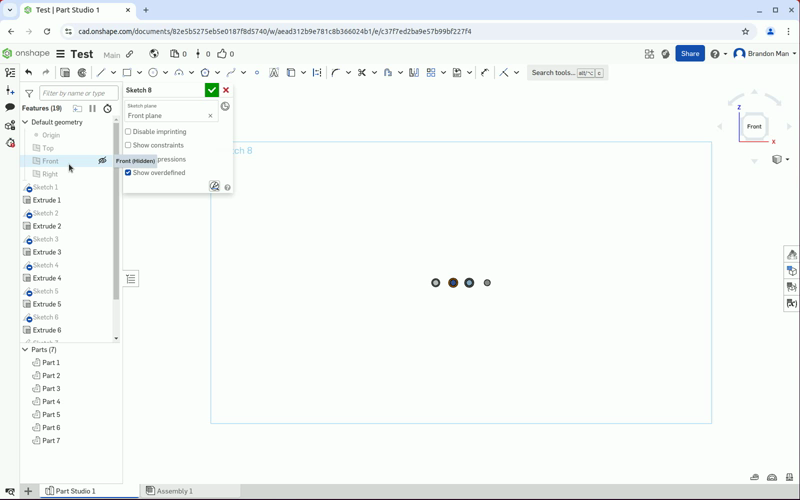
mouse_move(73, 352)
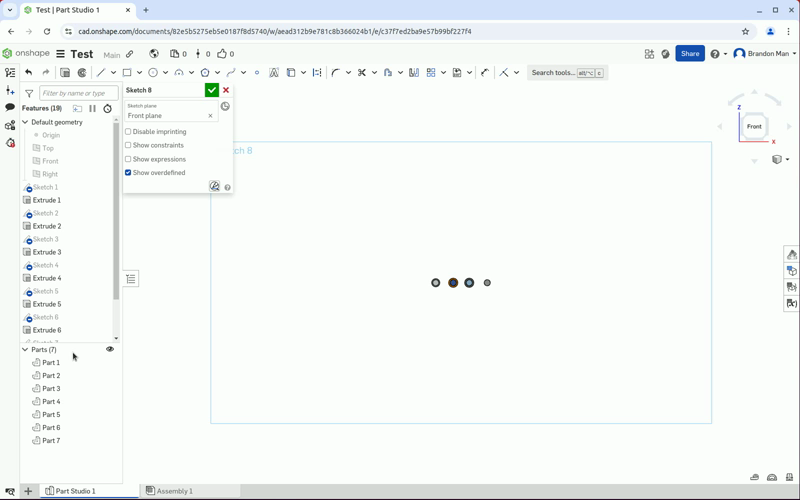
key(y)
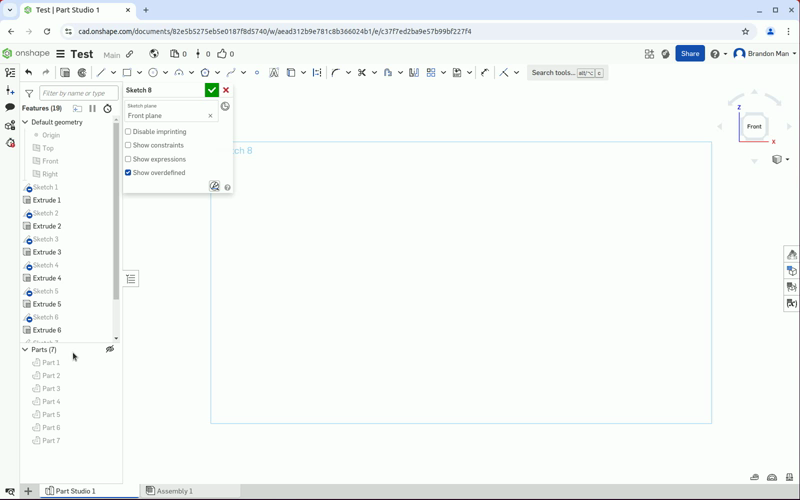
key(c)
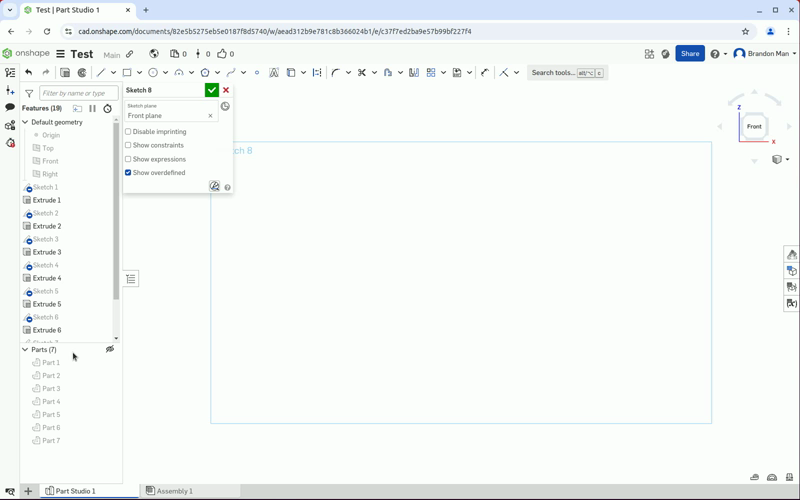
key_down(shift)
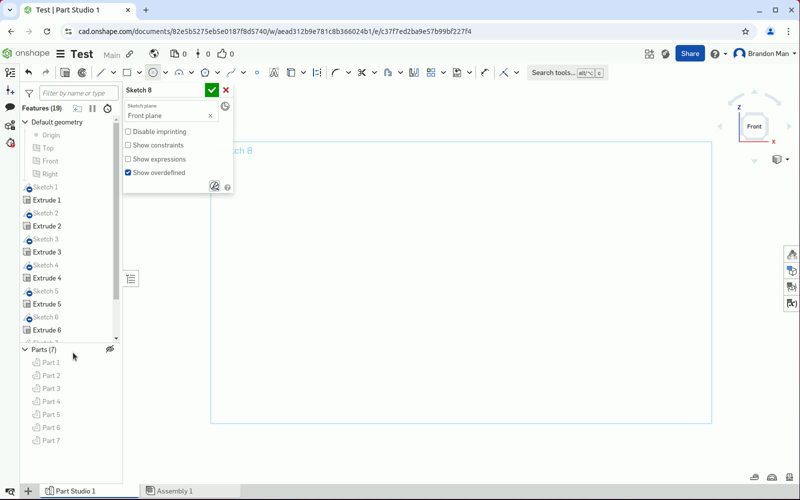
mouse_move(487, 282)
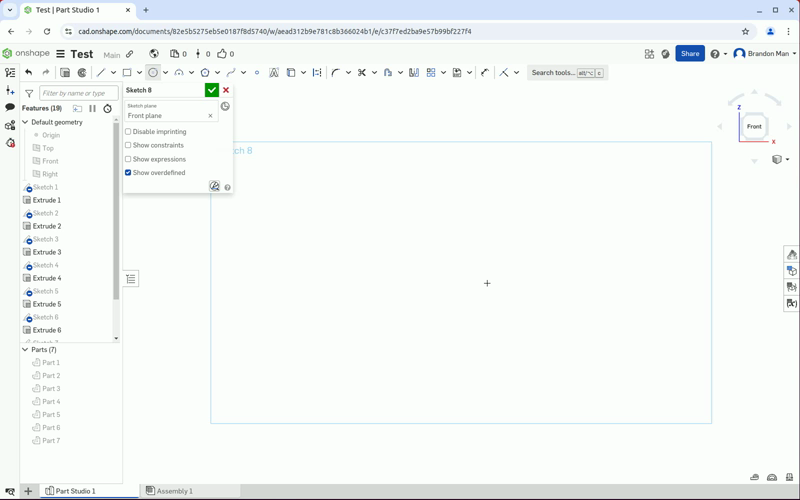
click(487, 282)
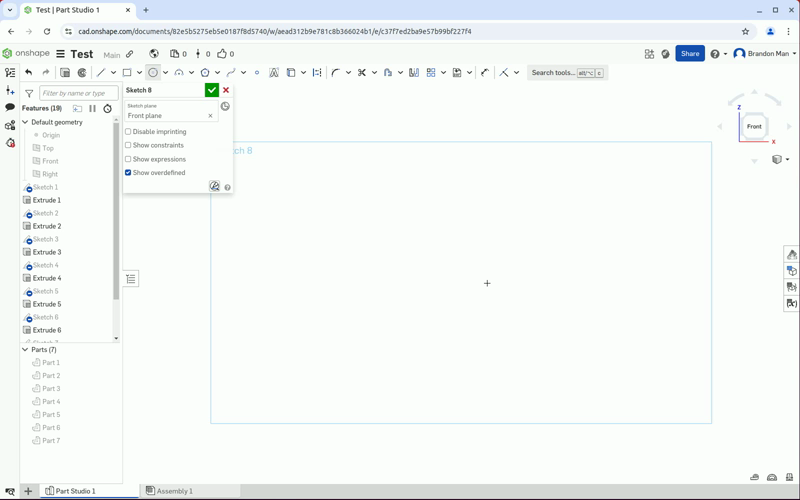
key_up(shift)
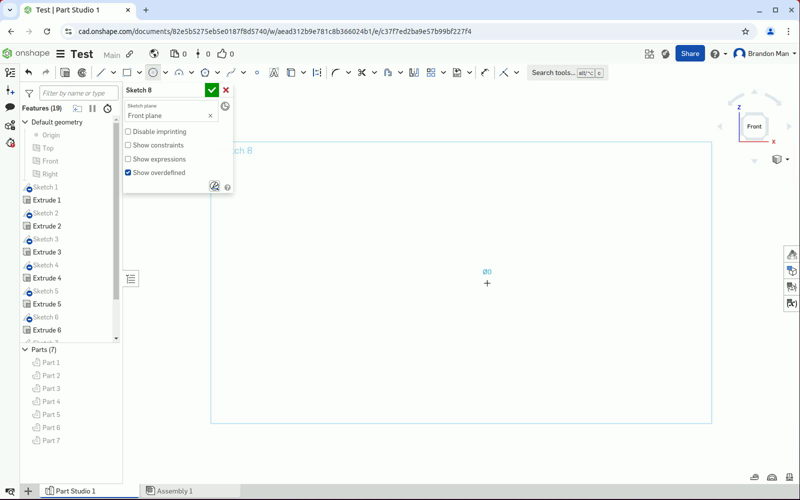
mouse_move(491, 282)
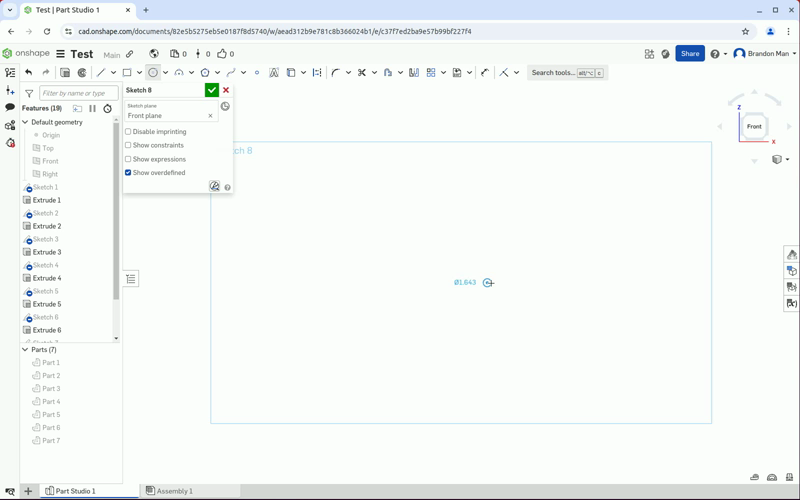
click(491, 282)
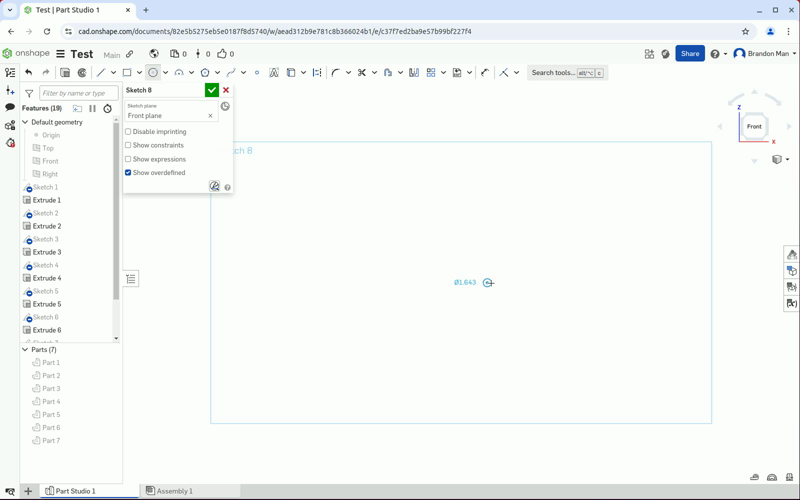
key(esc)
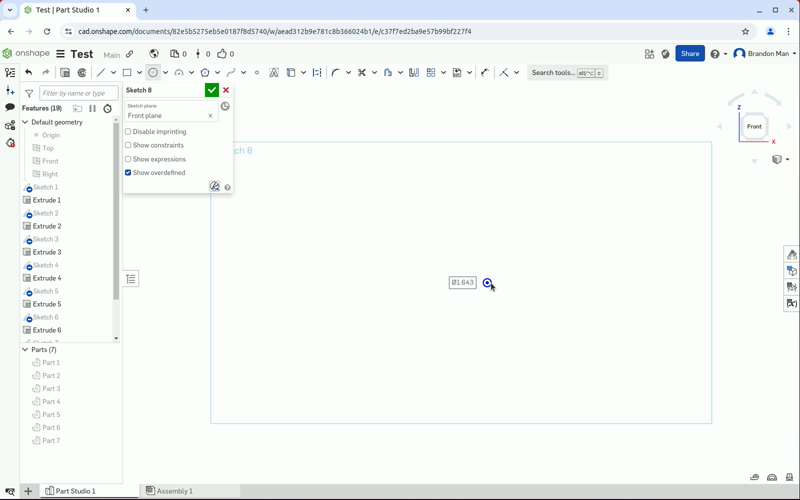
key(c)
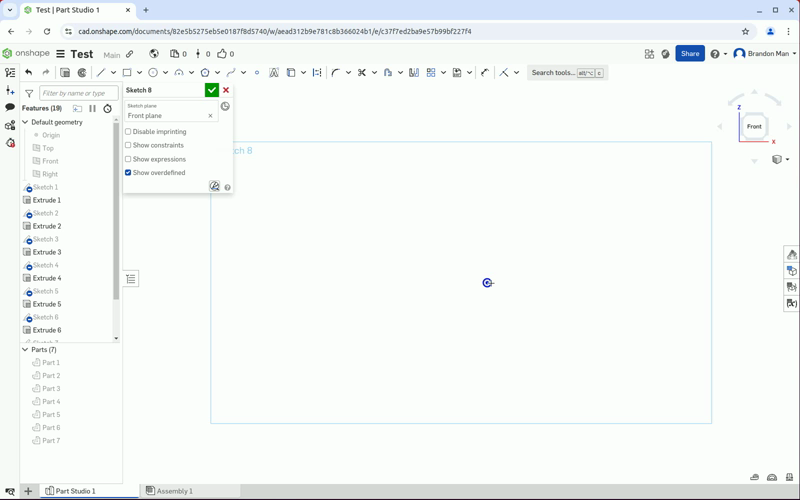
key_down(shift)
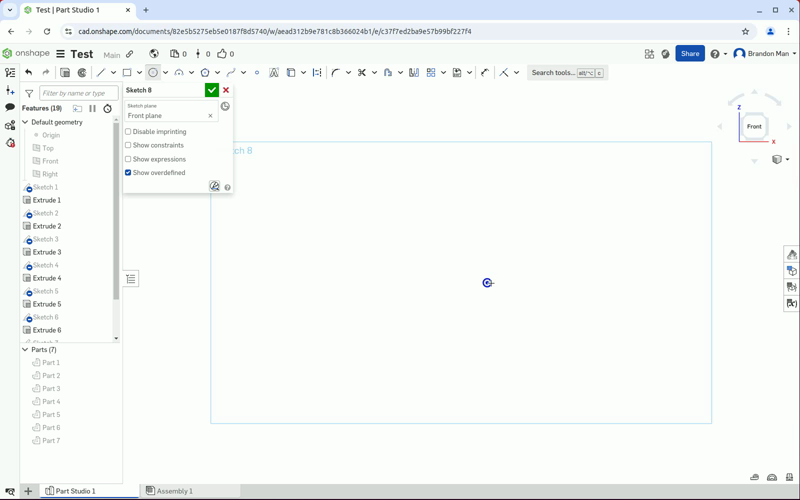
mouse_move(487, 282)
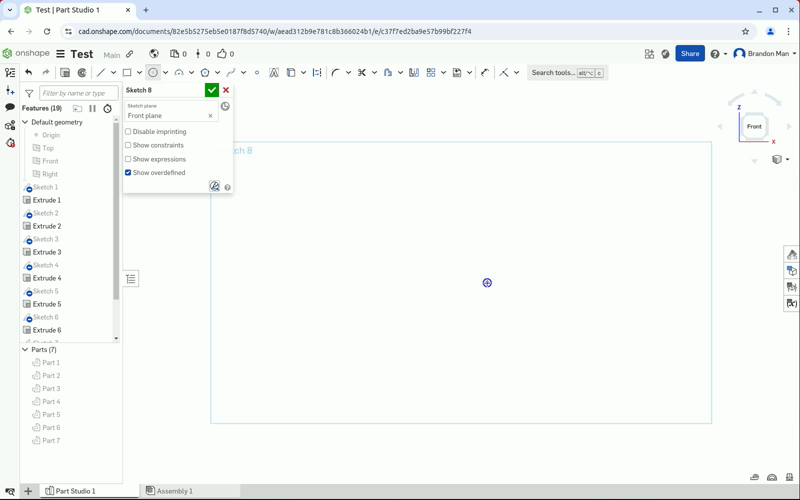
scroll(6)
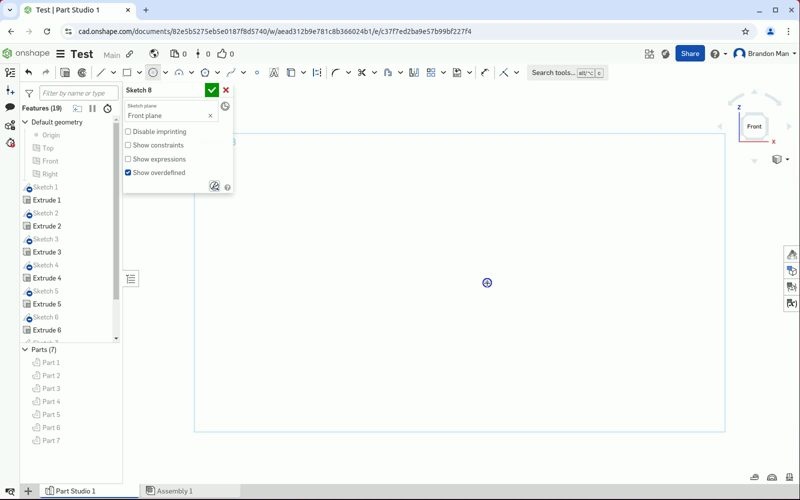
scroll(6)
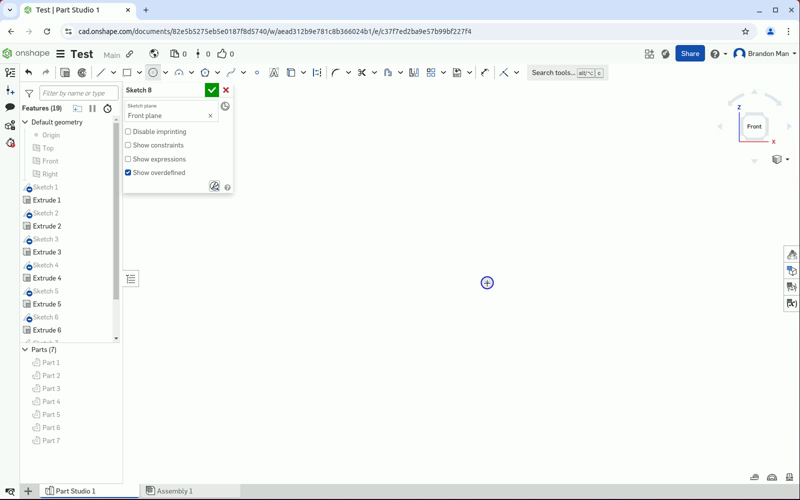
scroll(6)
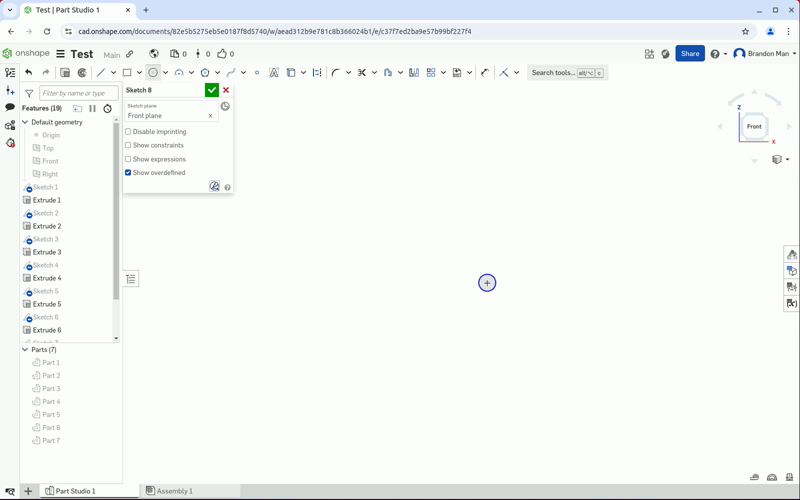
scroll(6)
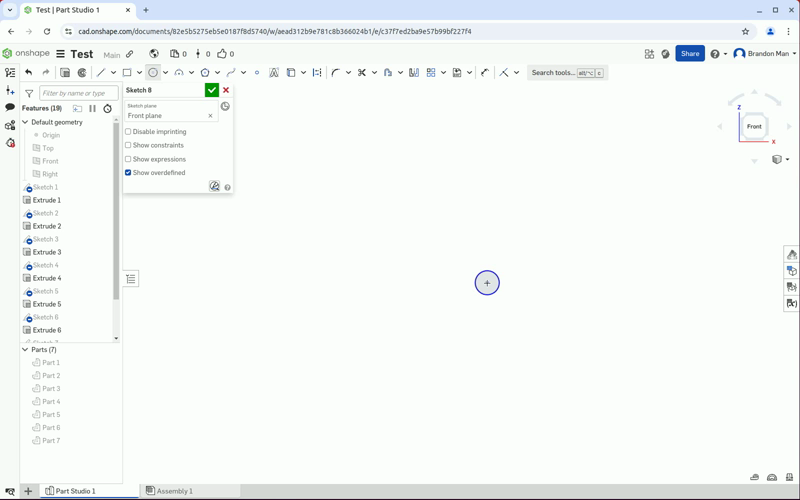
scroll(6)
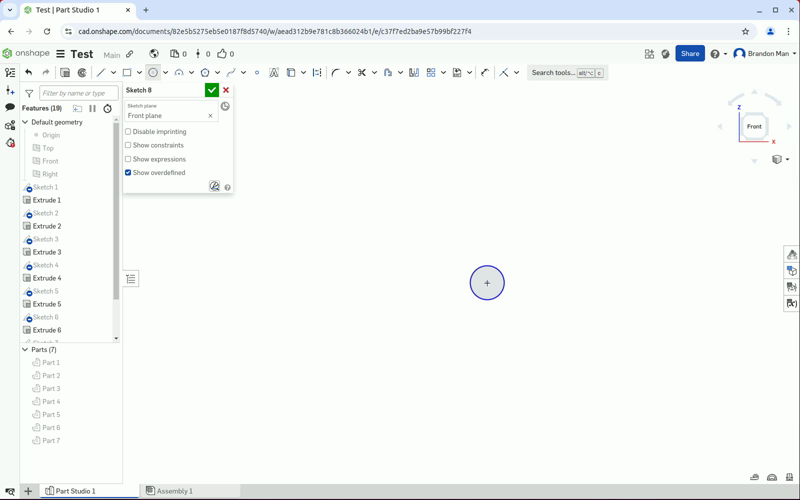
scroll(6)
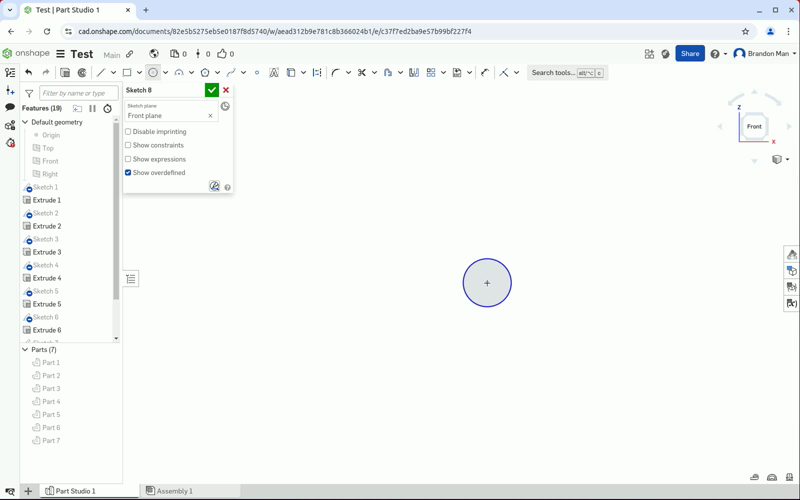
scroll(6)
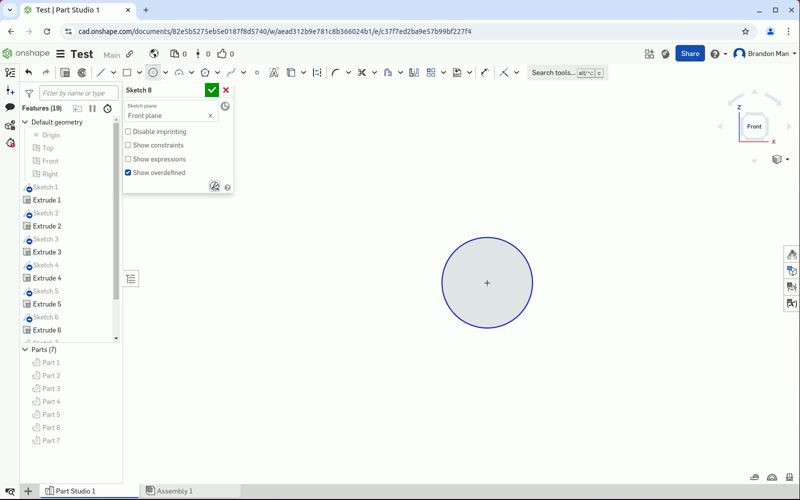
click(487, 282)
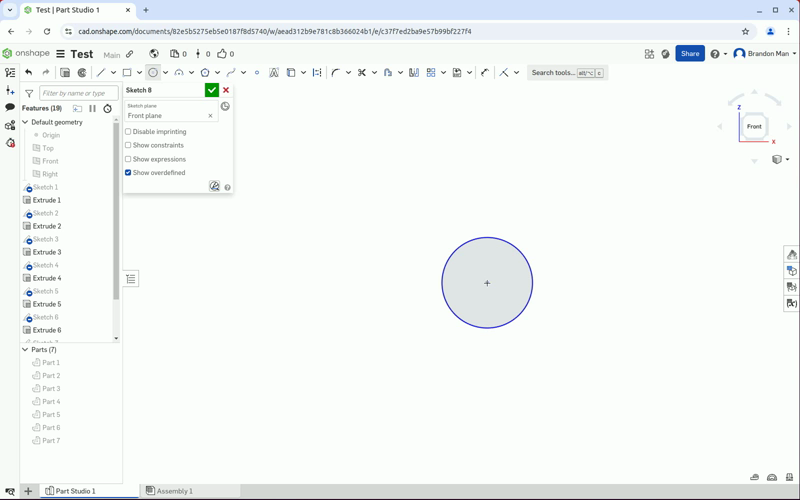
scroll(-6)
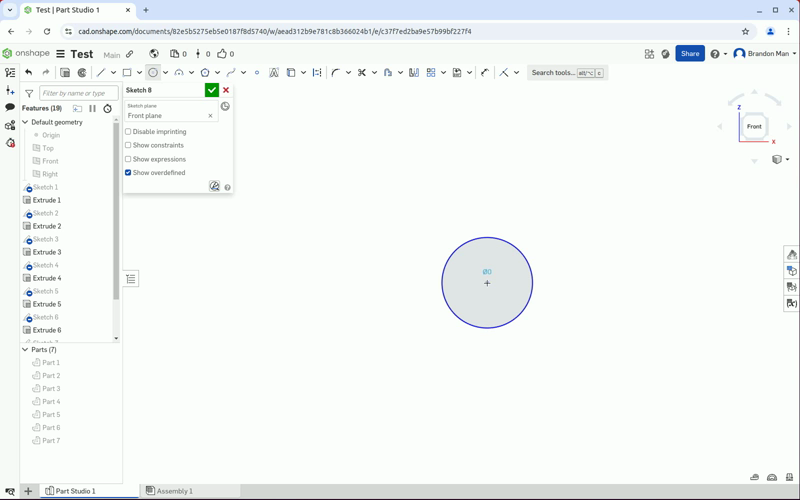
scroll(-6)
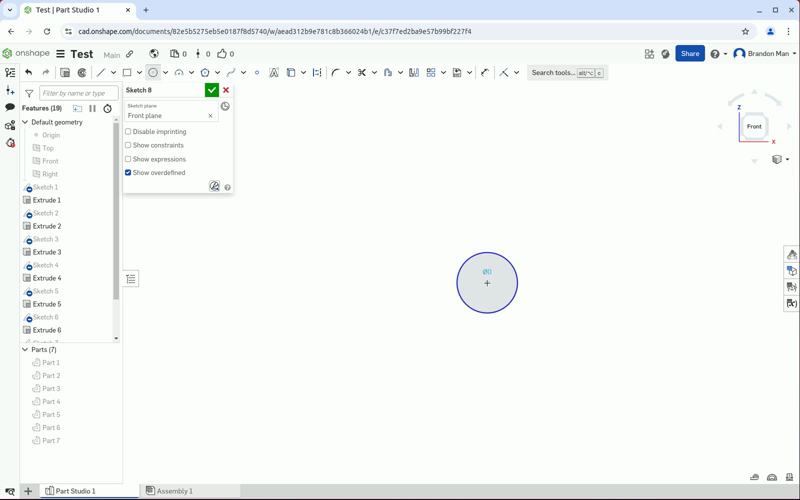
scroll(-6)
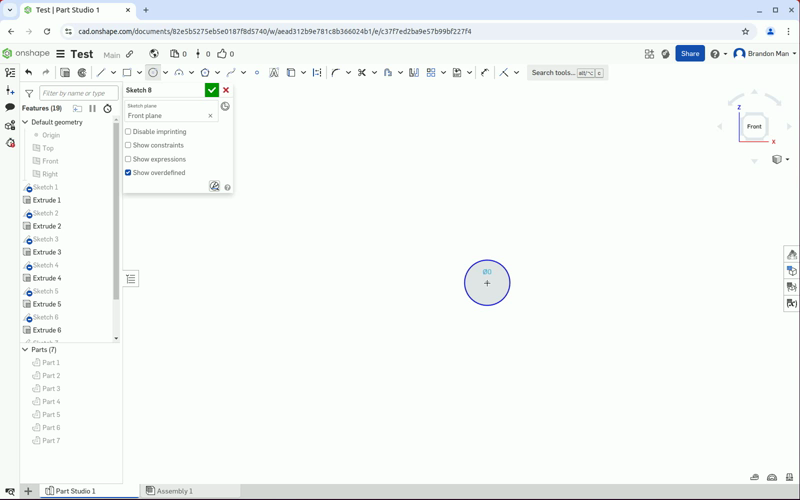
scroll(-6)
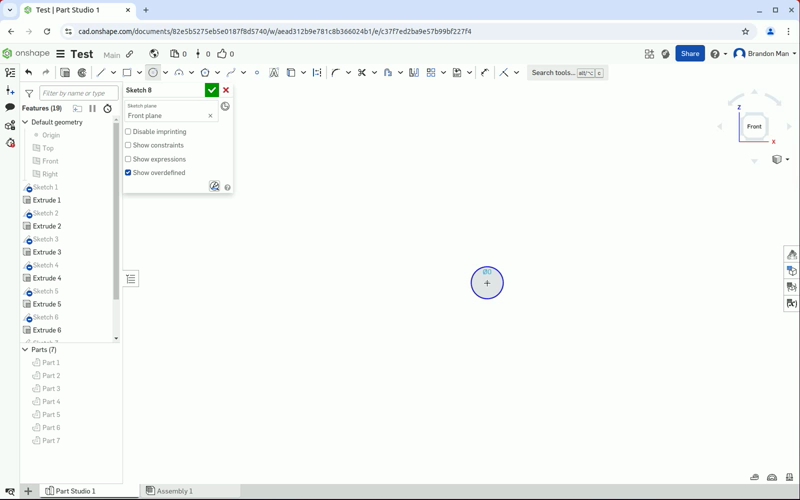
scroll(-6)
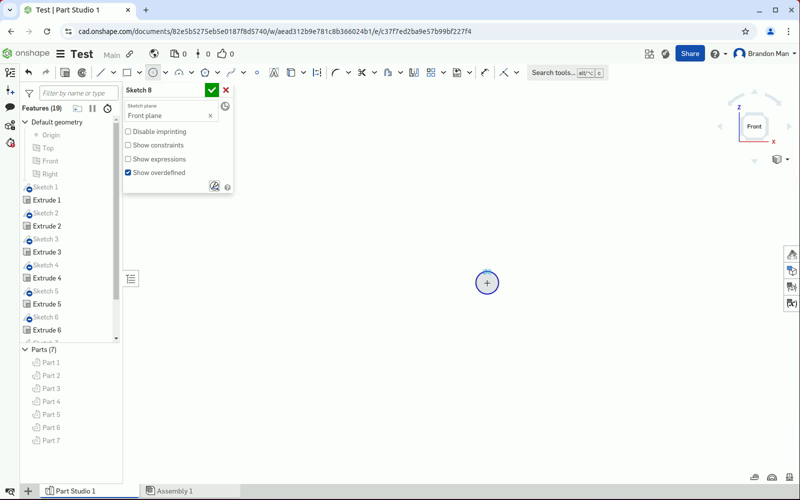
scroll(-6)
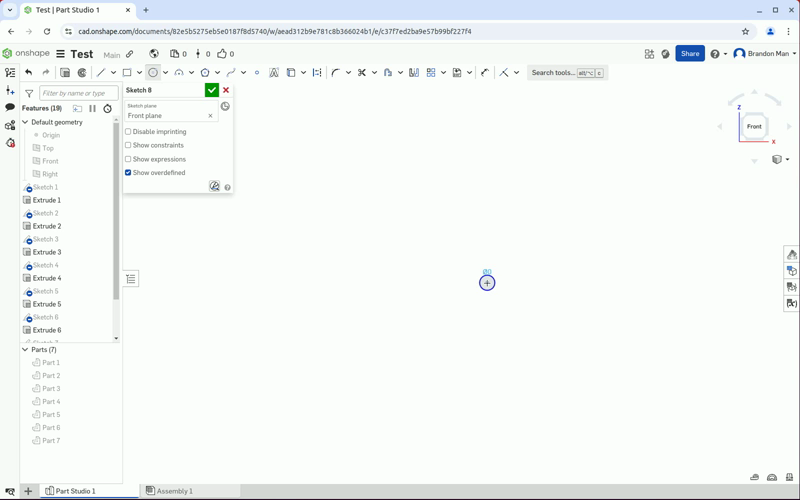
scroll(-6)
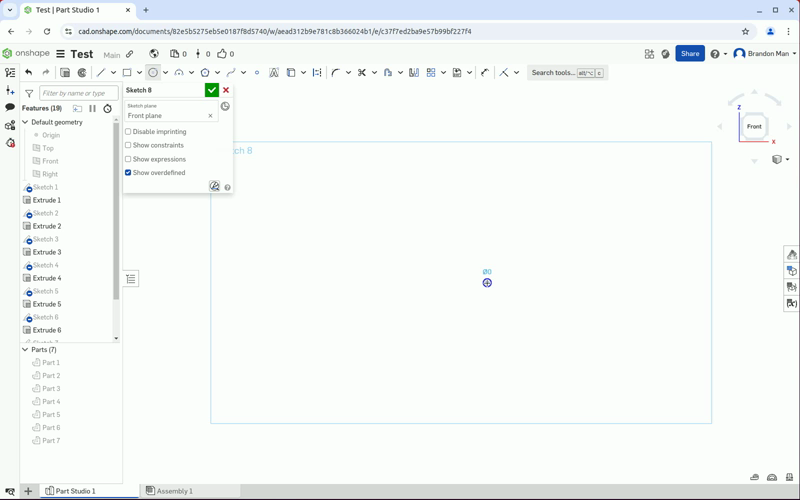
key_up(shift)
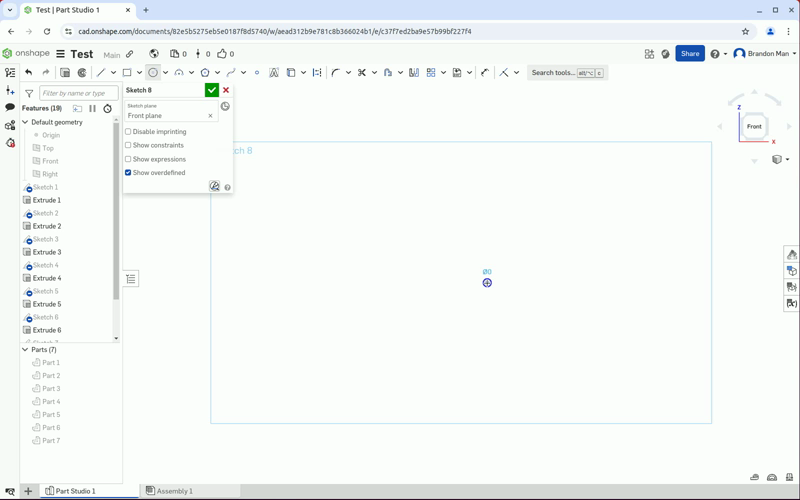
mouse_move(489, 282)
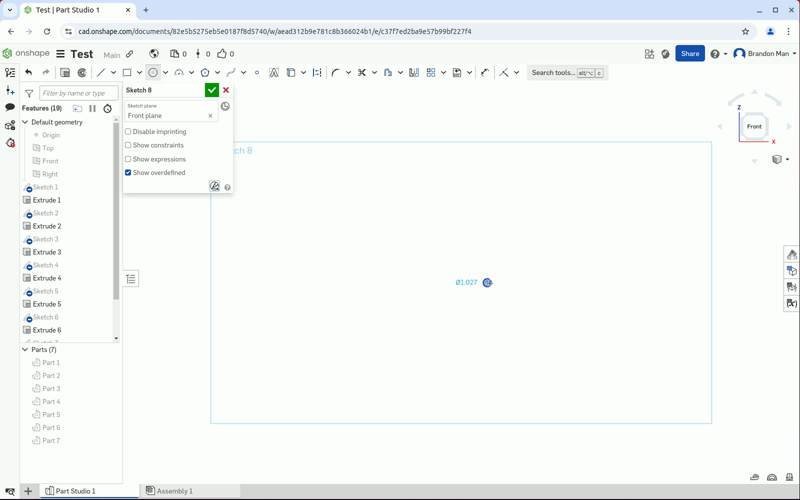
scroll(6)
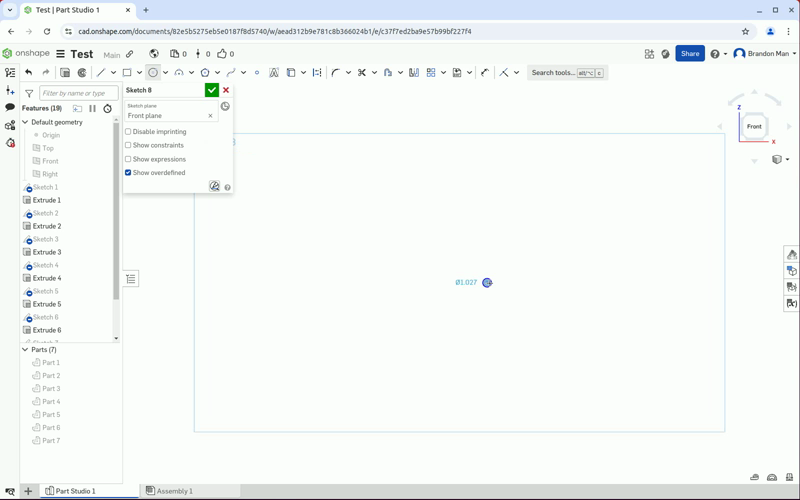
scroll(6)
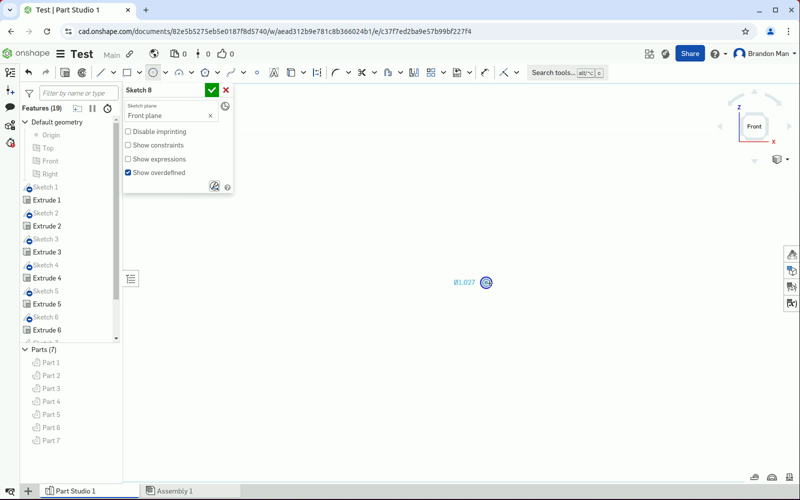
scroll(6)
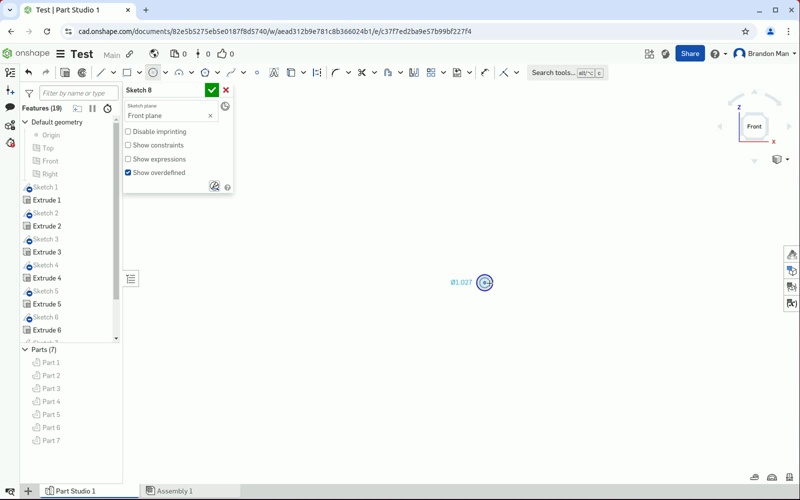
scroll(6)
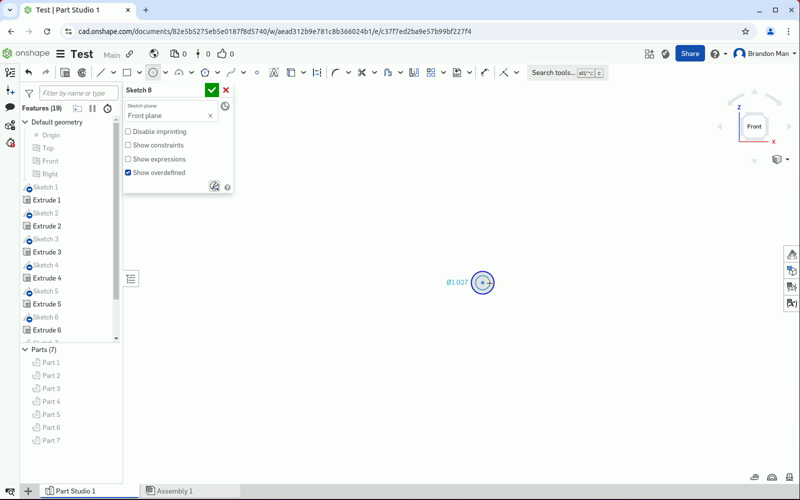
scroll(6)
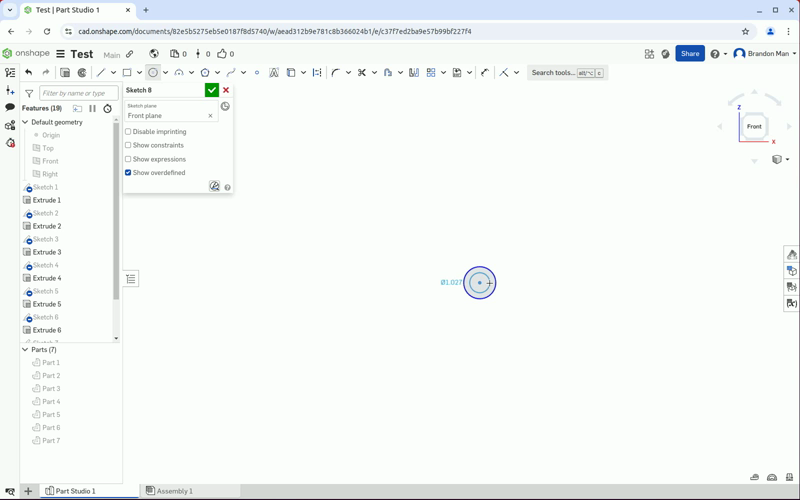
scroll(6)
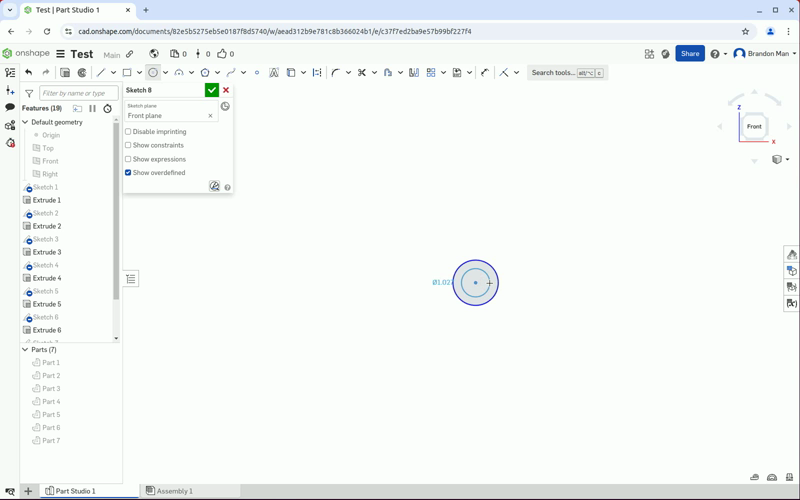
scroll(6)
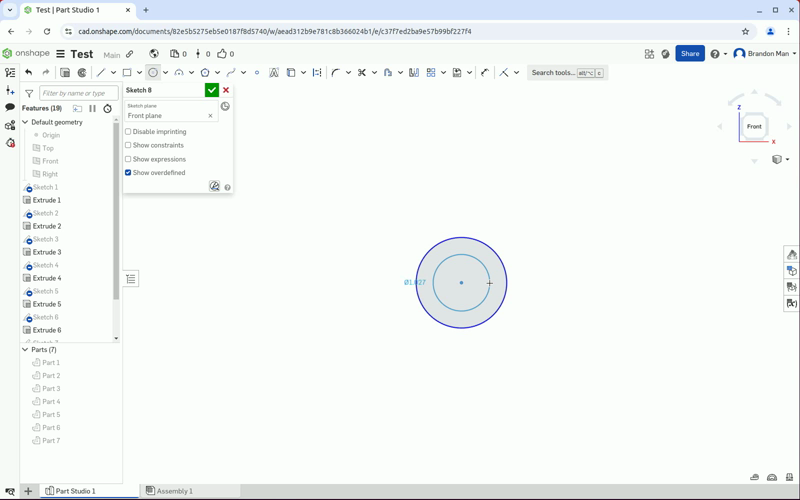
click(489, 282)
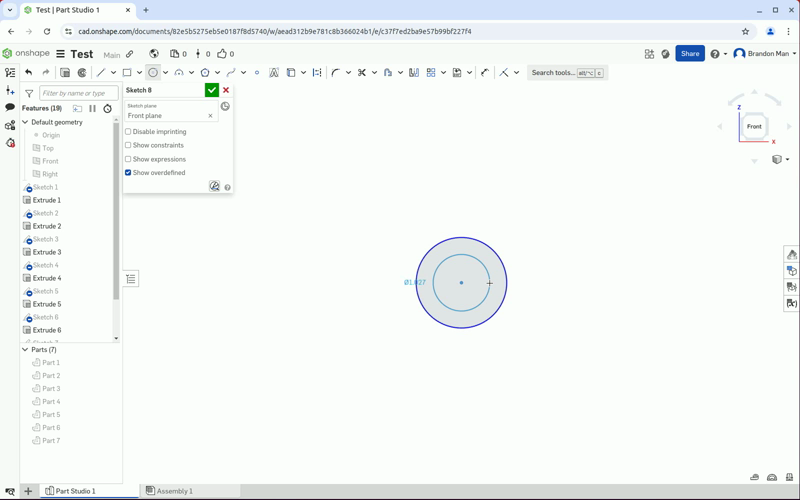
scroll(-6)
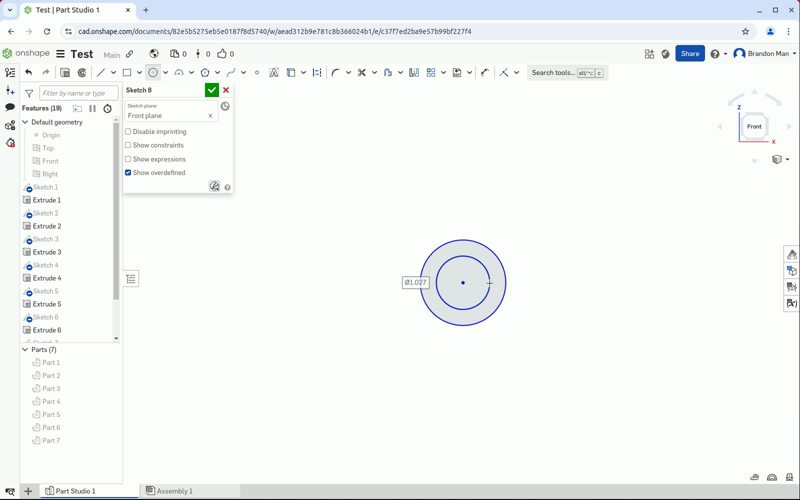
scroll(-6)
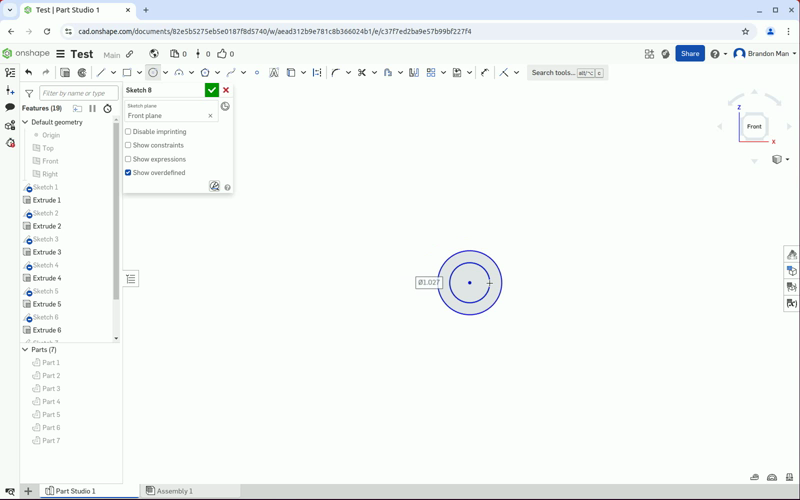
scroll(-6)
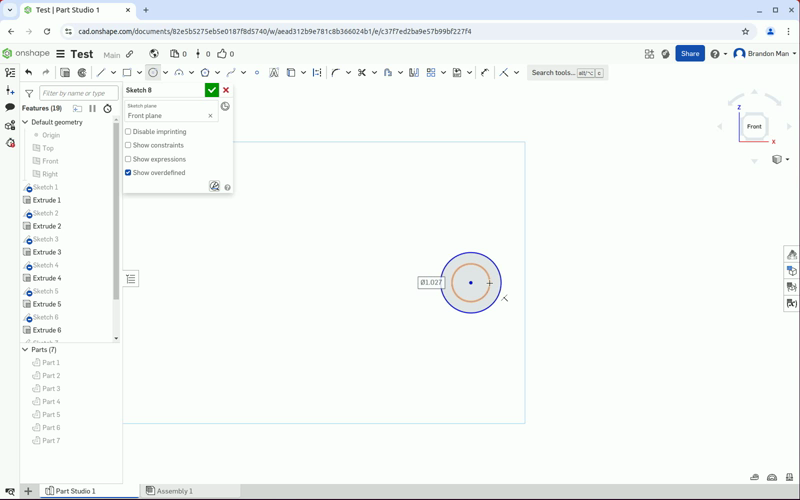
scroll(-6)
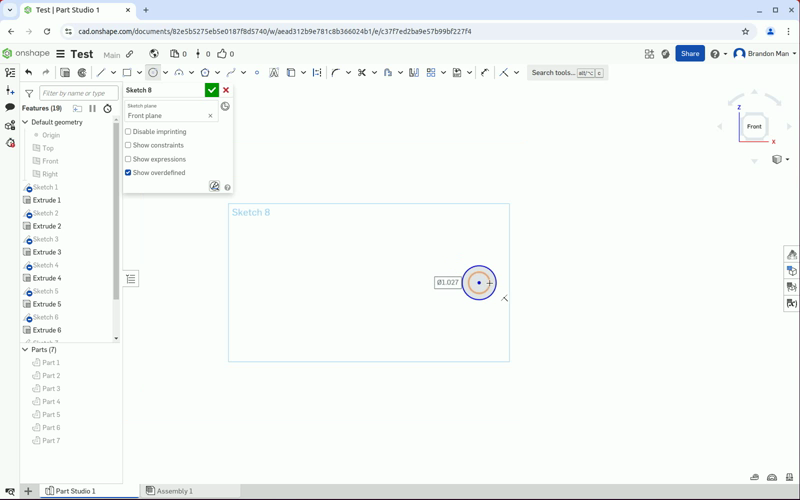
scroll(-6)
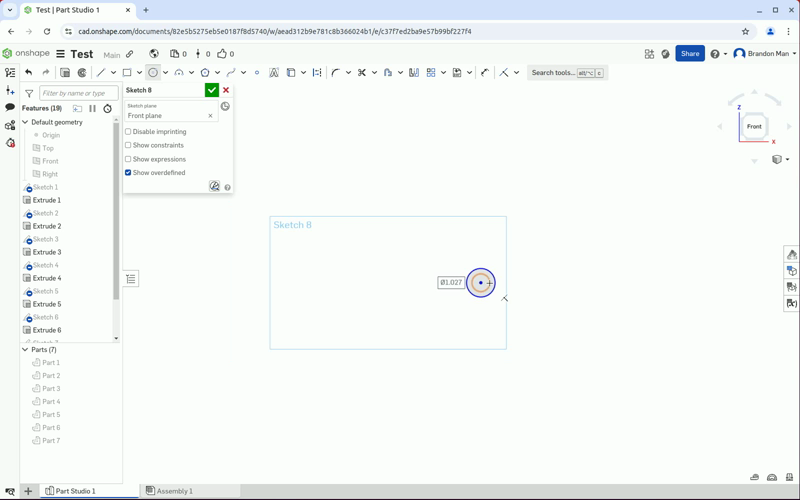
scroll(-6)
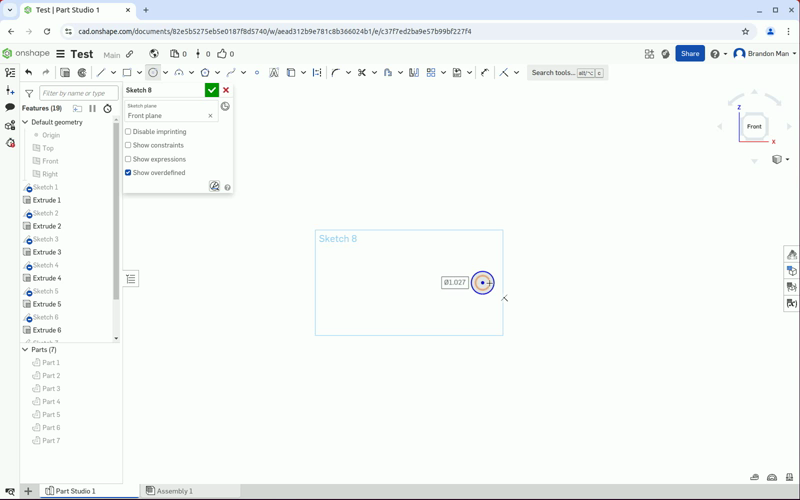
scroll(-6)
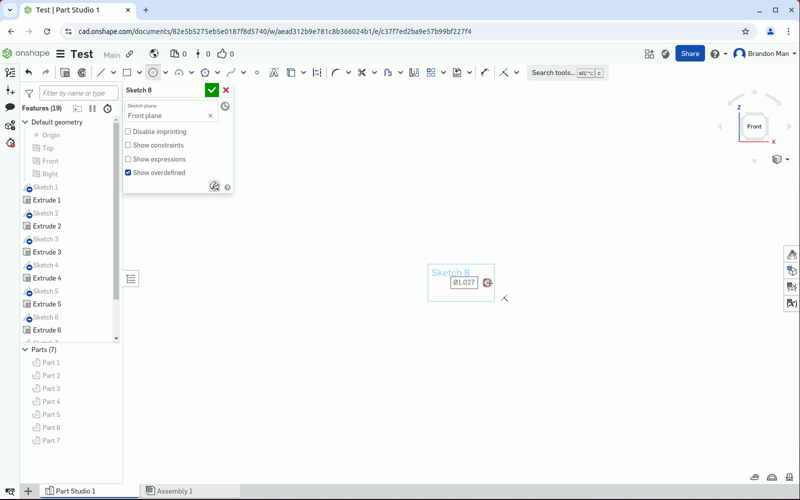
key(esc)
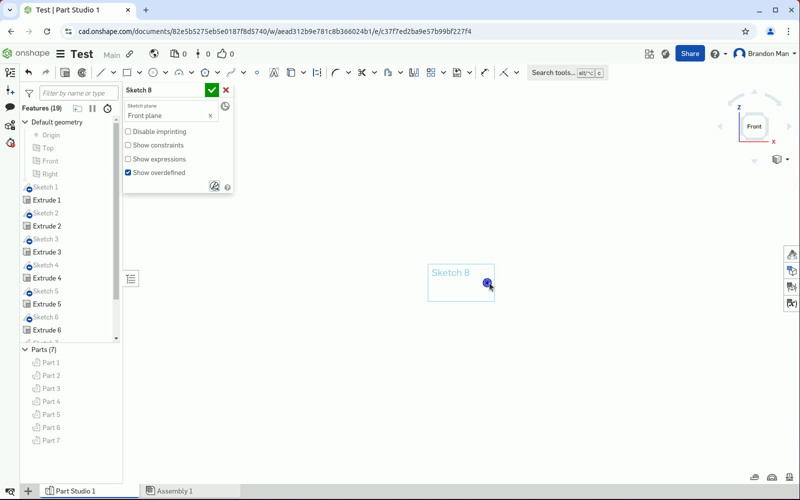
mouse_move(490, 282)
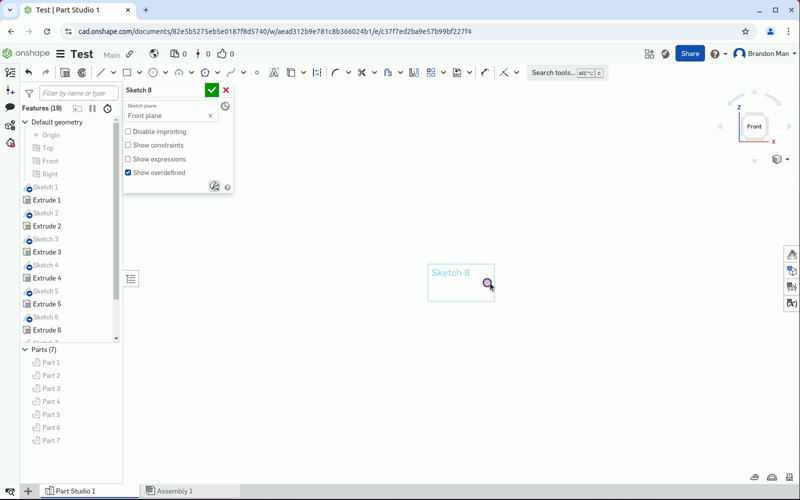
scroll(6)
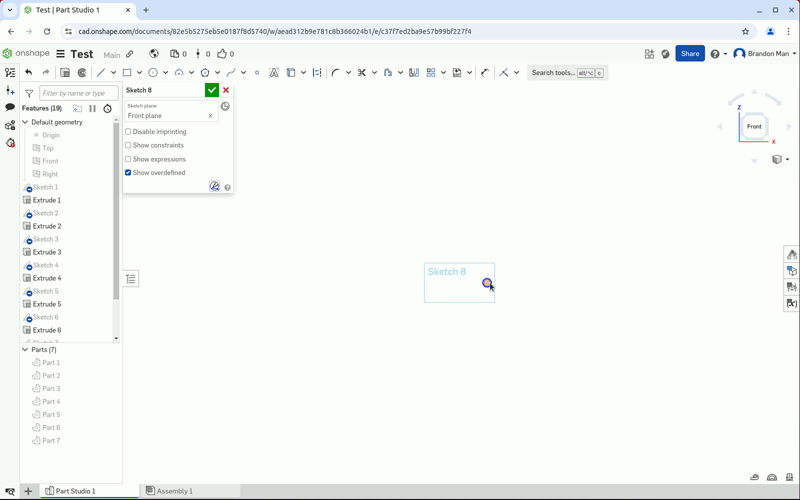
scroll(6)
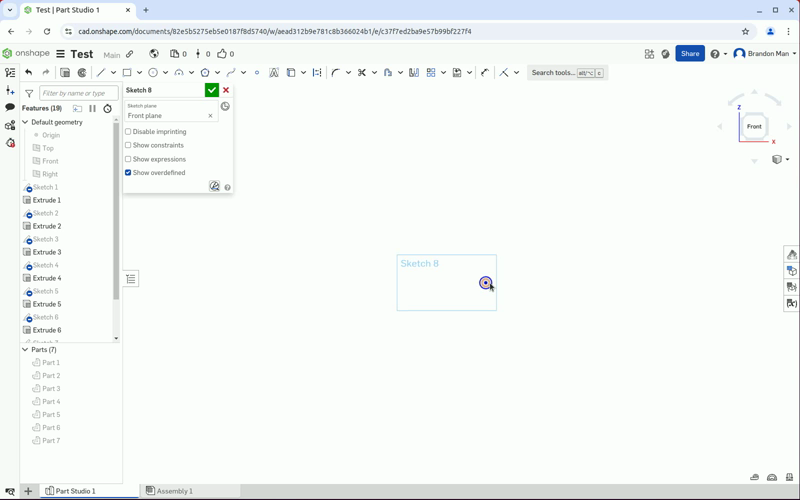
scroll(6)
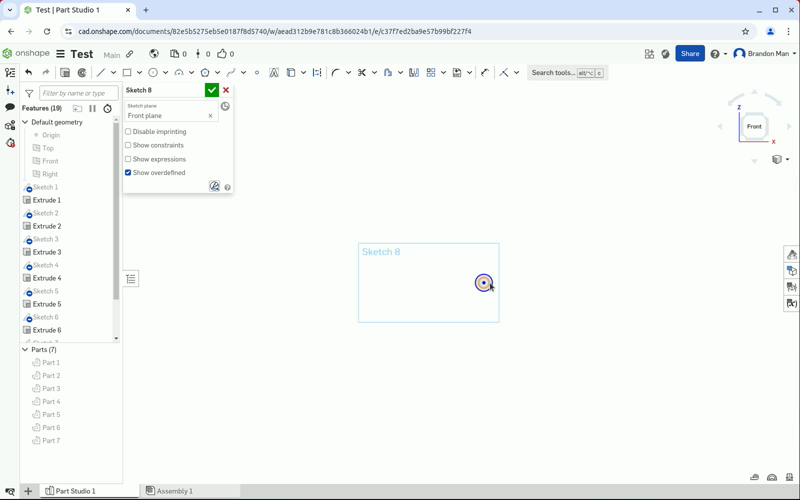
scroll(6)
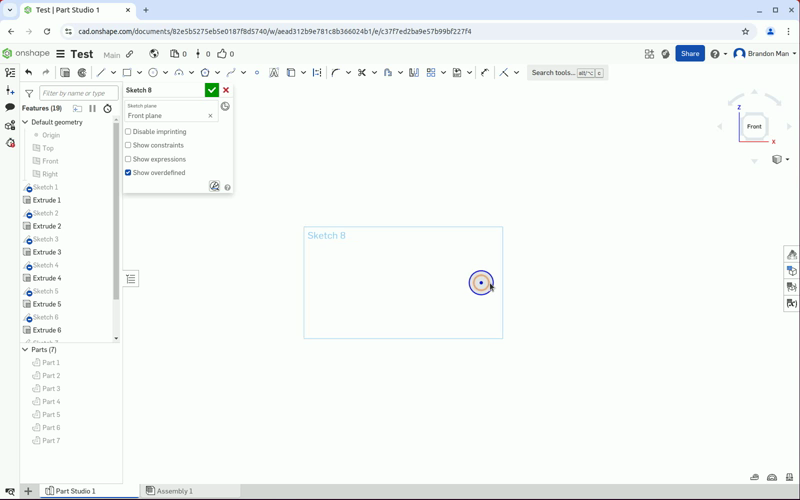
scroll(6)
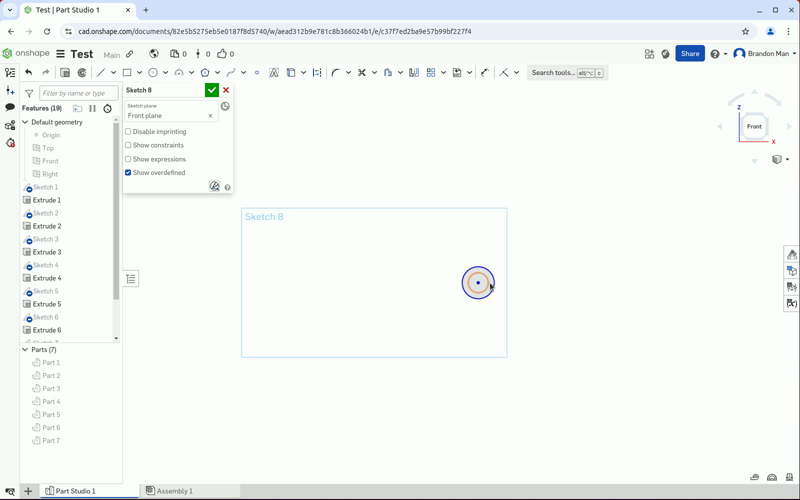
scroll(6)
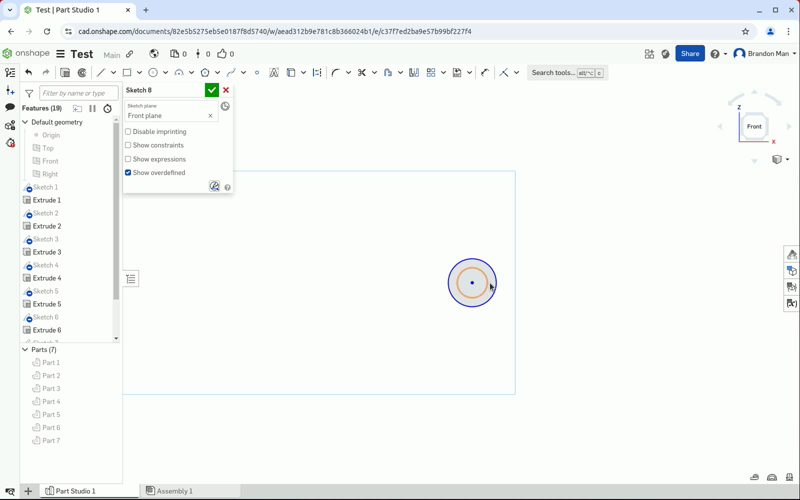
scroll(6)
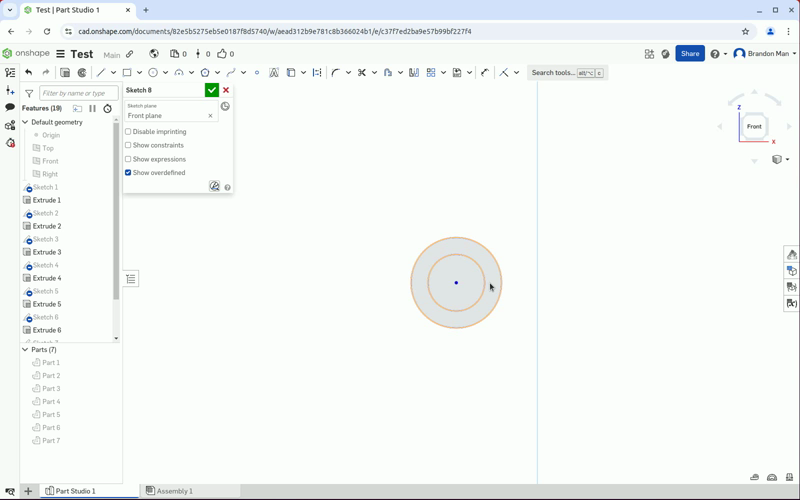
click(490, 282)
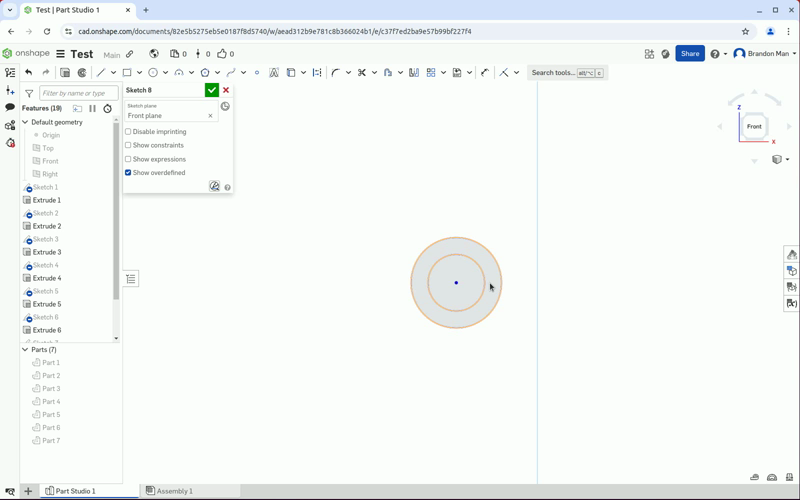
scroll(-6)
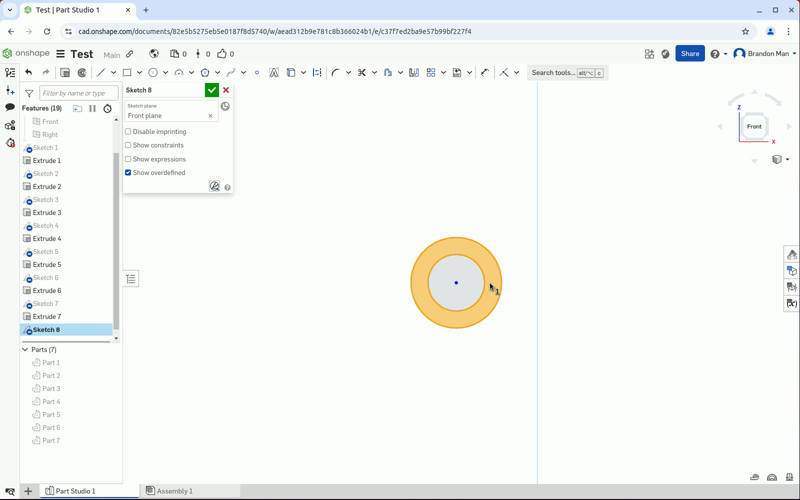
scroll(-6)
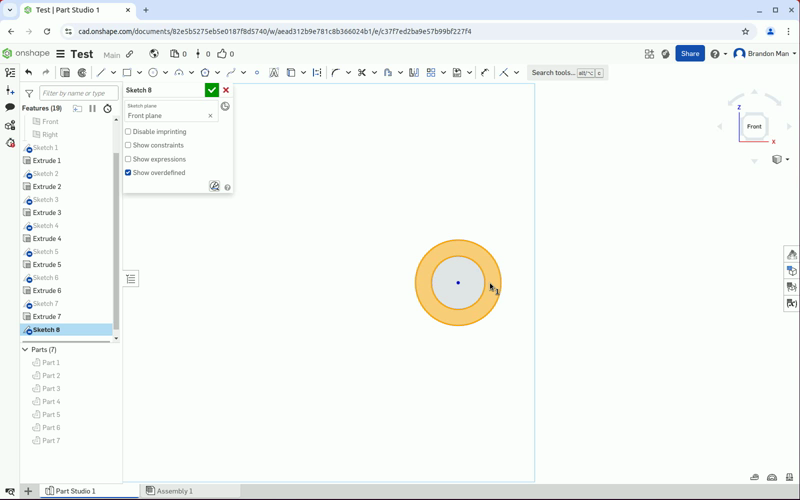
scroll(-6)
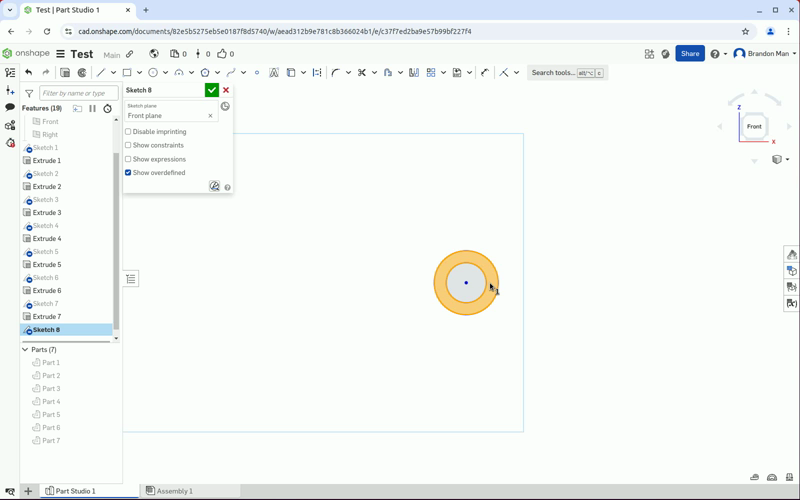
scroll(-6)
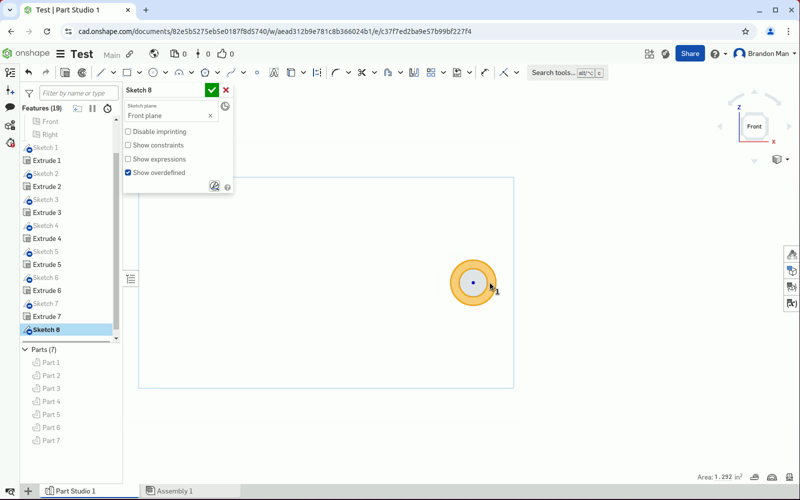
scroll(-6)
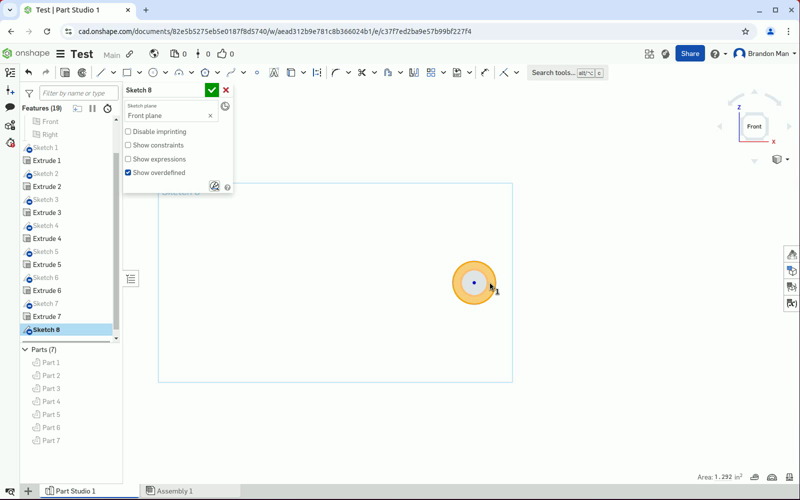
scroll(-6)
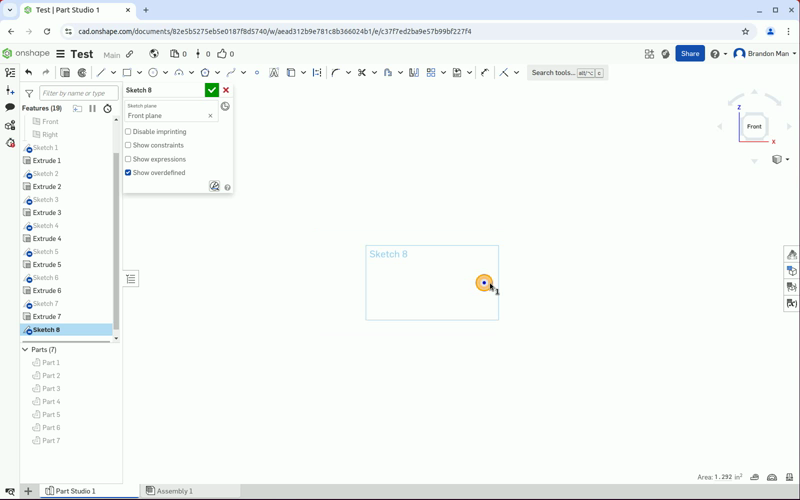
scroll(-6)
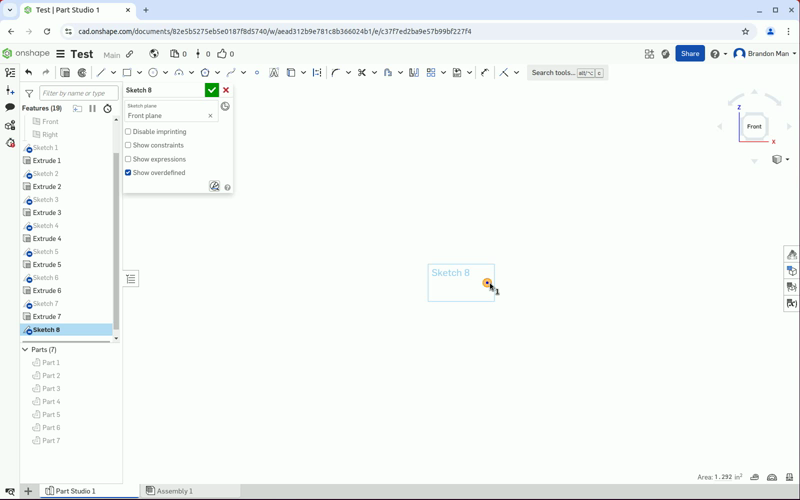
mouse_move(73, 352)
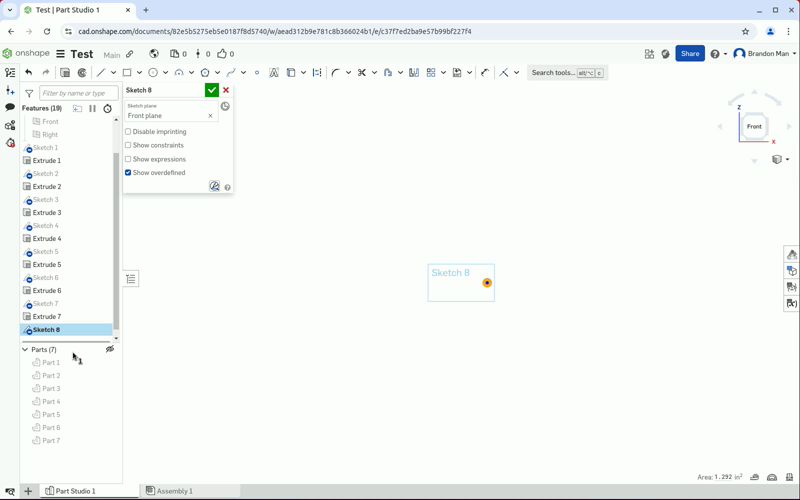
key(shift+y)
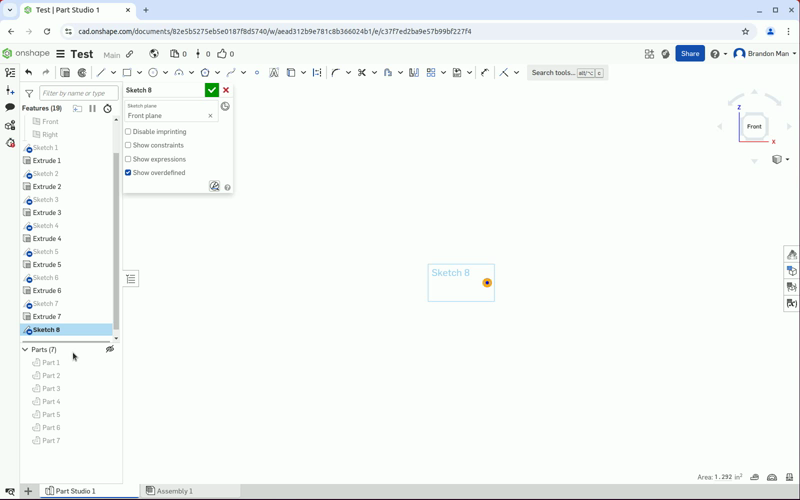
key(shift+e)
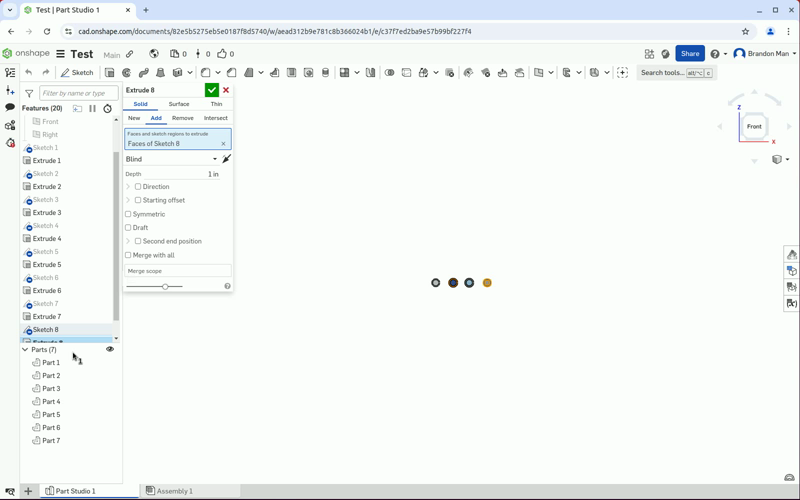
mouse_move(143, 106)
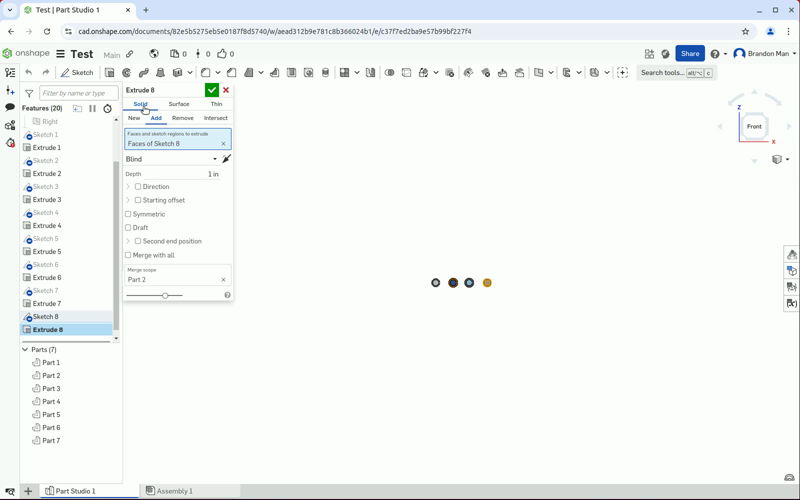
click(143, 106)
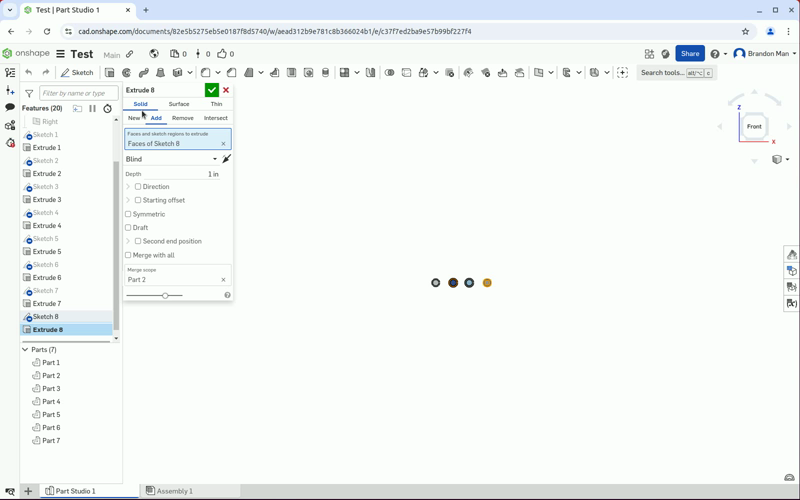
mouse_move(137, 120)
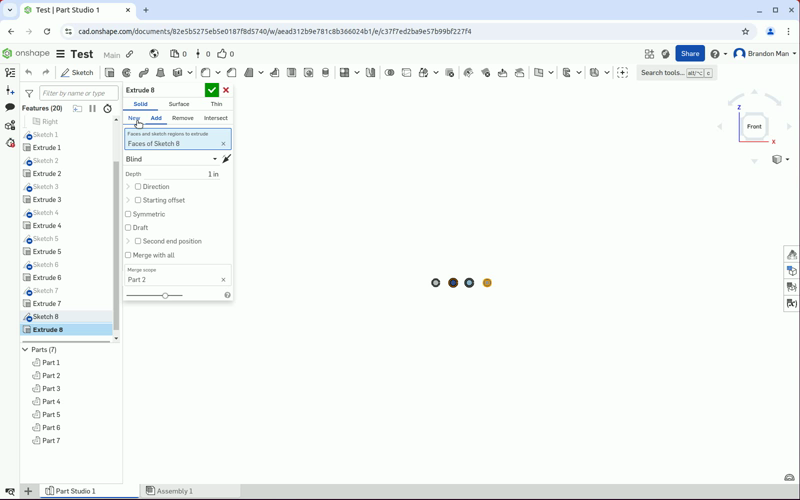
click(137, 120)
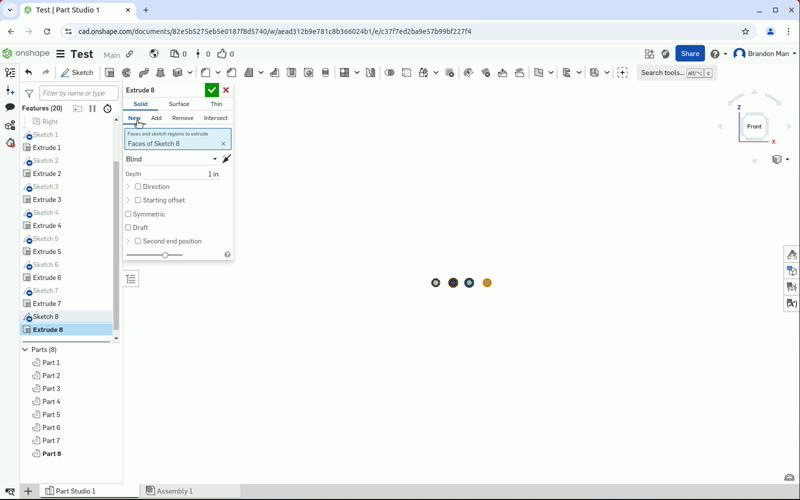
key(tab, 4)
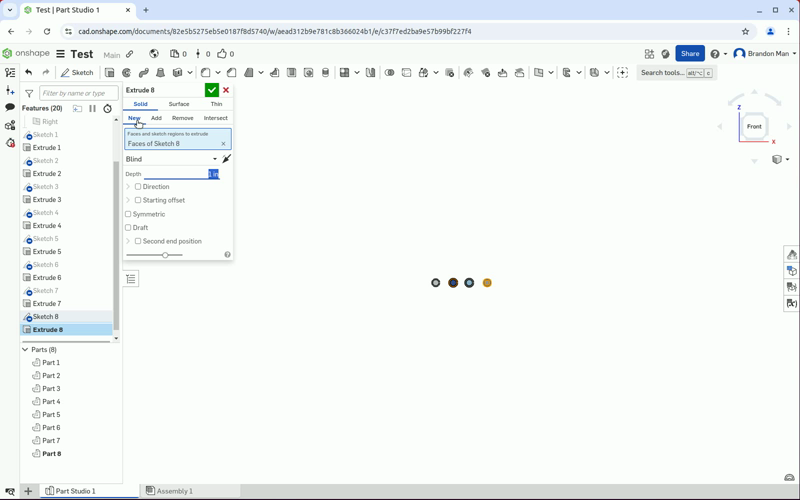
text(-23.108)
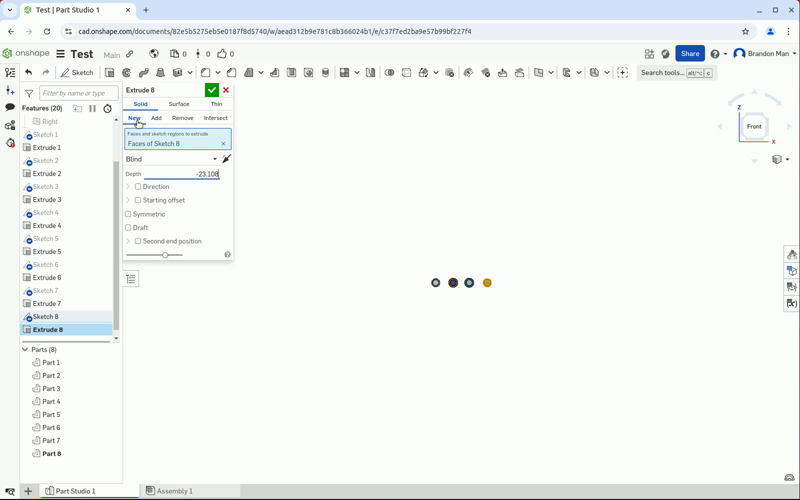
key(enter)
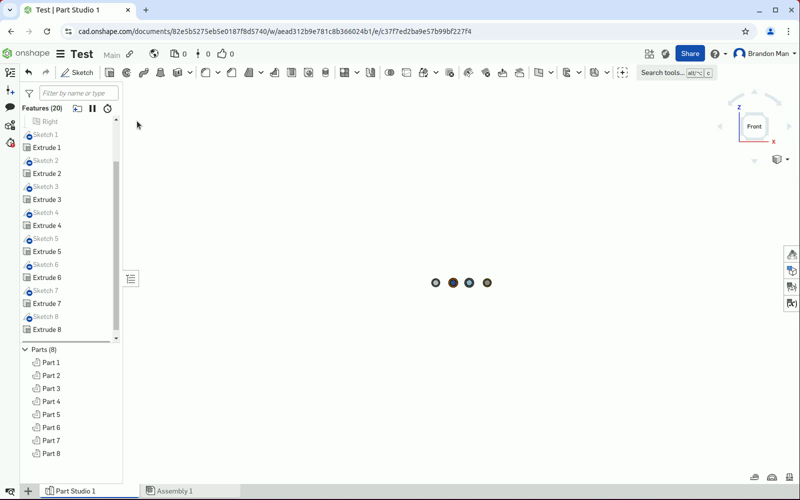
key(shift+h)
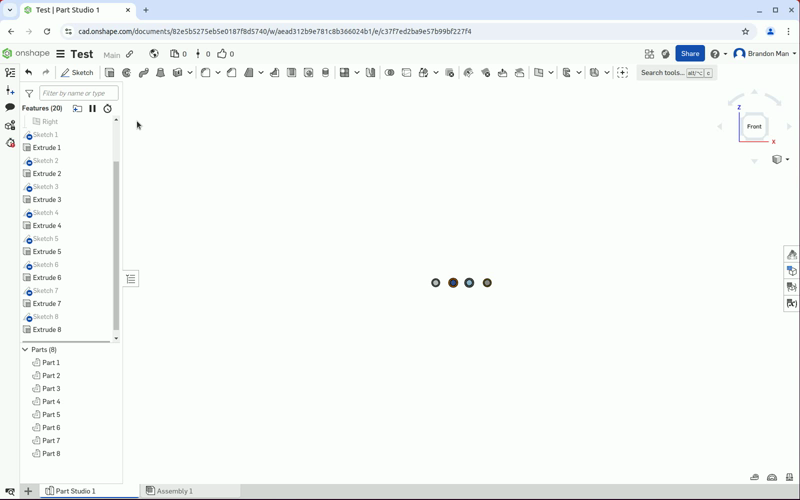
key(shift+h)
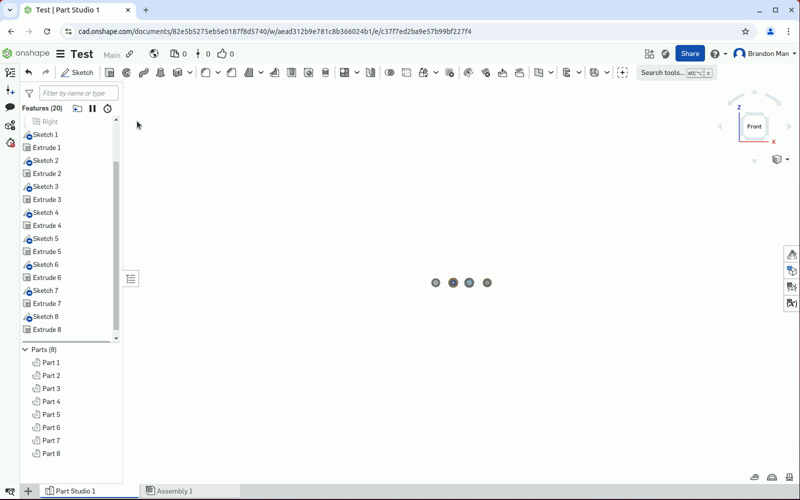
key(shift+7)
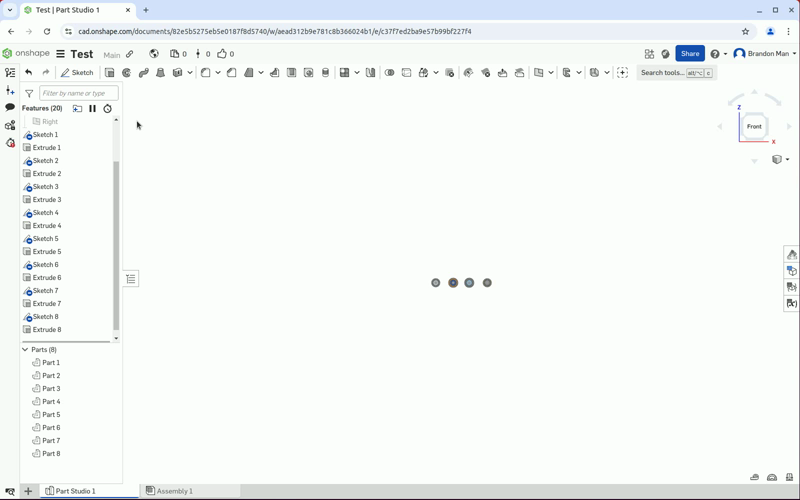
key(left, 2)
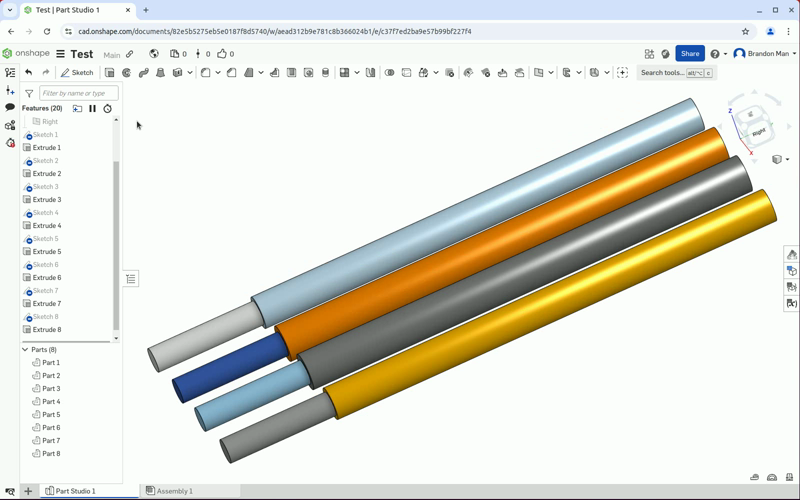
key(down, 2)
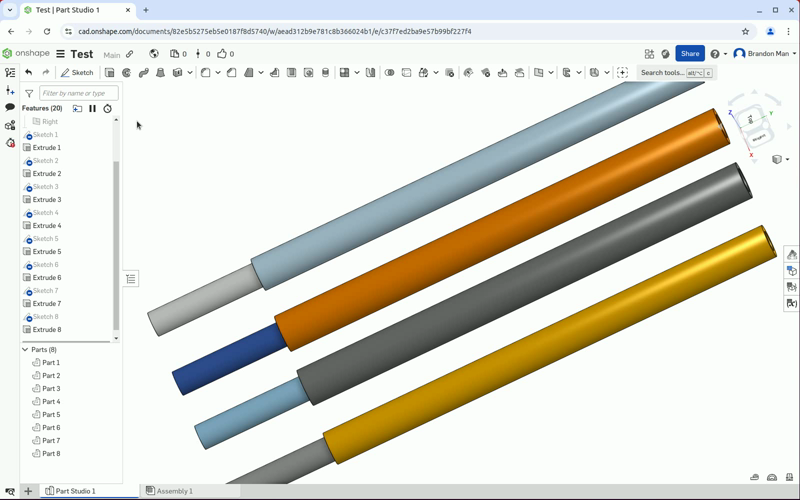
key(up, 2)
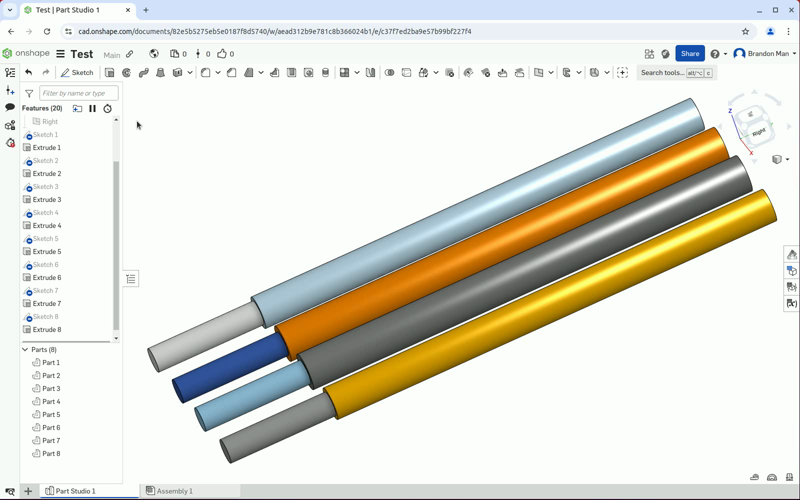
key(right, 2)
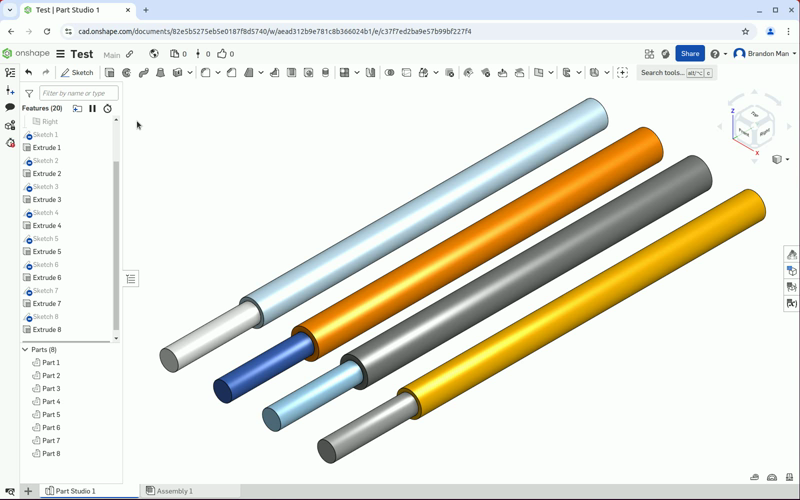
mouse_move(69, 137)
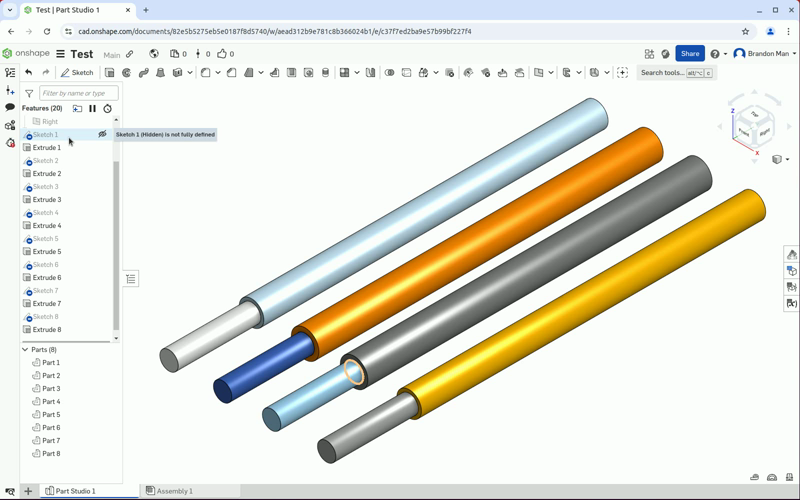
click(69, 137)